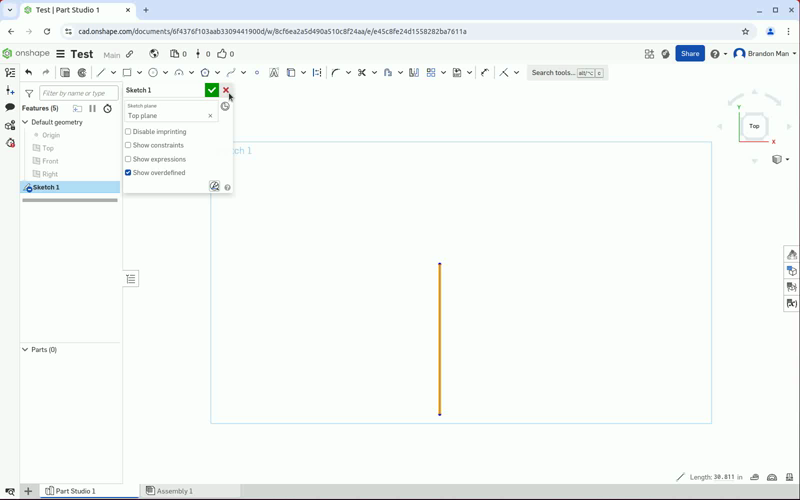
key(shift+h)
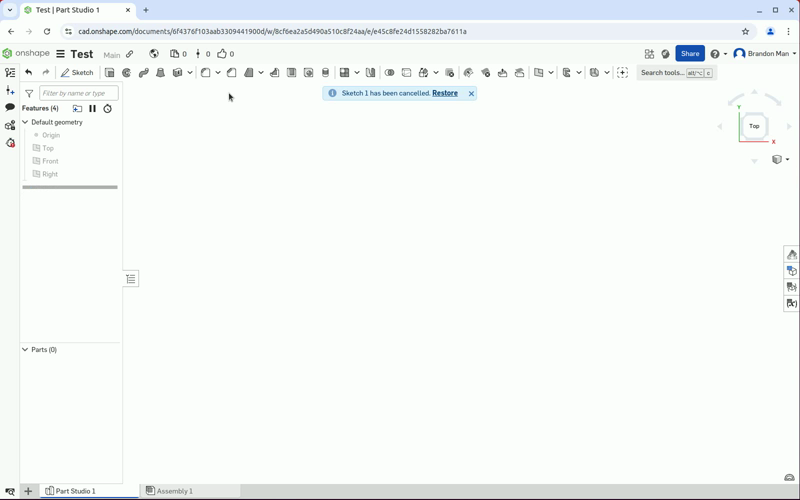
mouse_move(73, 352)
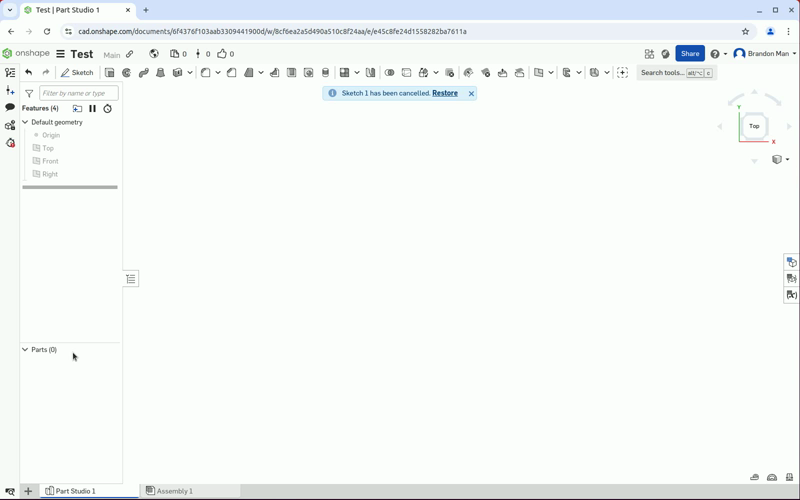
key(y)
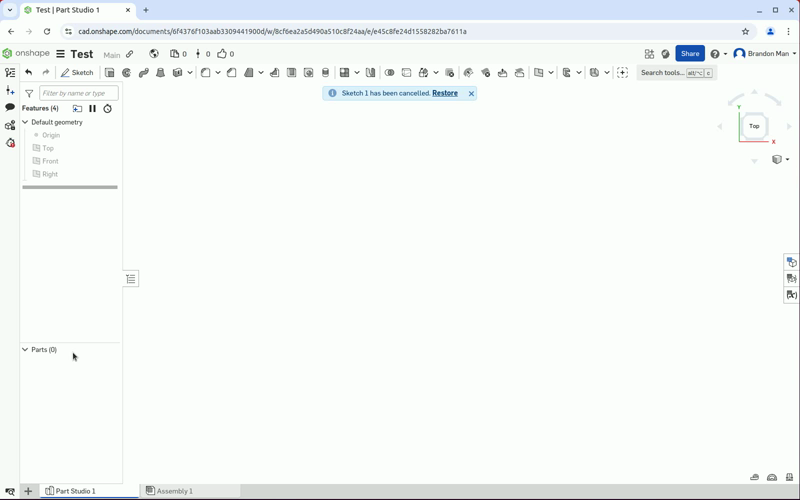
key(shift+p)
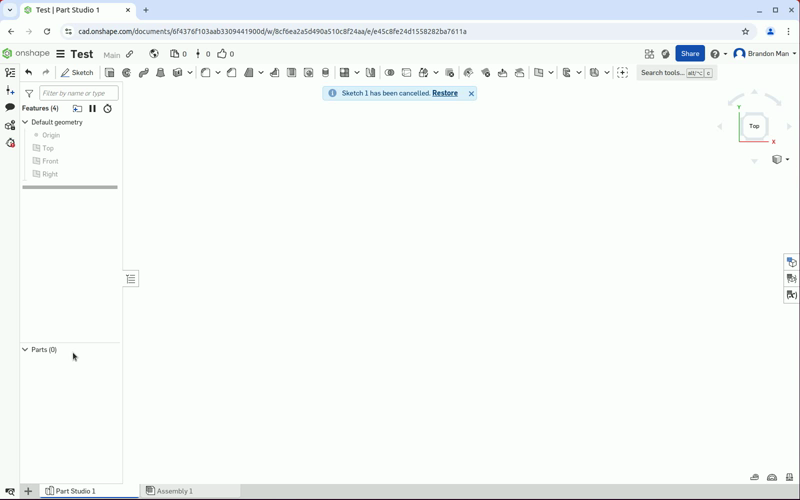
key(space)
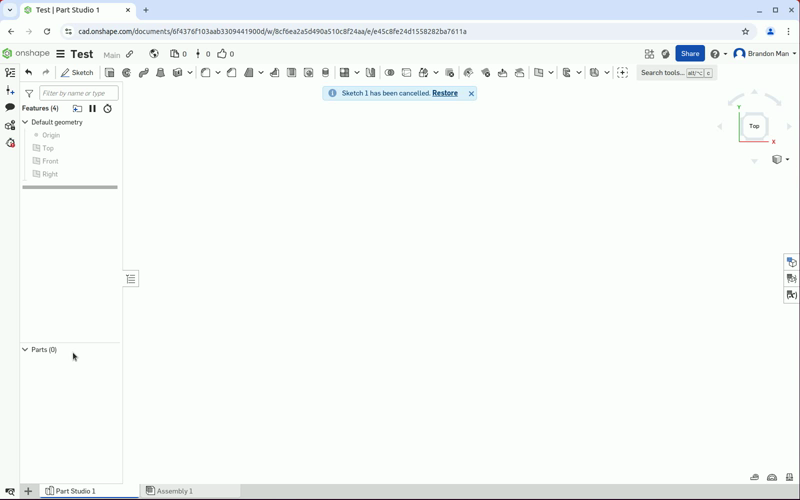
key_down(shift)
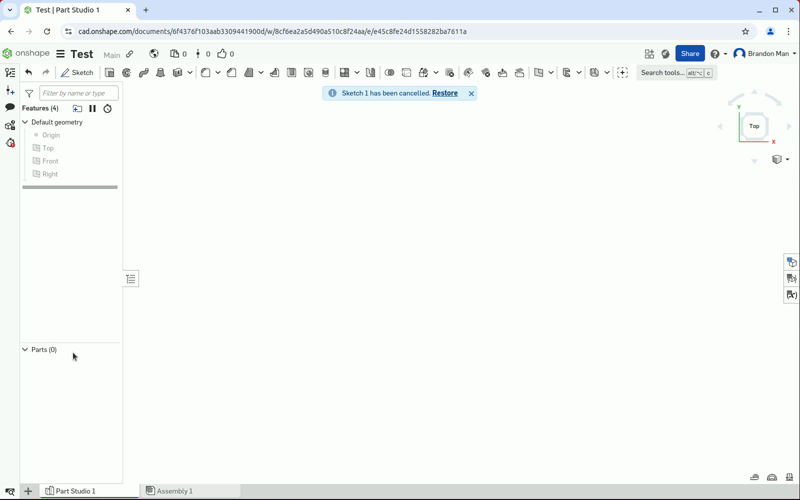
key(up)
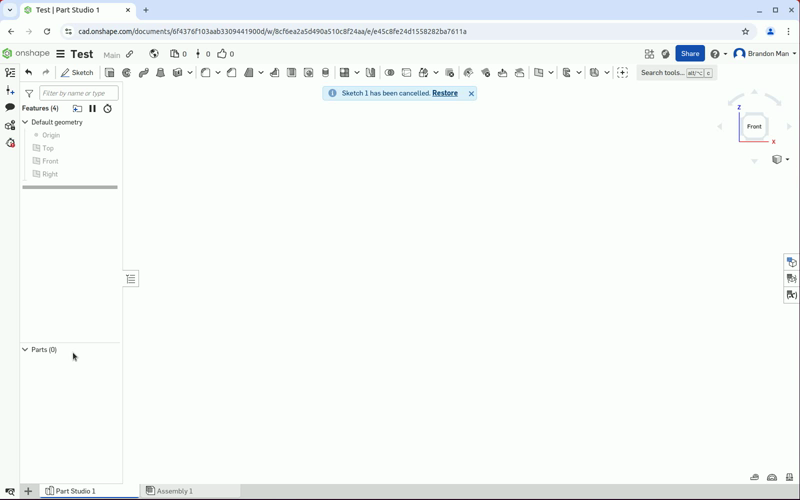
key_up(shift)
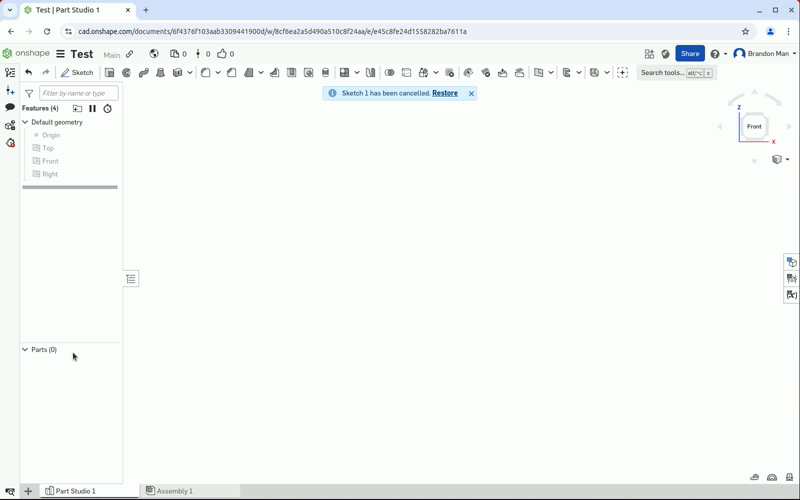
mouse_move(73, 352)
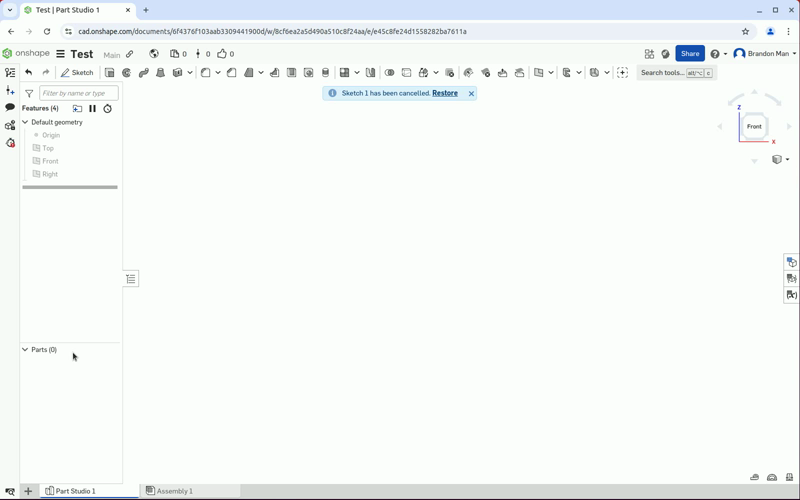
key(shift+y)
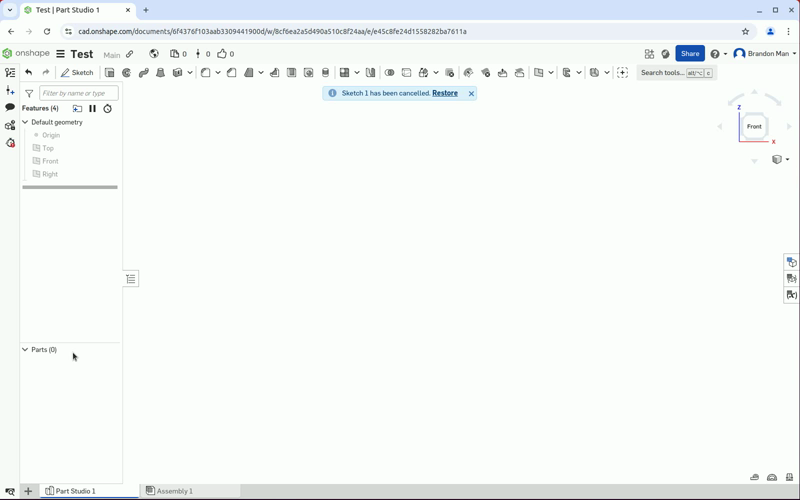
key(shift+s)
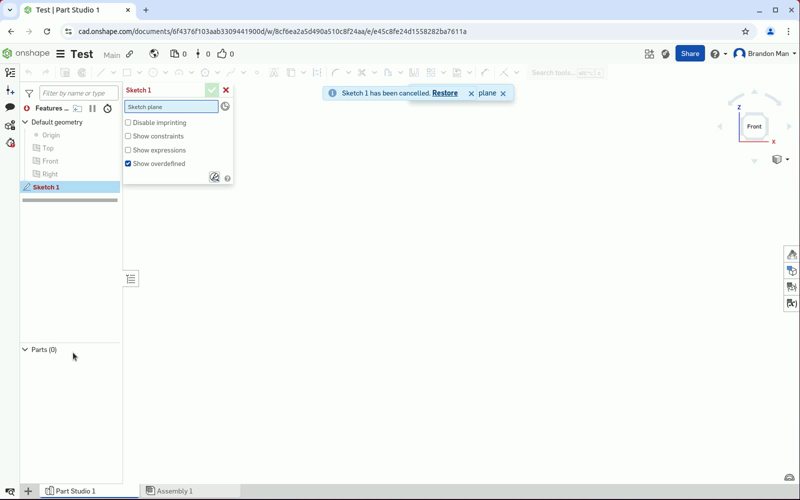
mouse_move(73, 163)
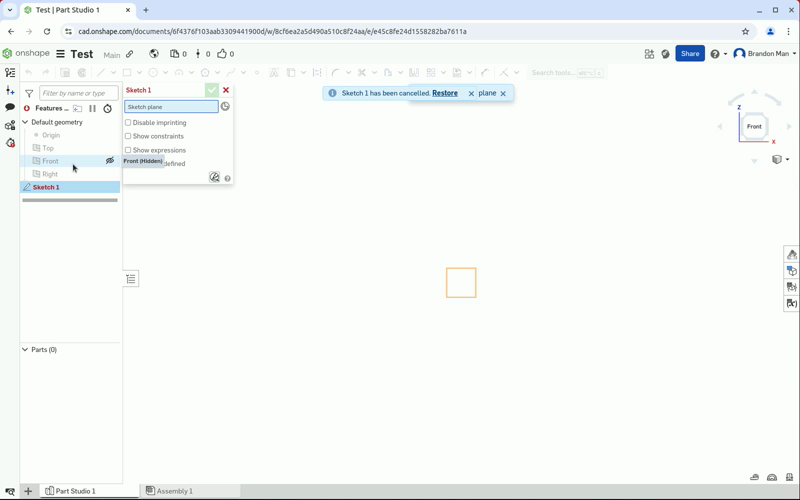
click(73, 163)
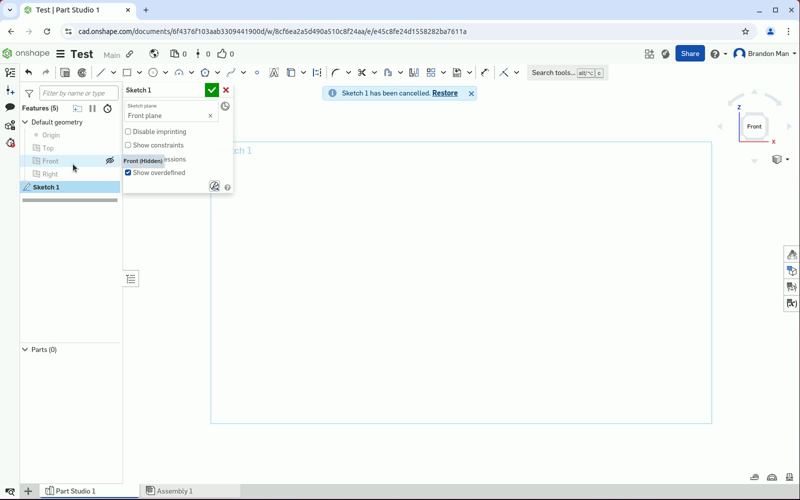
mouse_move(73, 352)
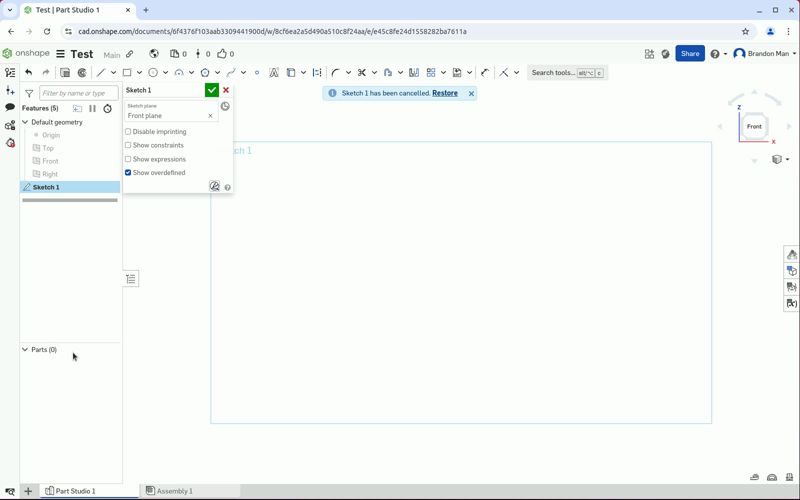
key(y)
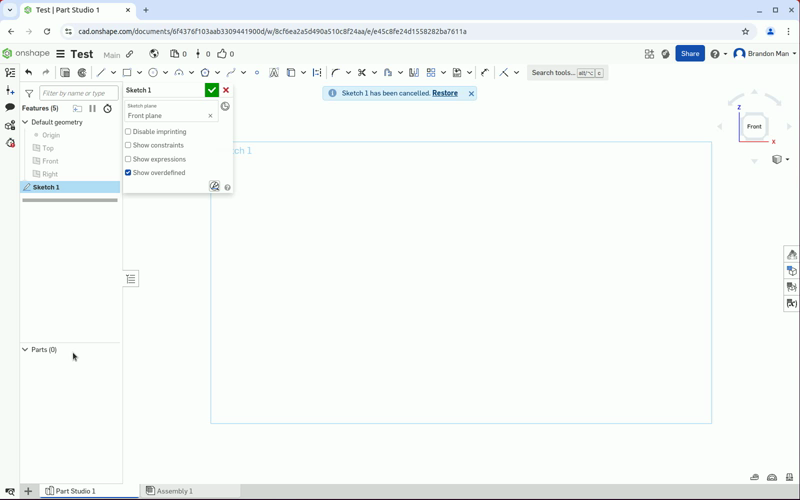
key(c)
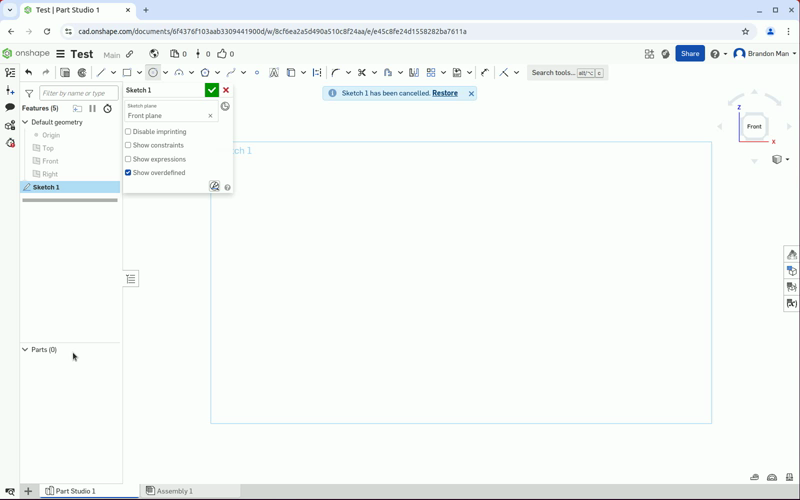
key_down(shift)
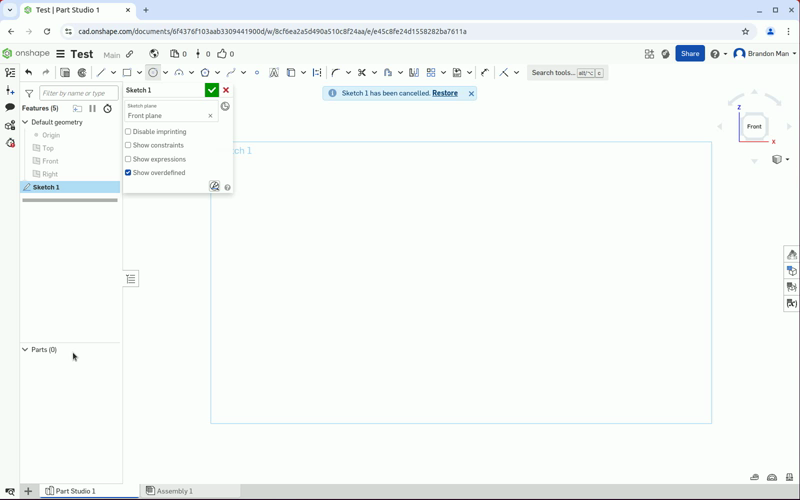
mouse_move(461, 282)
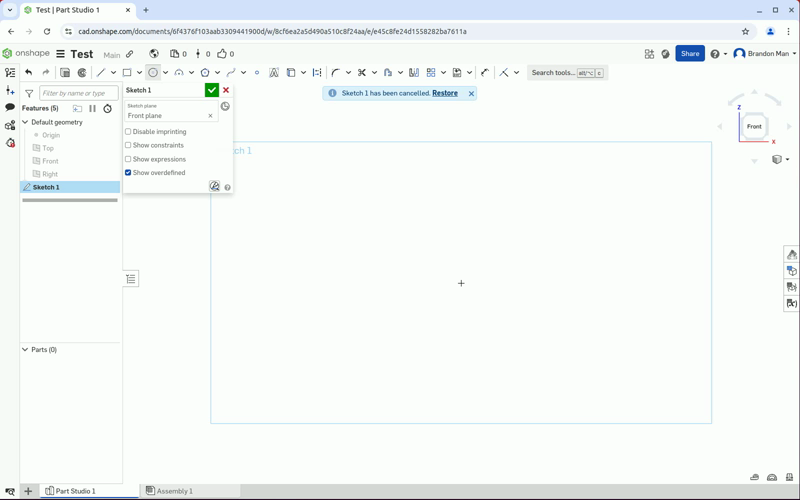
click(461, 282)
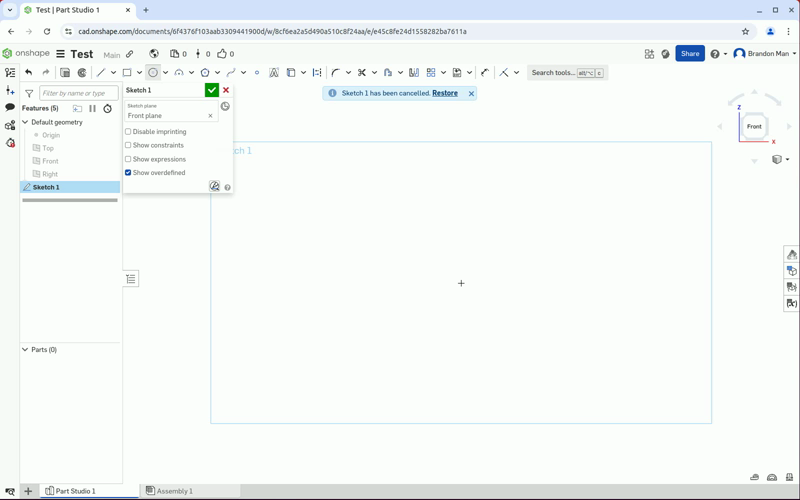
key_up(shift)
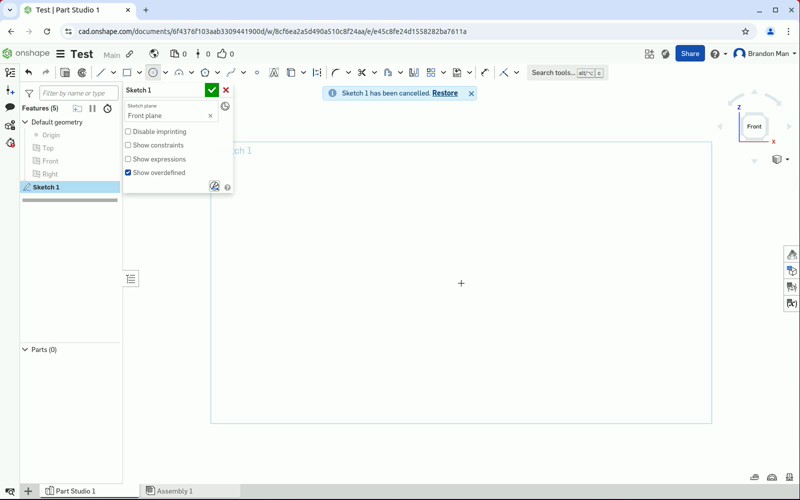
mouse_move(470, 282)
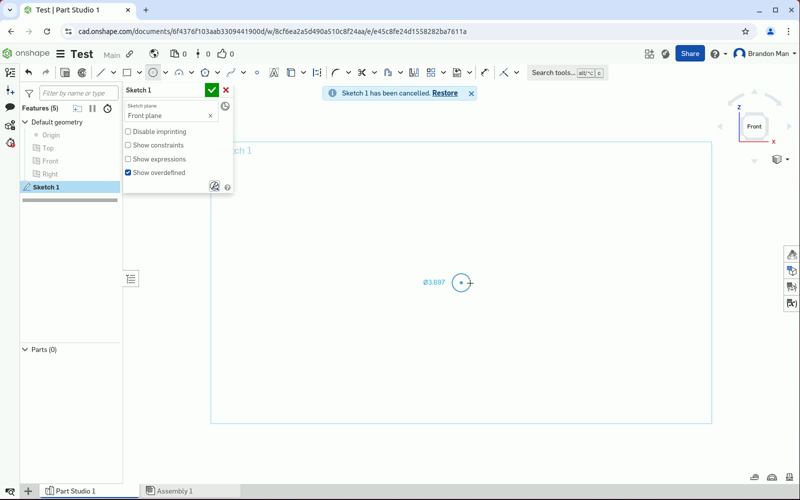
click(470, 282)
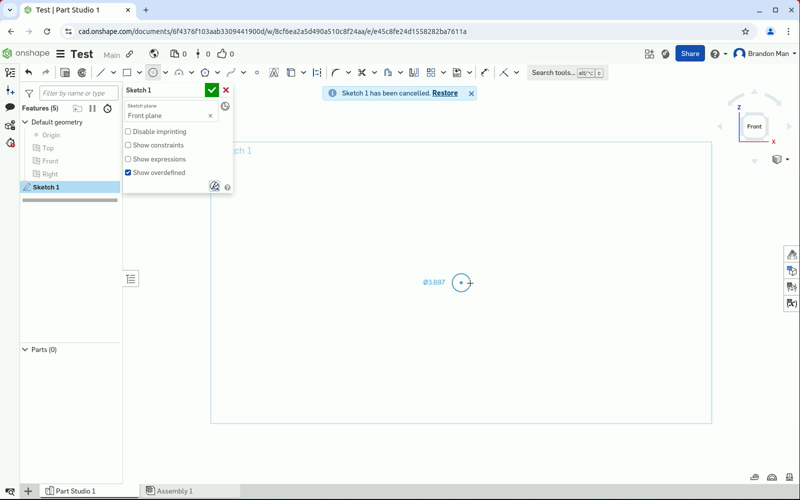
key(esc)
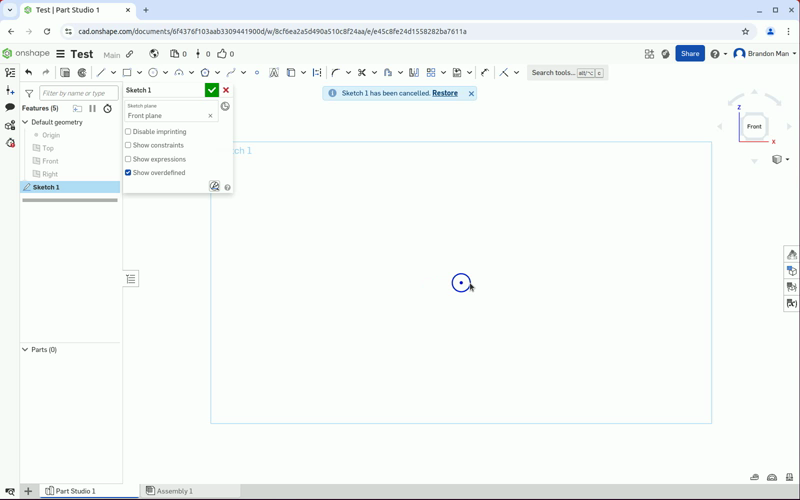
mouse_move(455, 284)
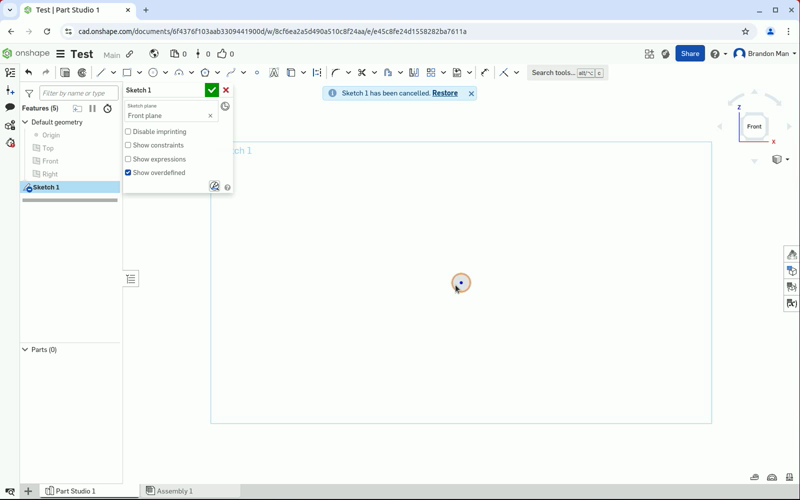
scroll(6)
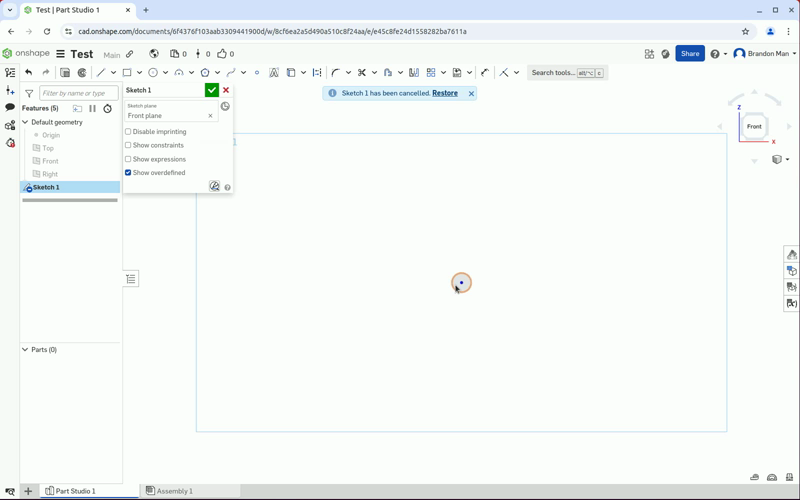
scroll(6)
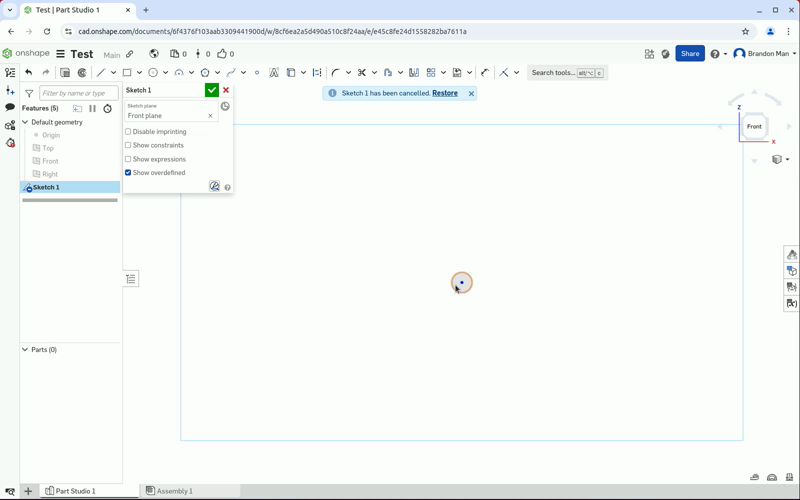
scroll(6)
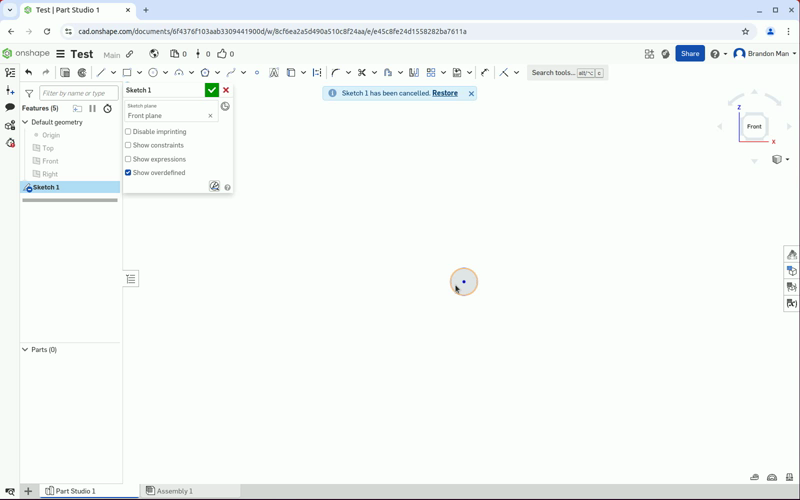
scroll(6)
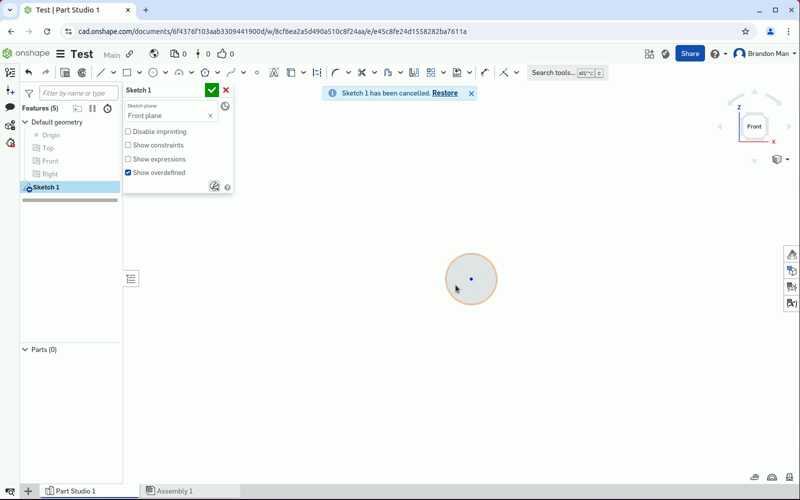
scroll(6)
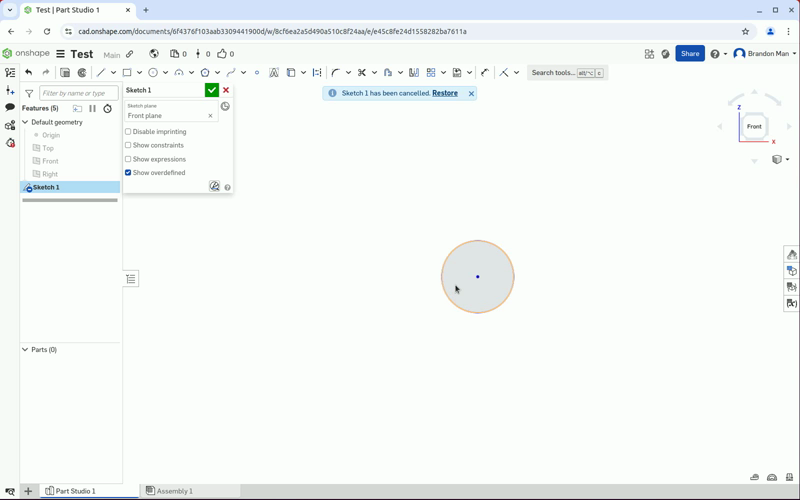
scroll(6)
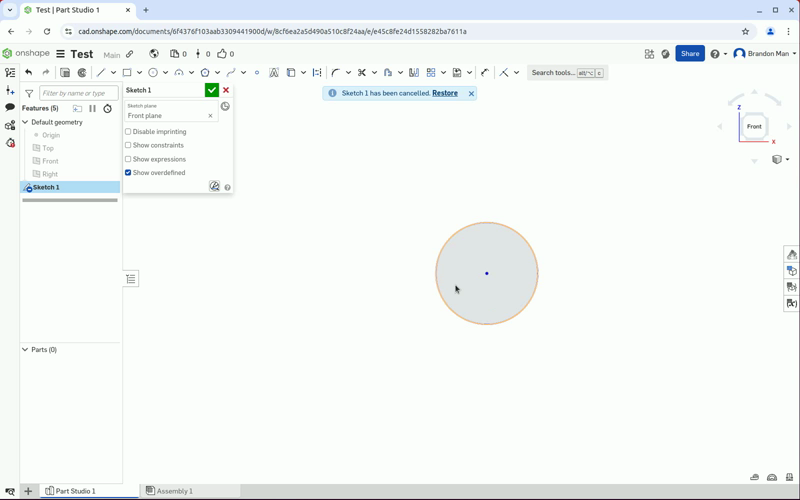
scroll(6)
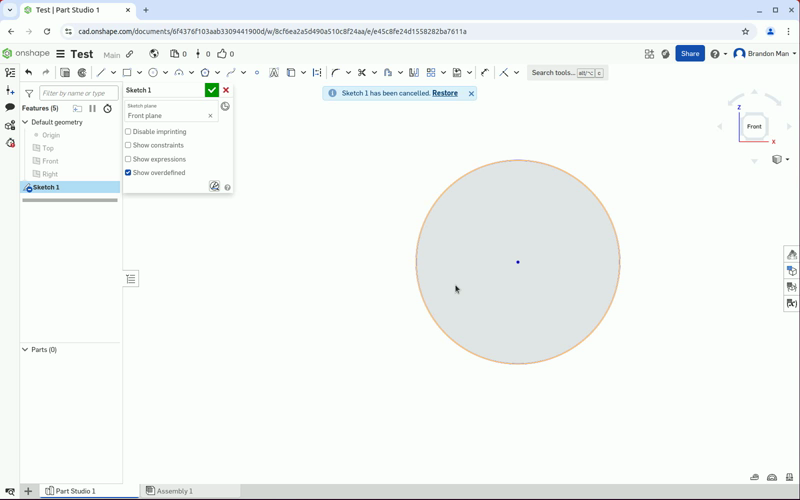
click(455, 284)
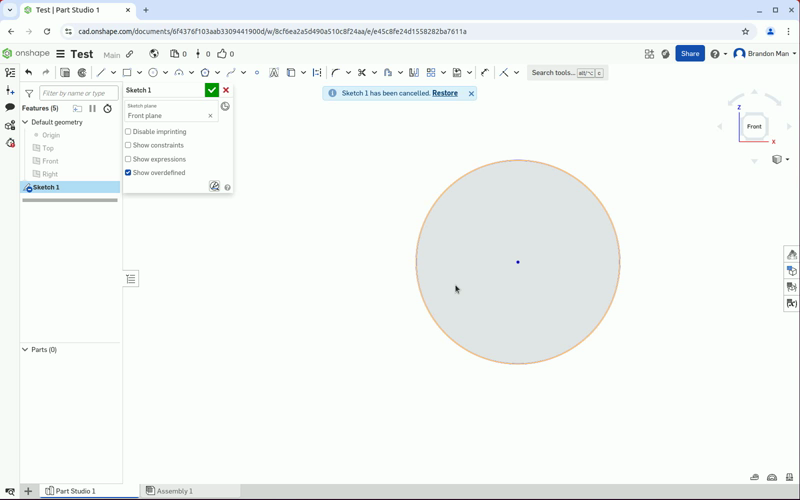
scroll(-6)
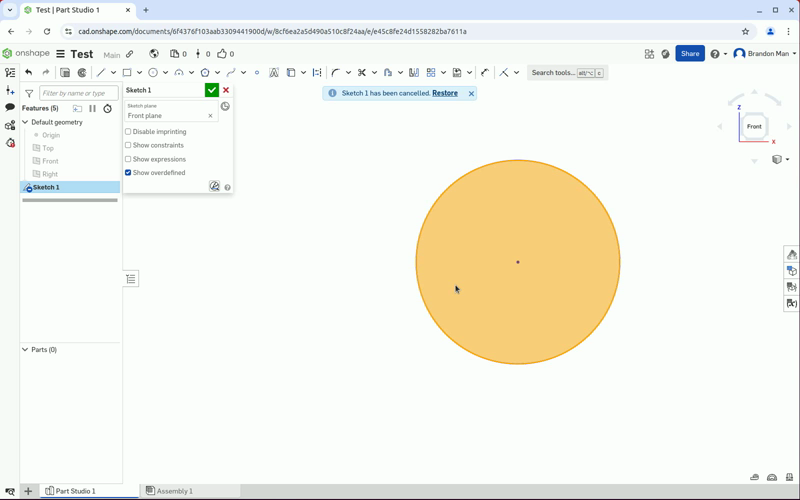
scroll(-6)
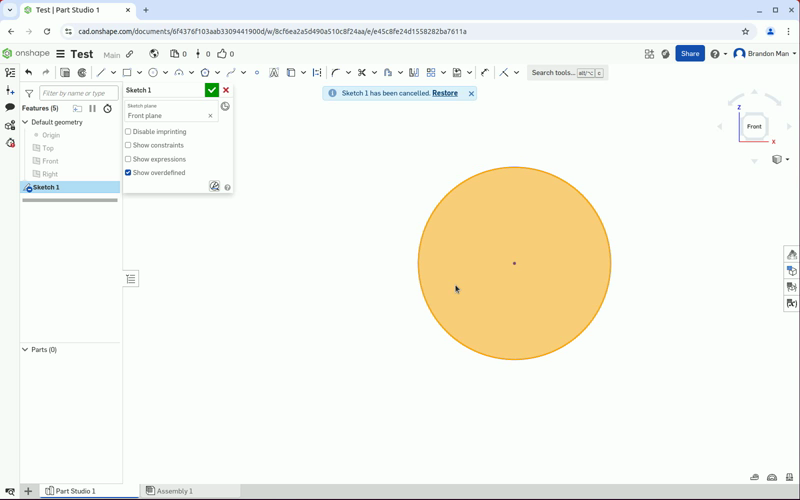
scroll(-6)
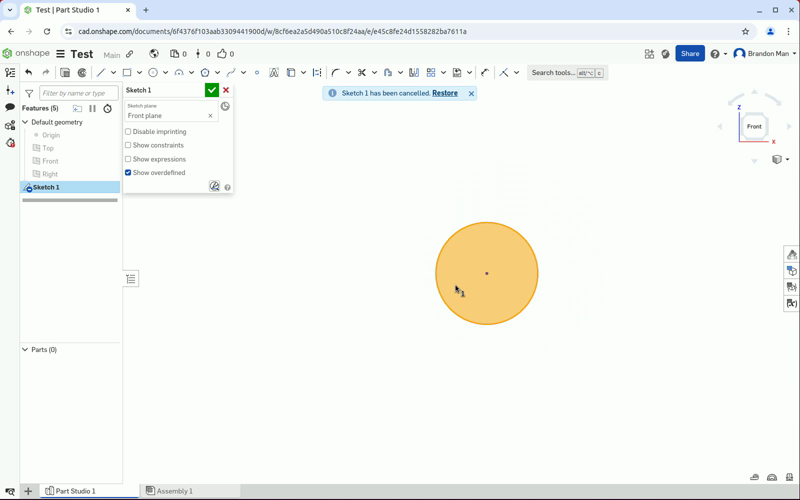
scroll(-6)
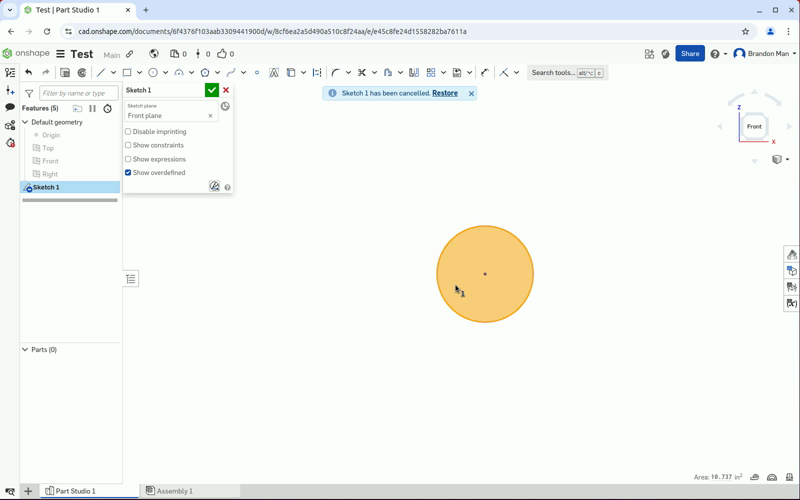
scroll(-6)
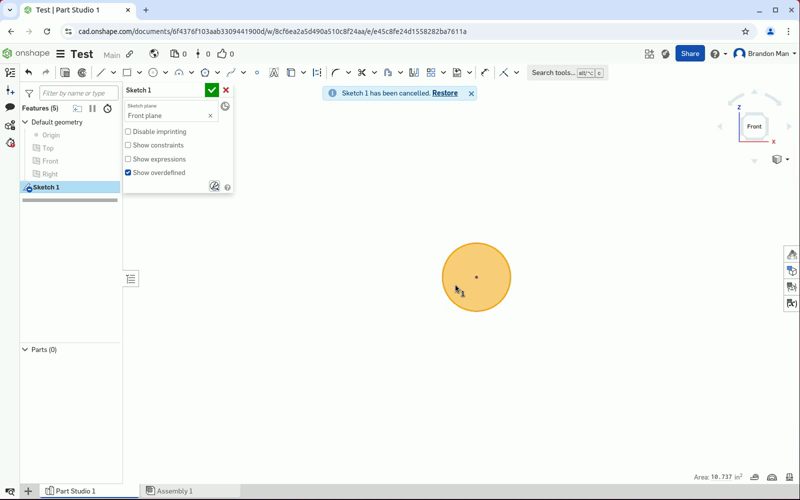
scroll(-6)
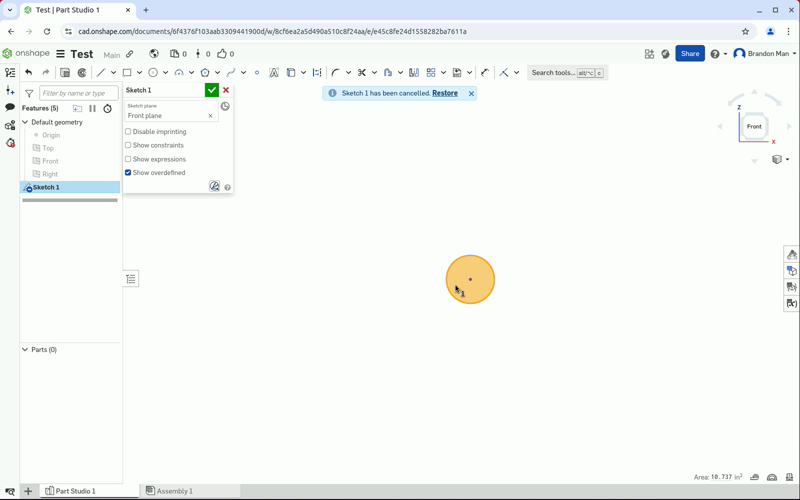
scroll(-6)
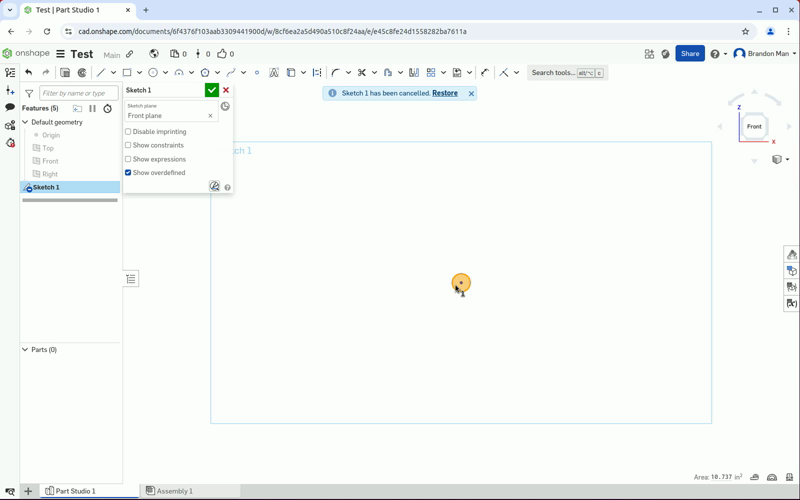
mouse_move(73, 352)
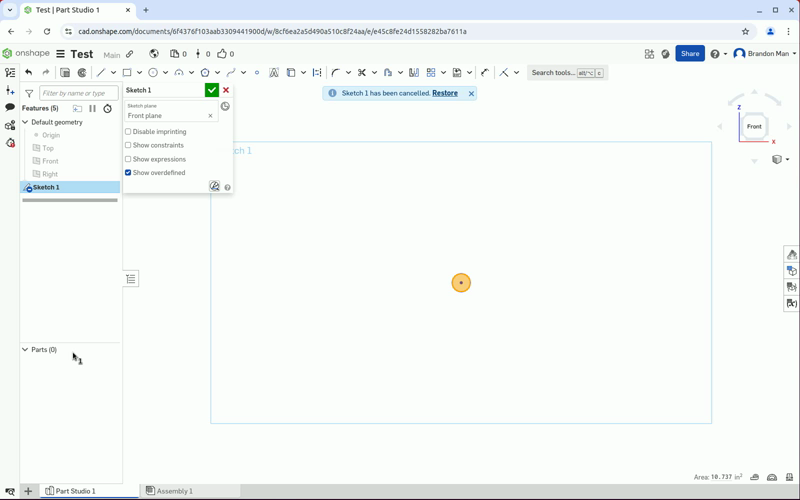
key(shift+y)
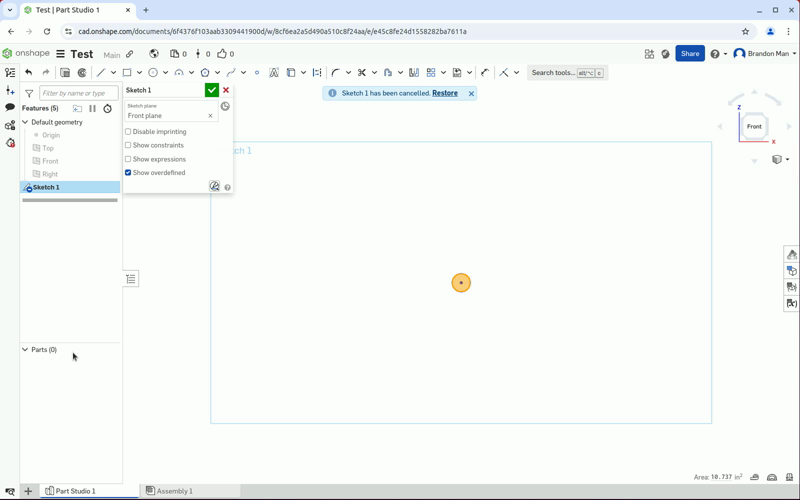
key(shift+e)
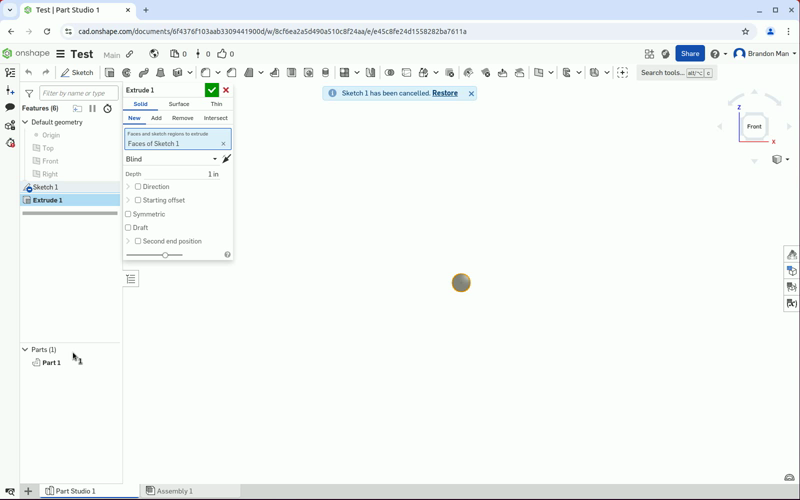
mouse_move(143, 106)
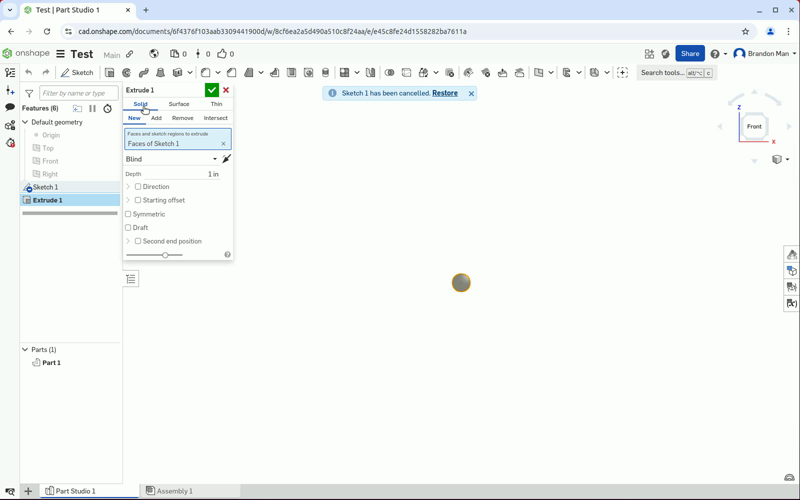
click(143, 106)
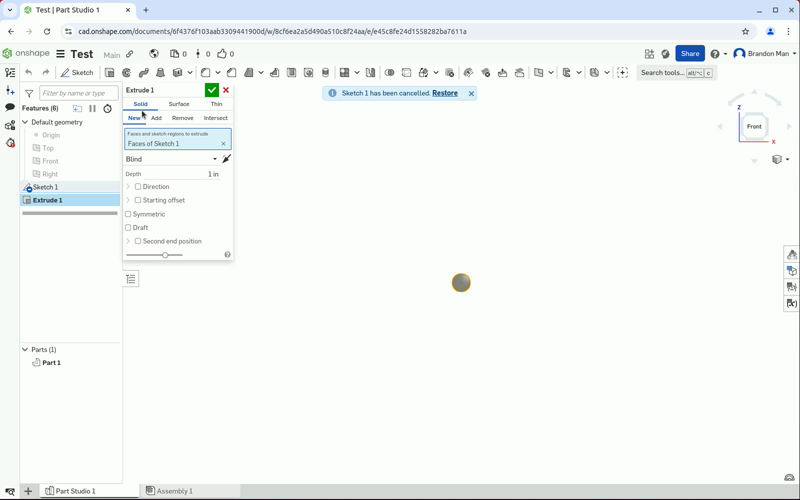
mouse_move(137, 120)
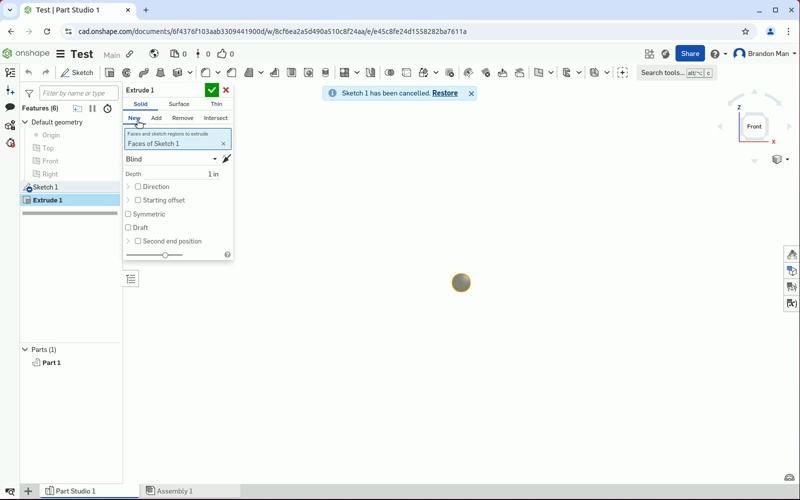
click(137, 120)
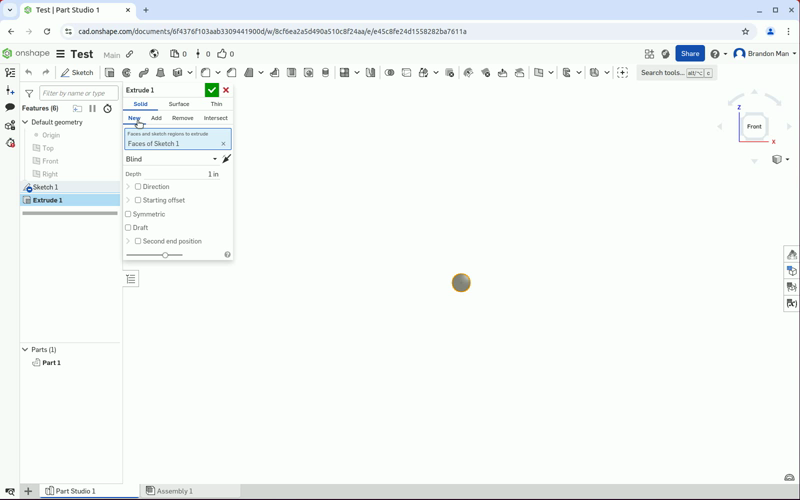
key(tab, 4)
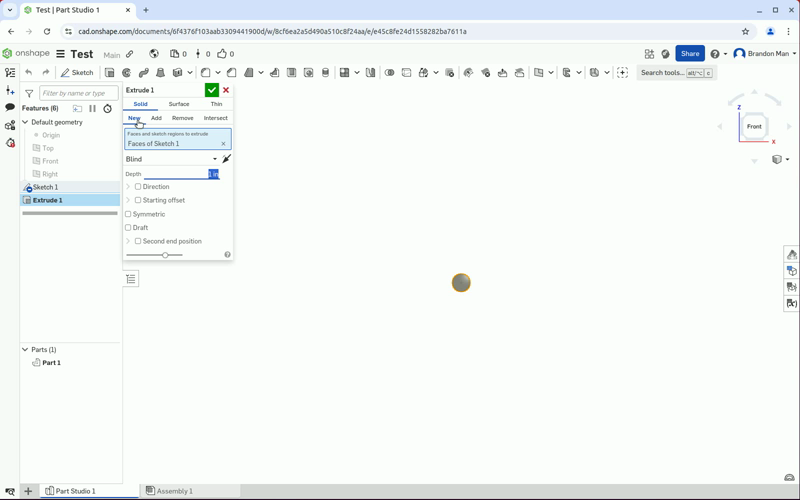
text(23.108)
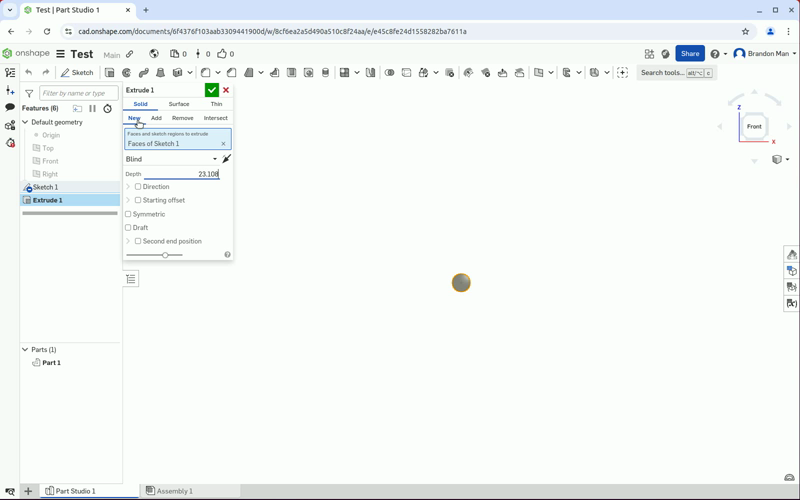
key(enter)
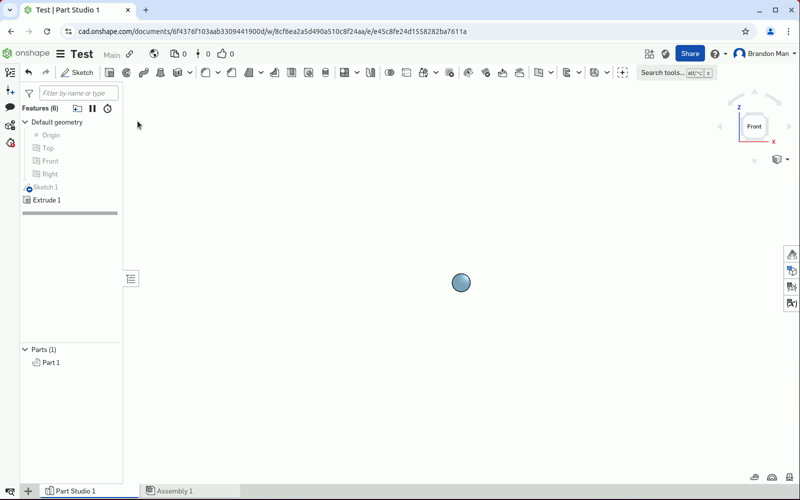
key(shift+h)
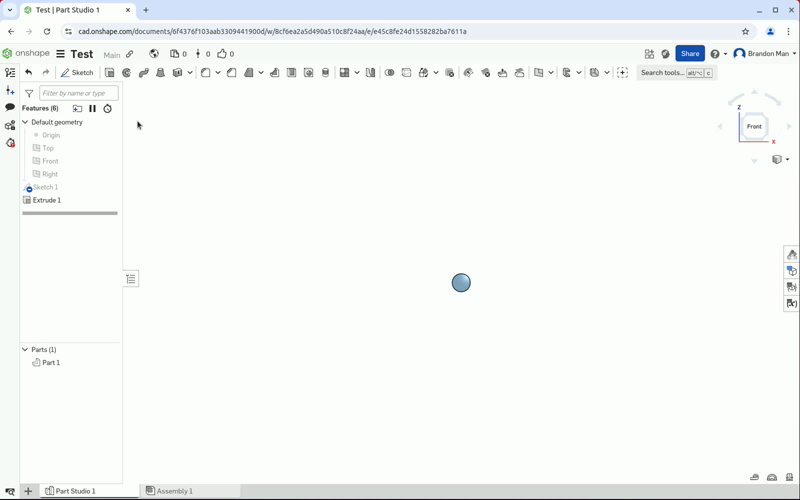
key(shift+h)
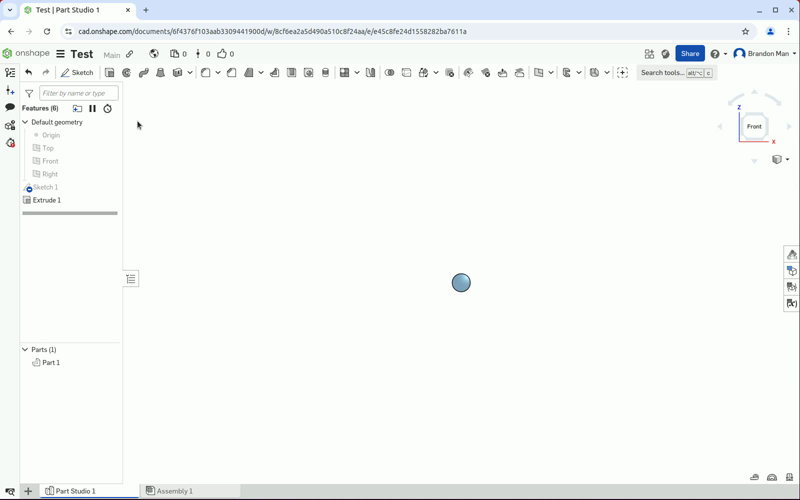
mouse_move(73, 189)
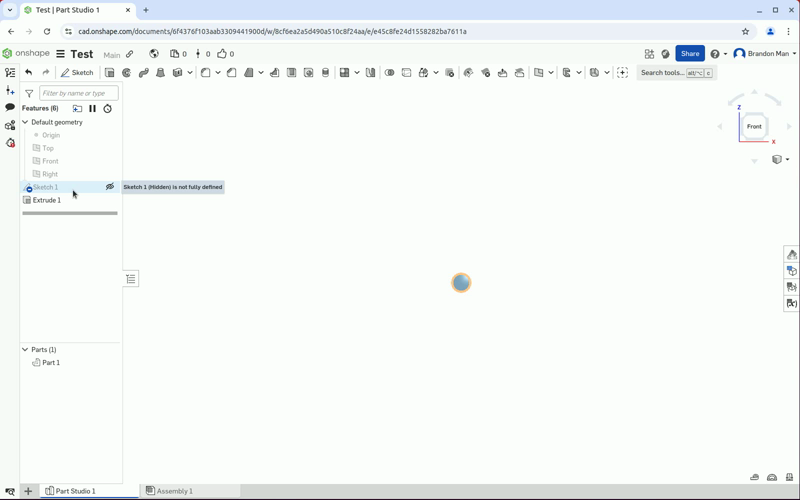
click(73, 189)
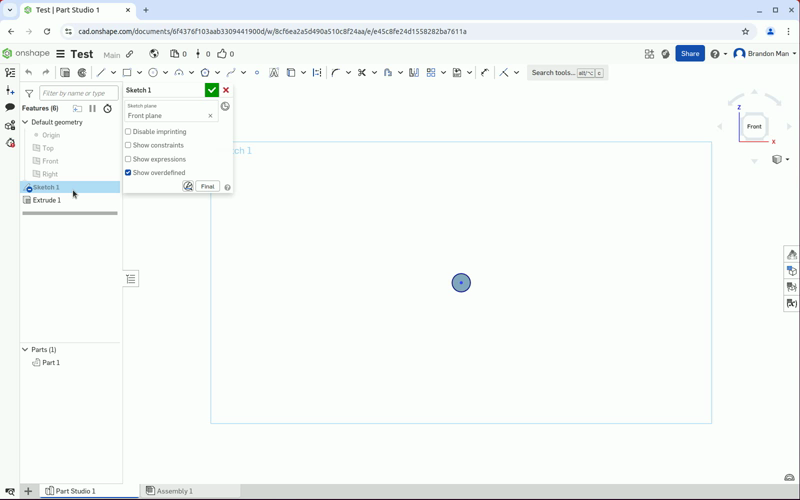
mouse_move(229, 92)
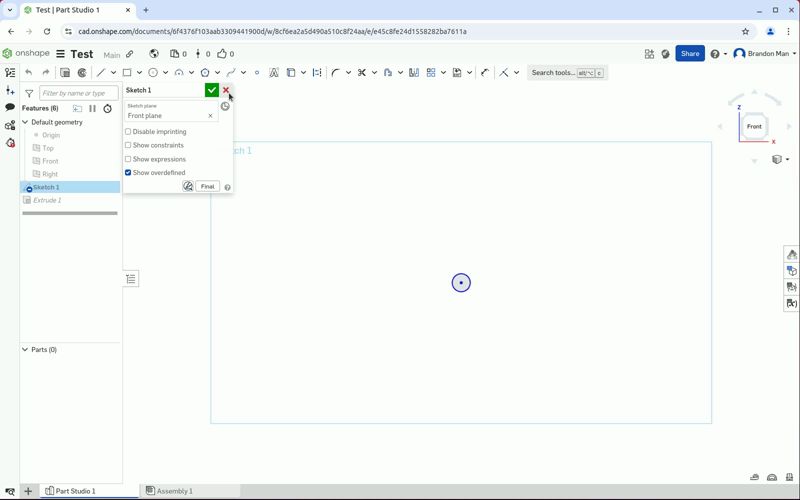
click(229, 92)
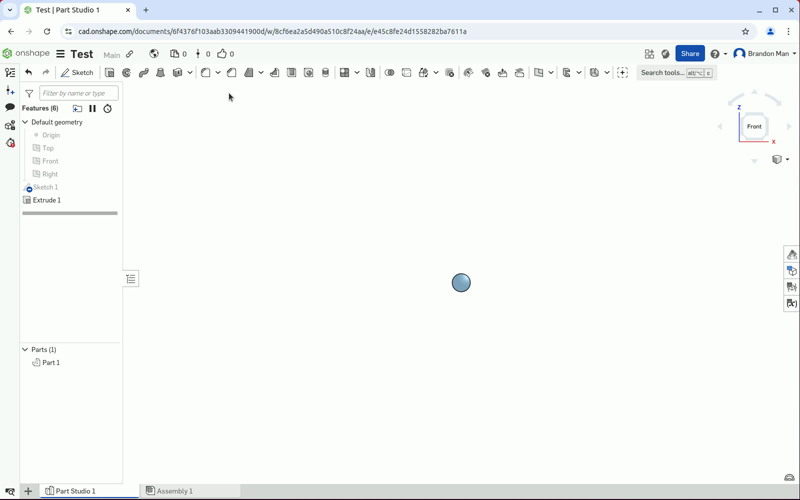
mouse_move(73, 352)
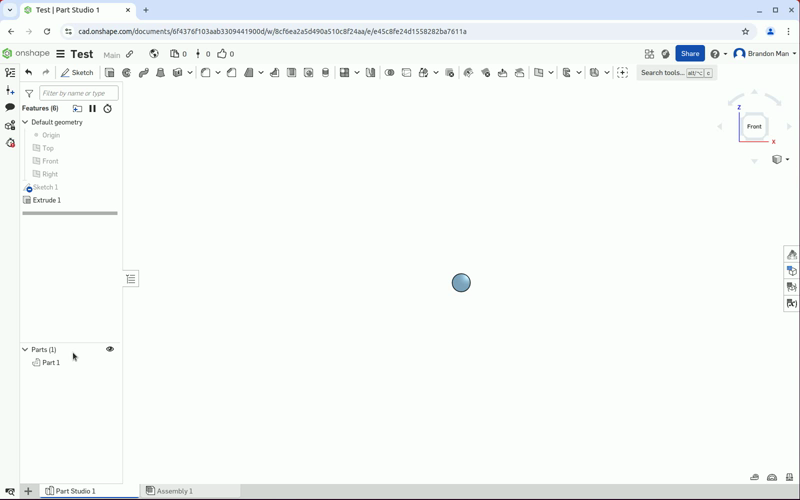
key(y)
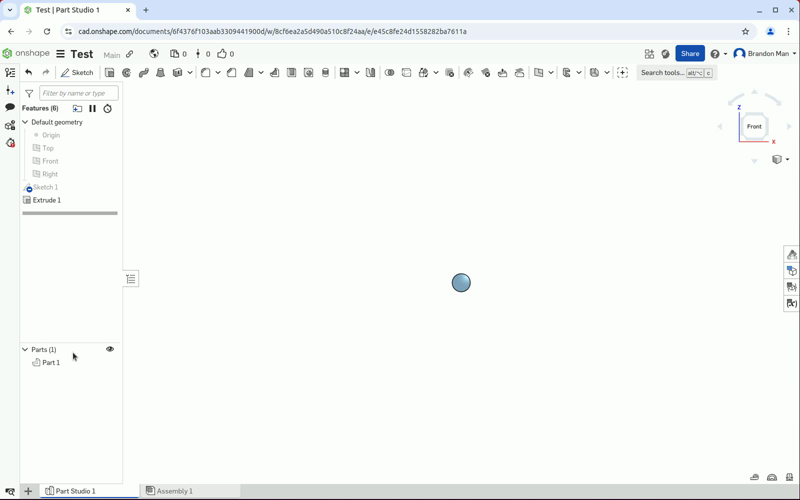
key(shift+p)
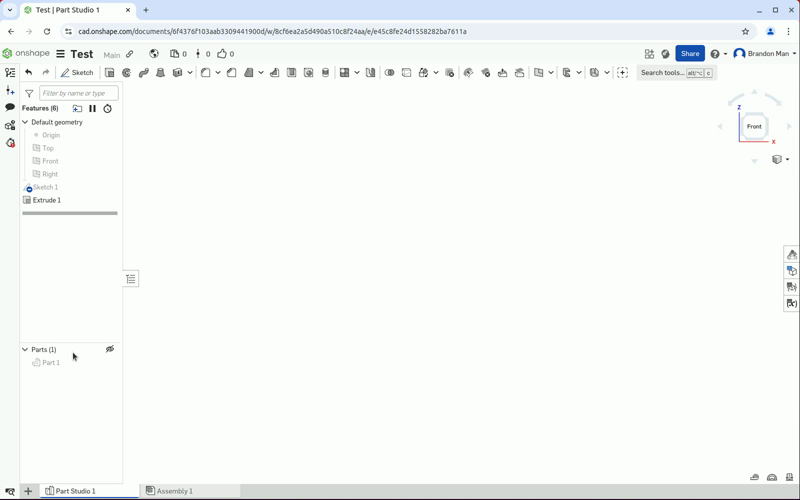
key(space)
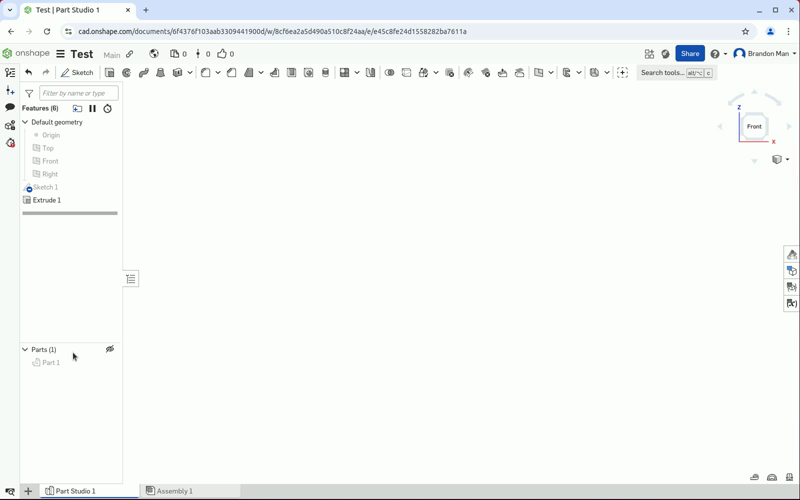
key_down(shift)
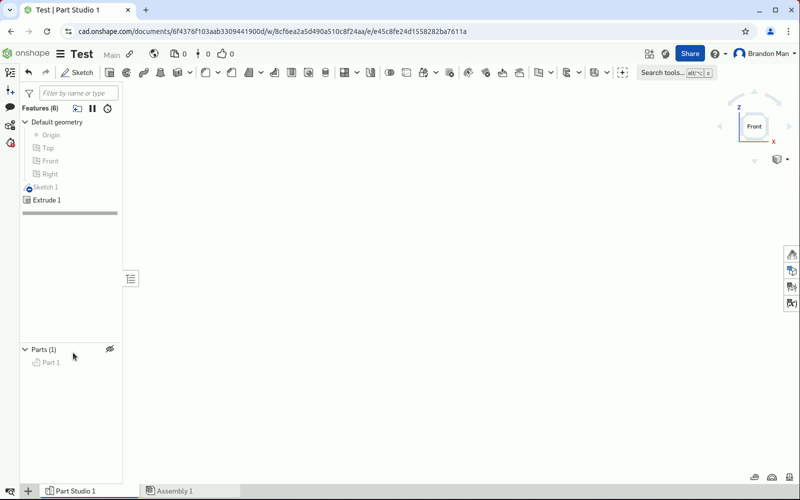
key(left)
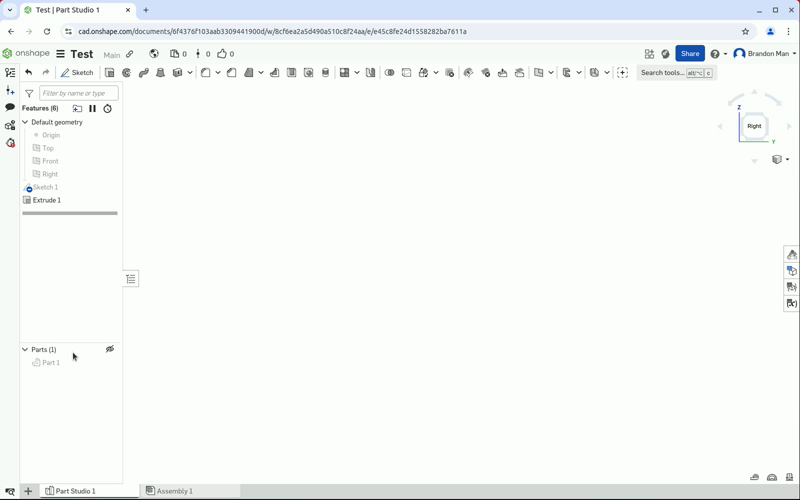
key_up(shift)
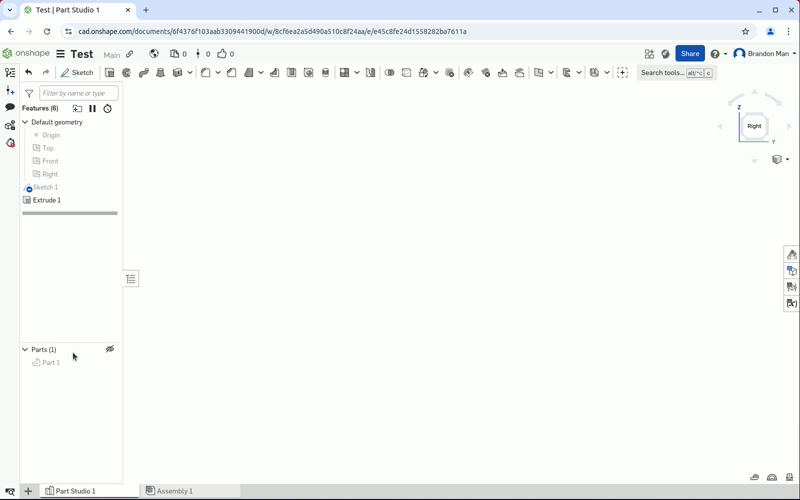
mouse_move(73, 352)
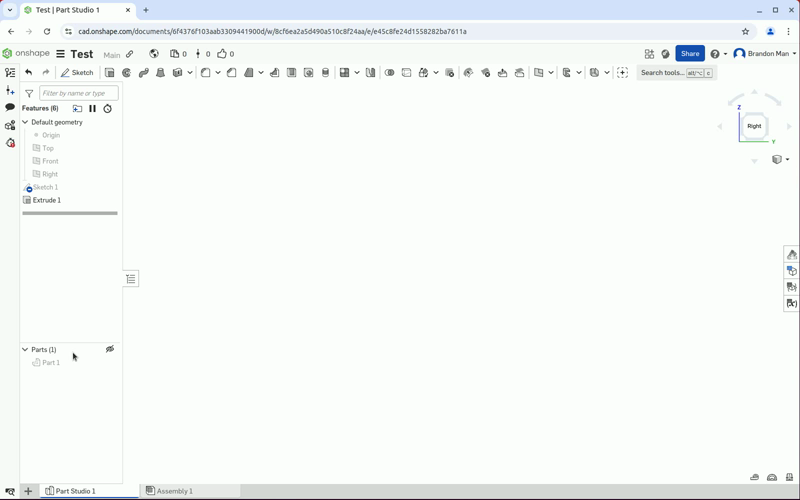
key(shift+y)
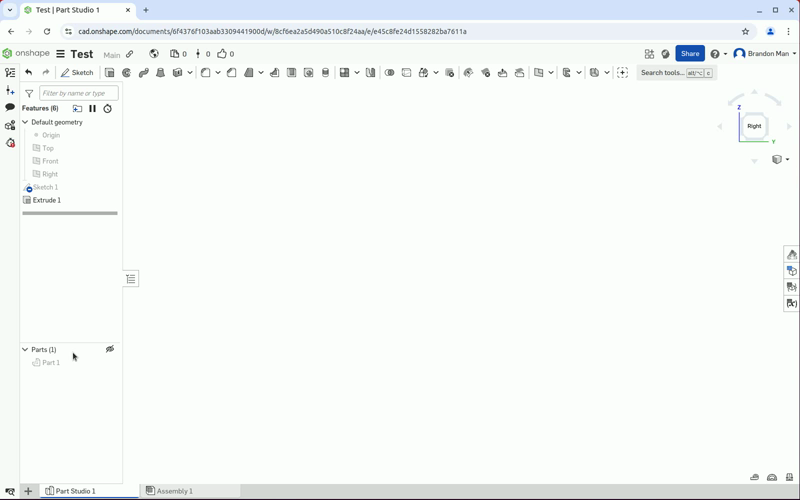
key(shift+s)
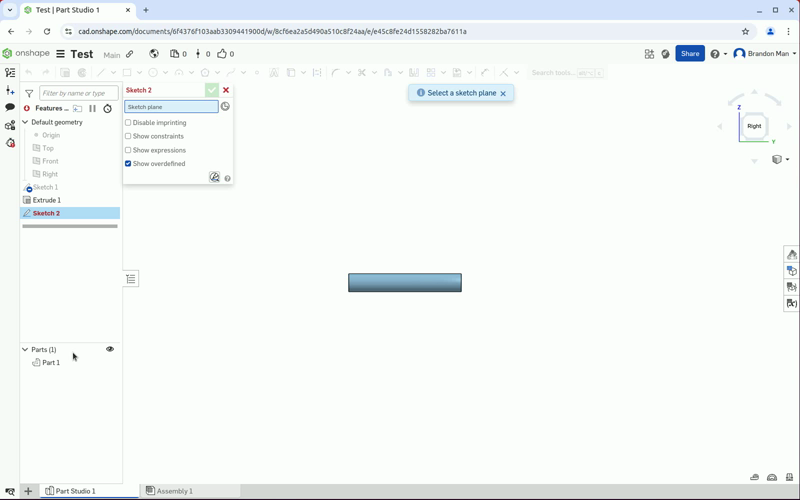
mouse_move(73, 176)
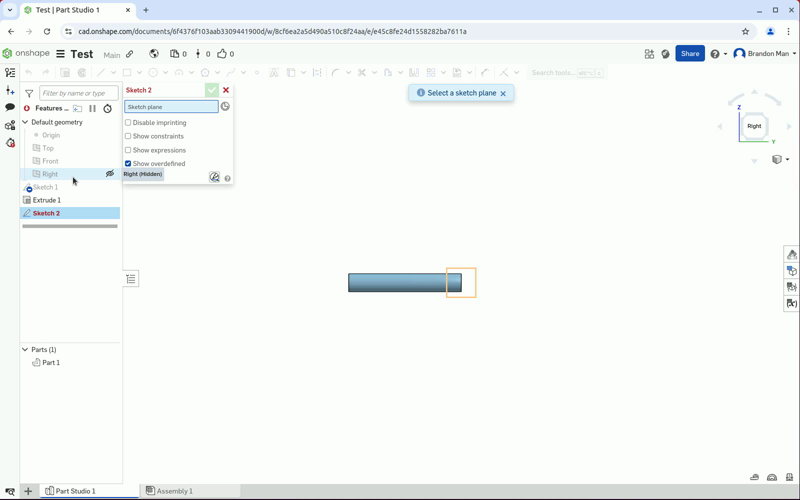
click(73, 176)
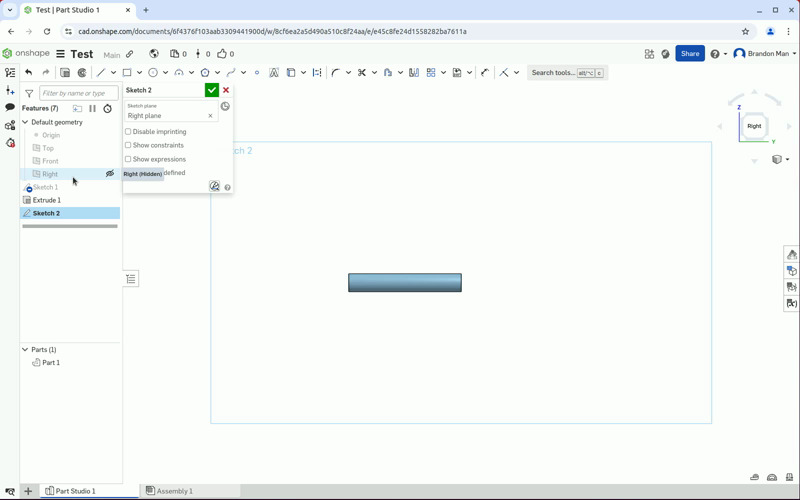
mouse_move(73, 352)
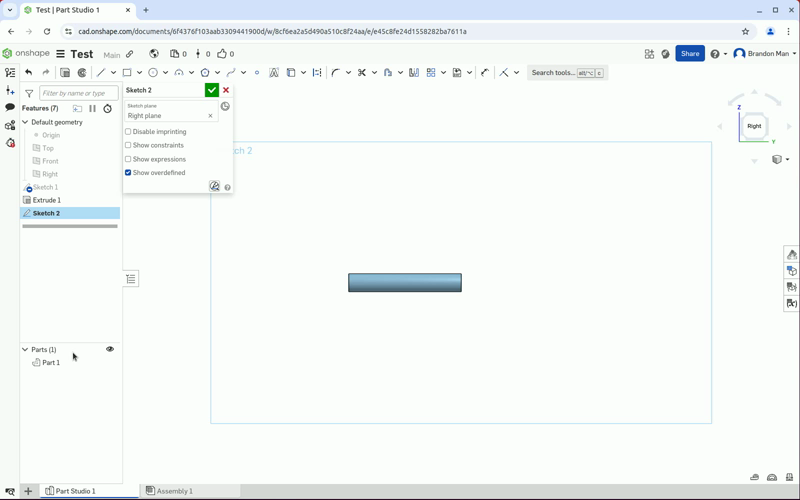
key(y)
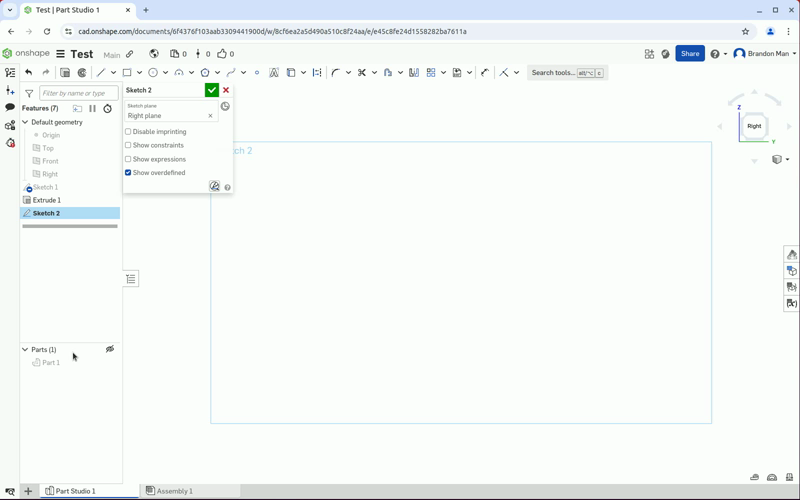
key(l)
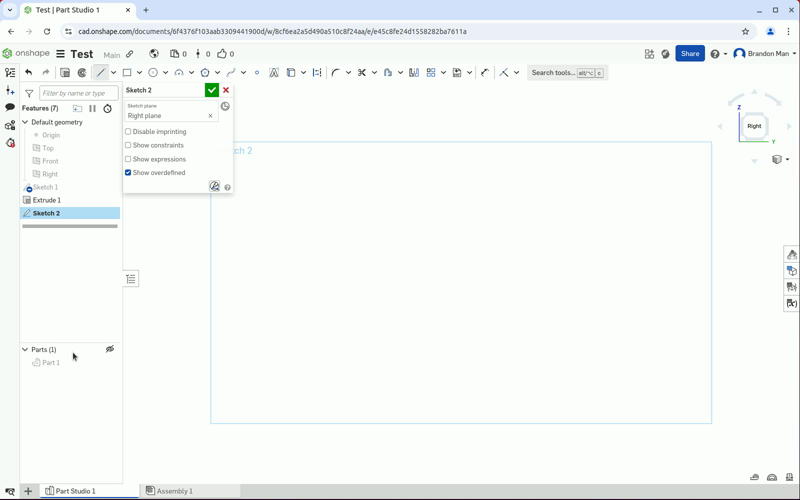
key_down(shift)
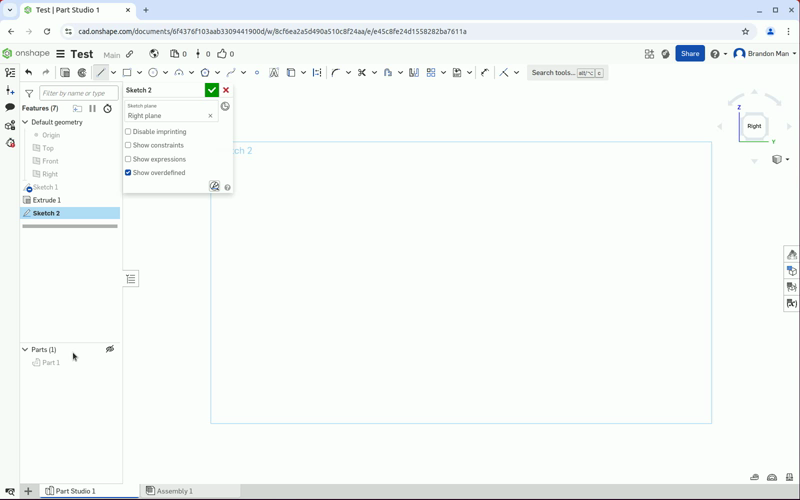
mouse_move(353, 279)
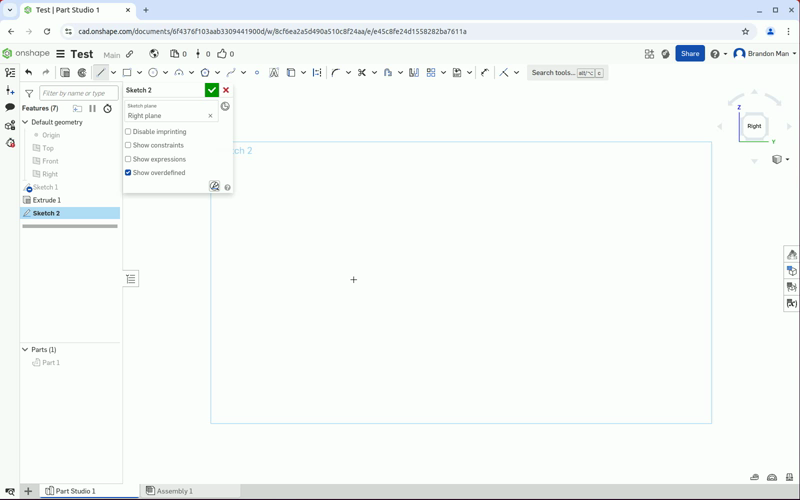
click(353, 279)
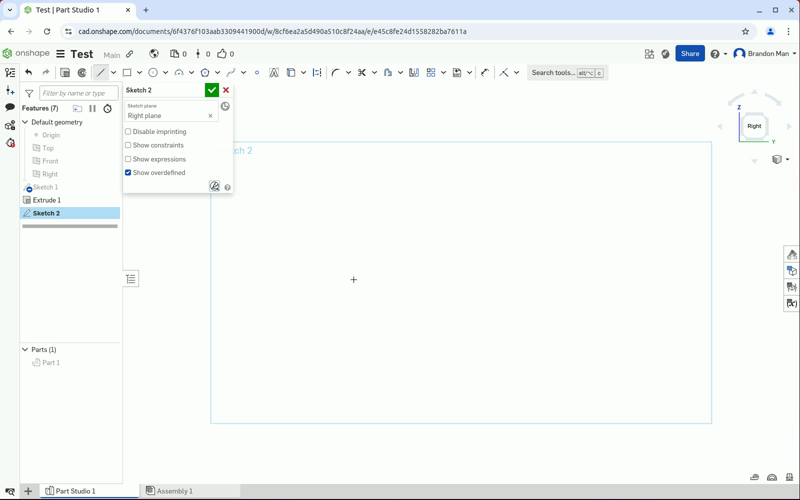
key_up(shift)
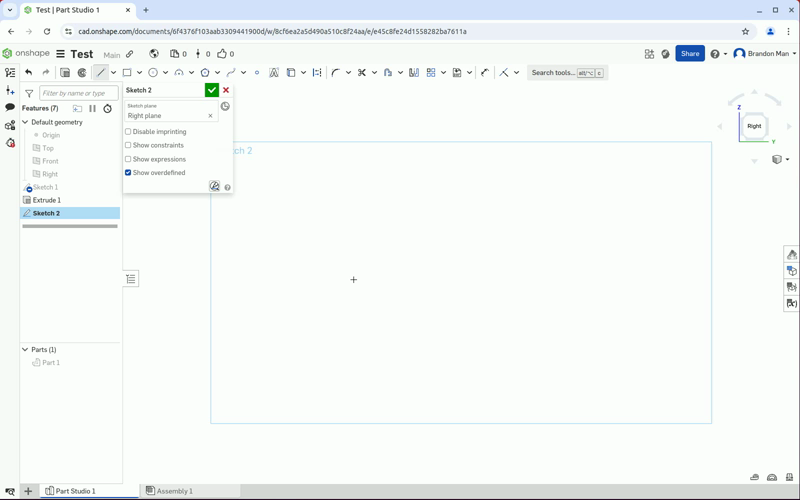
key_down(shift)
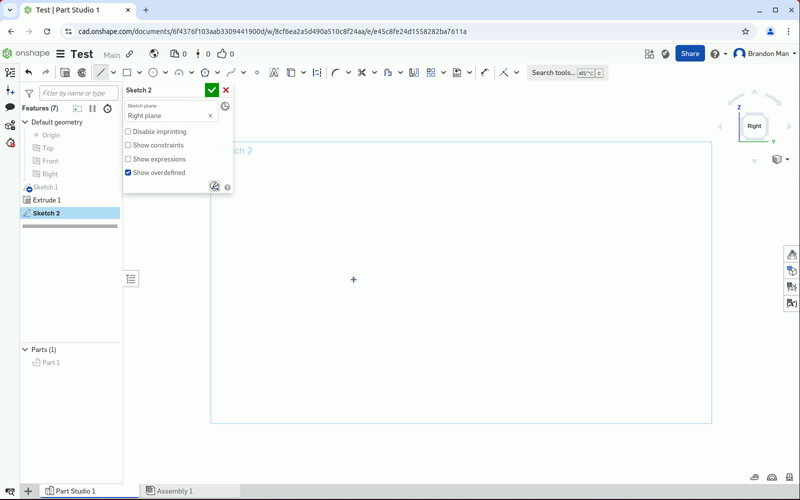
mouse_move(383, 279)
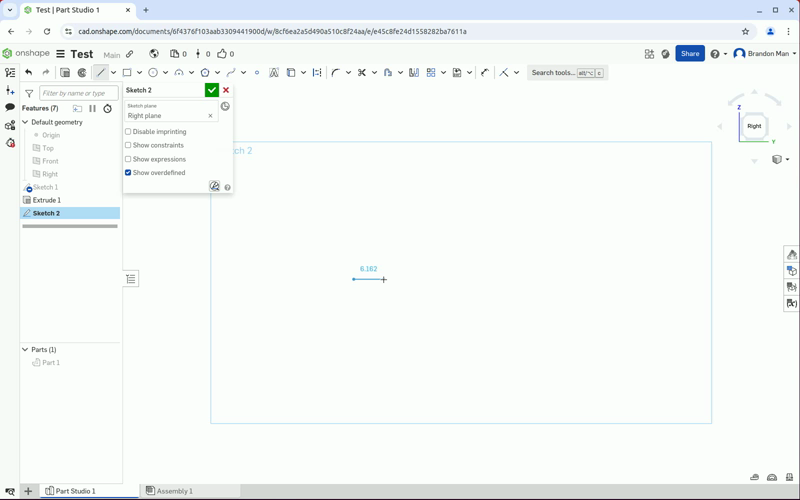
mouse_move(362, 279)
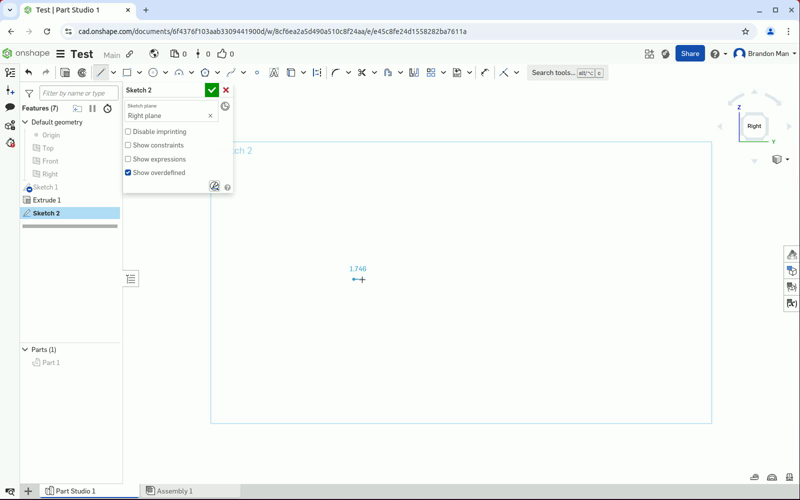
click(362, 279)
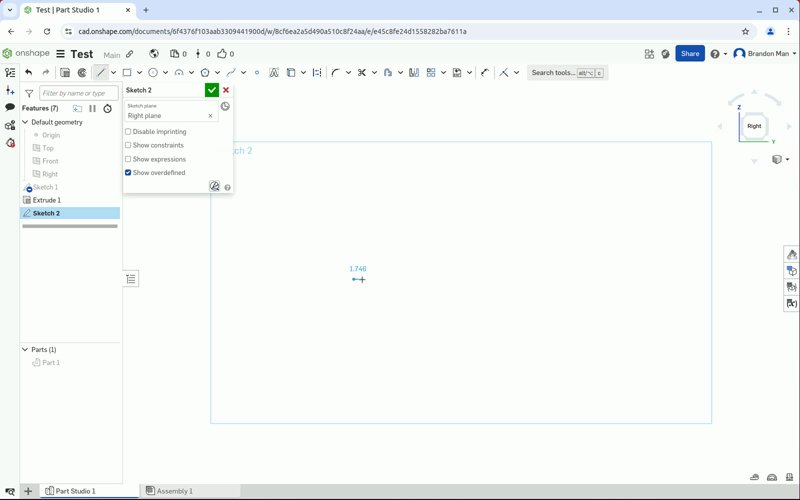
key_up(shift)
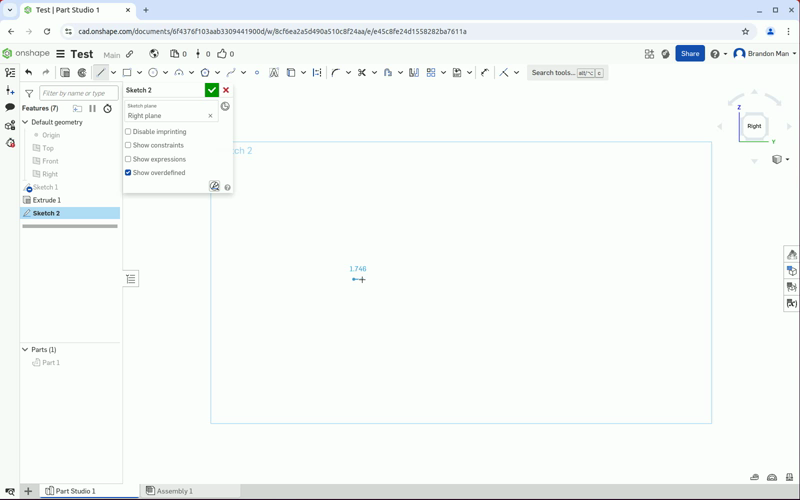
key_down(shift)
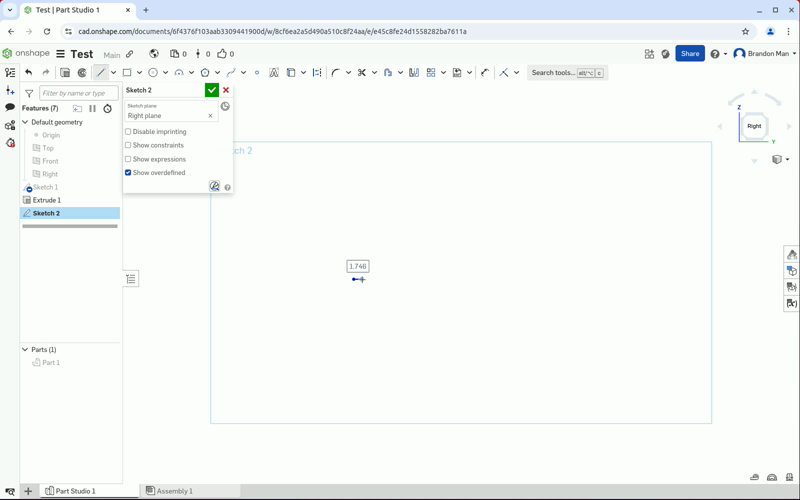
mouse_move(392, 279)
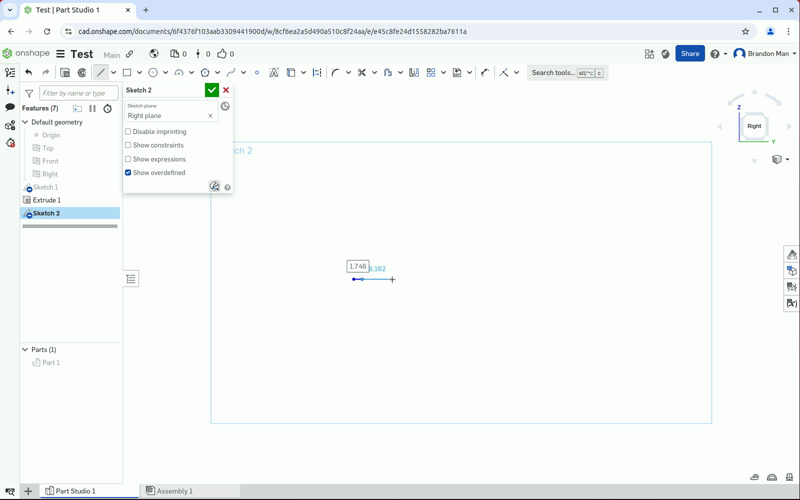
mouse_move(362, 263)
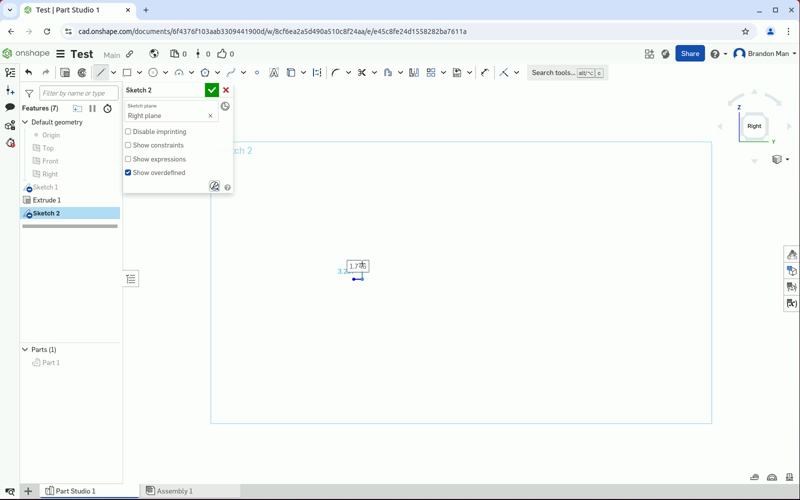
click(362, 263)
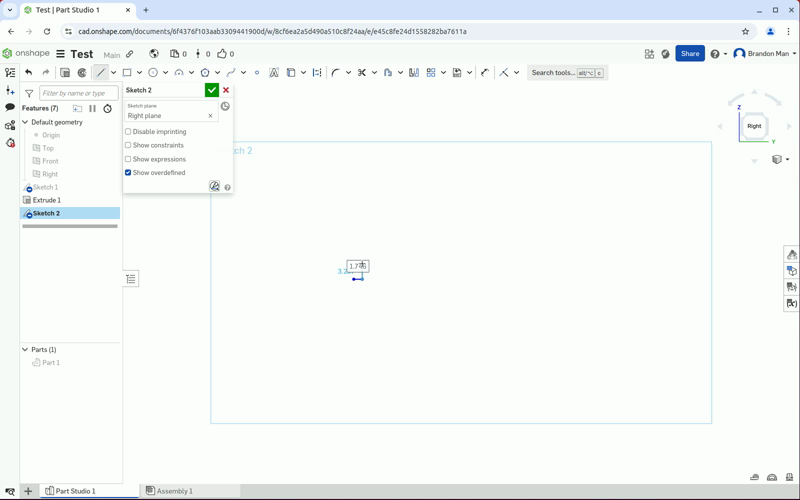
key_up(shift)
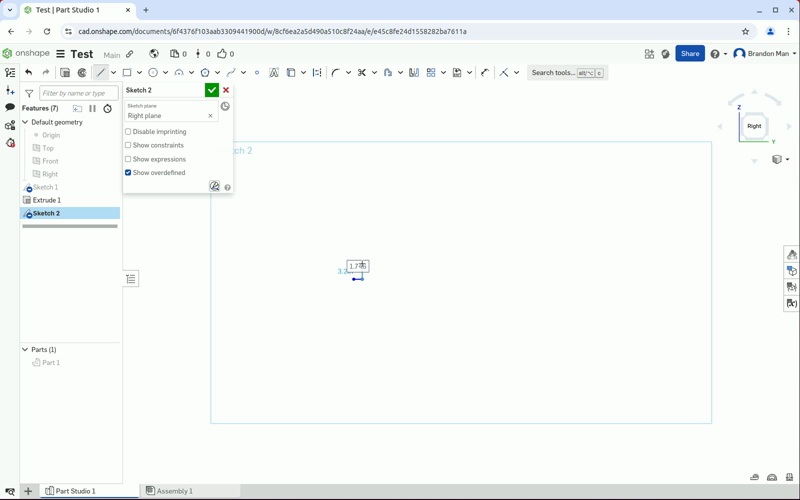
key_down(shift)
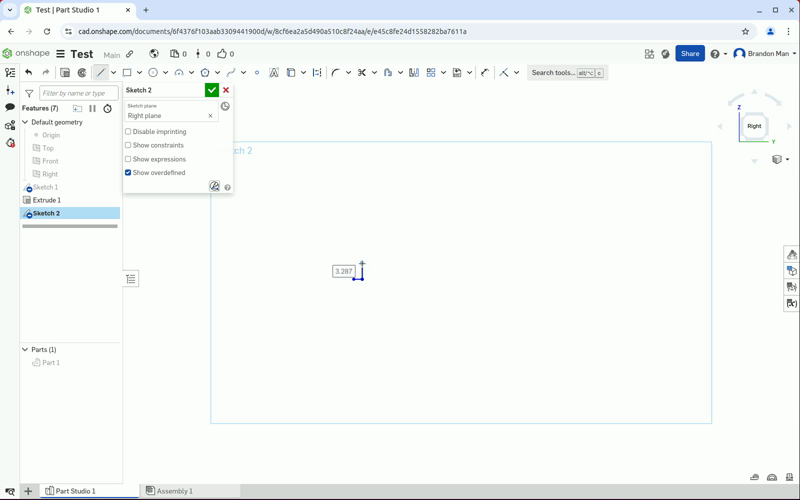
mouse_move(392, 263)
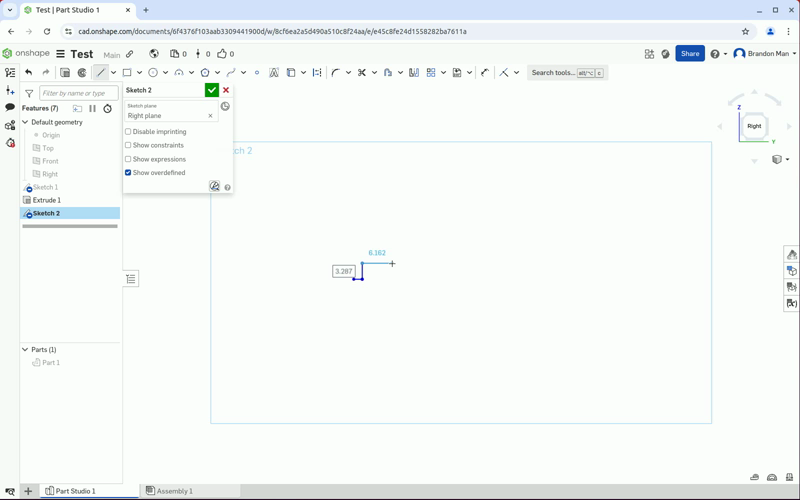
mouse_move(353, 263)
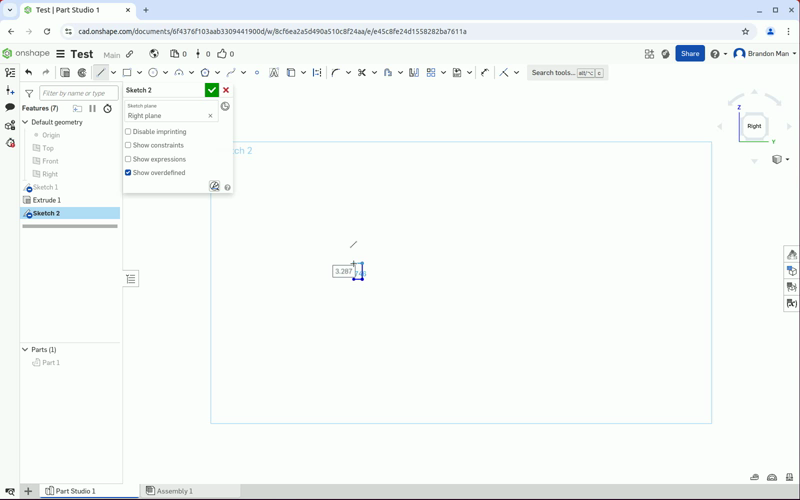
click(353, 263)
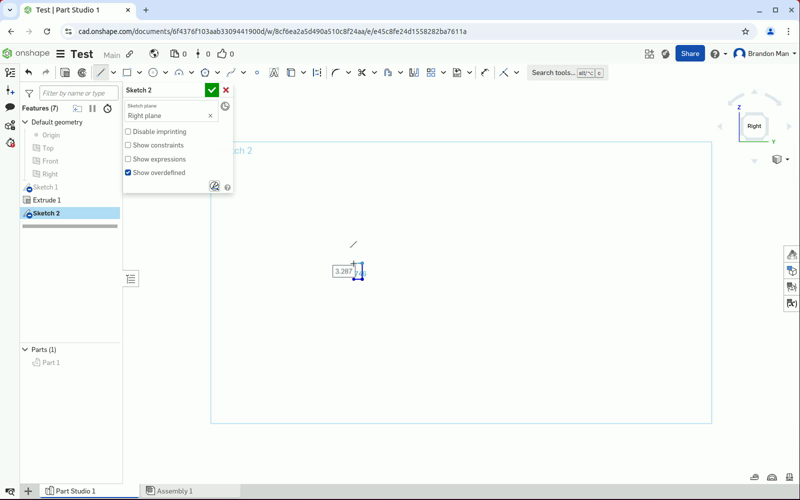
key_up(shift)
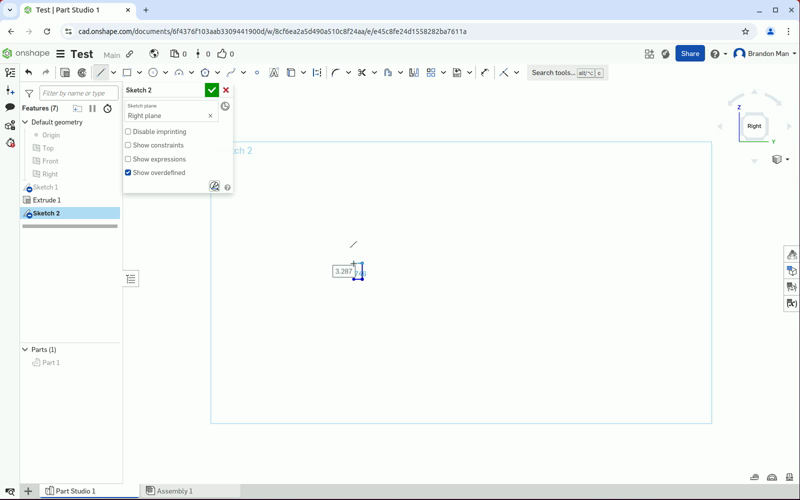
mouse_move(383, 263)
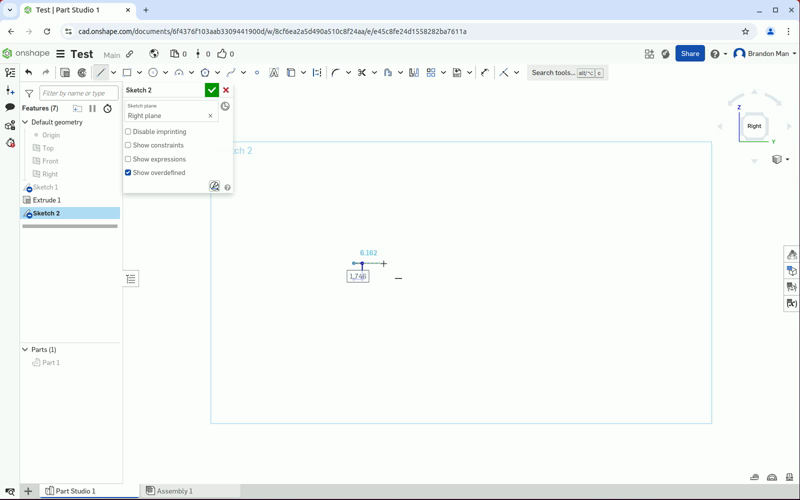
key_down(shift)
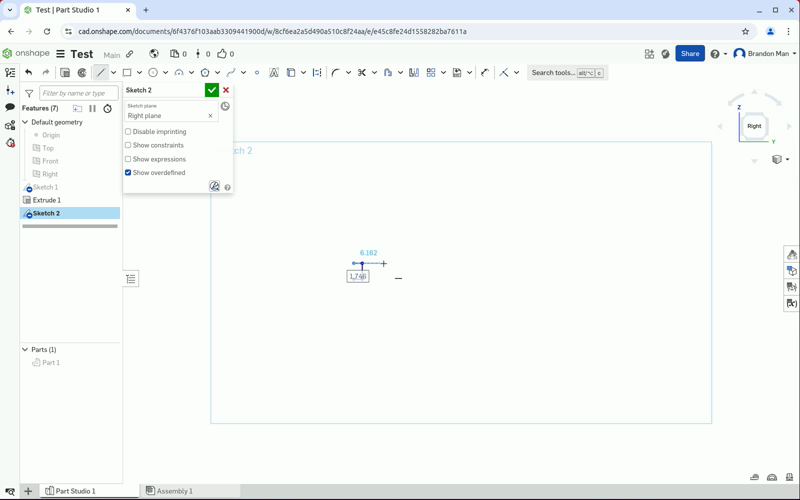
mouse_move(353, 279)
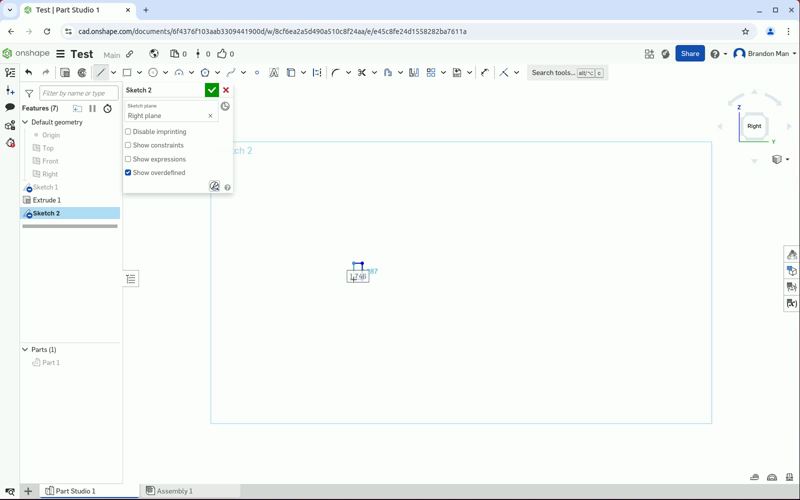
key_up(shift)
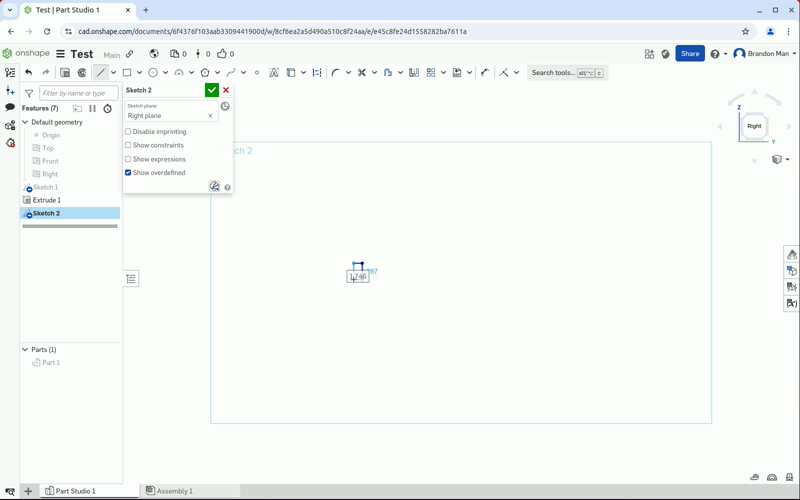
click(353, 279)
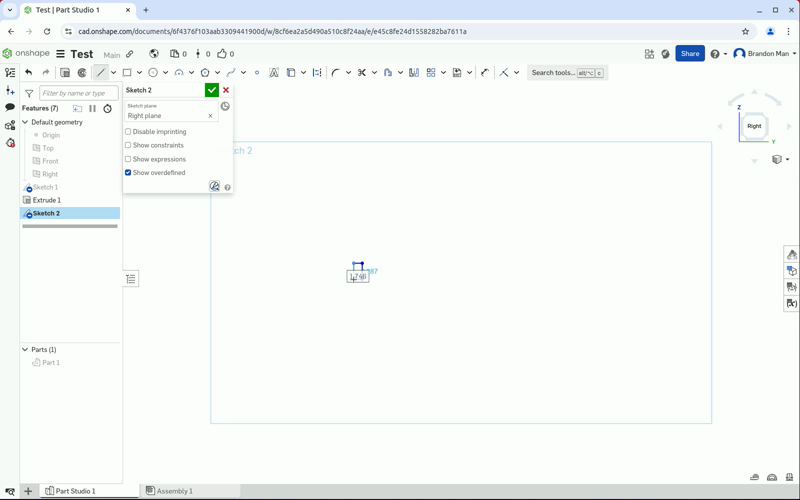
key(esc)
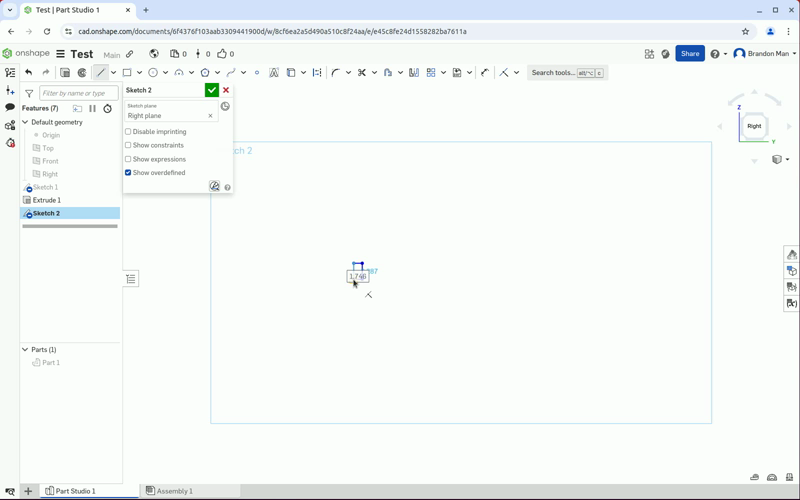
mouse_move(357, 274)
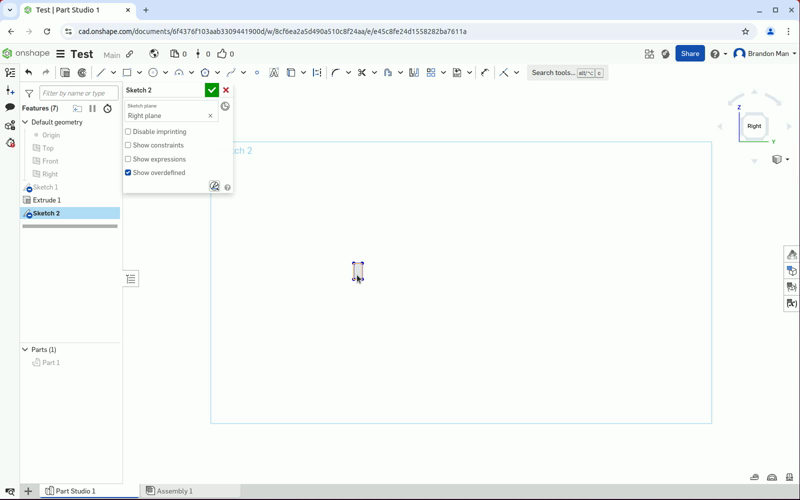
scroll(6)
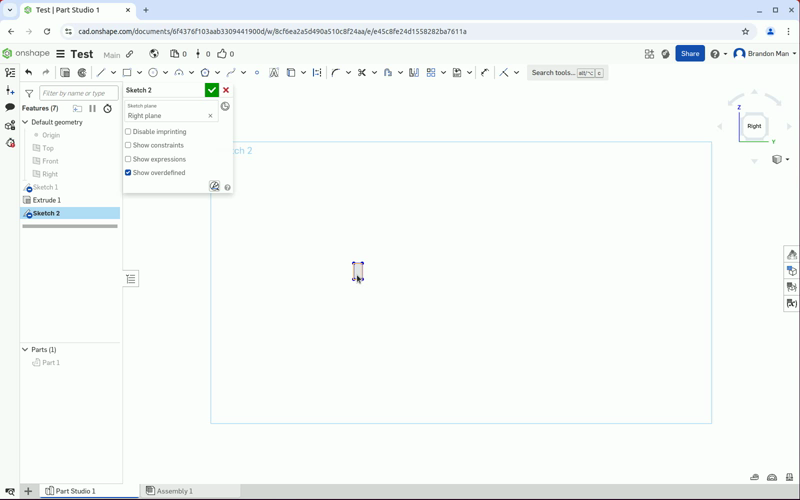
scroll(6)
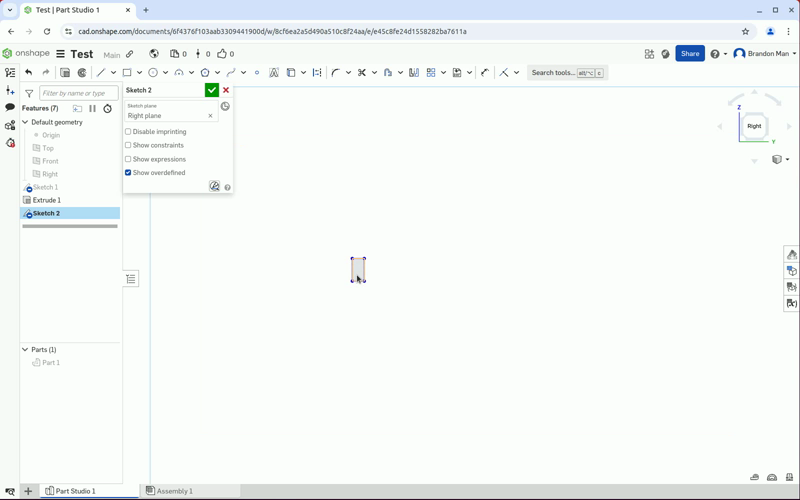
scroll(6)
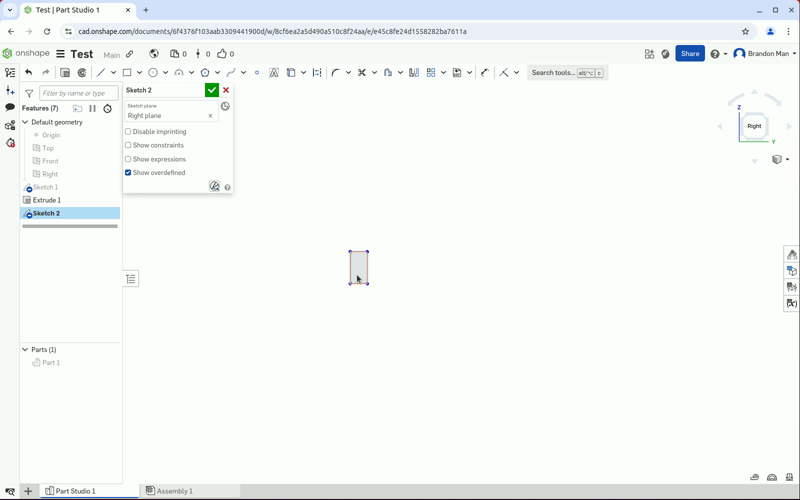
scroll(6)
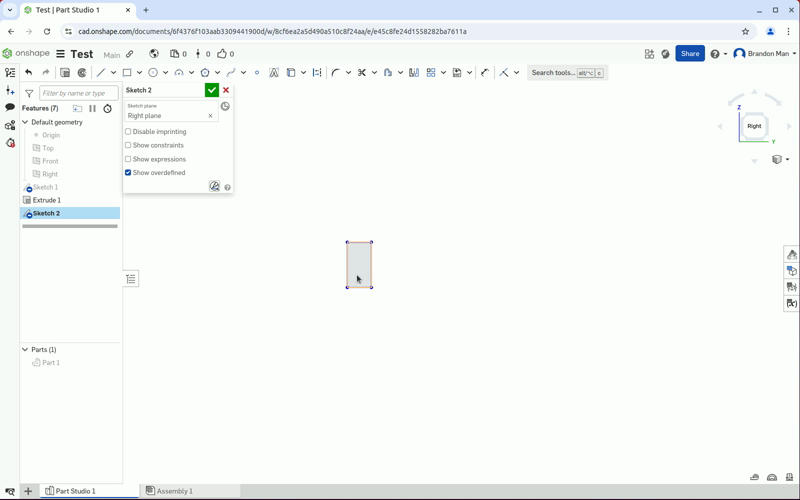
scroll(6)
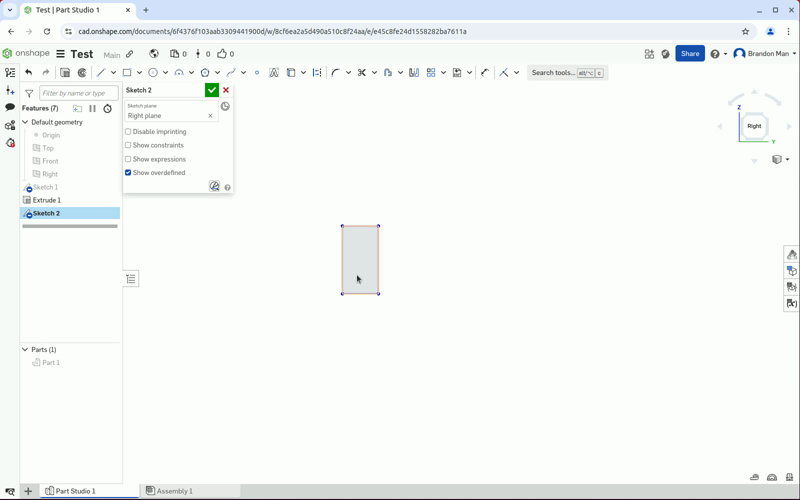
scroll(6)
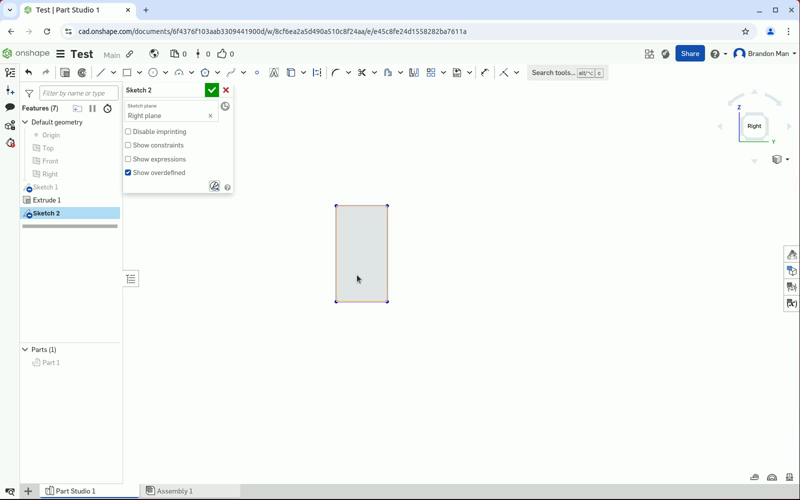
scroll(6)
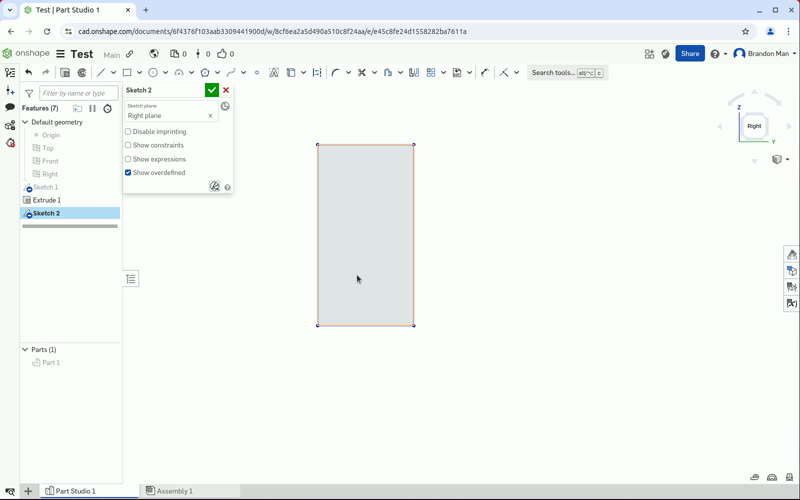
click(357, 274)
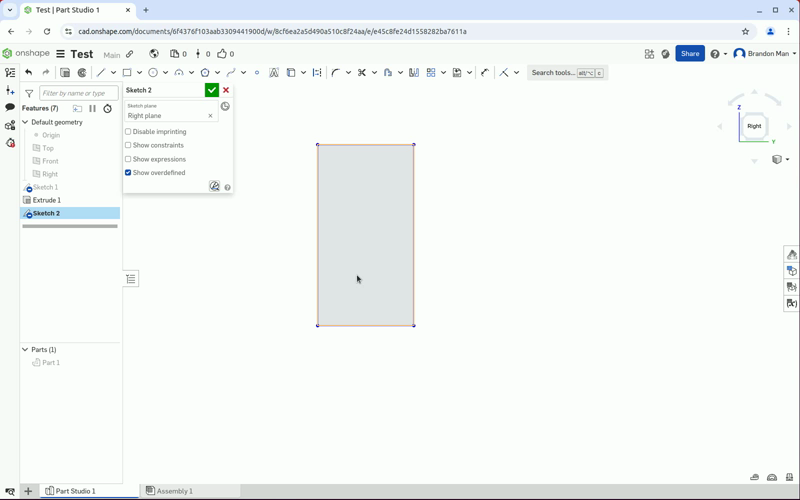
scroll(-6)
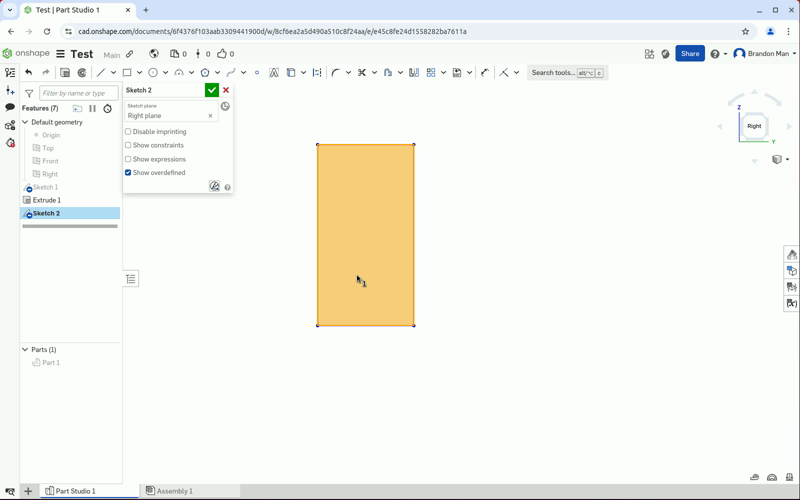
scroll(-6)
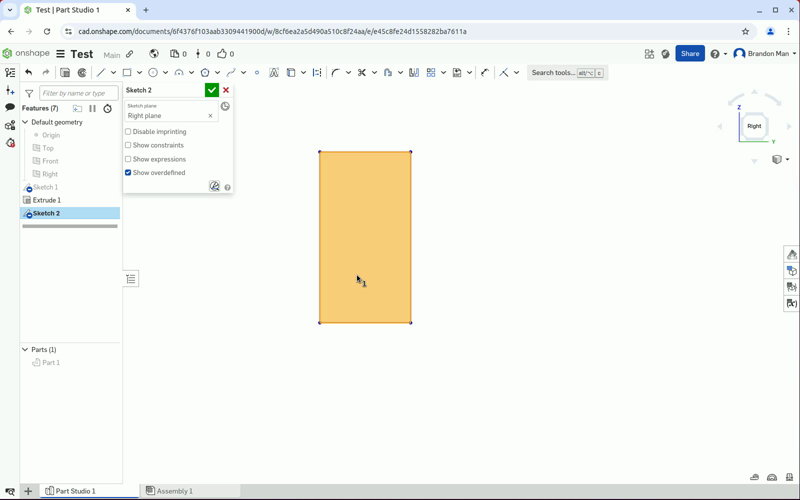
scroll(-6)
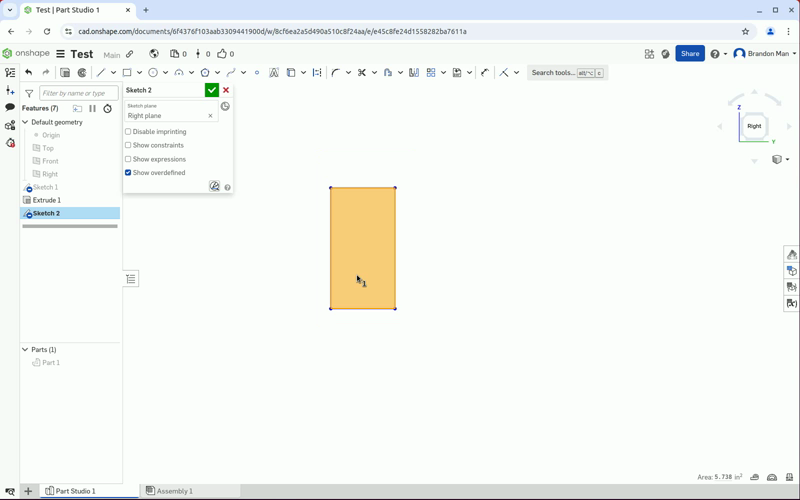
scroll(-6)
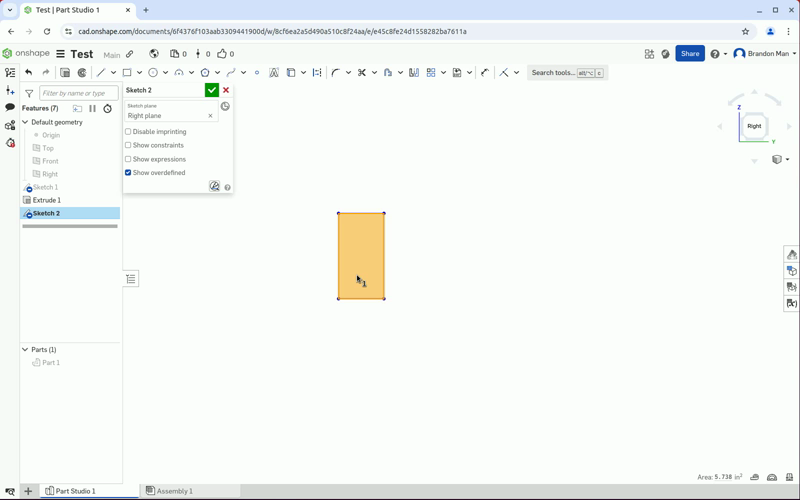
scroll(-6)
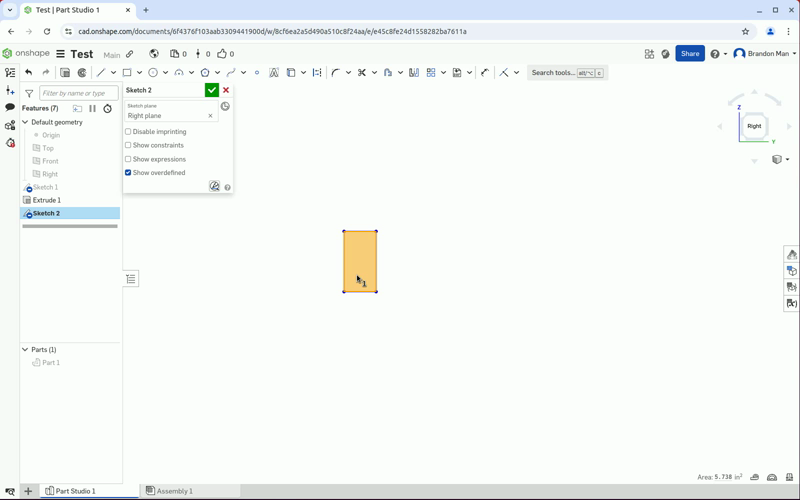
scroll(-6)
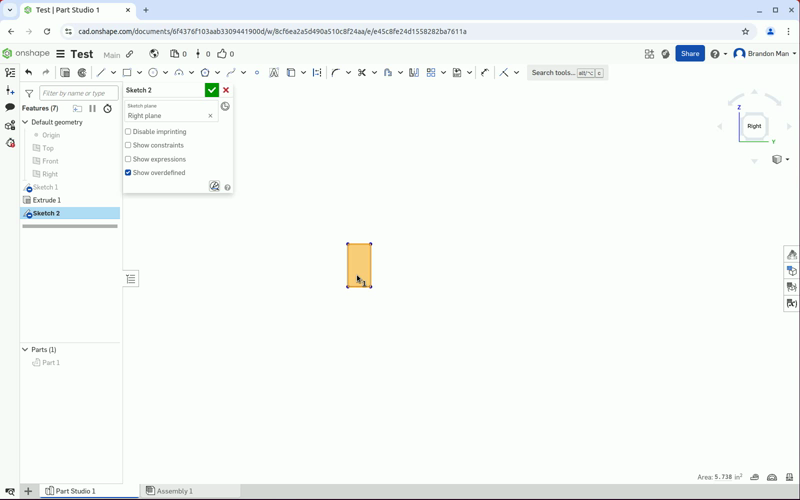
scroll(-6)
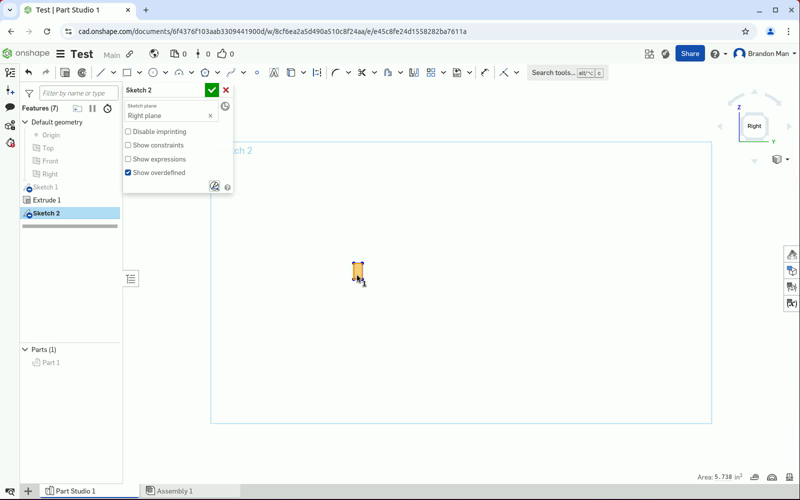
mouse_move(73, 352)
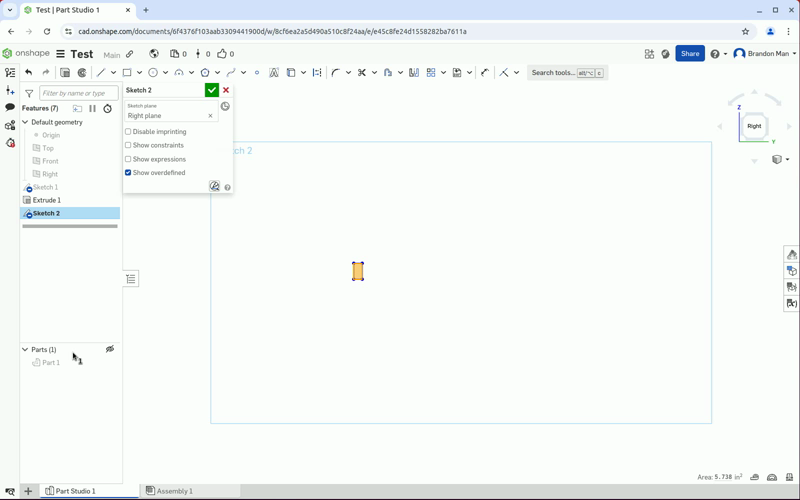
key(shift+y)
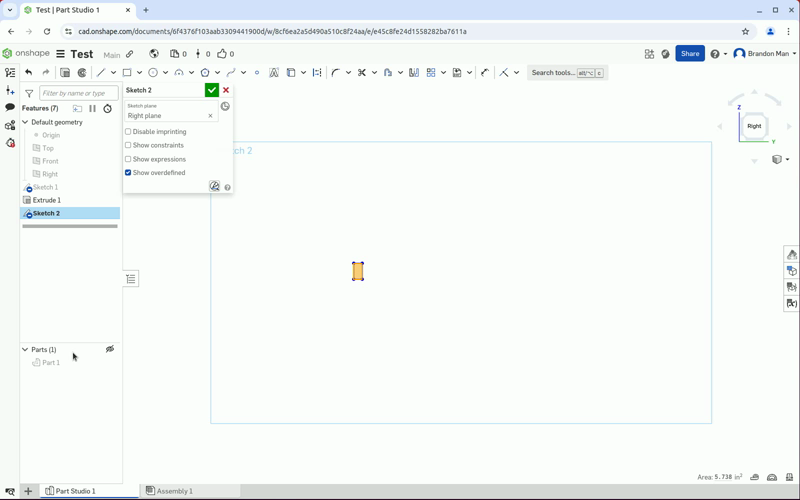
key(shift+e)
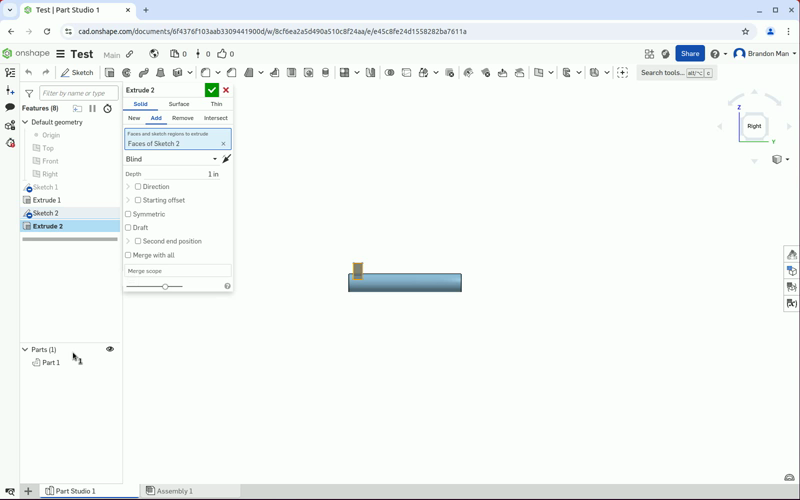
mouse_move(143, 106)
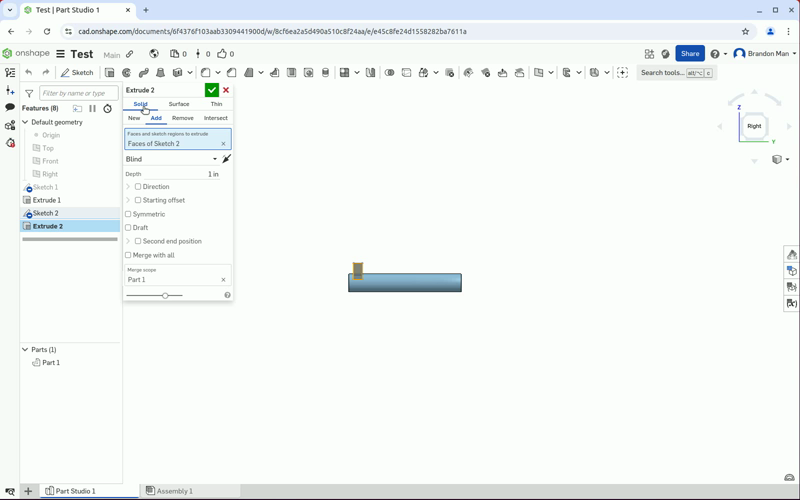
click(143, 106)
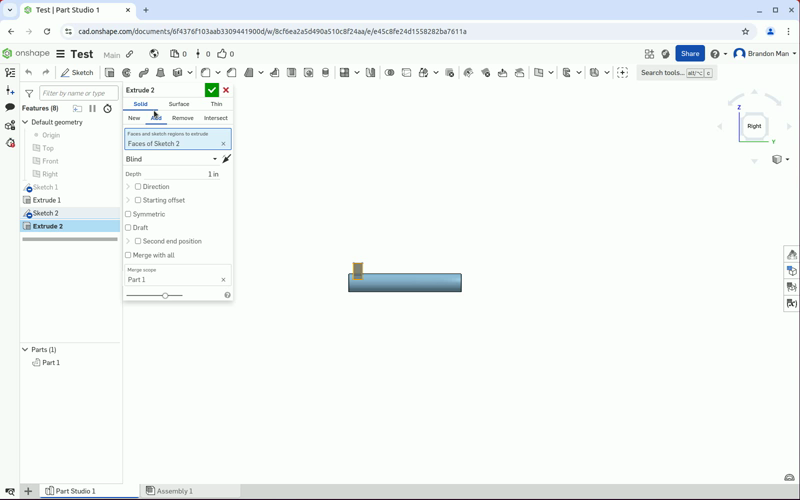
mouse_move(186, 120)
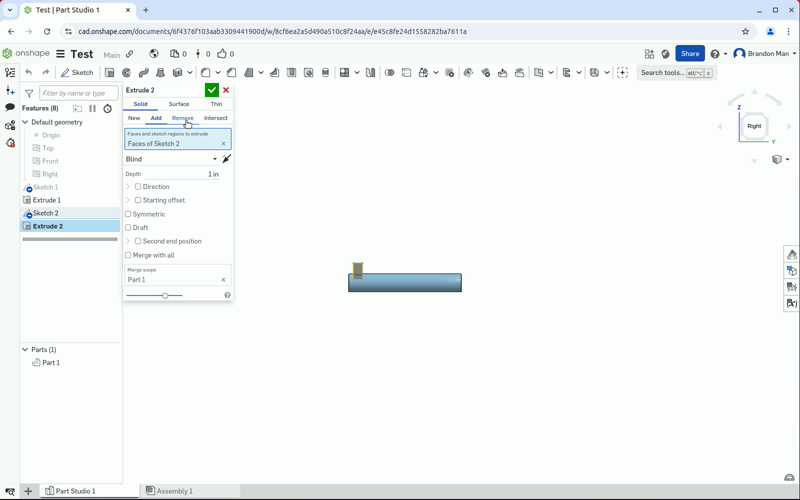
click(186, 120)
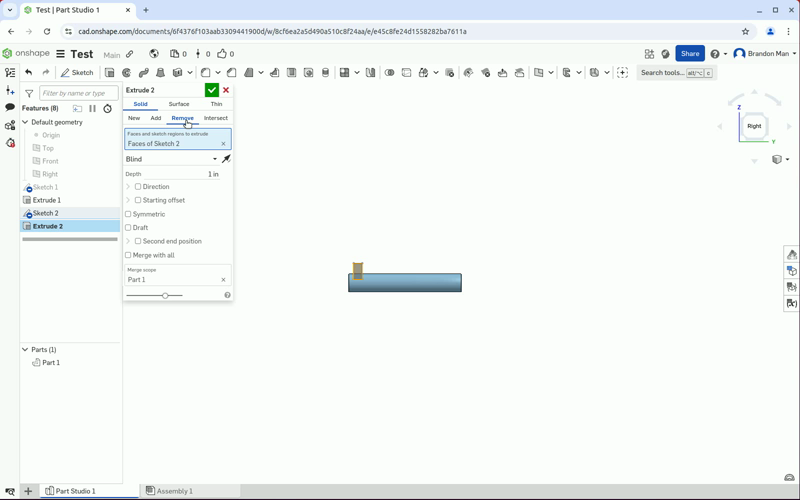
key(tab, 4)
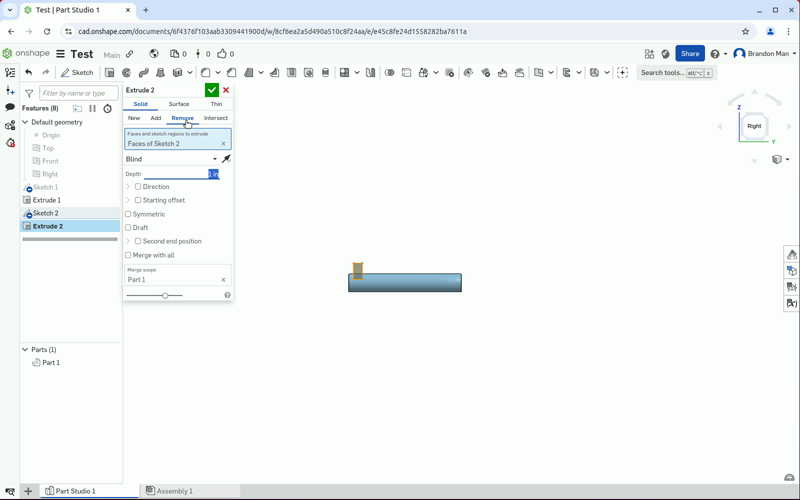
text(11.554)
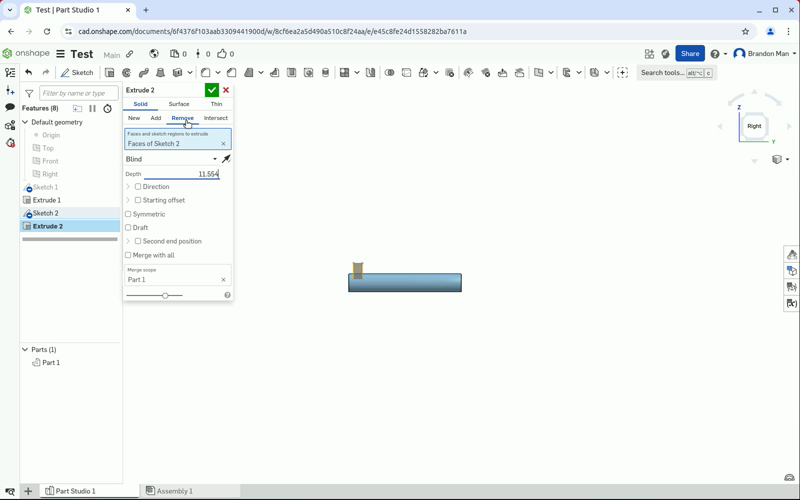
key(tab, 3)
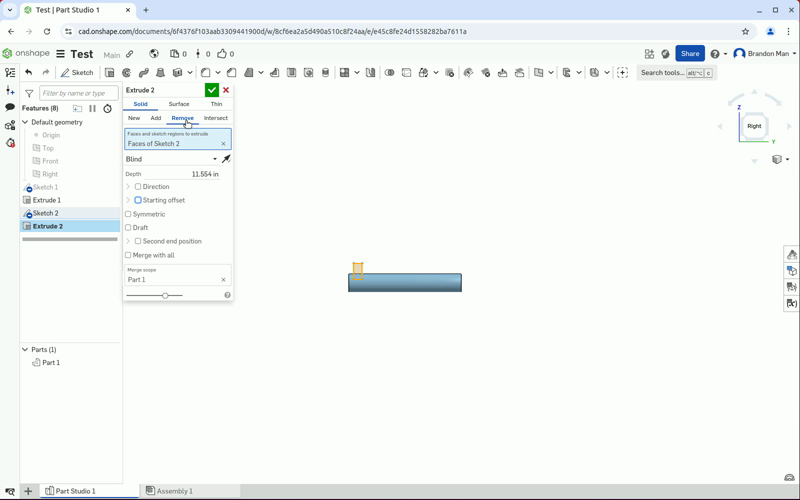
key(tab, 2)
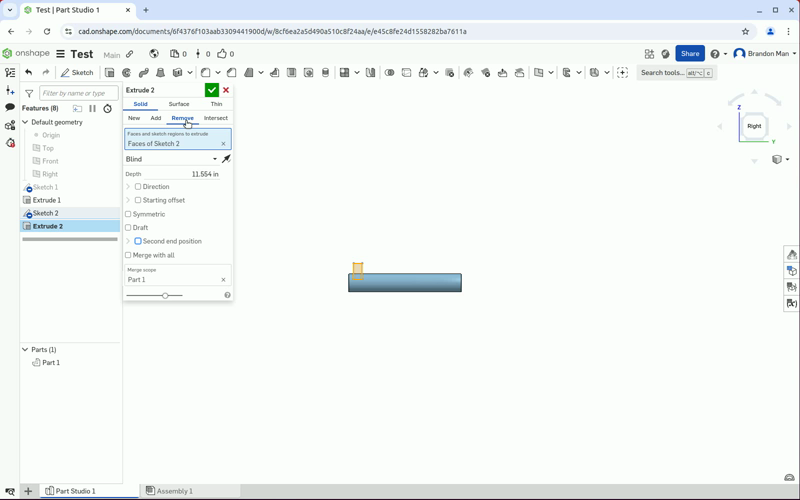
key(space)
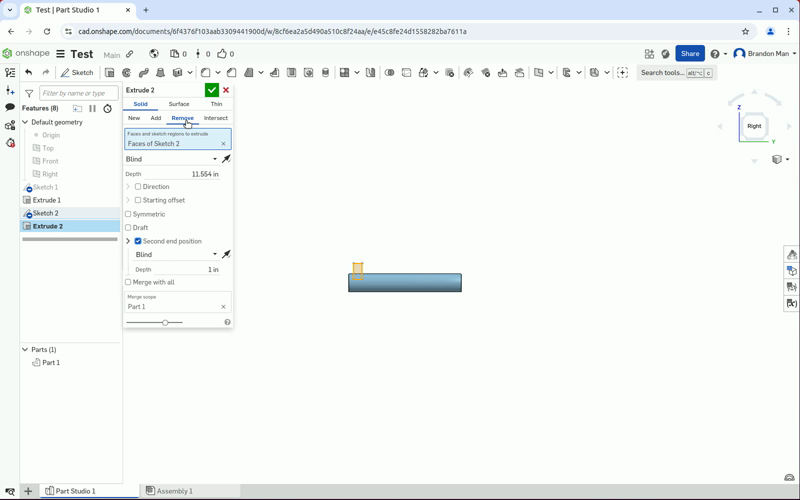
key(tab, 3)
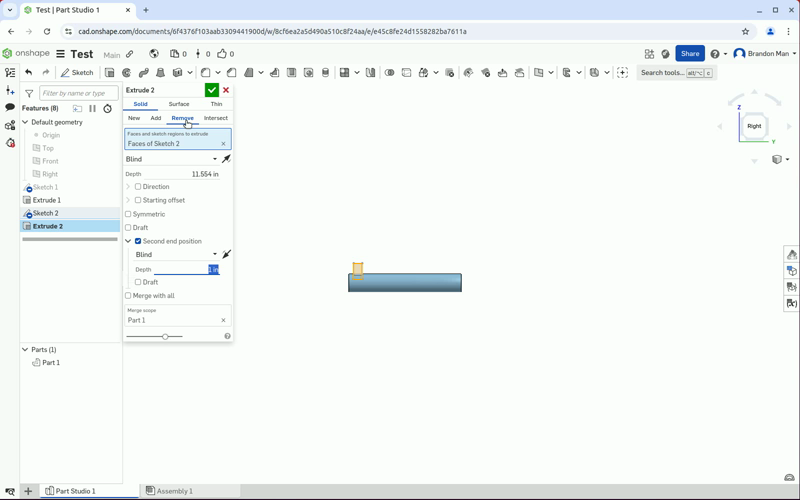
text(11.554)
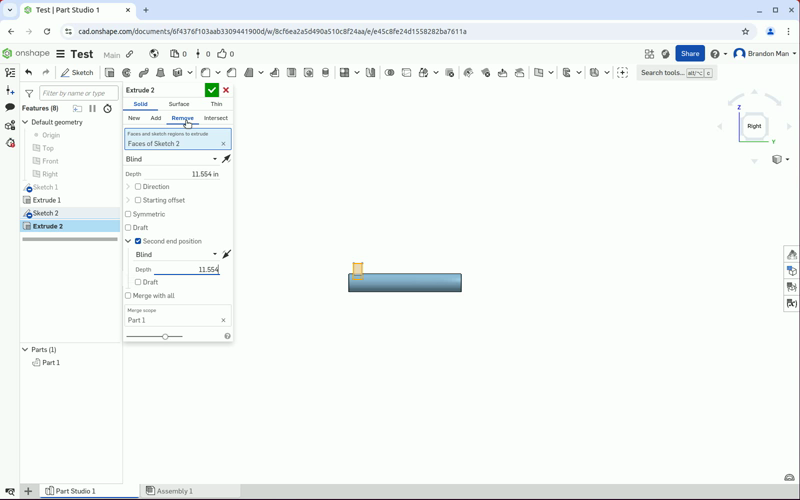
key(tab, 2)
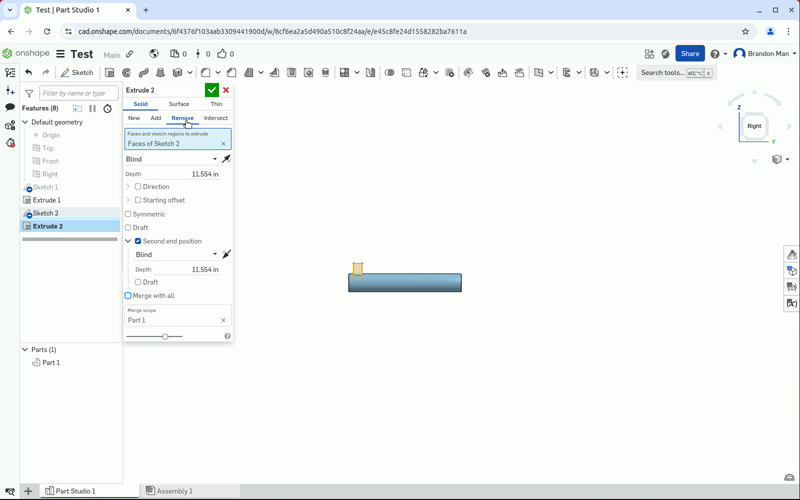
key(space)
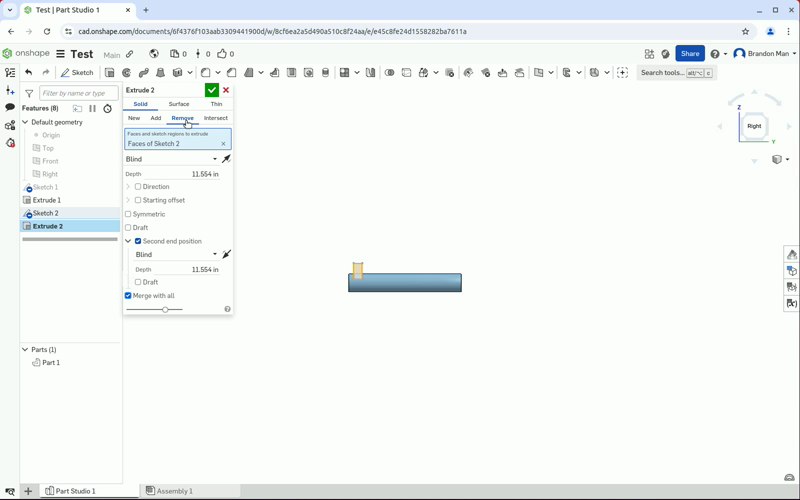
key(enter)
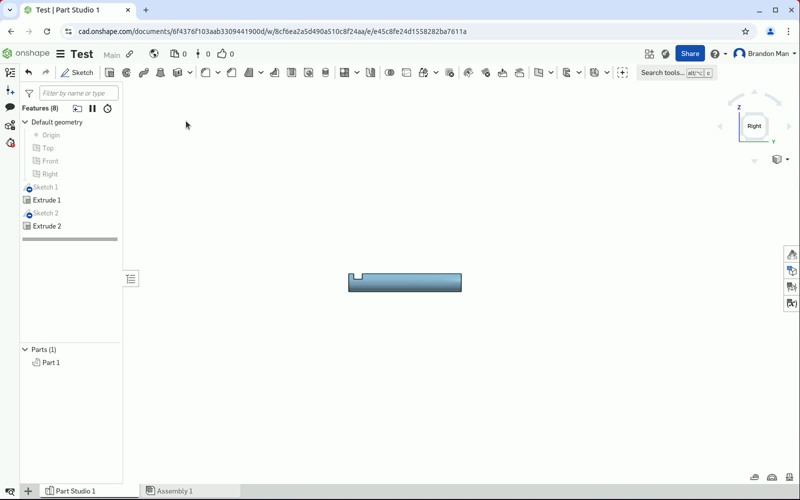
key(shift+h)
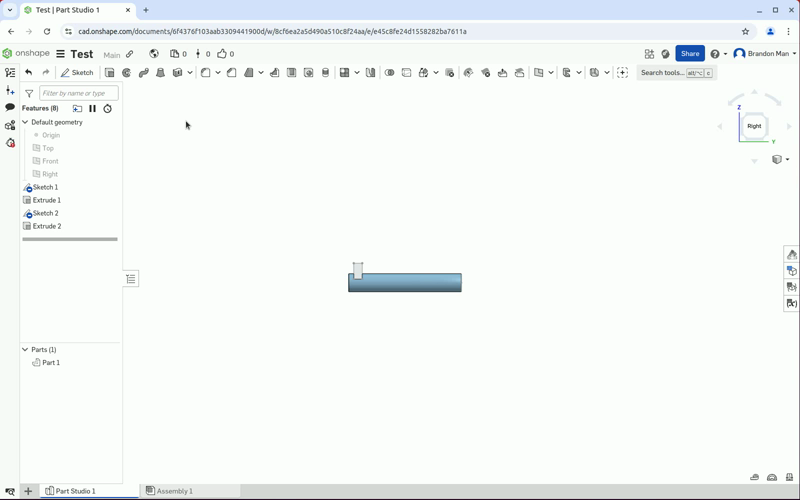
key(shift+h)
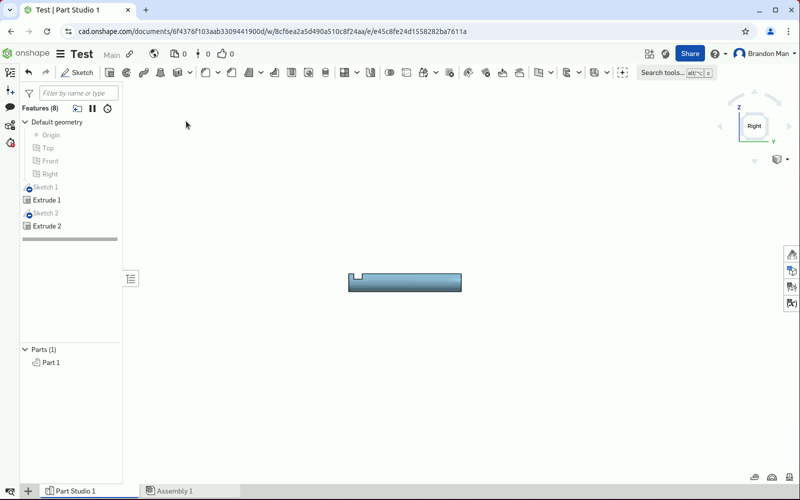
mouse_move(73, 189)
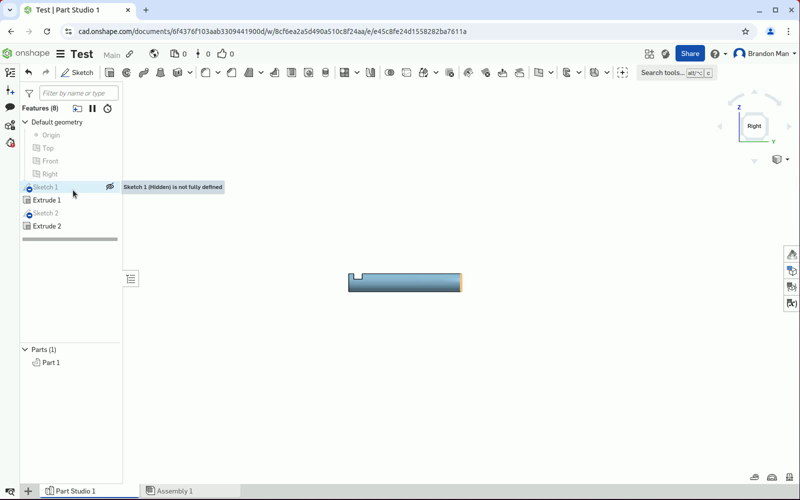
click(73, 189)
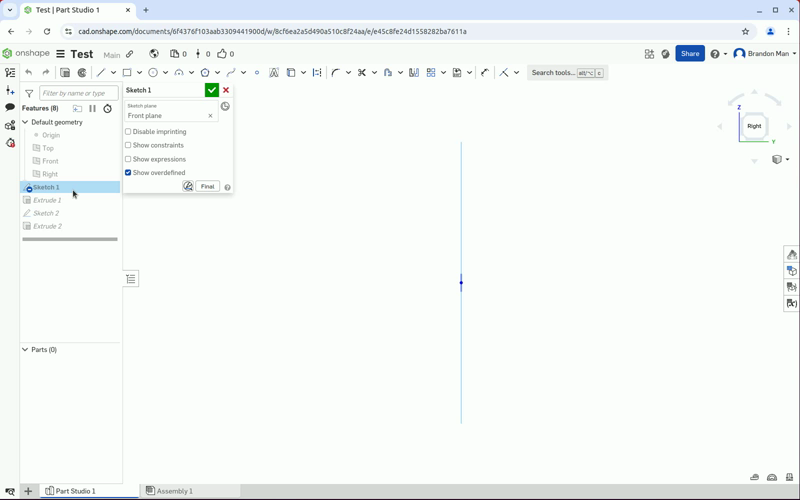
mouse_move(229, 92)
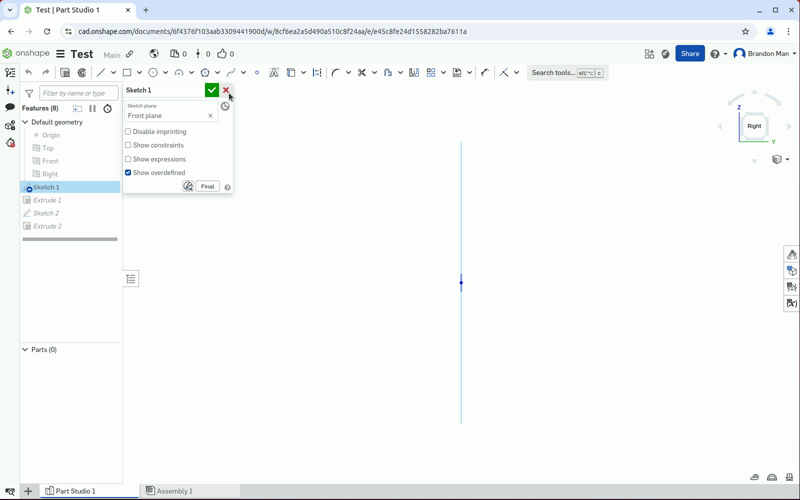
click(229, 92)
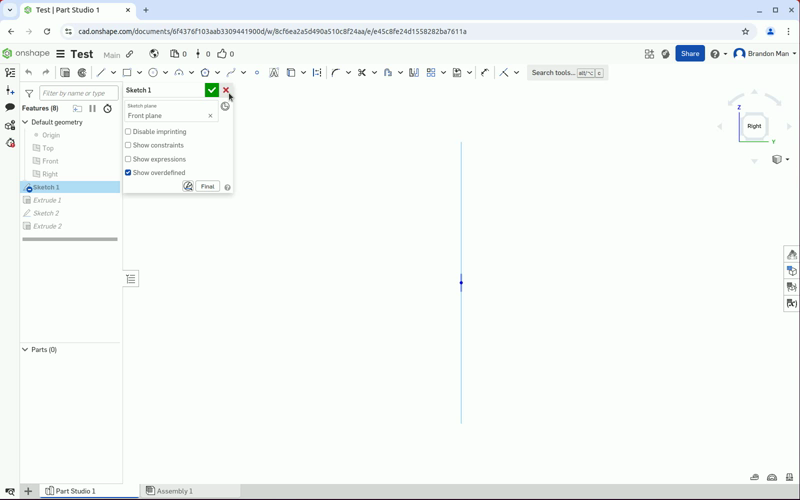
key(shift+s)
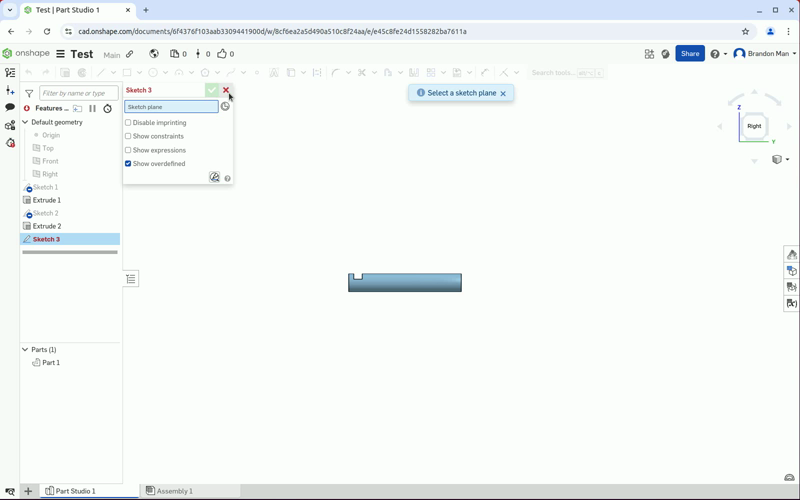
mouse_move(73, 176)
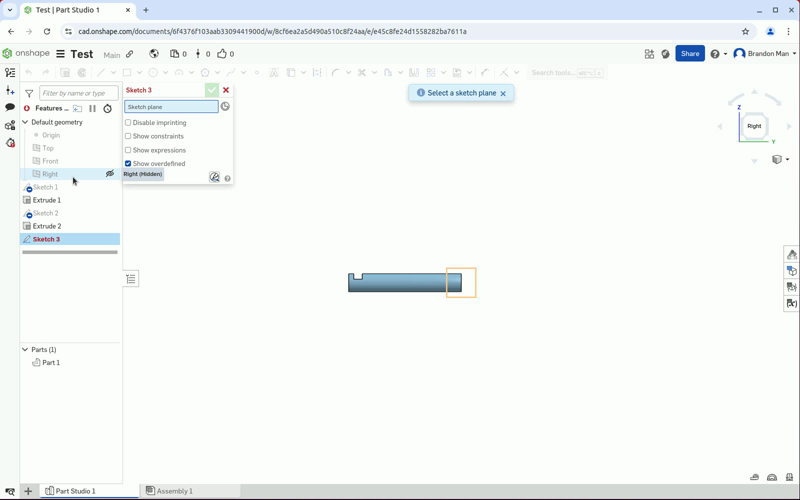
click(73, 176)
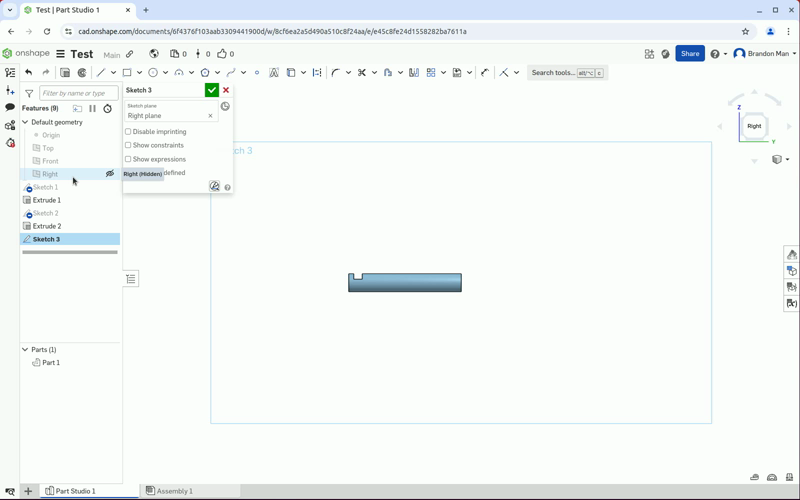
mouse_move(73, 352)
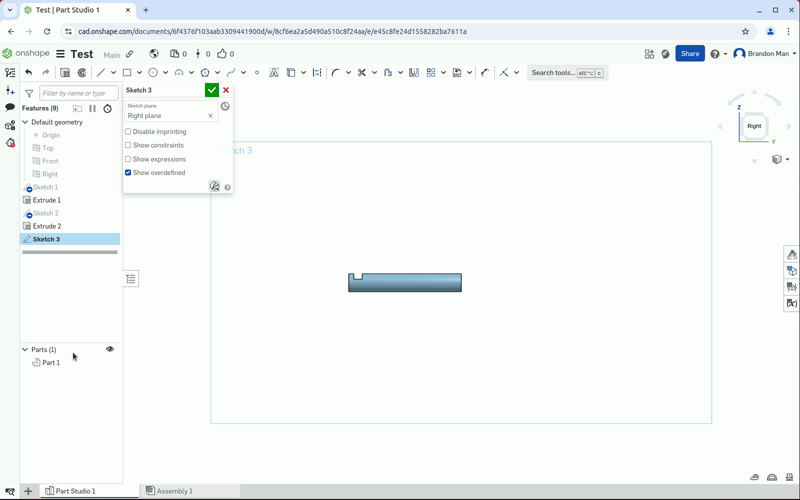
key(y)
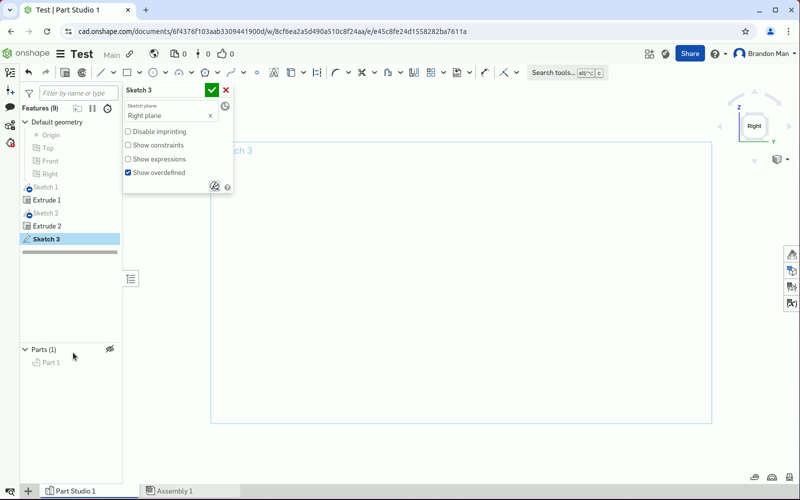
key(l)
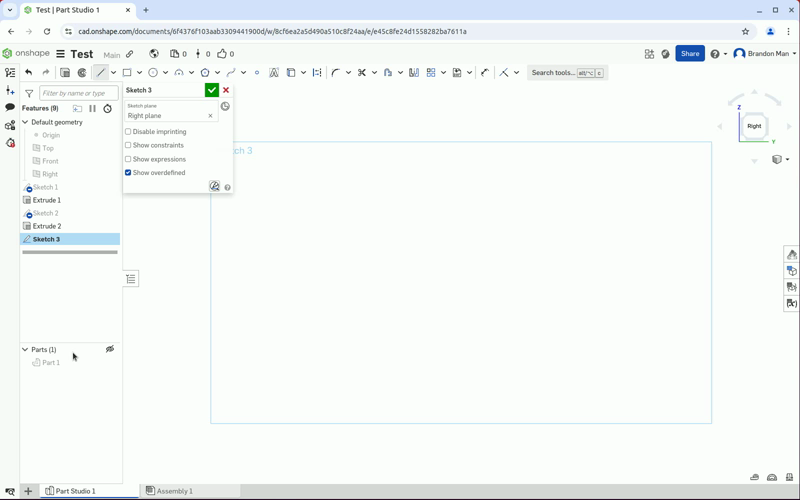
key_down(shift)
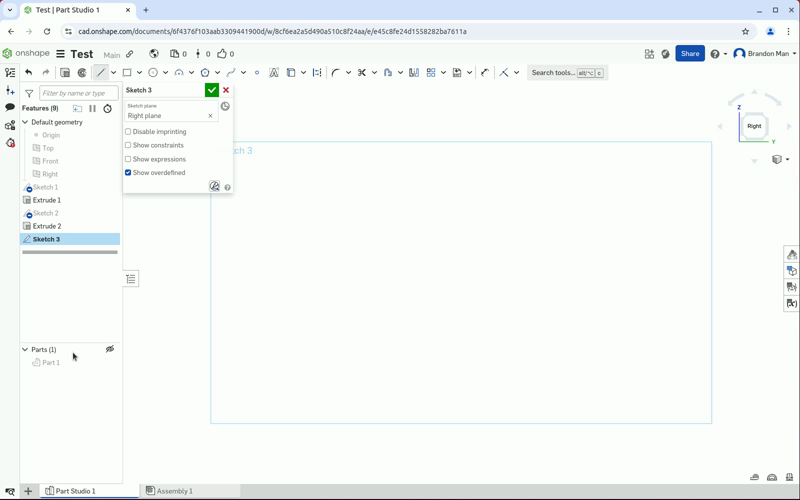
mouse_move(353, 299)
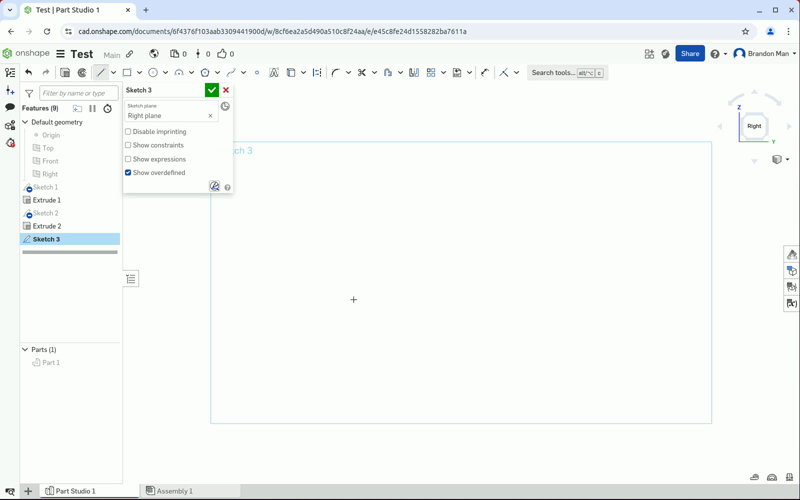
click(353, 299)
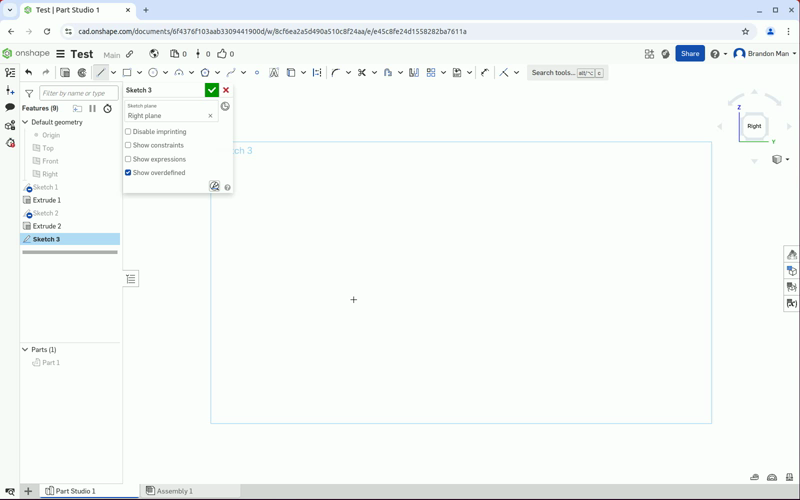
key_up(shift)
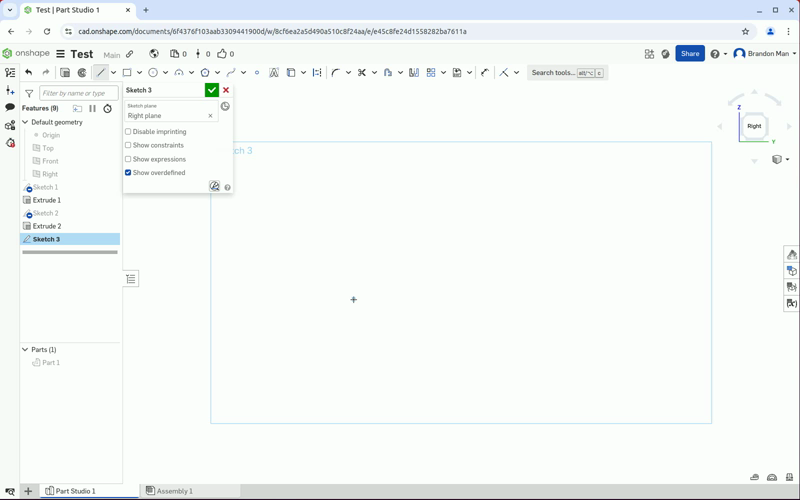
key_down(shift)
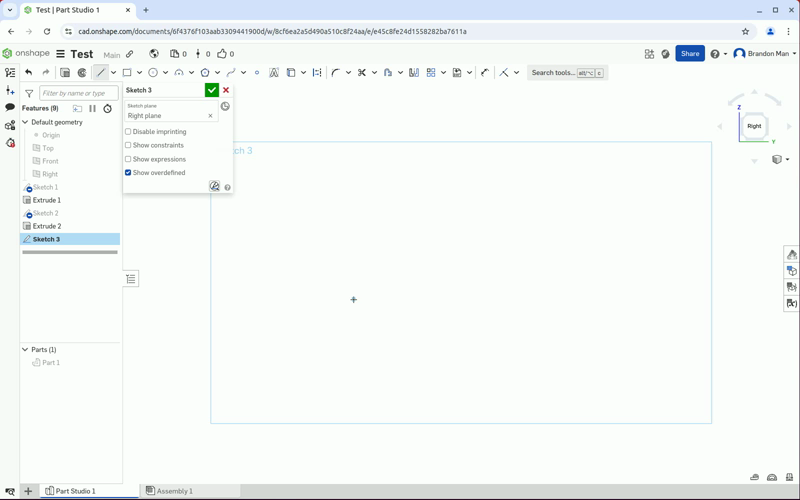
mouse_move(383, 299)
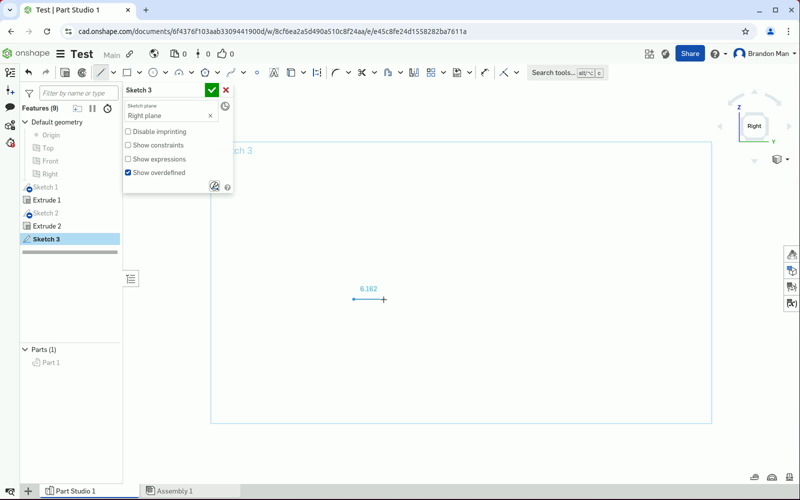
mouse_move(362, 299)
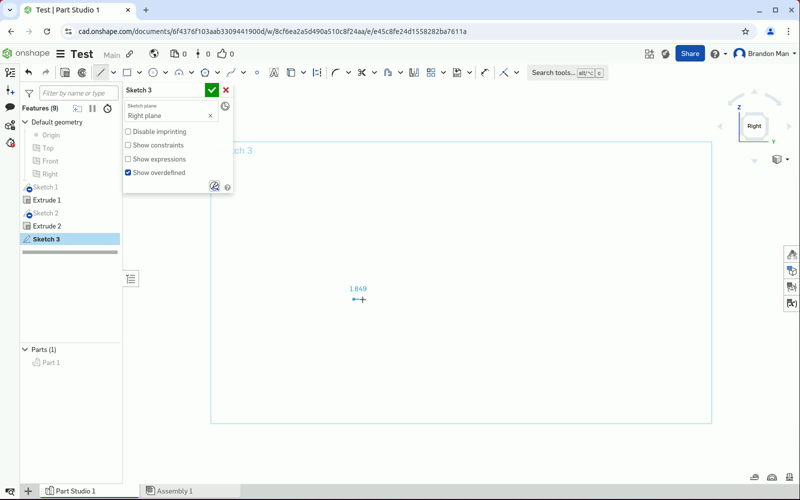
click(362, 299)
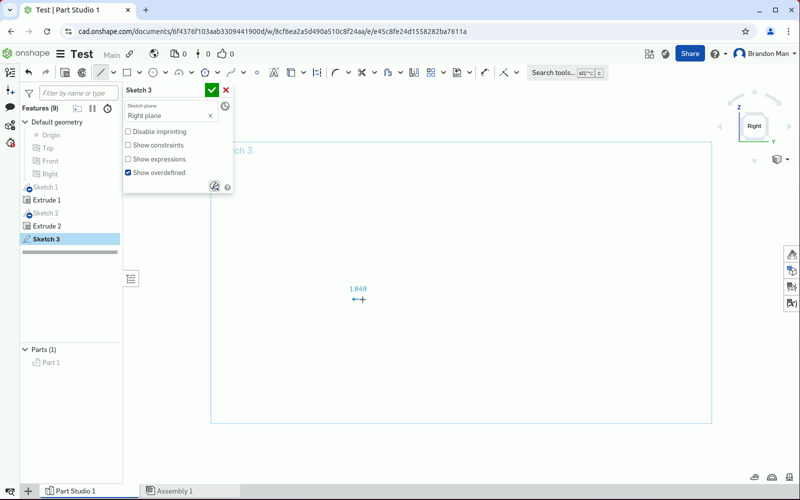
key_up(shift)
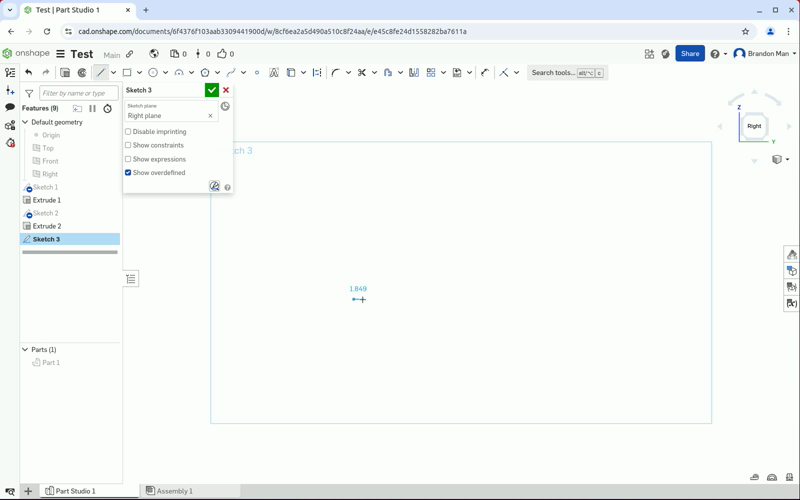
key_down(shift)
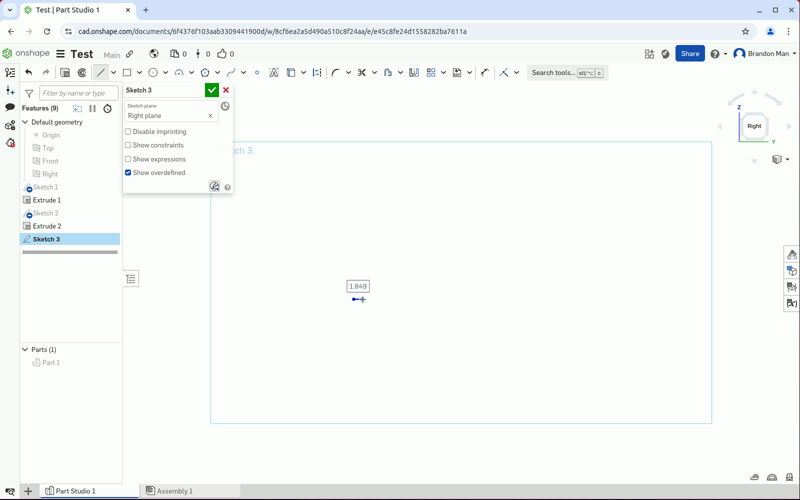
mouse_move(392, 299)
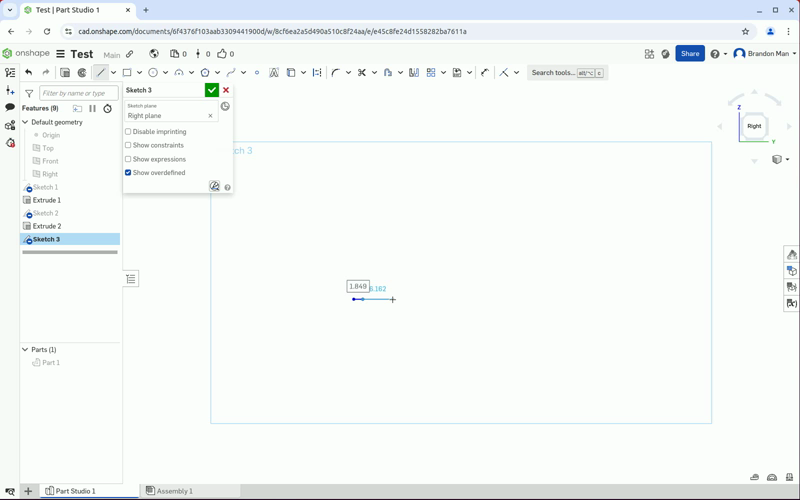
mouse_move(362, 284)
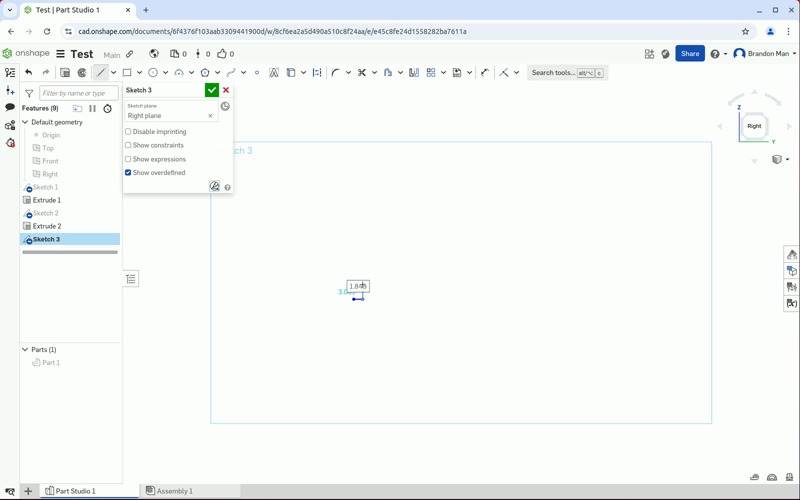
click(362, 284)
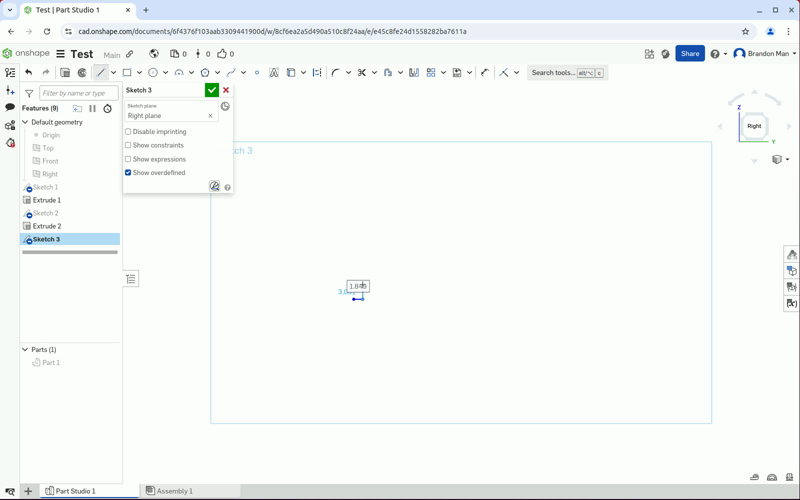
key_up(shift)
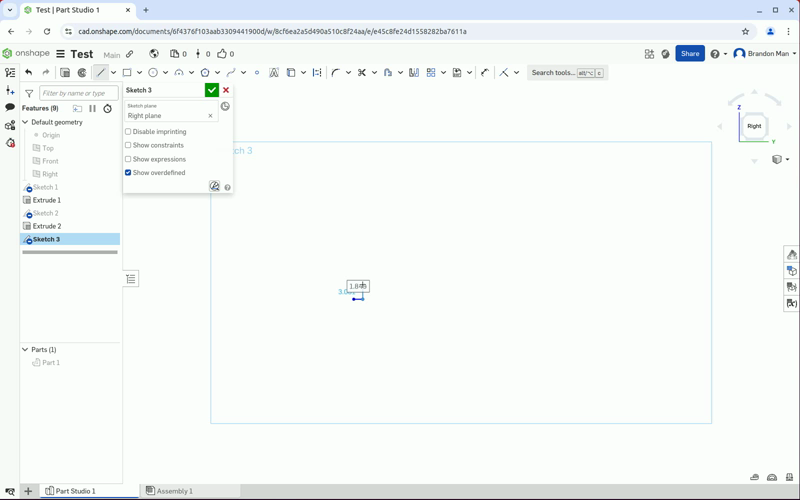
key_down(shift)
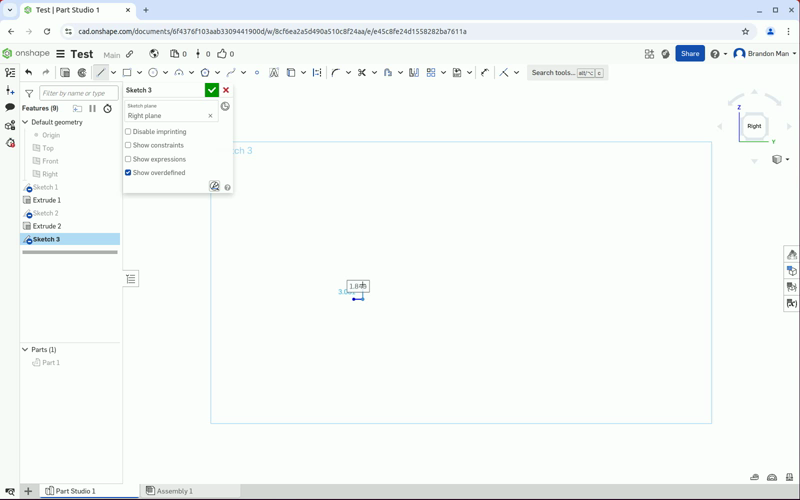
mouse_move(392, 284)
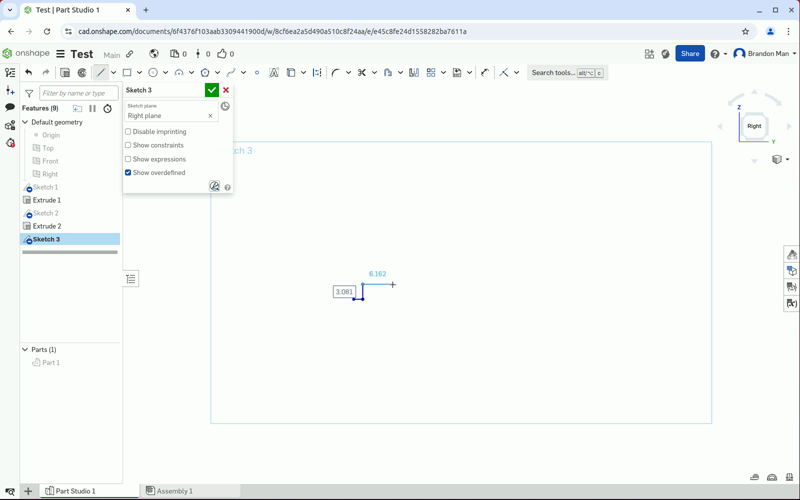
mouse_move(353, 284)
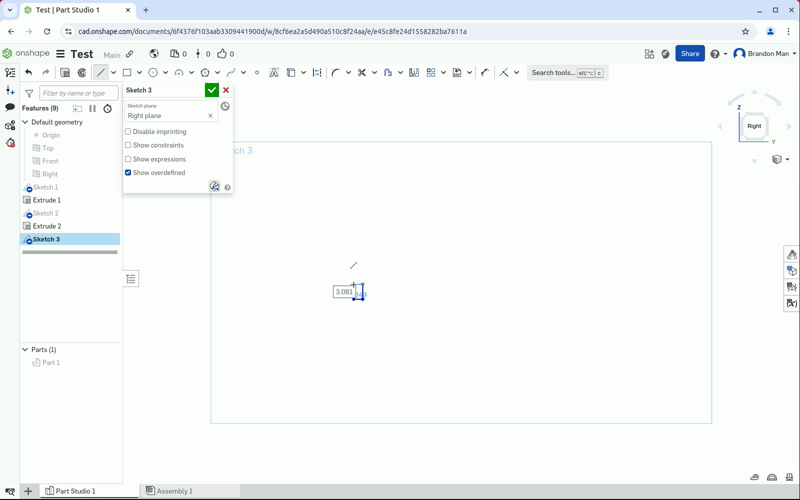
click(353, 284)
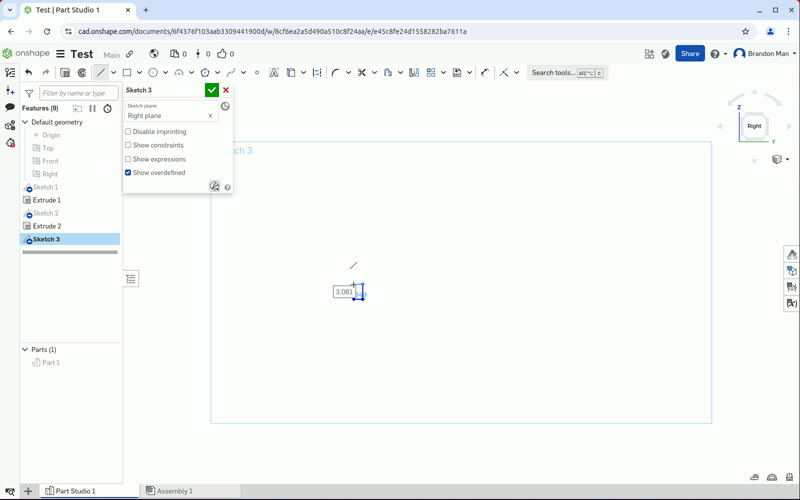
key_up(shift)
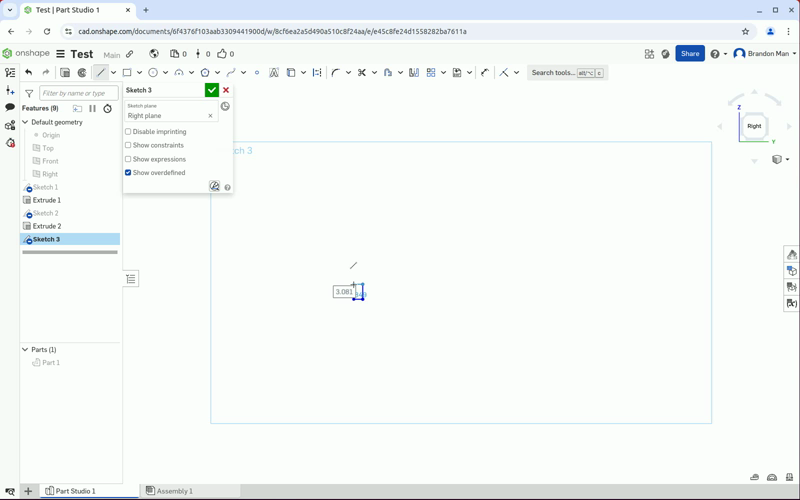
mouse_move(383, 284)
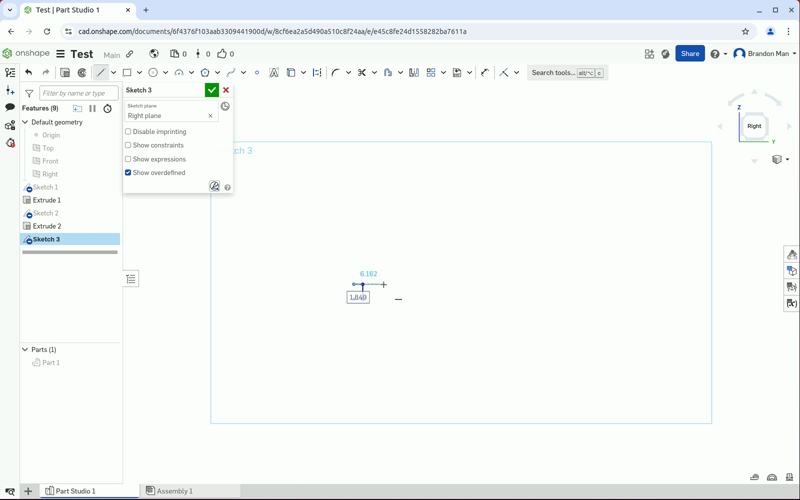
key_down(shift)
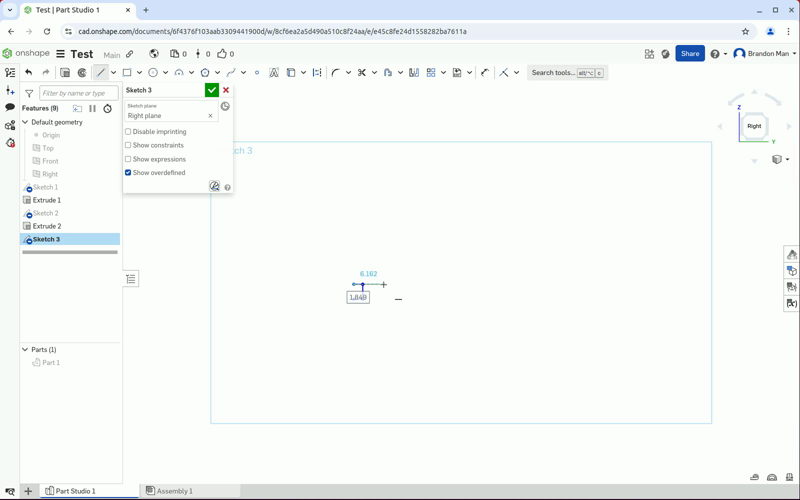
mouse_move(353, 299)
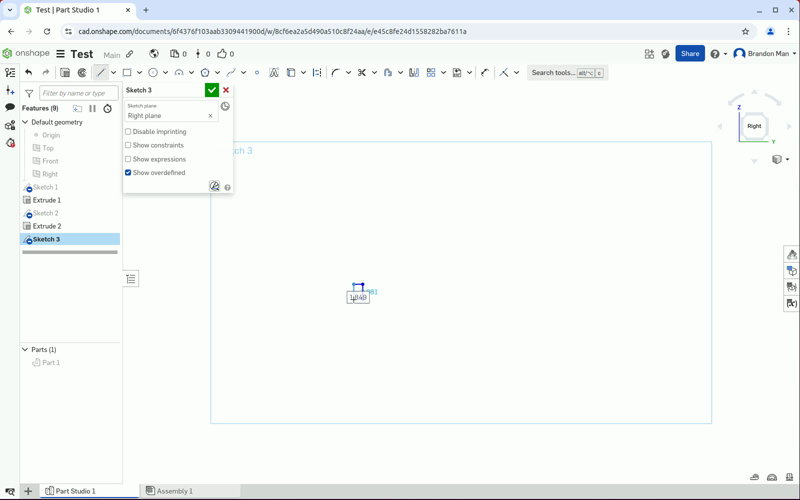
key_up(shift)
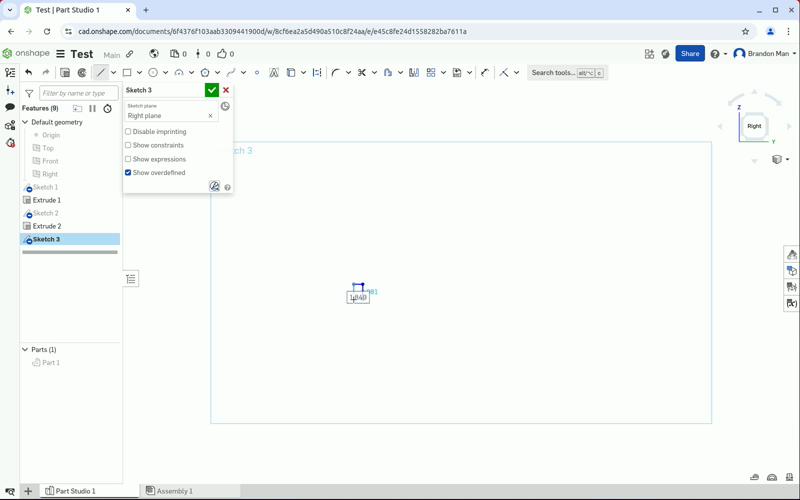
click(353, 299)
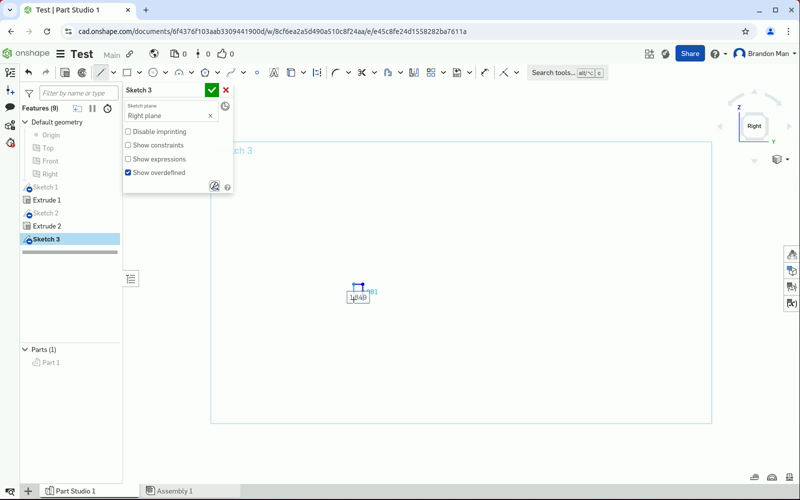
key(esc)
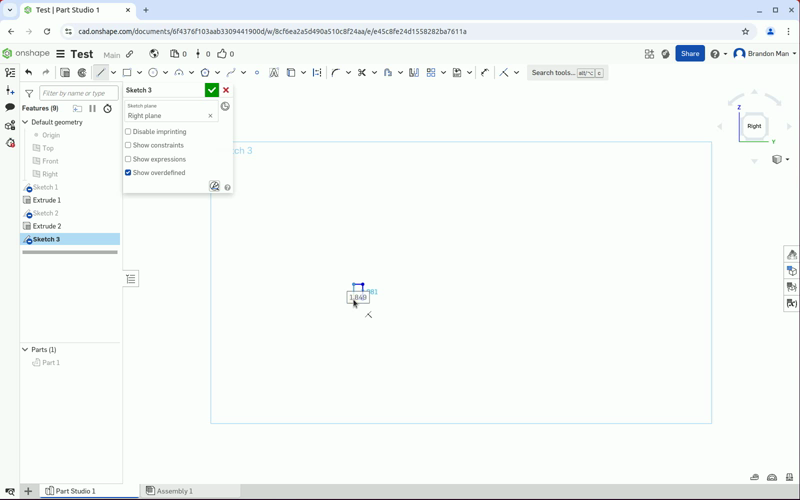
mouse_move(355, 295)
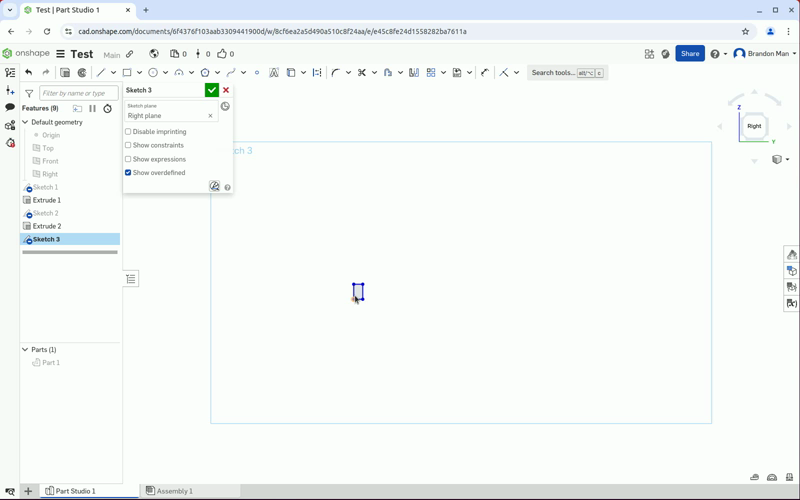
scroll(6)
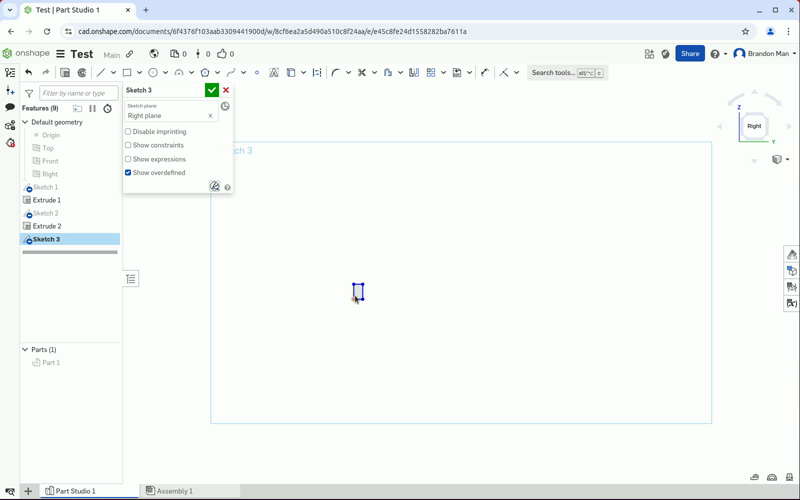
scroll(6)
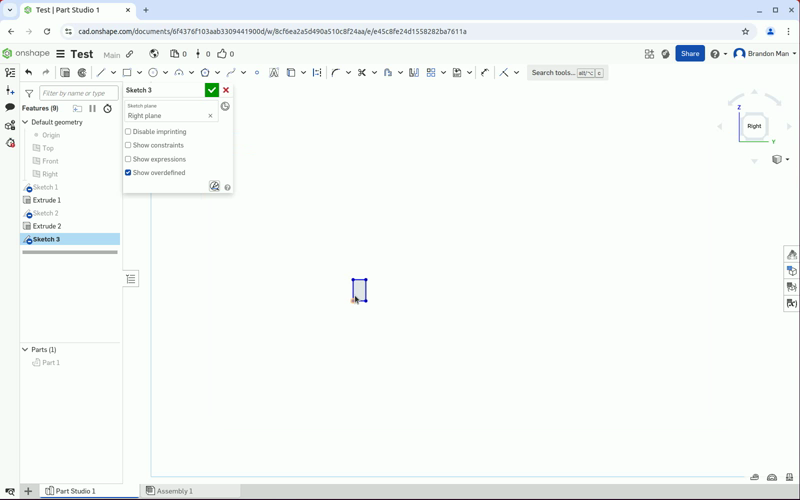
scroll(6)
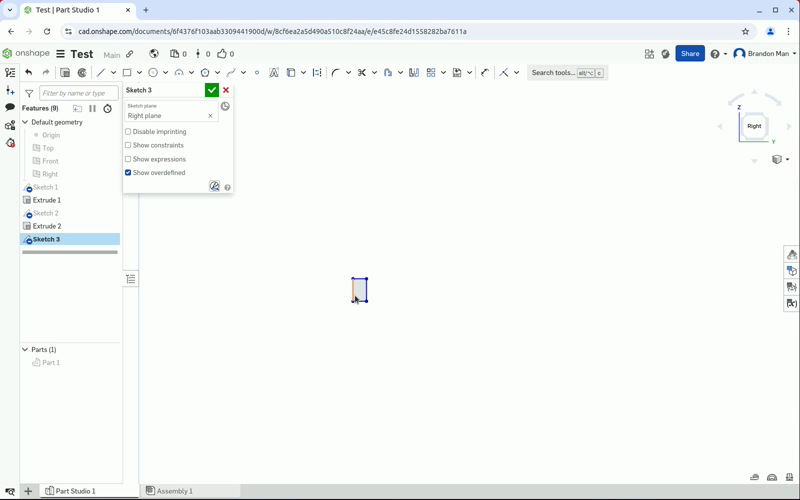
scroll(6)
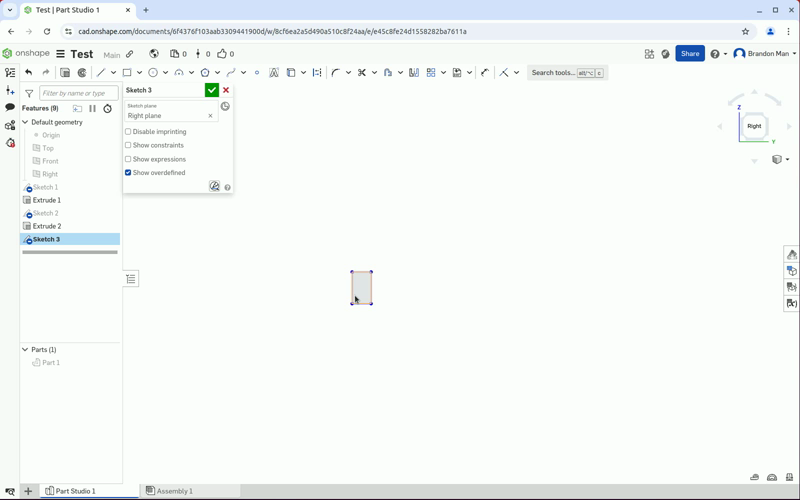
scroll(6)
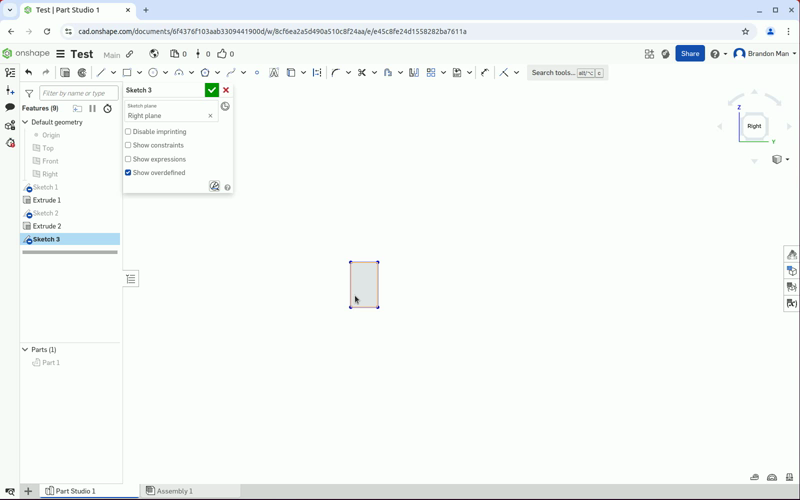
scroll(6)
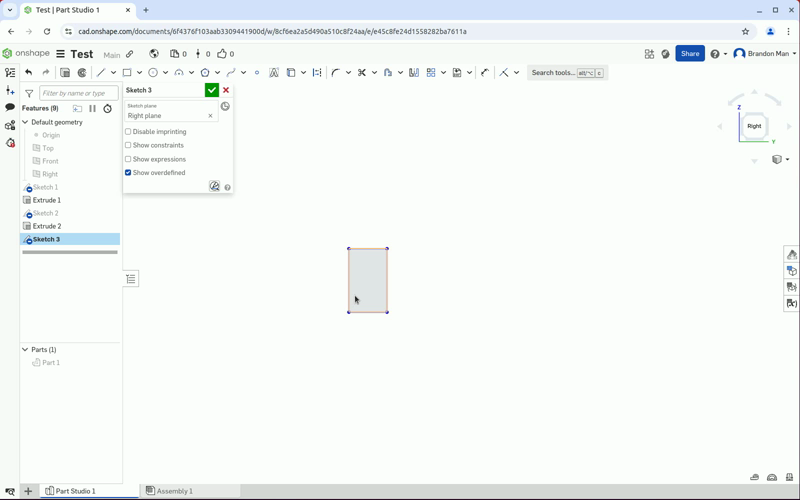
scroll(6)
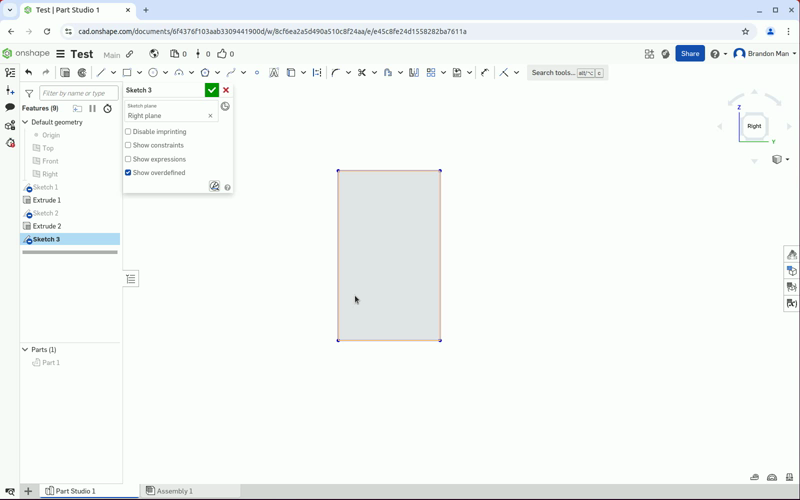
click(355, 295)
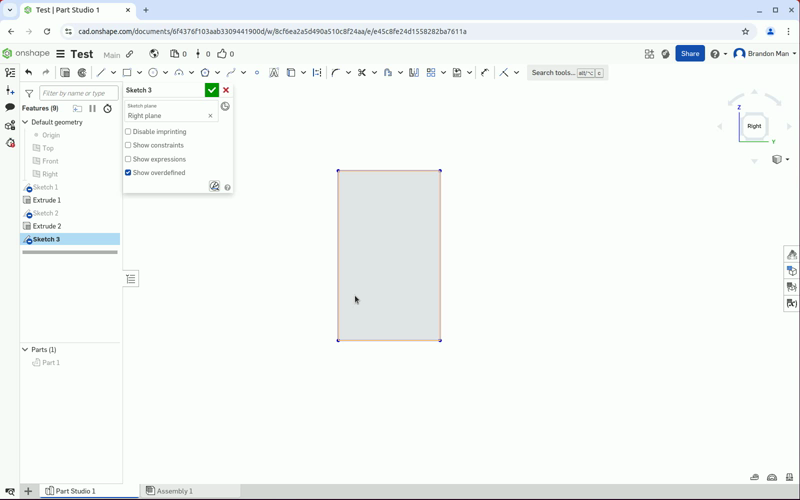
scroll(-6)
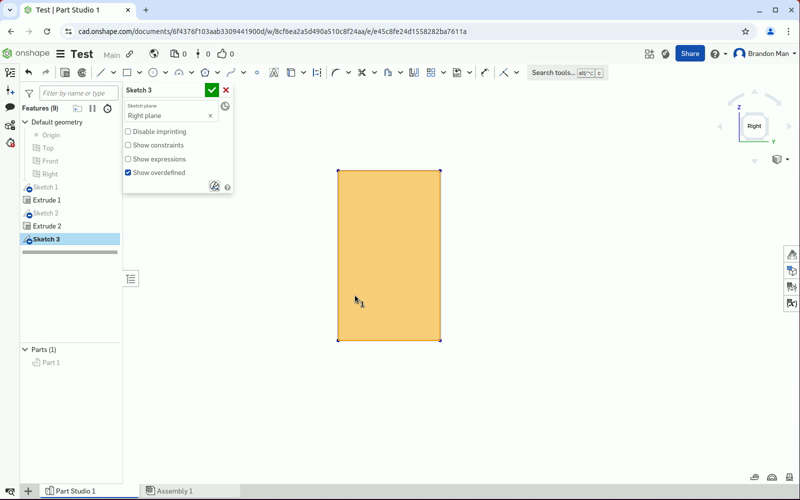
scroll(-6)
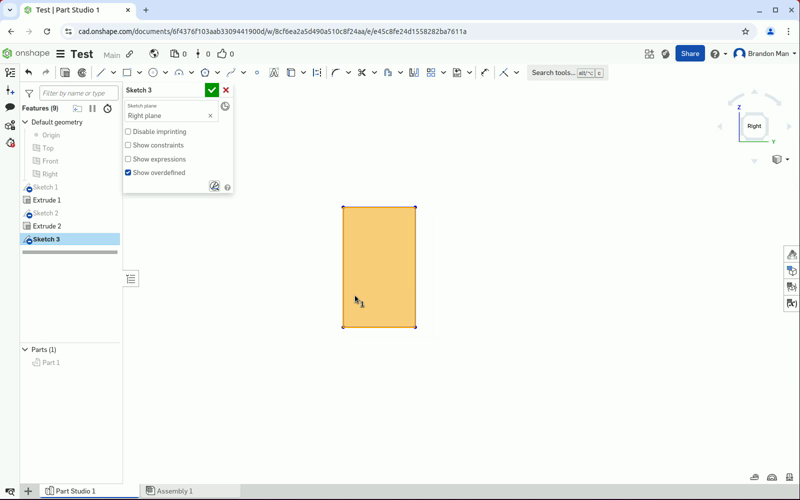
scroll(-6)
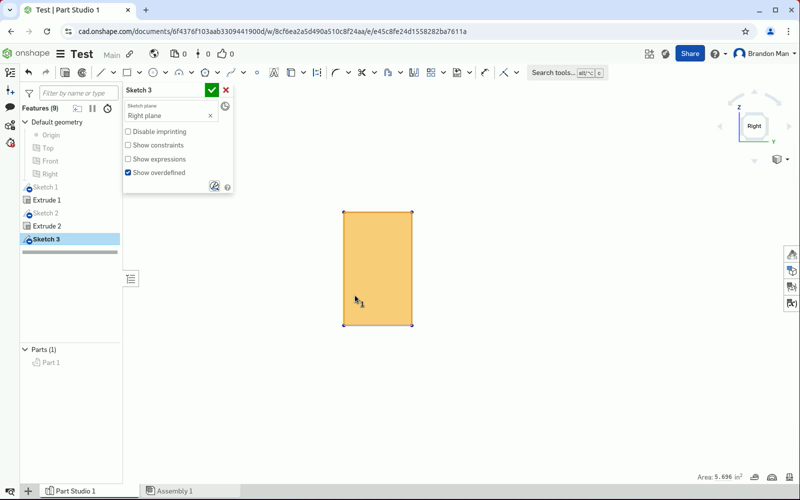
scroll(-6)
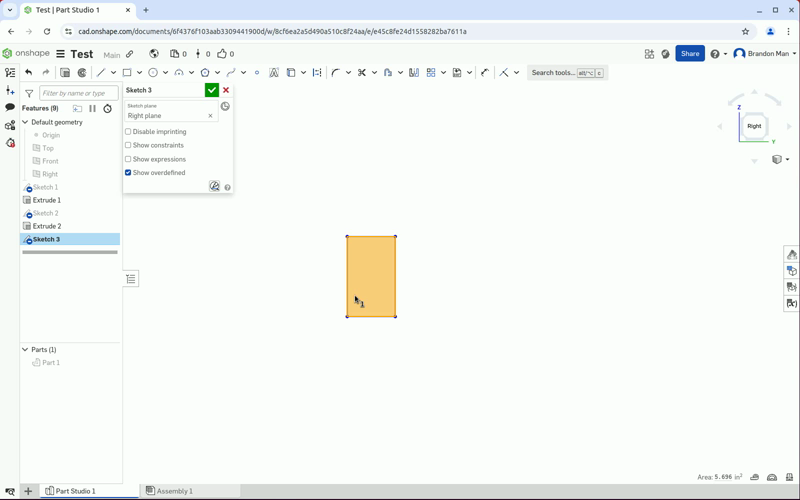
scroll(-6)
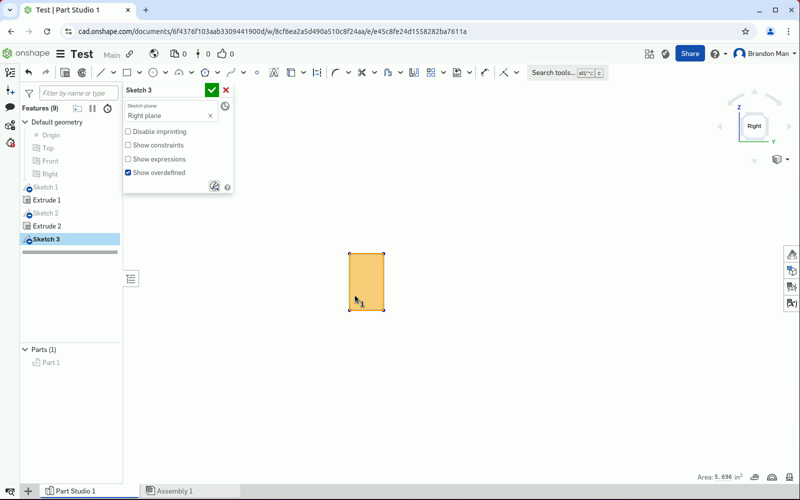
scroll(-6)
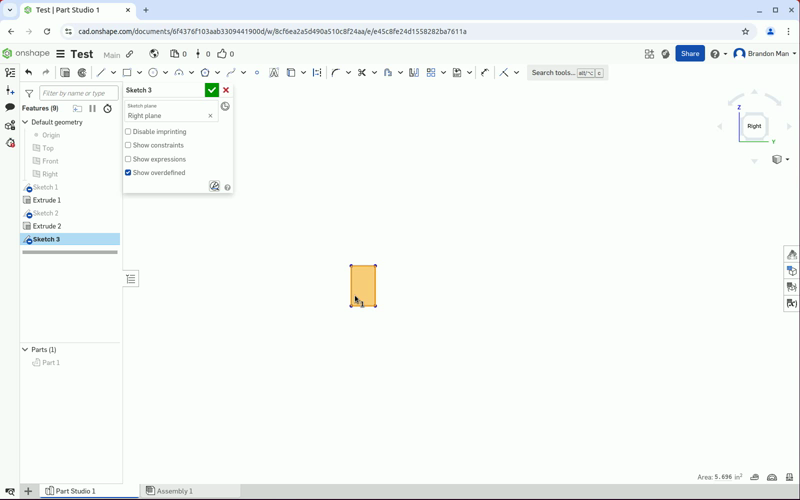
scroll(-6)
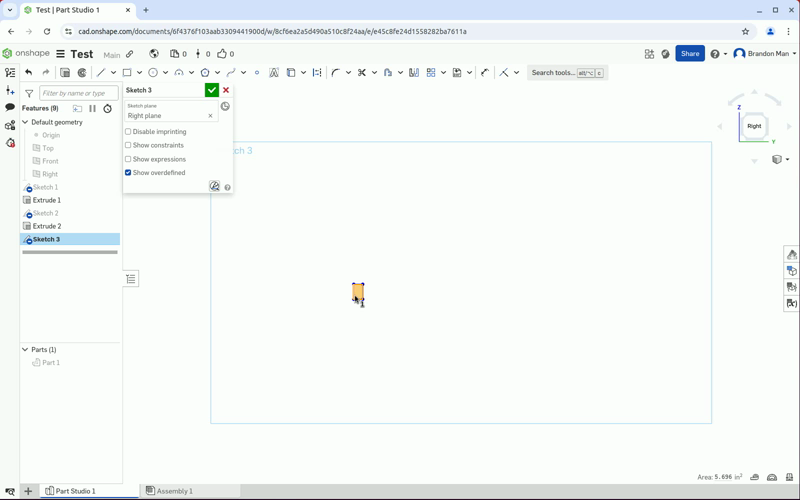
mouse_move(73, 352)
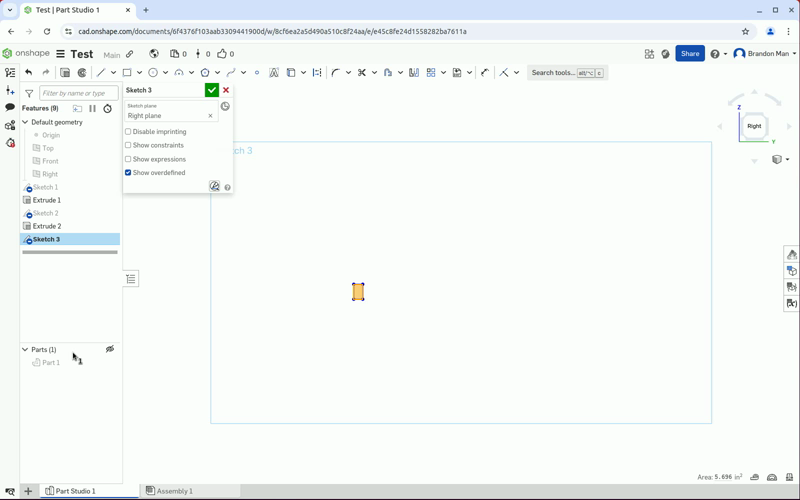
key(shift+y)
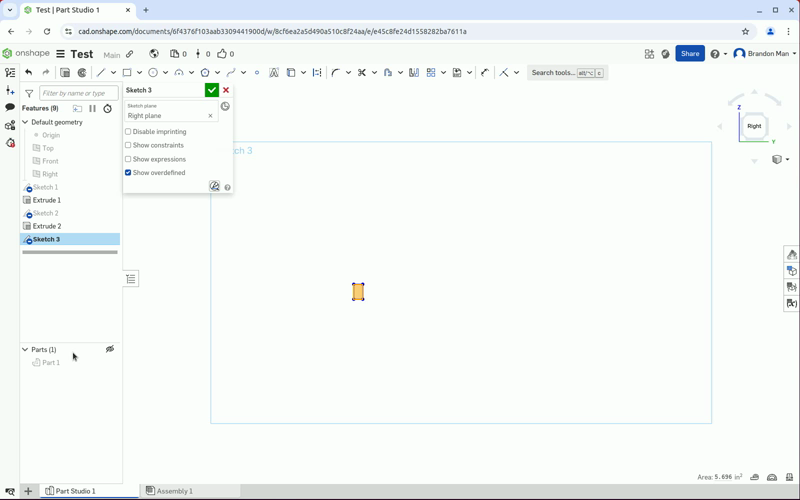
key(shift+e)
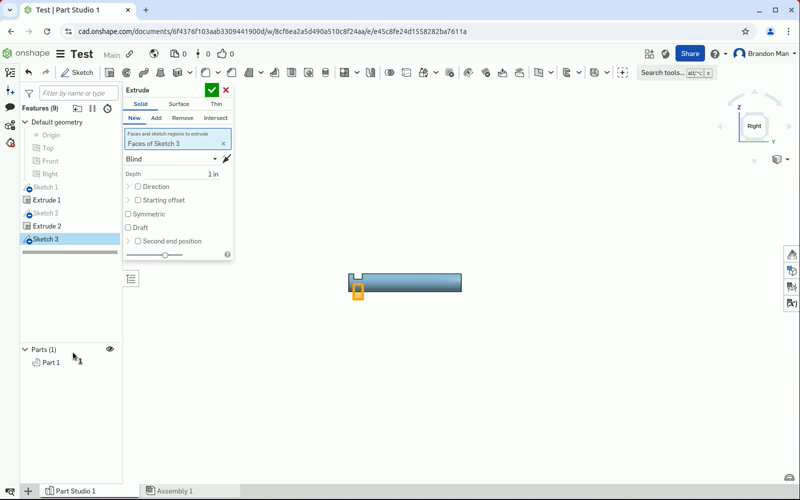
mouse_move(143, 106)
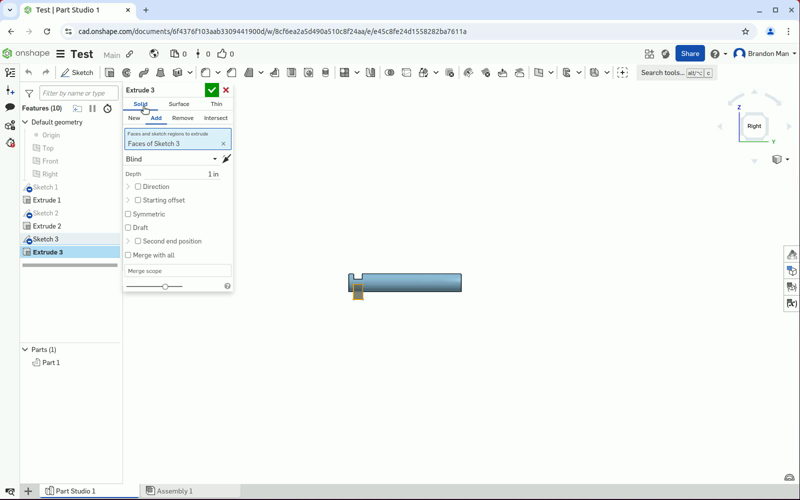
click(143, 106)
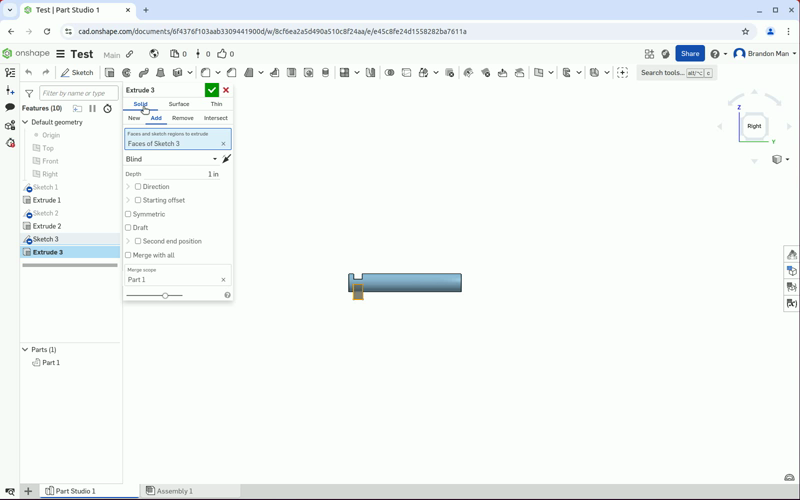
mouse_move(186, 120)
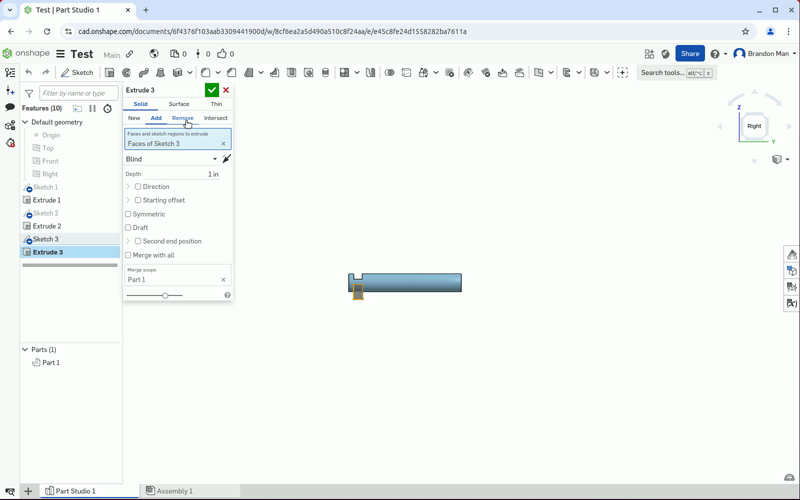
click(186, 120)
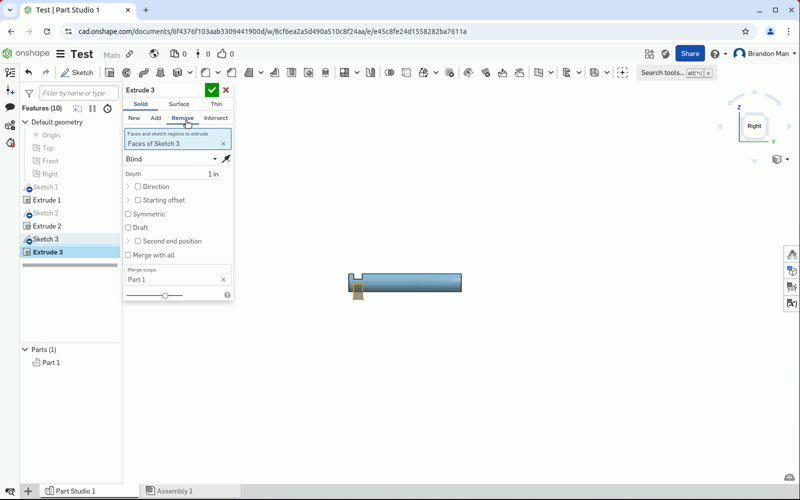
key(tab, 4)
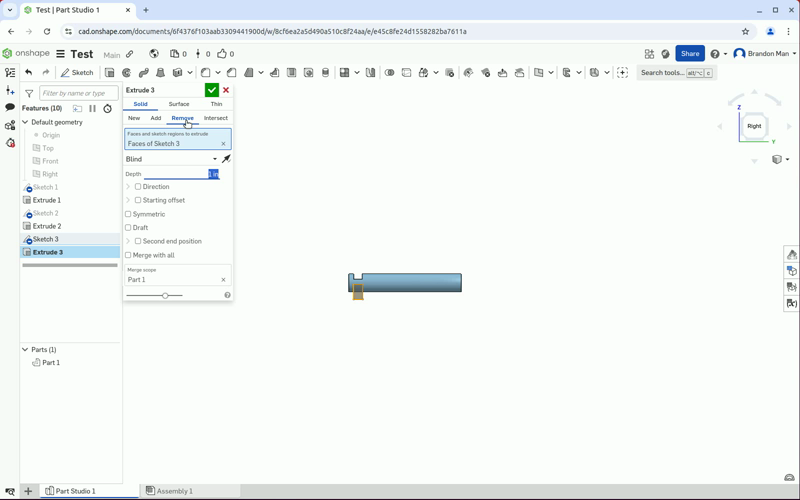
text(11.554)
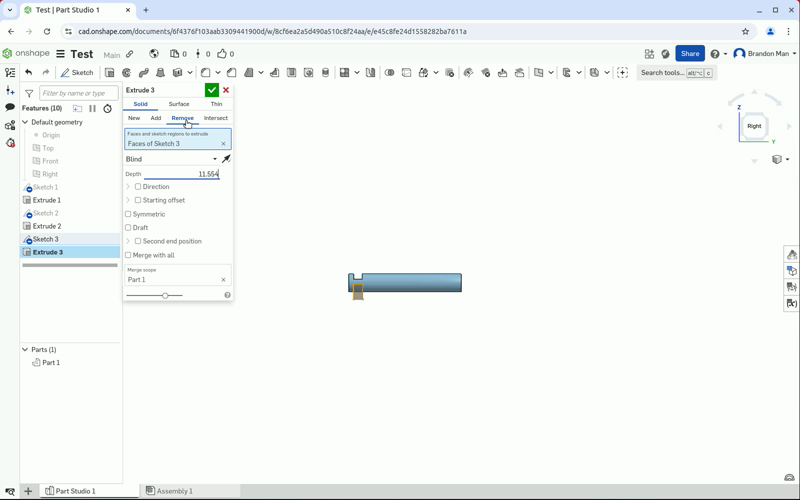
key(tab, 3)
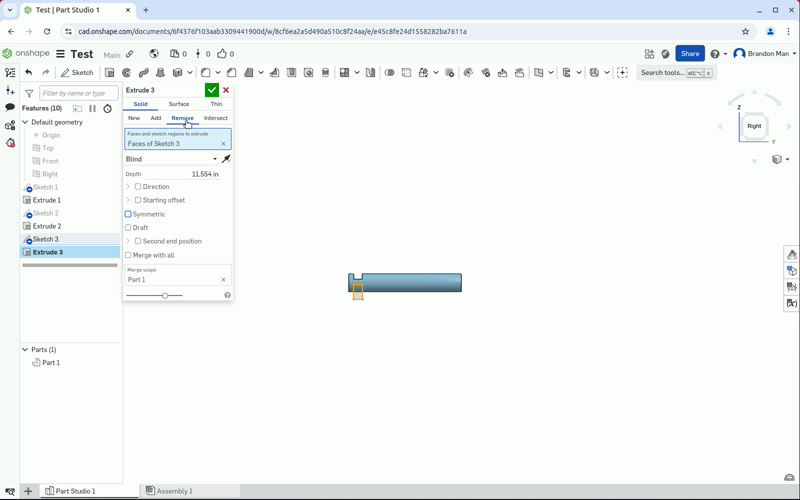
key(tab, 2)
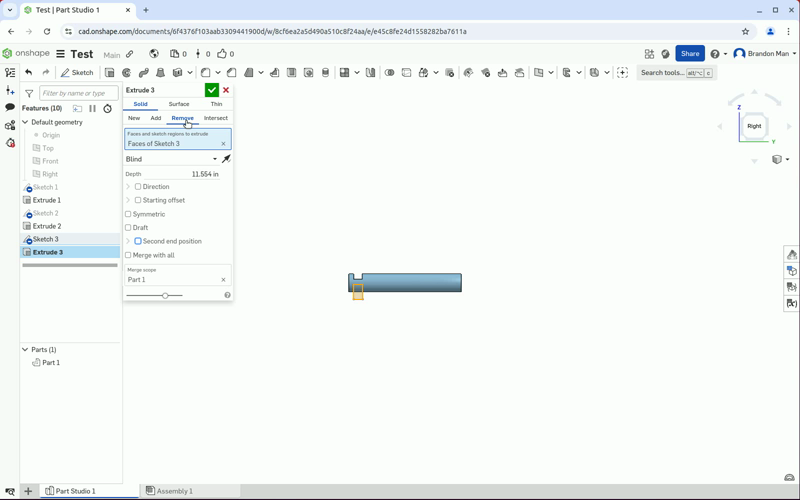
key(space)
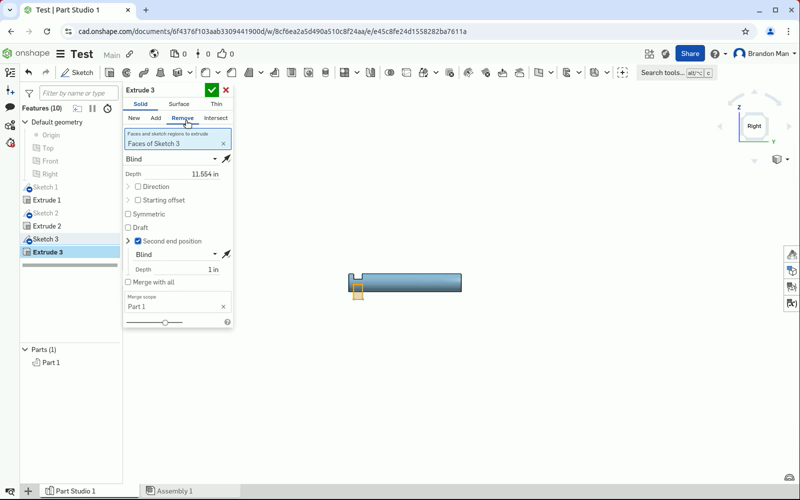
key(tab, 3)
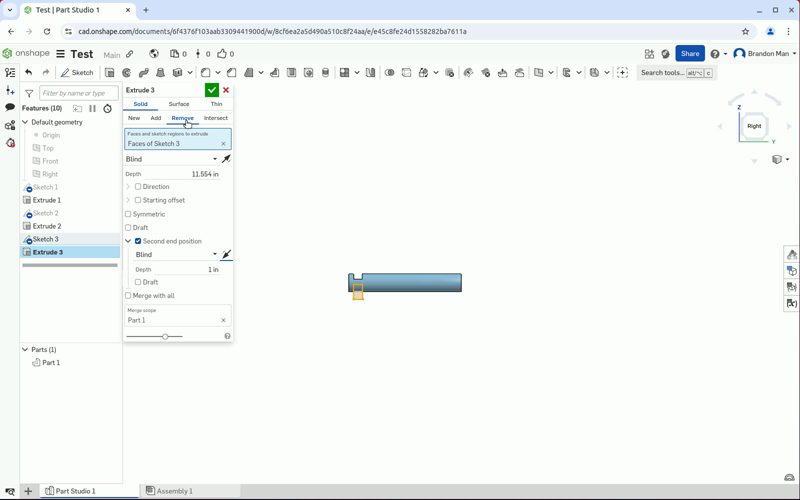
text(11.554)
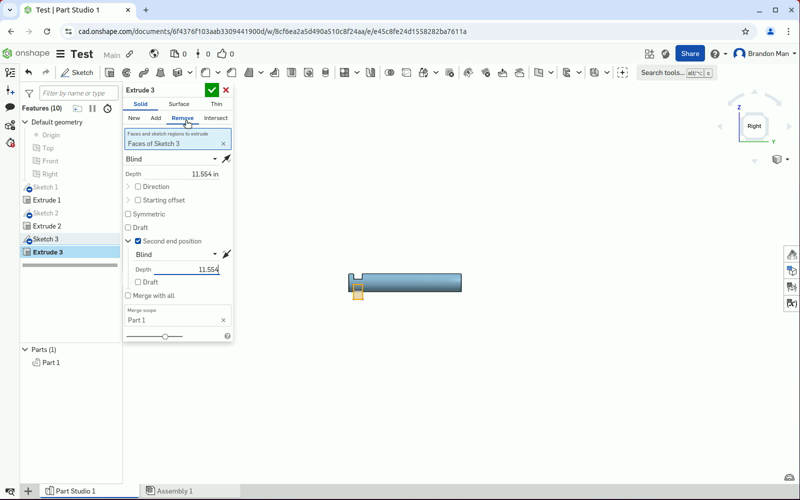
key(tab, 2)
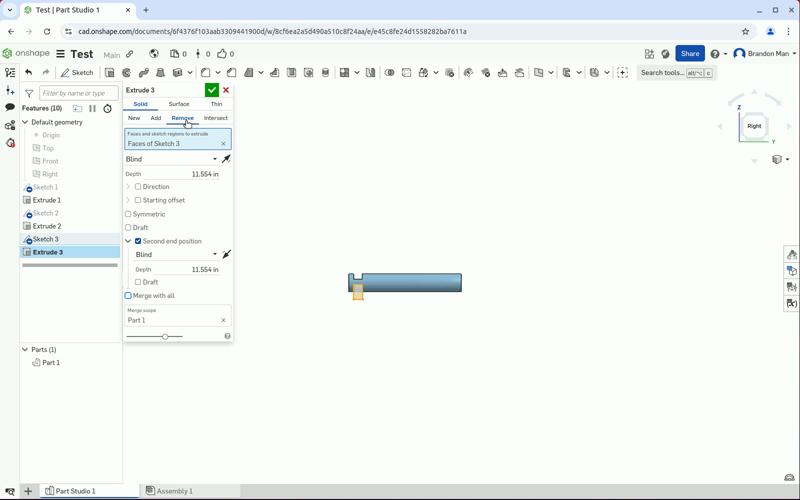
key(space)
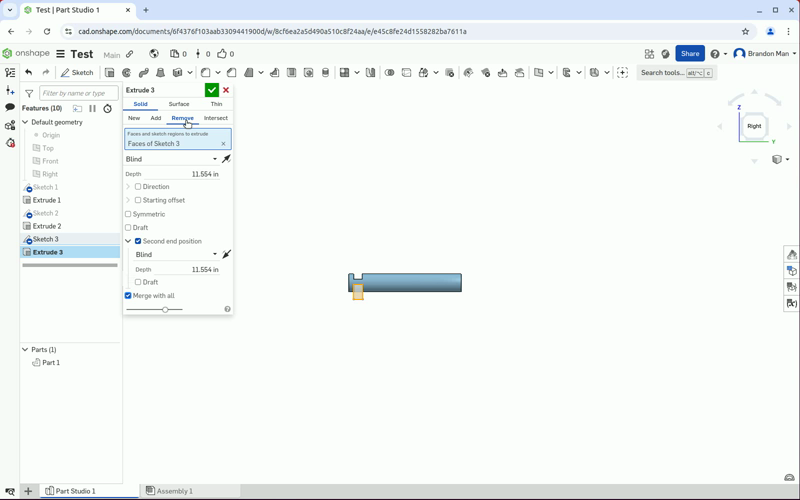
key(enter)
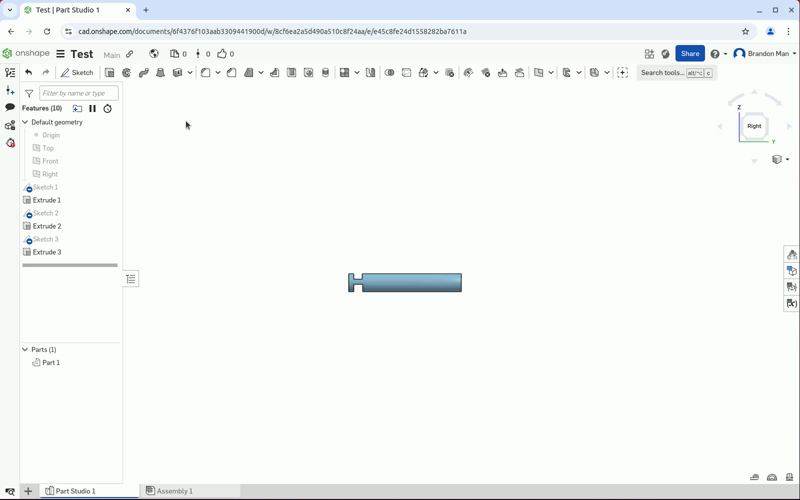
key(shift+h)
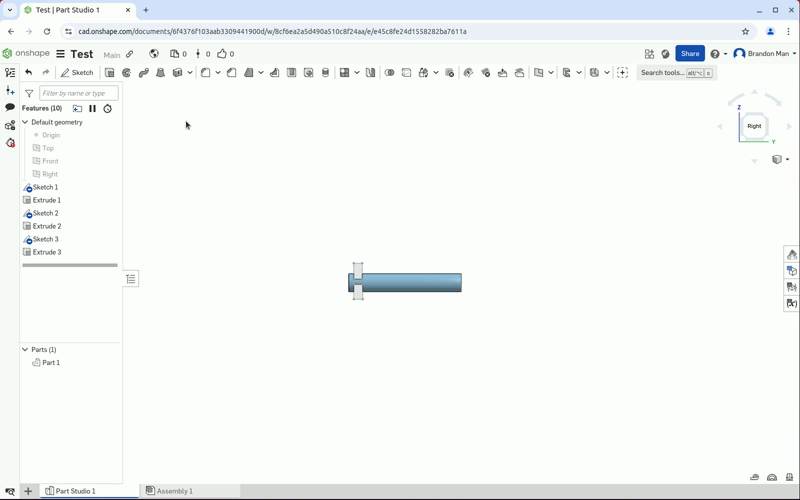
key(shift+h)
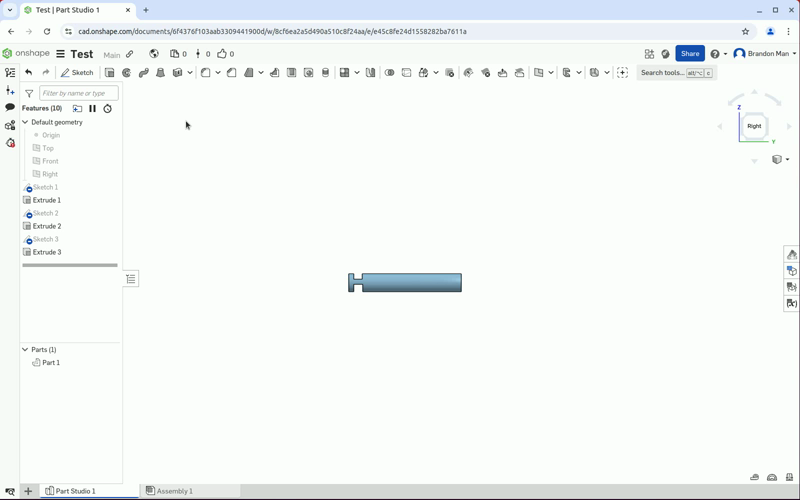
mouse_move(73, 189)
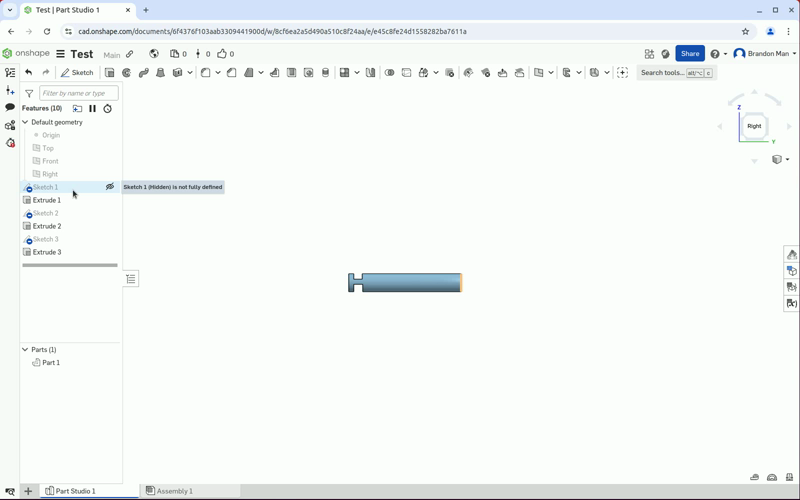
click(73, 189)
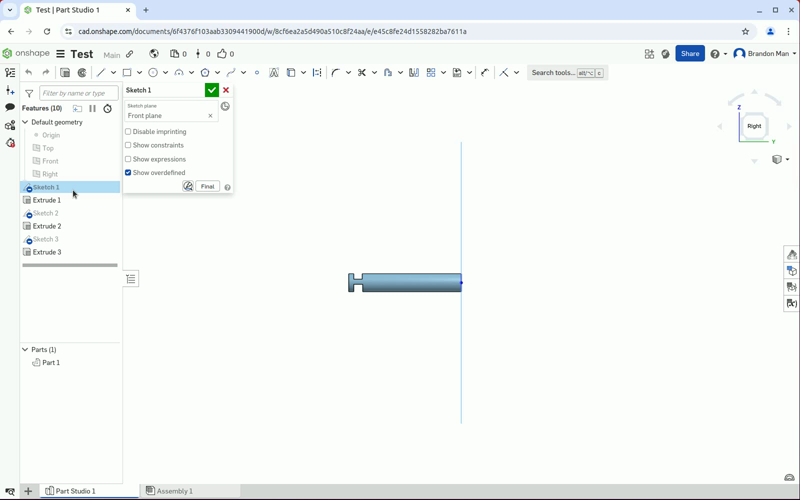
mouse_move(229, 92)
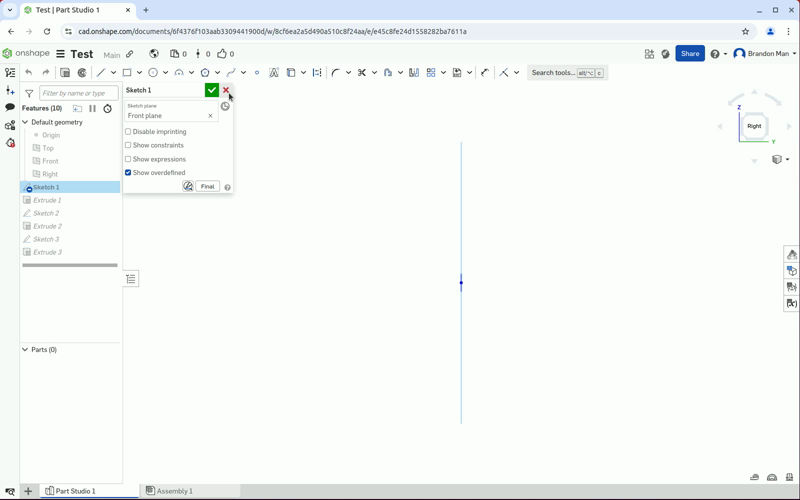
click(229, 92)
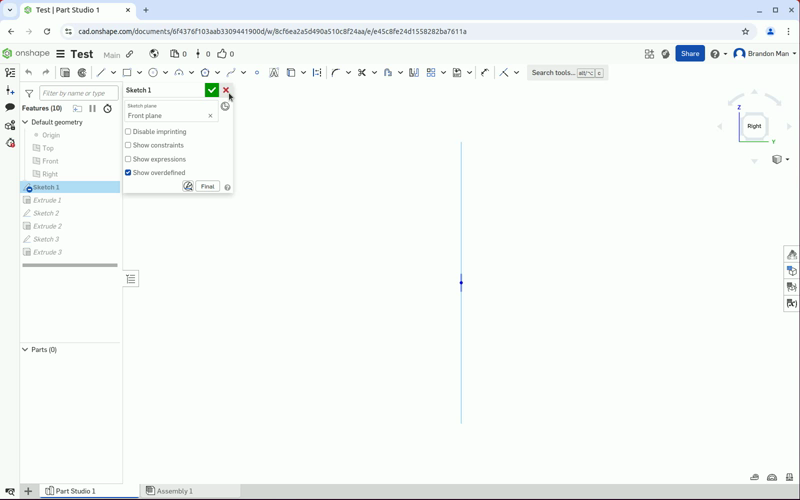
key(shift+s)
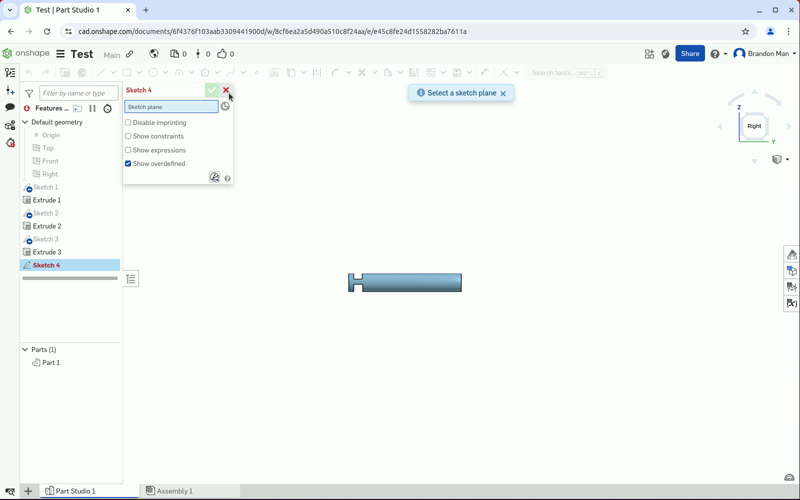
mouse_move(73, 176)
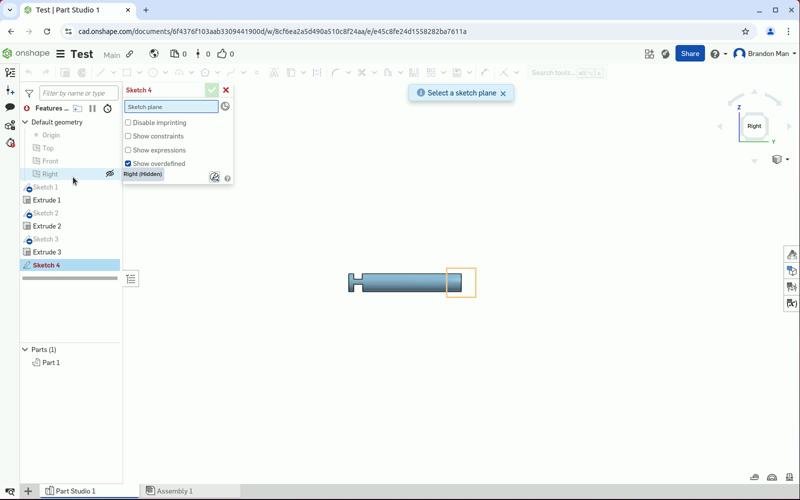
click(73, 176)
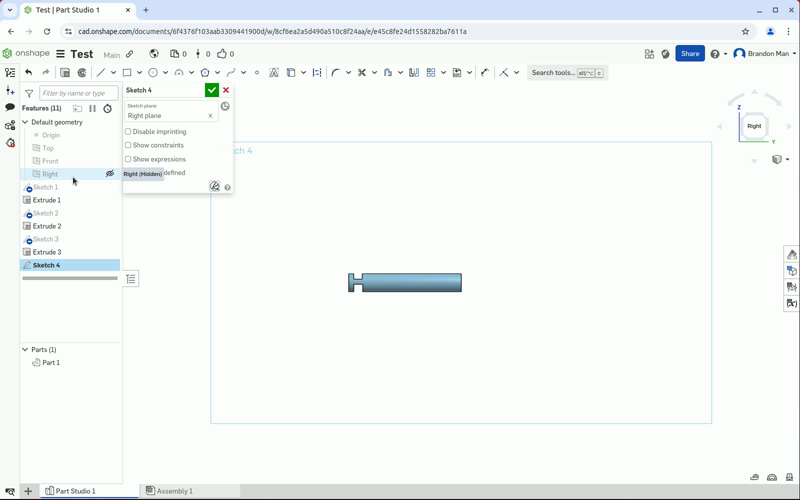
mouse_move(73, 352)
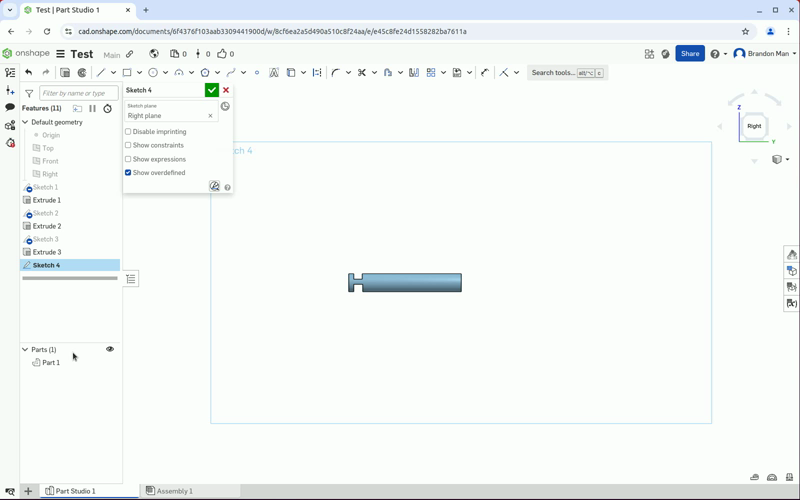
key(y)
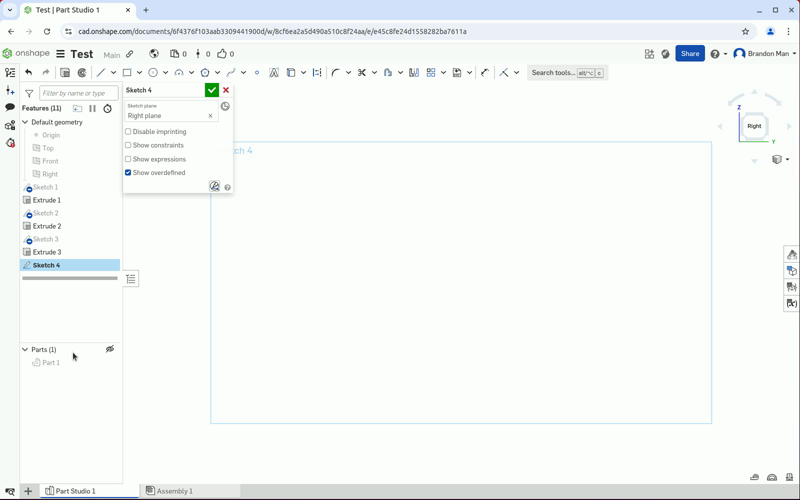
key(l)
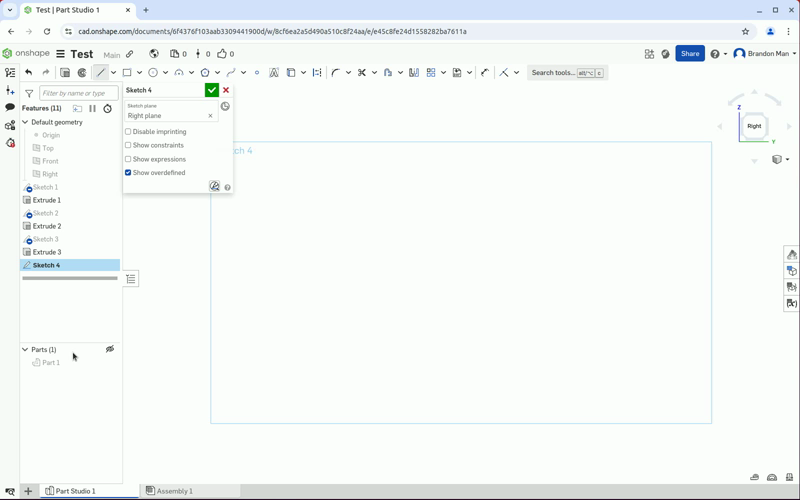
key_down(shift)
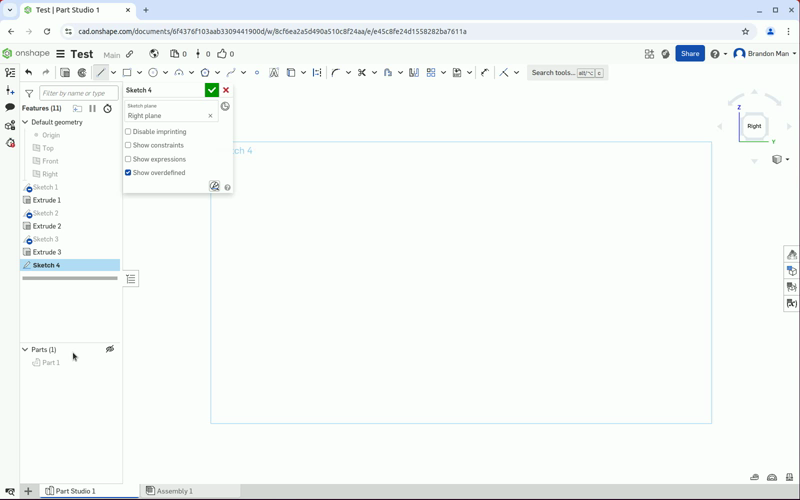
mouse_move(446, 279)
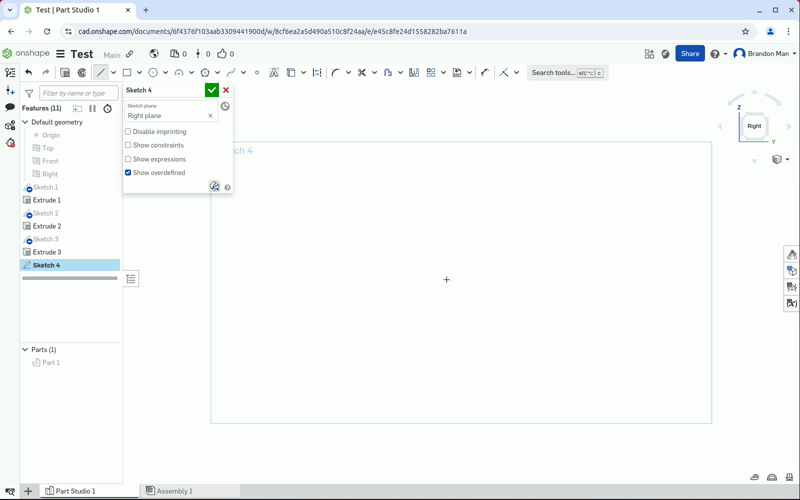
click(446, 279)
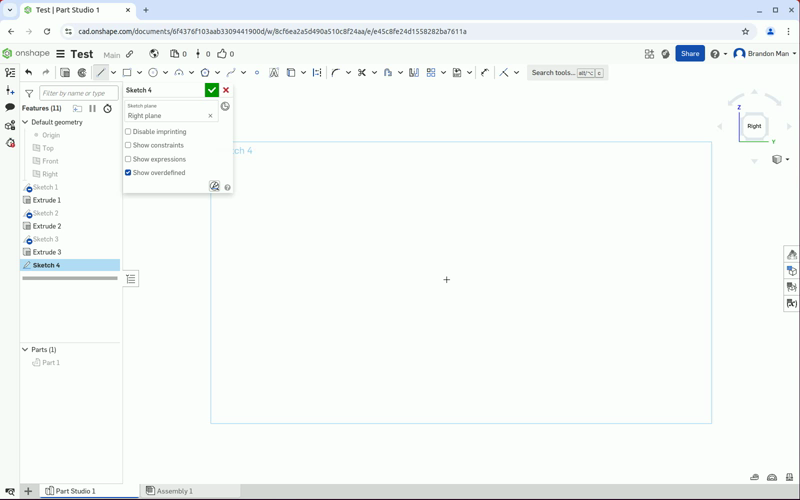
key_up(shift)
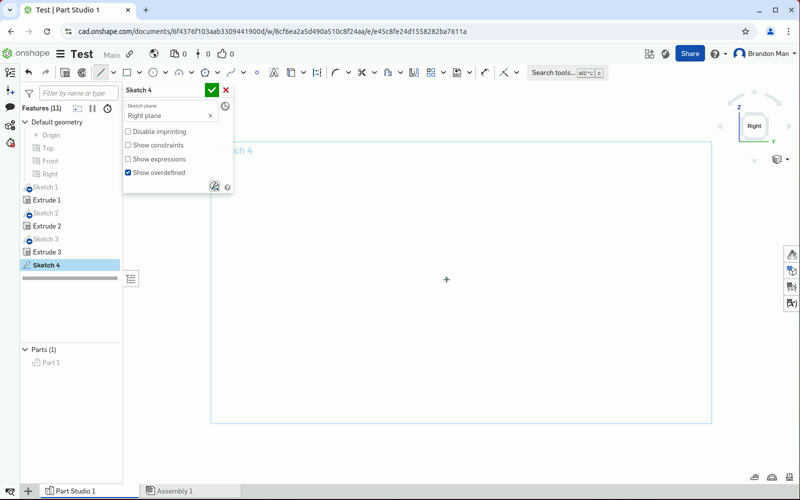
key_down(shift)
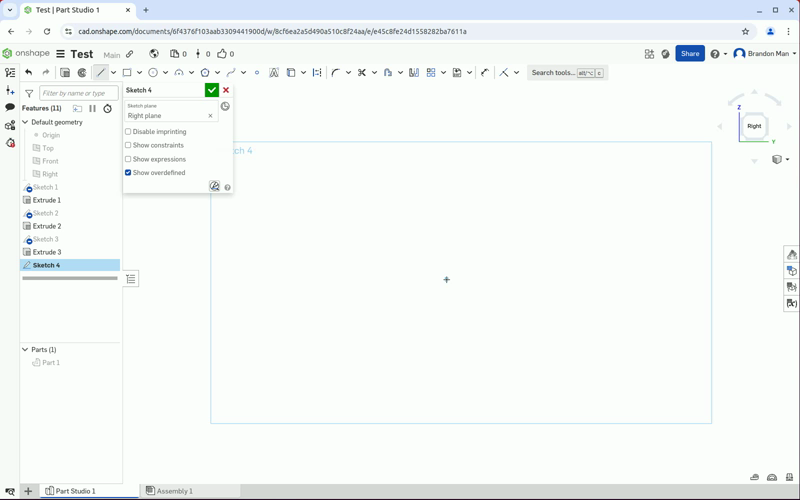
mouse_move(476, 279)
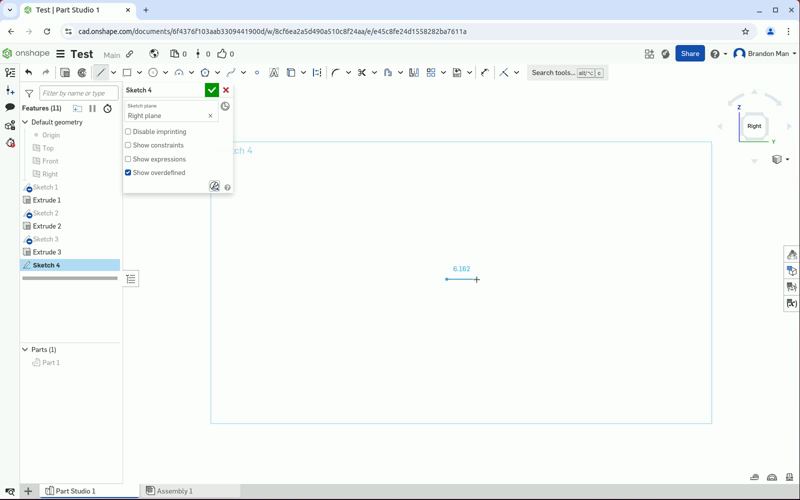
mouse_move(454, 279)
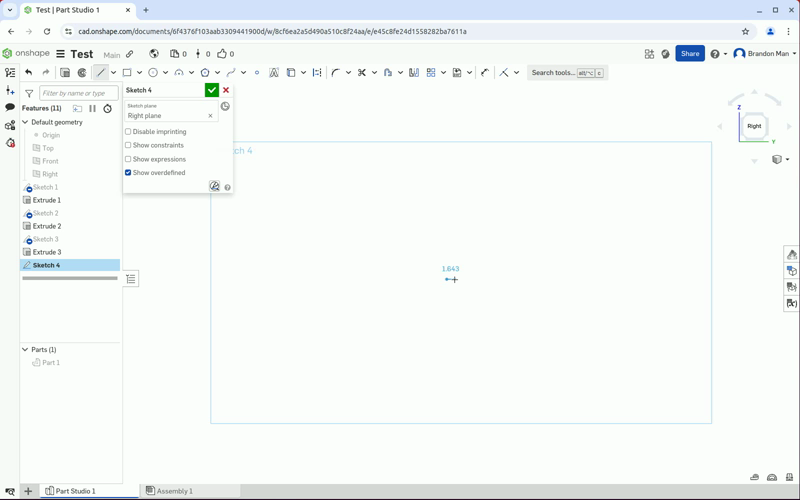
click(454, 279)
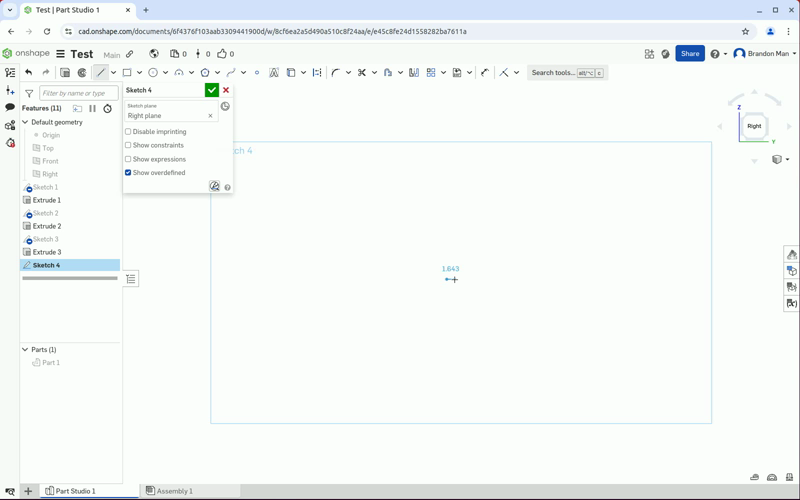
key_up(shift)
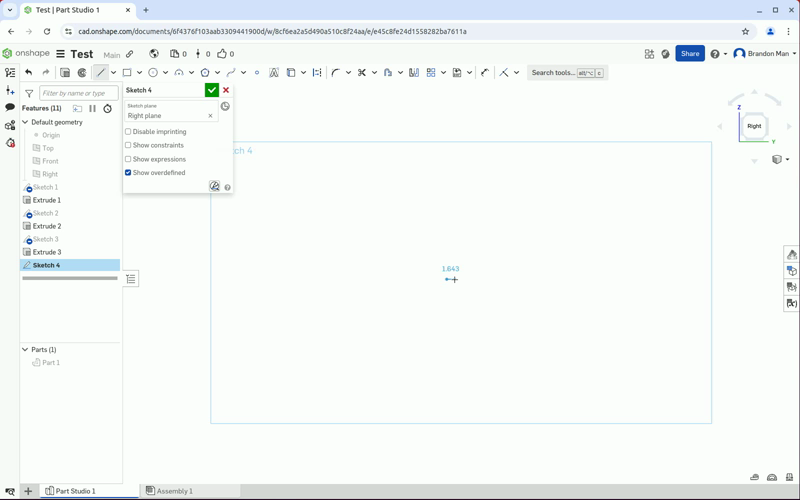
key_down(shift)
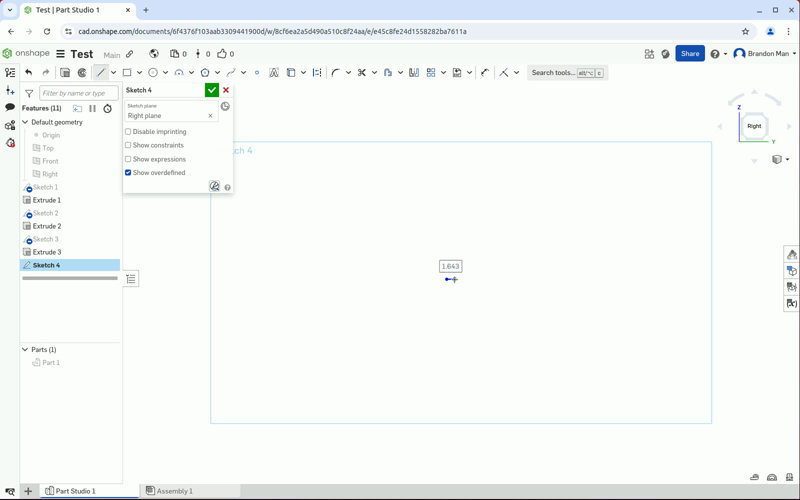
mouse_move(484, 279)
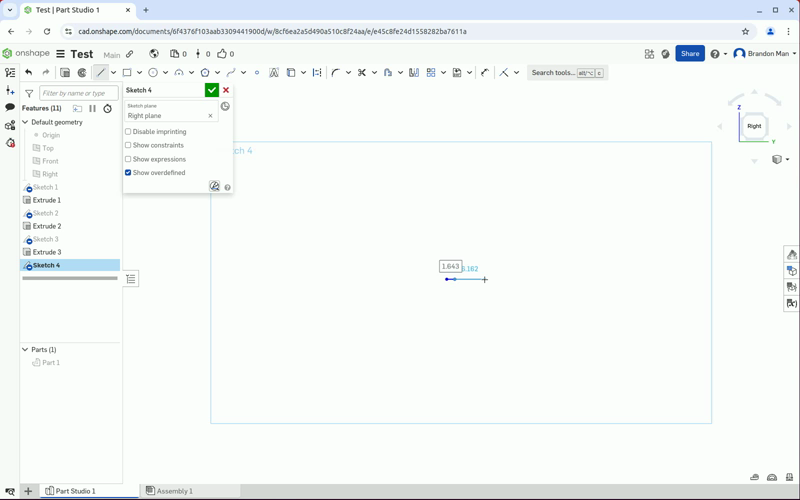
mouse_move(454, 264)
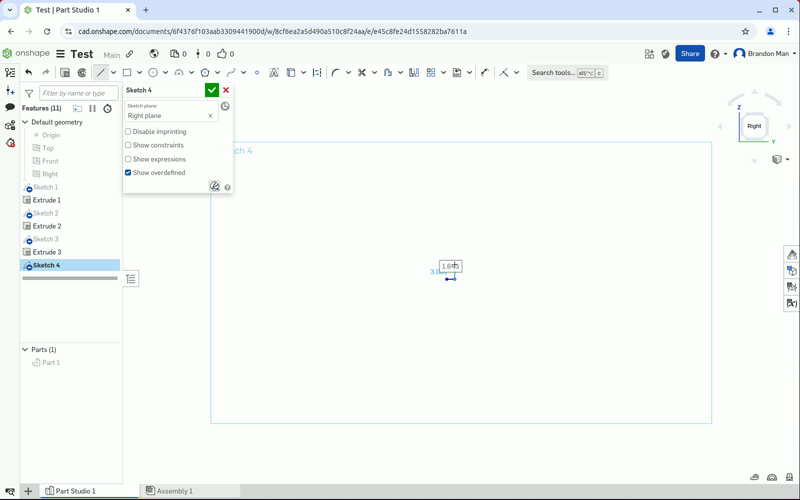
click(454, 264)
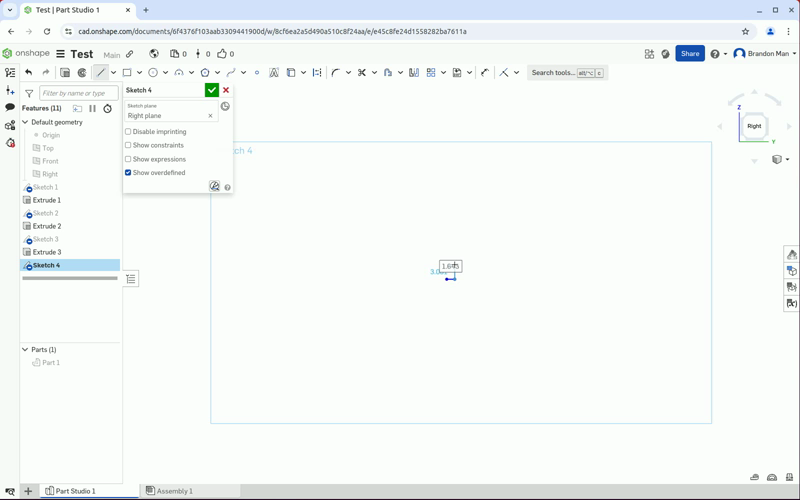
key_up(shift)
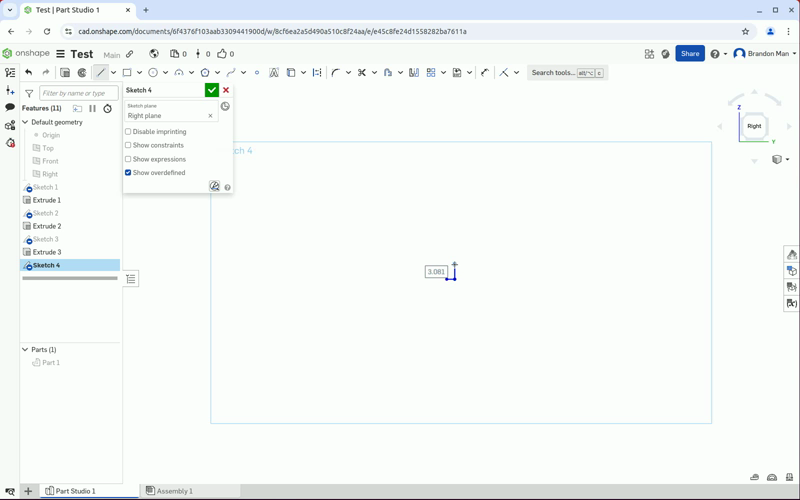
key_down(shift)
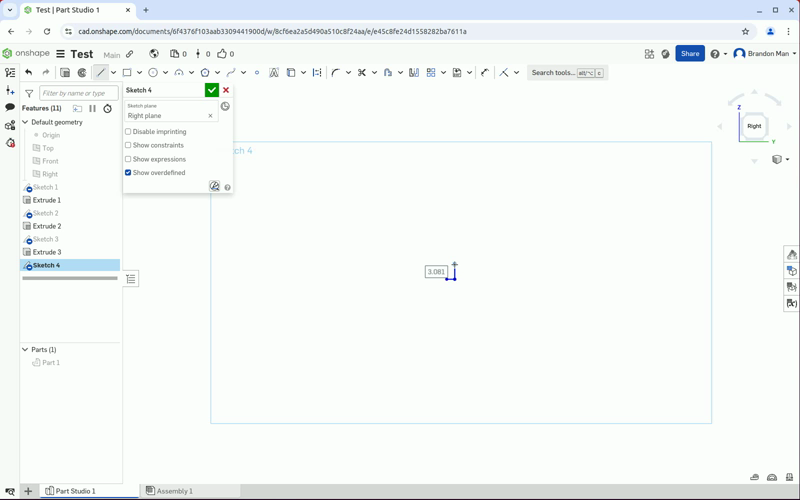
mouse_move(484, 264)
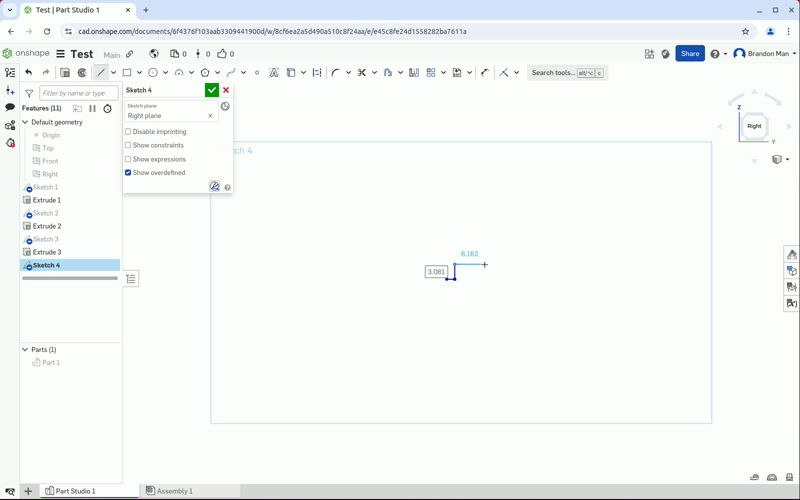
mouse_move(446, 264)
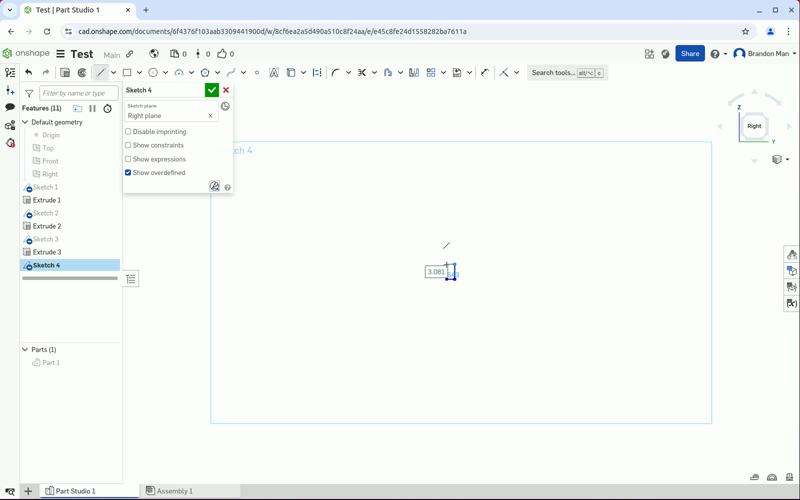
click(446, 264)
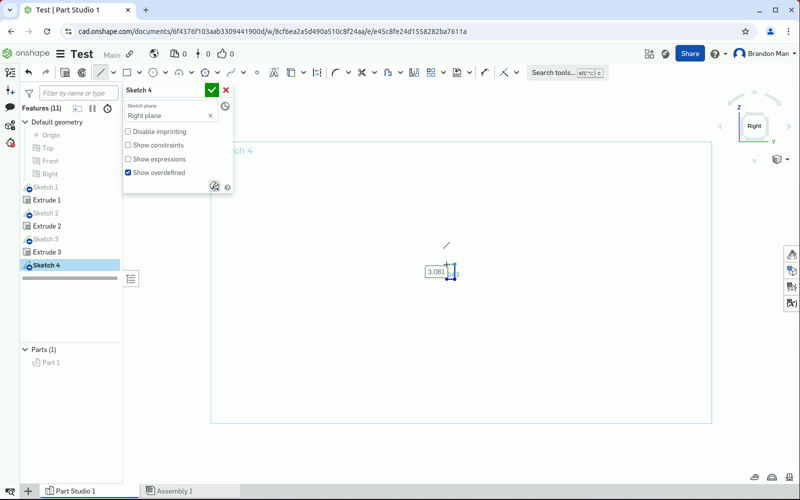
key_up(shift)
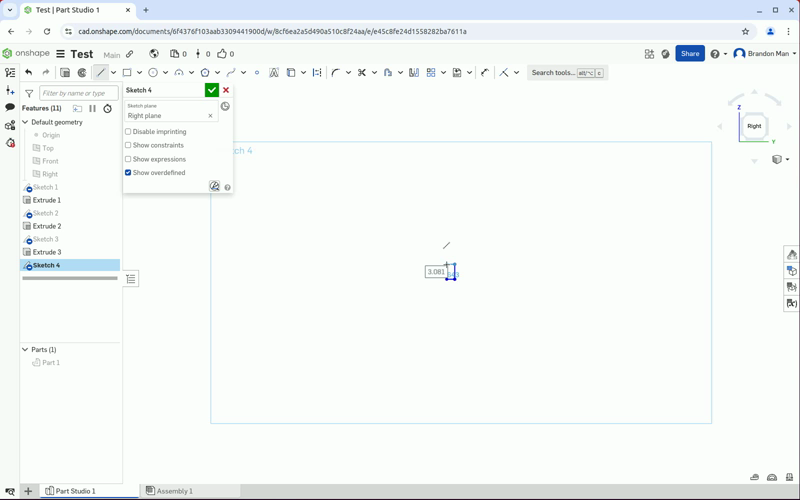
mouse_move(476, 264)
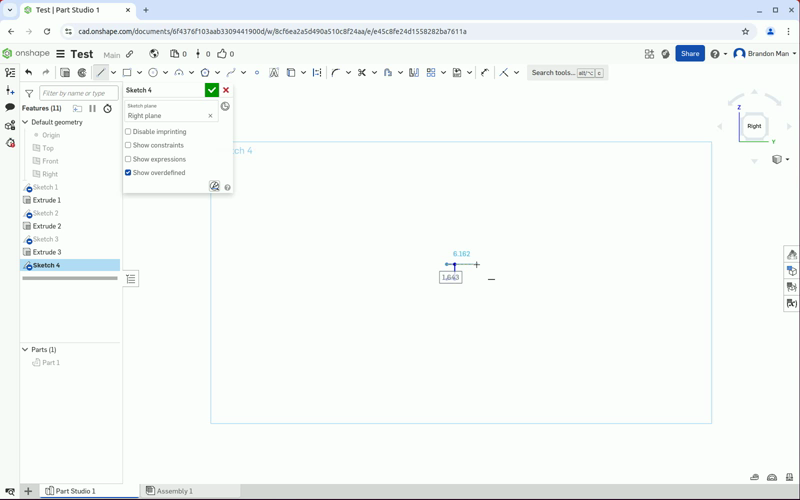
key_down(shift)
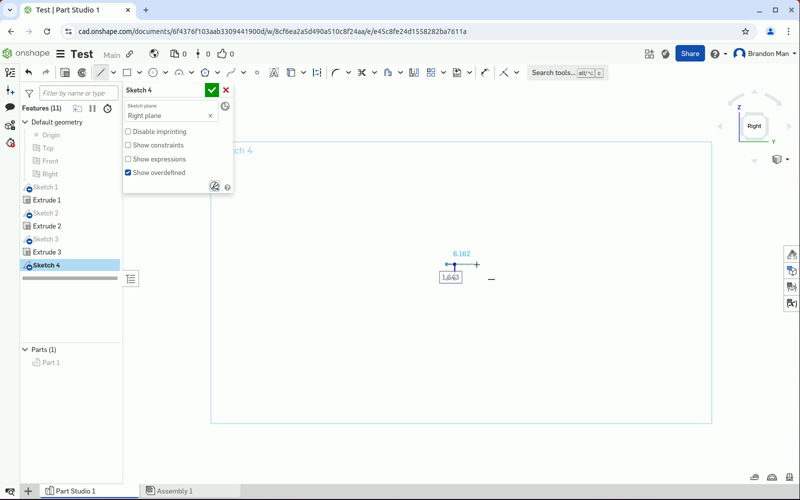
mouse_move(446, 279)
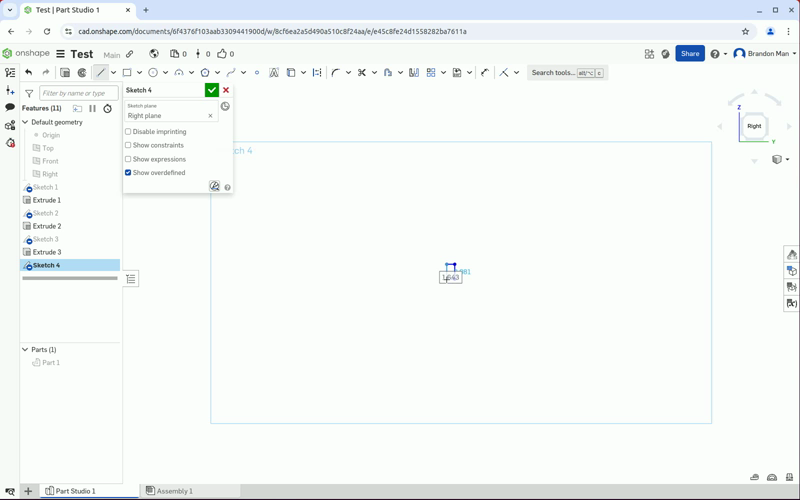
key_up(shift)
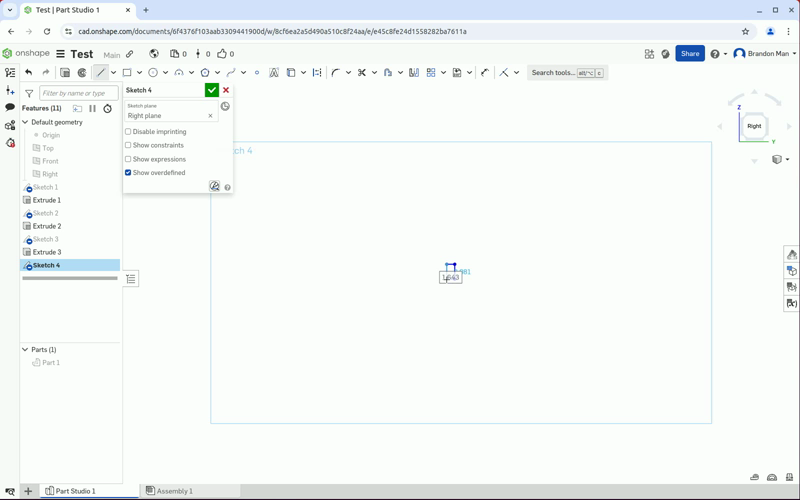
click(446, 279)
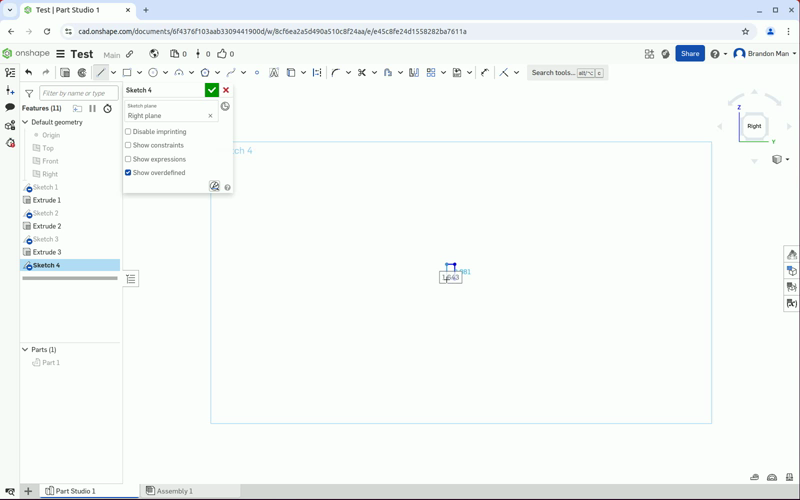
key(esc)
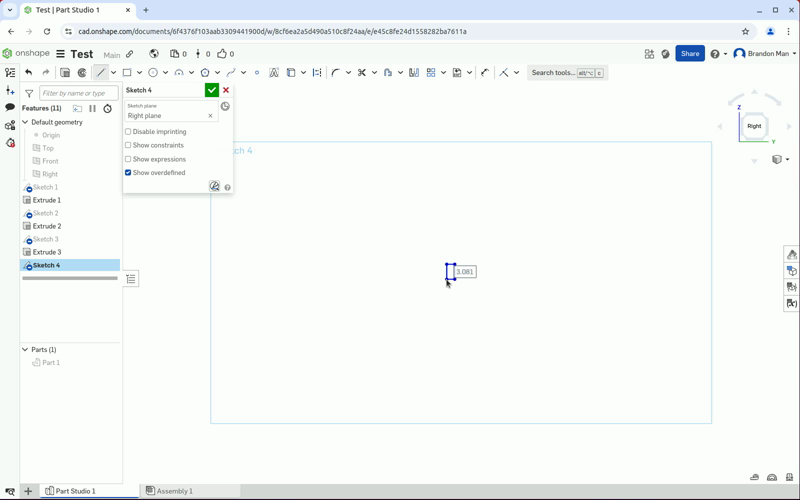
mouse_move(449, 273)
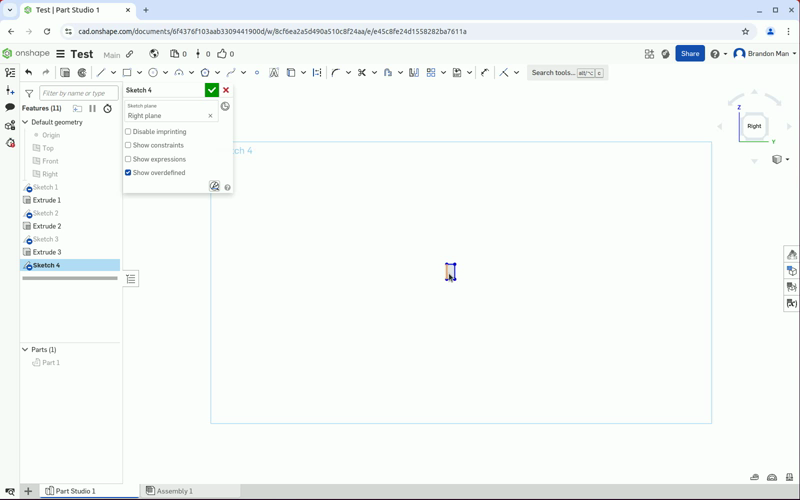
scroll(6)
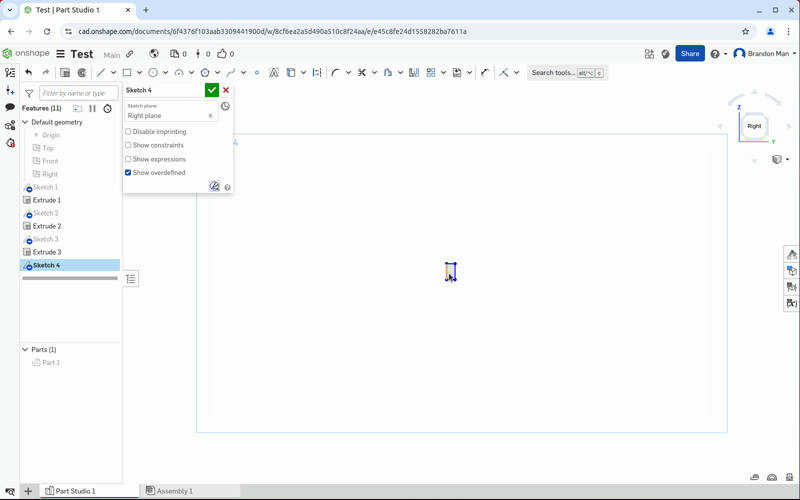
scroll(6)
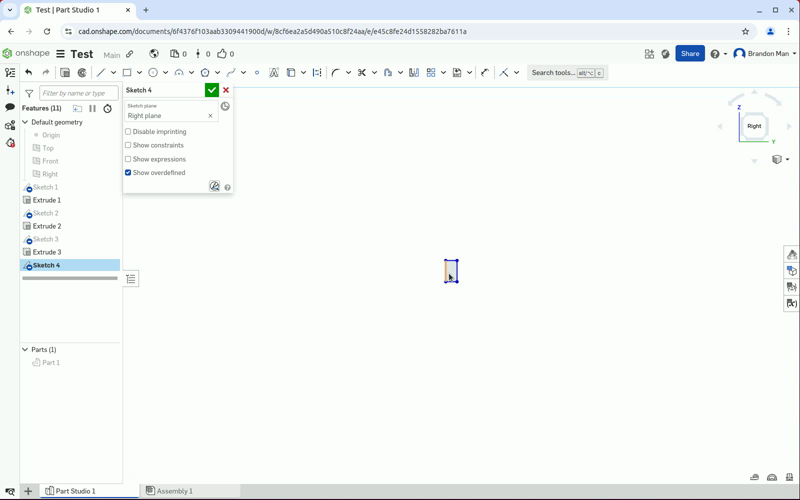
scroll(6)
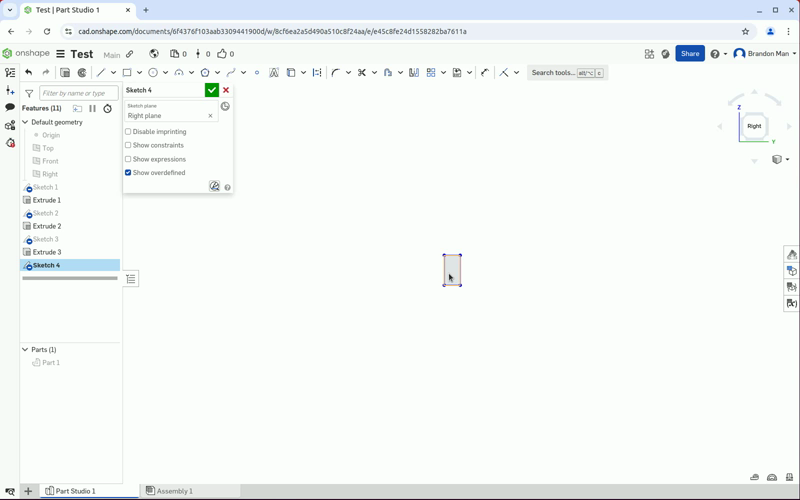
scroll(6)
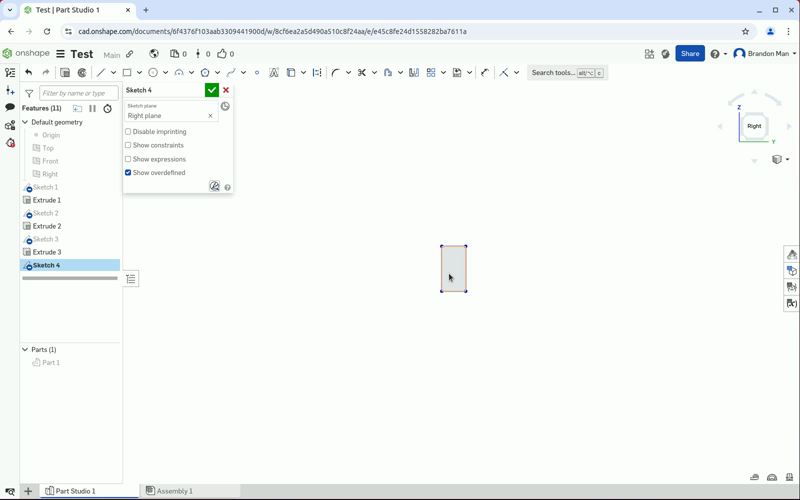
scroll(6)
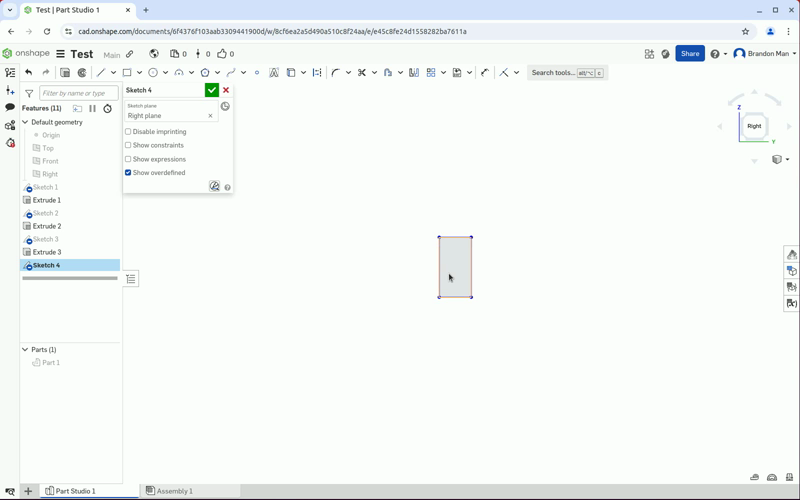
scroll(6)
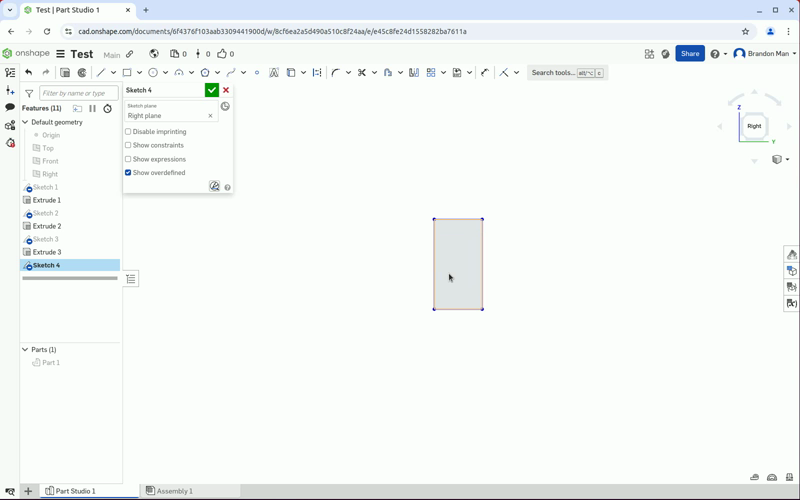
scroll(6)
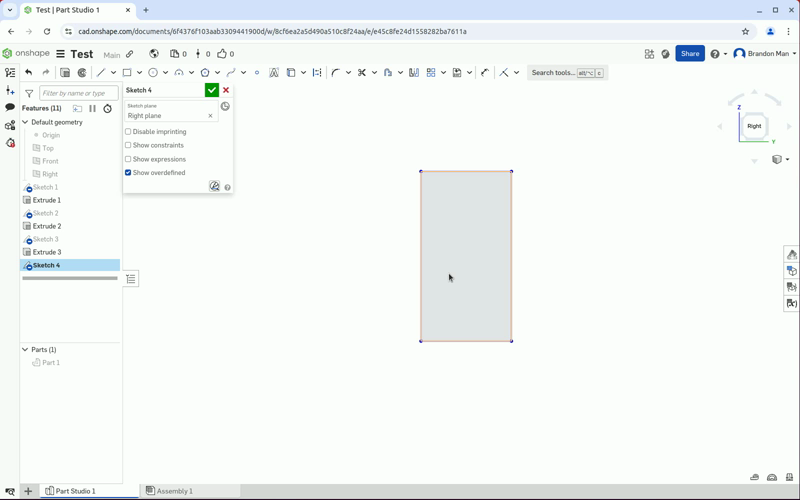
click(449, 273)
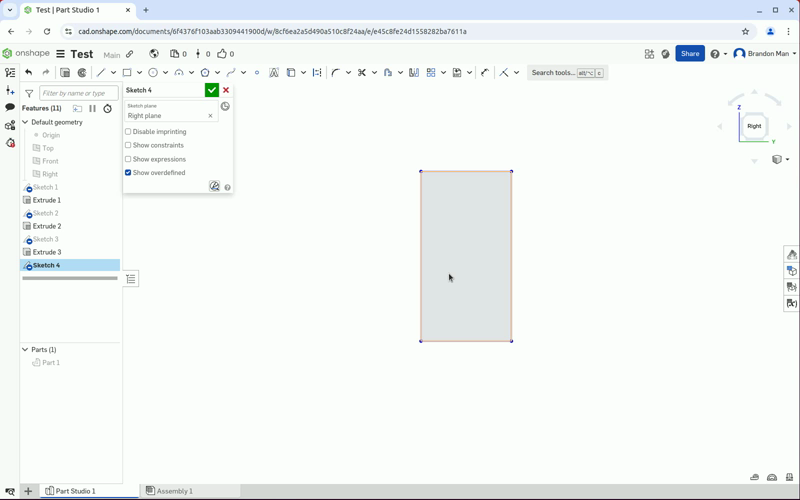
scroll(-6)
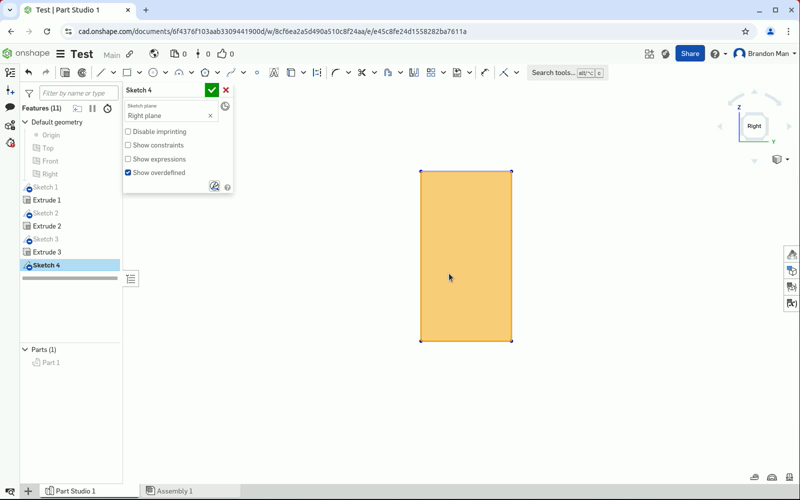
scroll(-6)
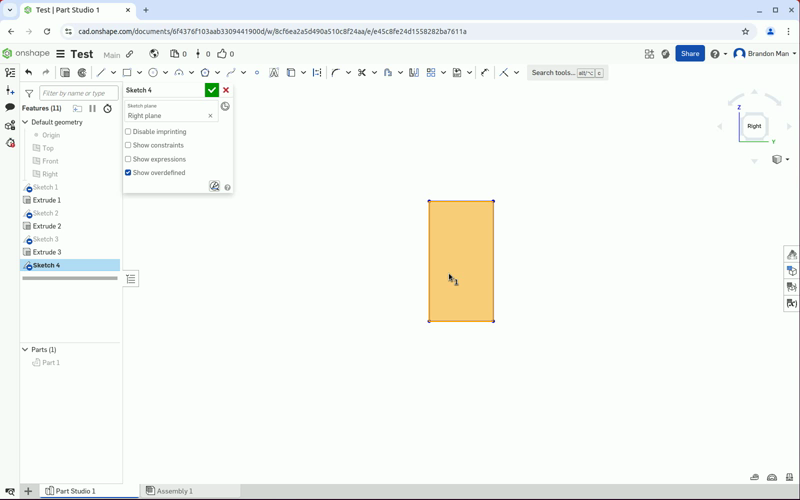
scroll(-6)
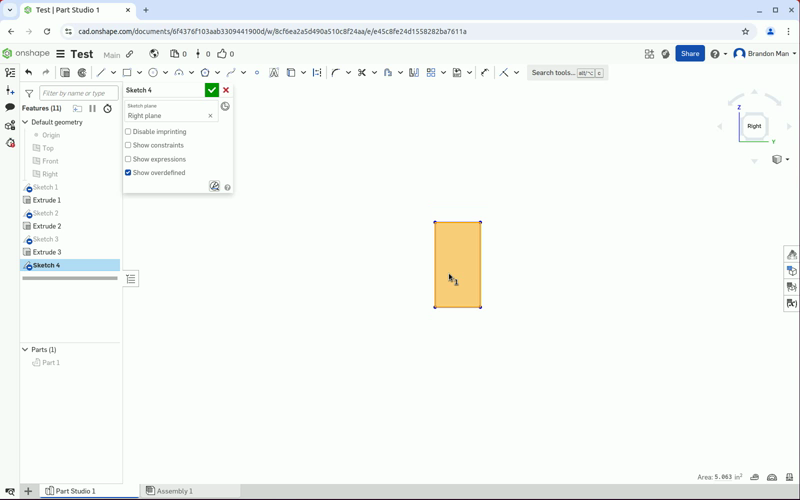
scroll(-6)
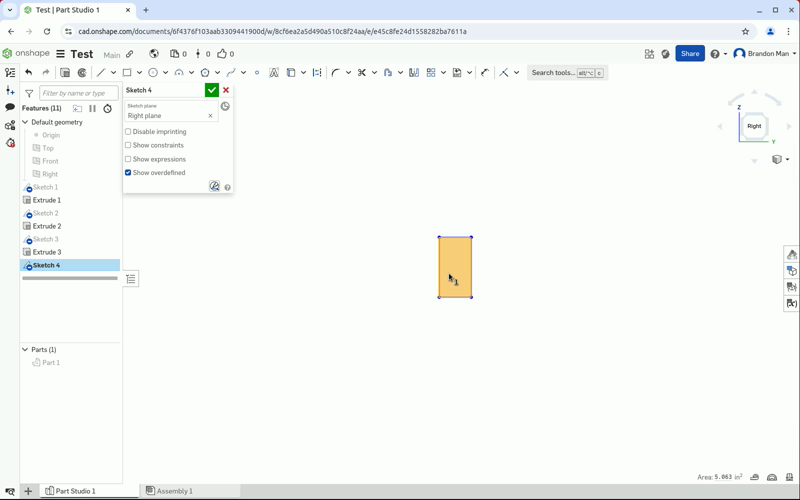
scroll(-6)
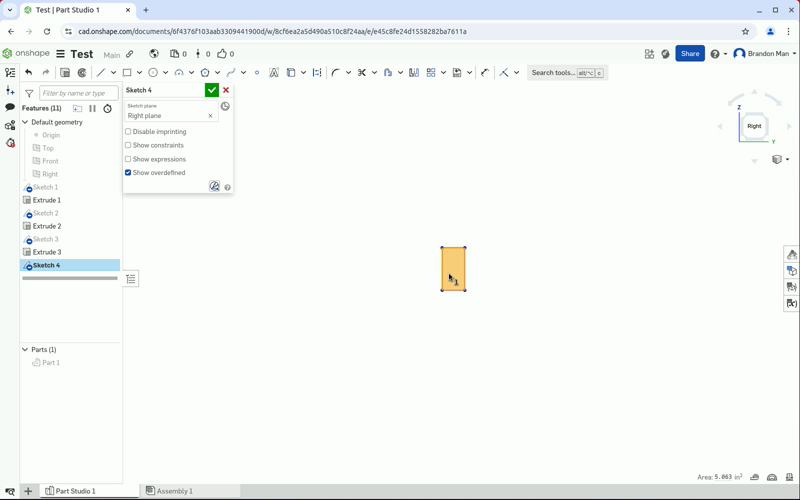
scroll(-6)
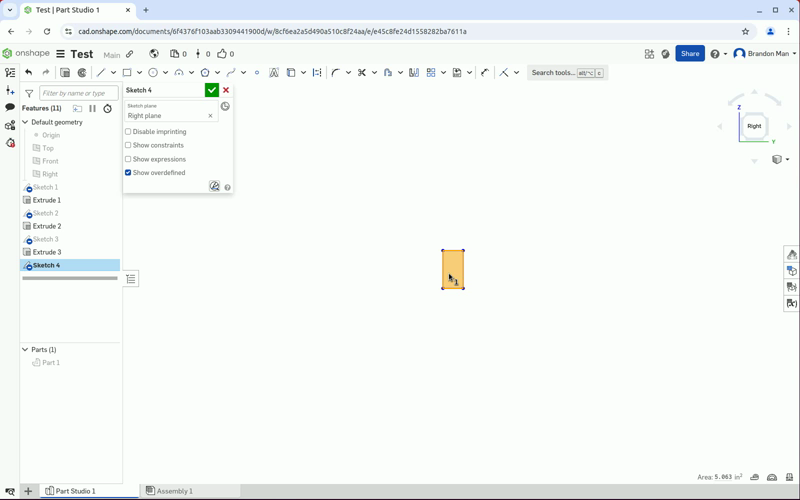
scroll(-6)
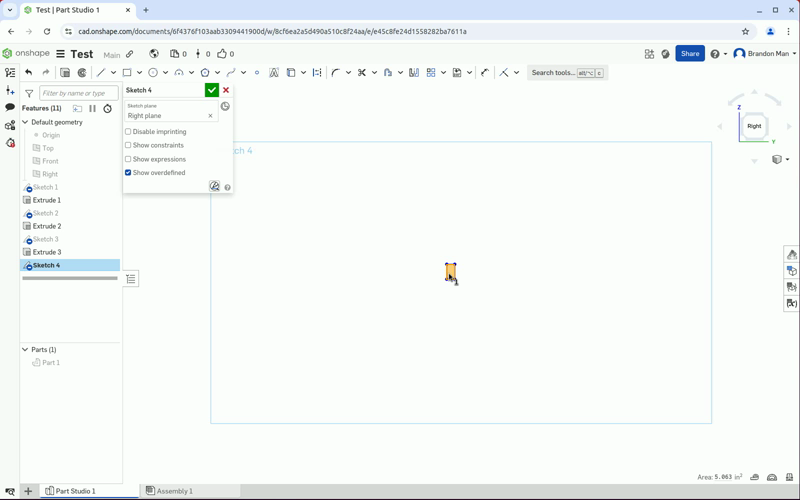
mouse_move(73, 352)
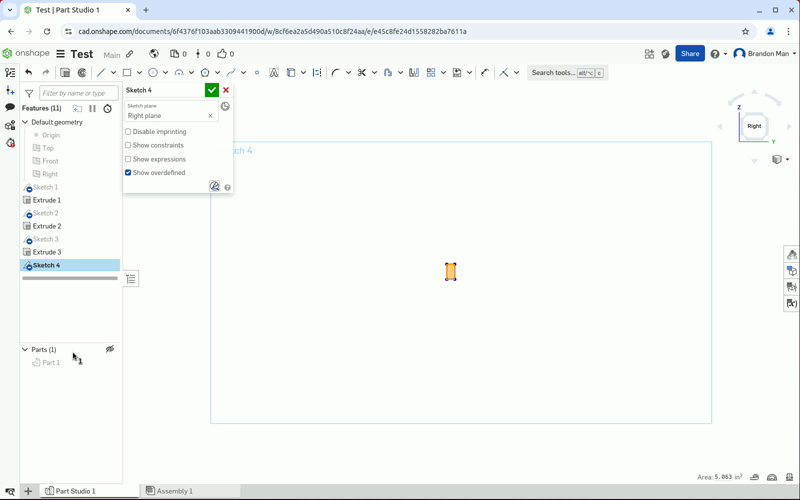
key(shift+y)
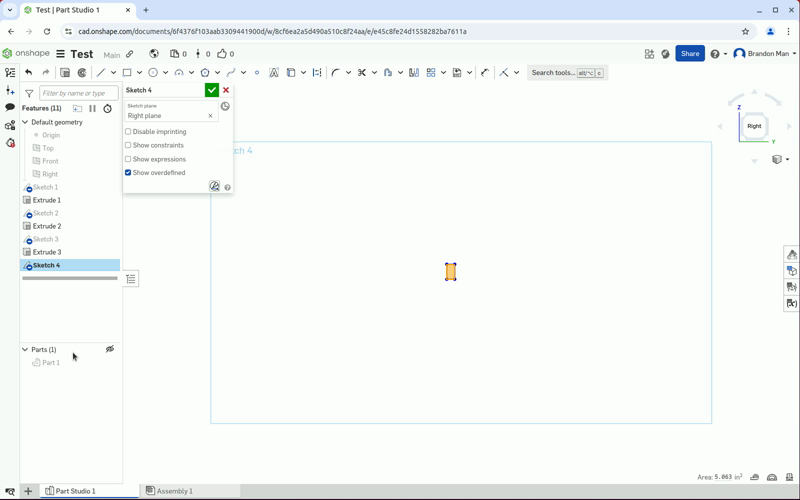
key(shift+e)
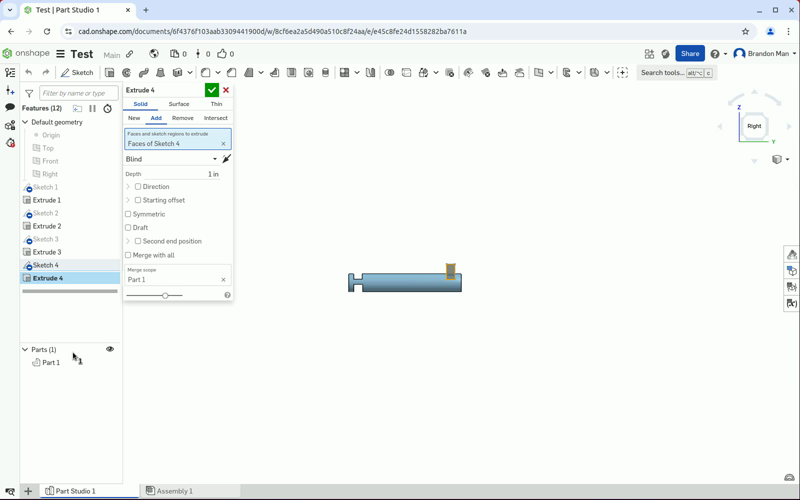
mouse_move(143, 106)
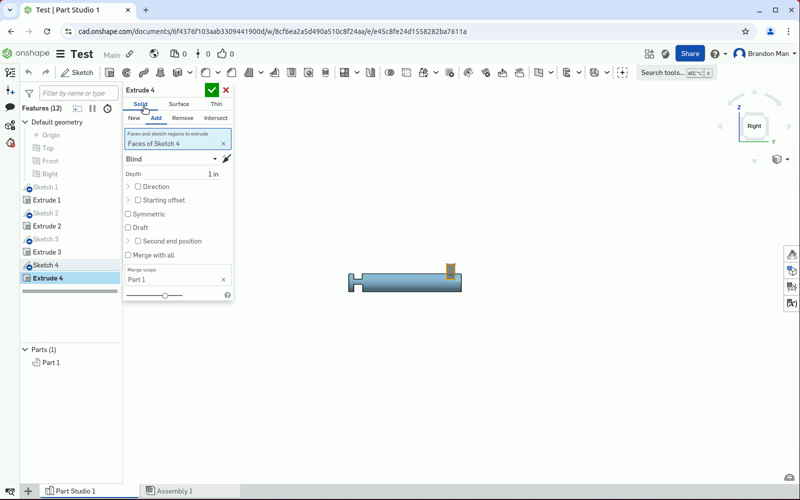
click(143, 106)
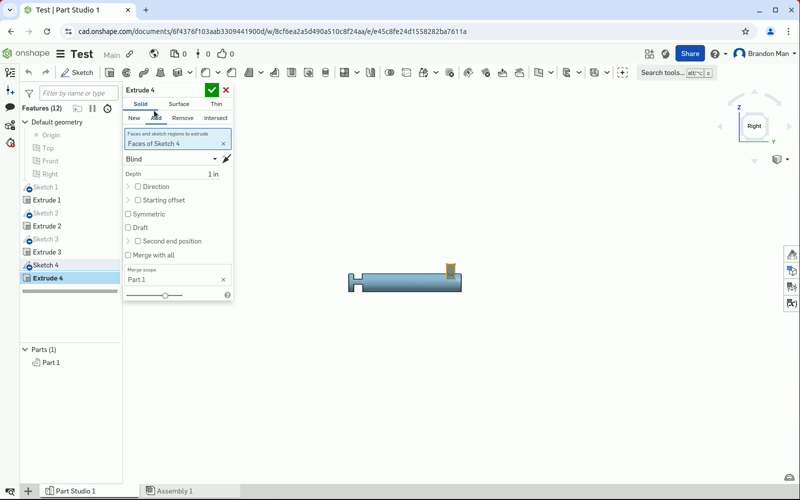
mouse_move(186, 120)
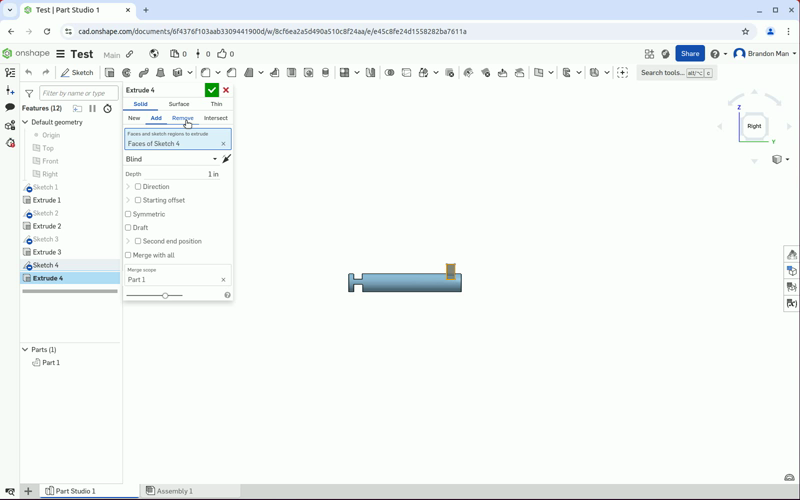
click(186, 120)
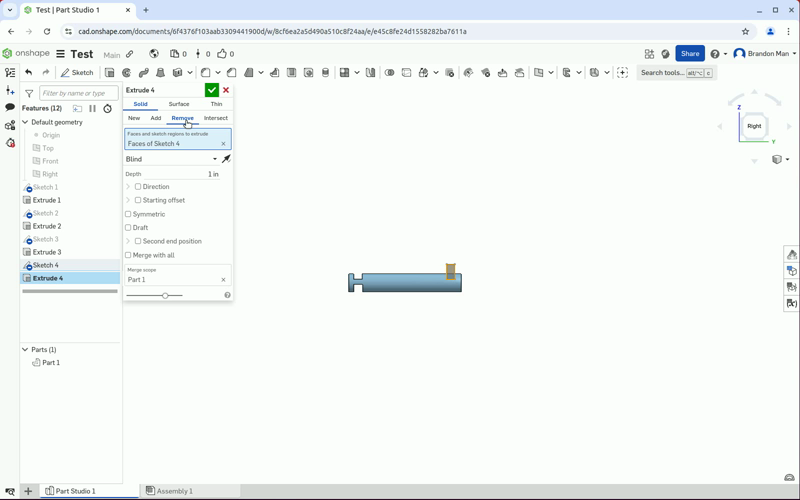
key(tab, 4)
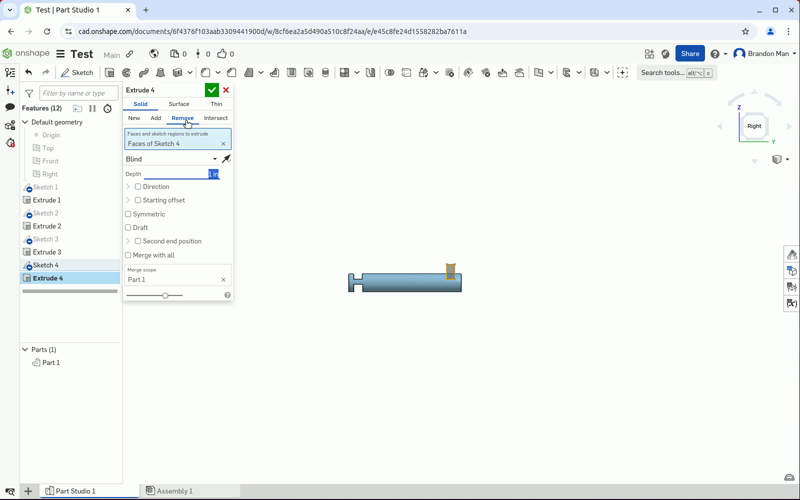
text(11.554)
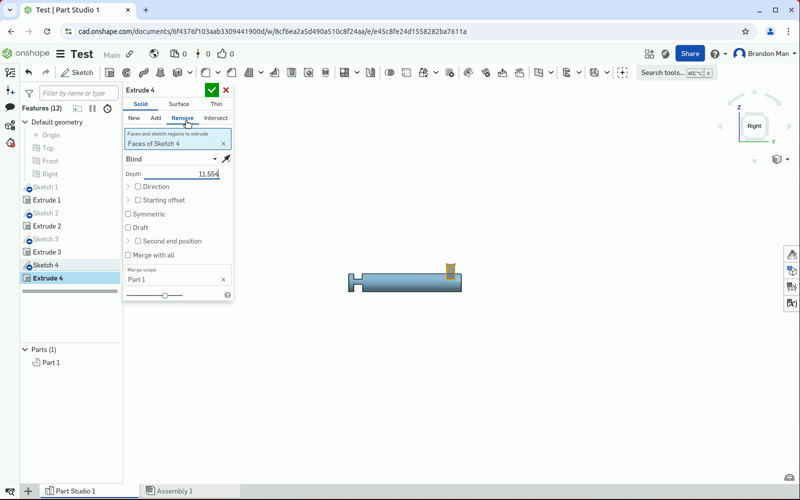
key(tab, 3)
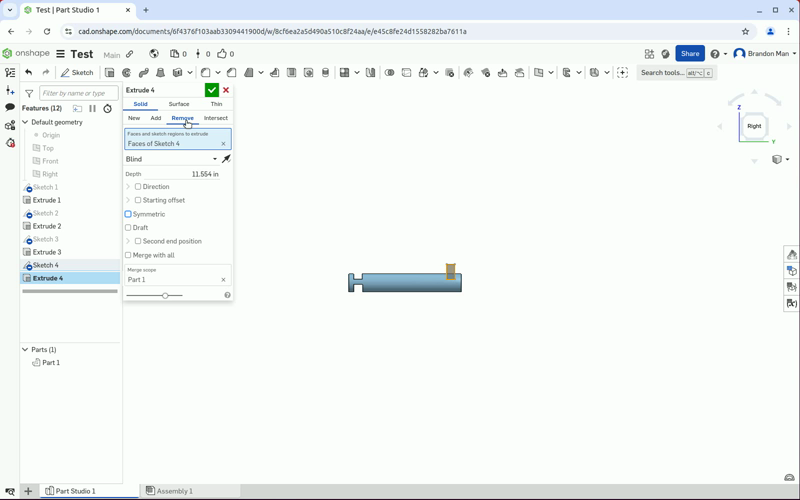
key(tab, 2)
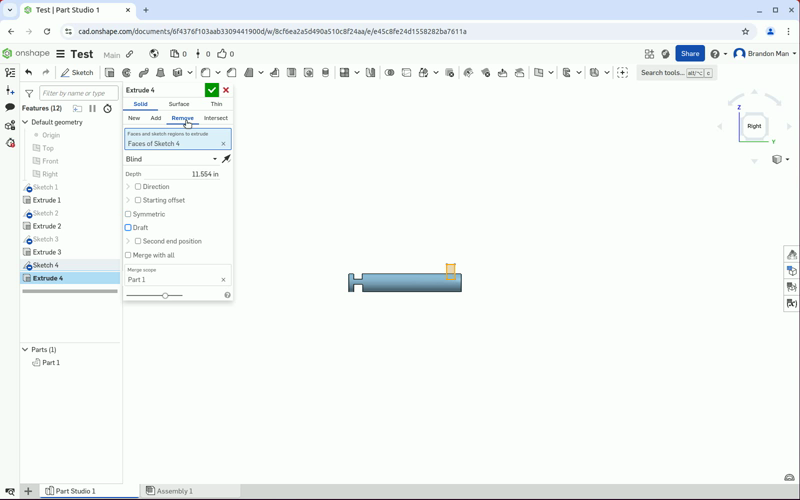
key(space)
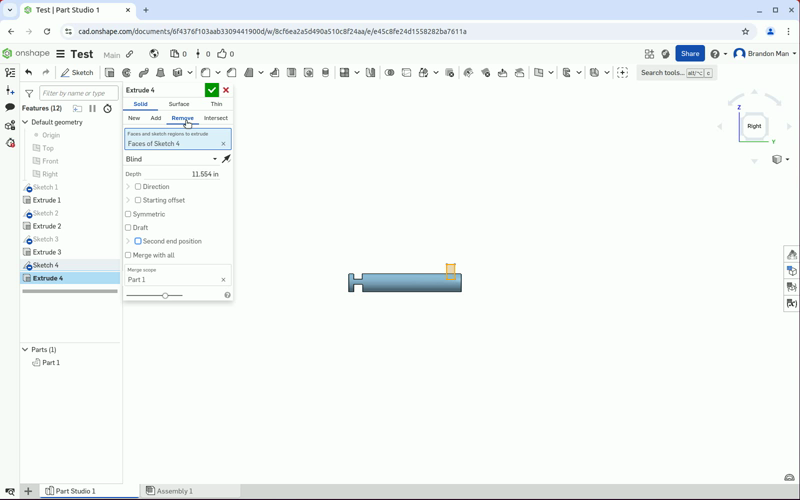
key(tab, 3)
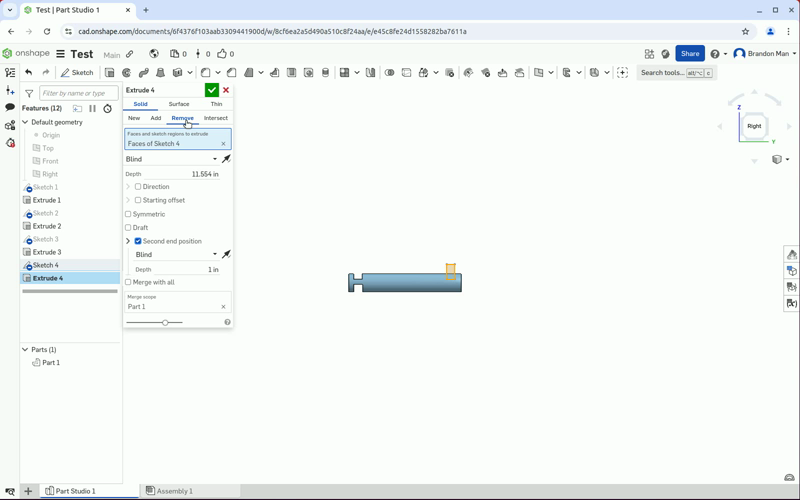
text(11.554)
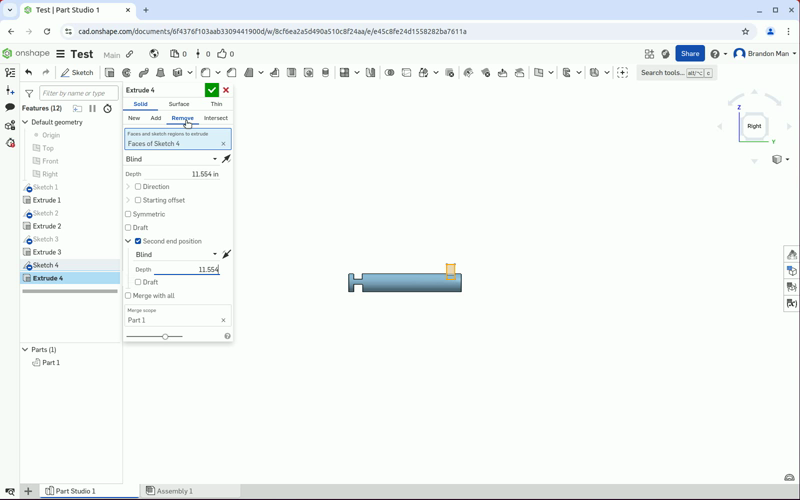
key(tab, 2)
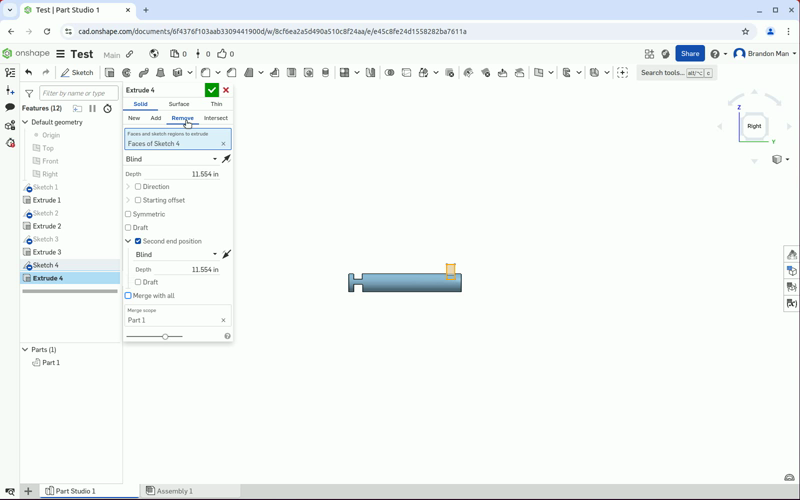
key(space)
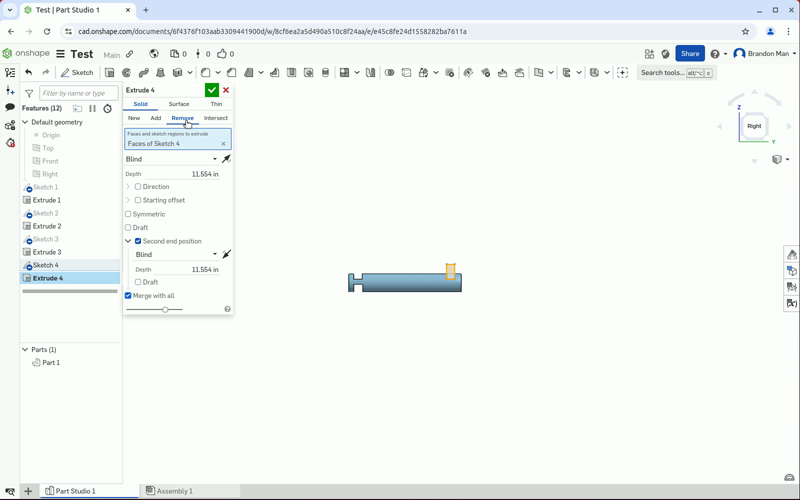
key(enter)
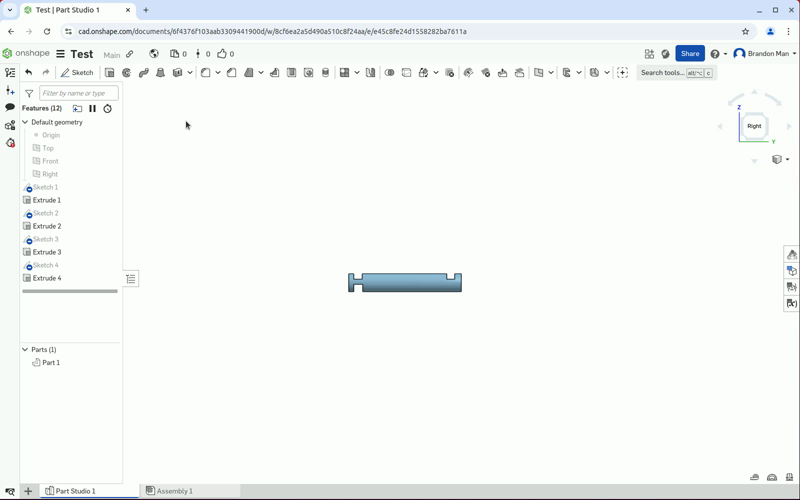
key(shift+h)
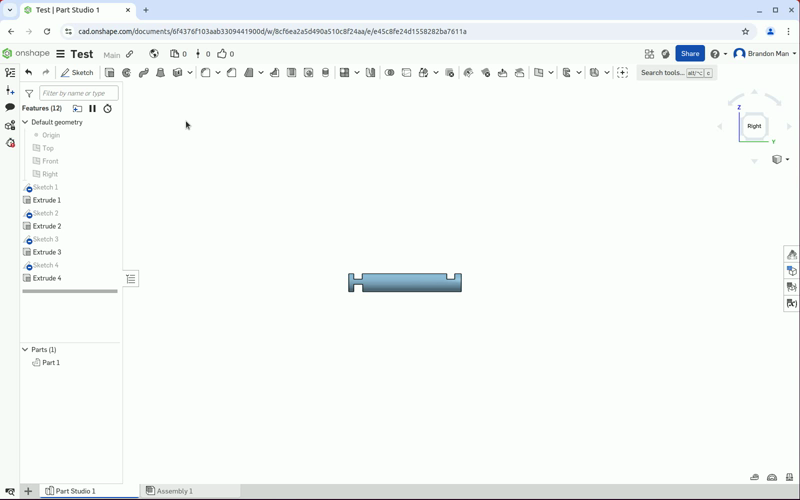
key(shift+h)
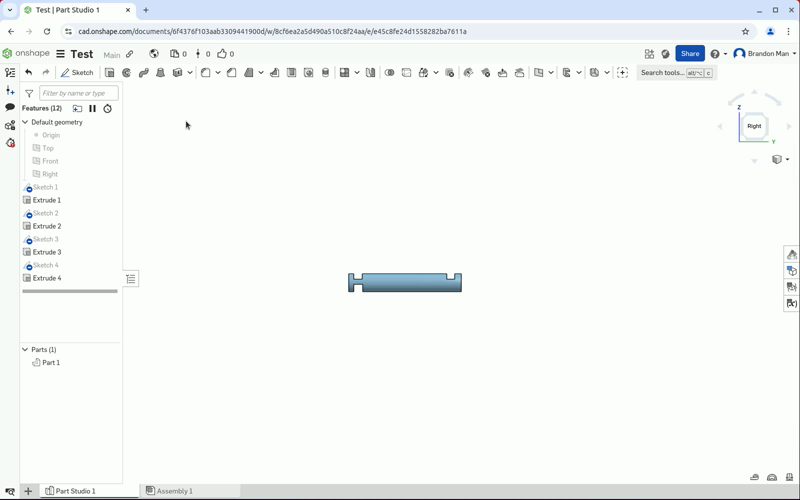
mouse_move(73, 189)
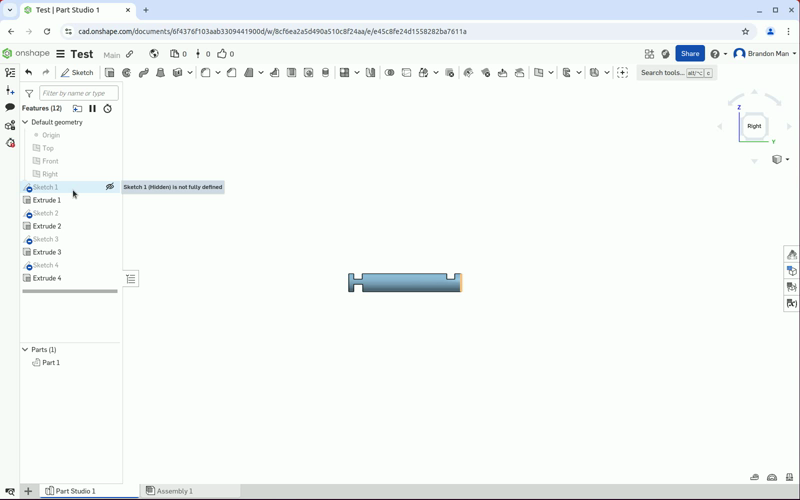
click(73, 189)
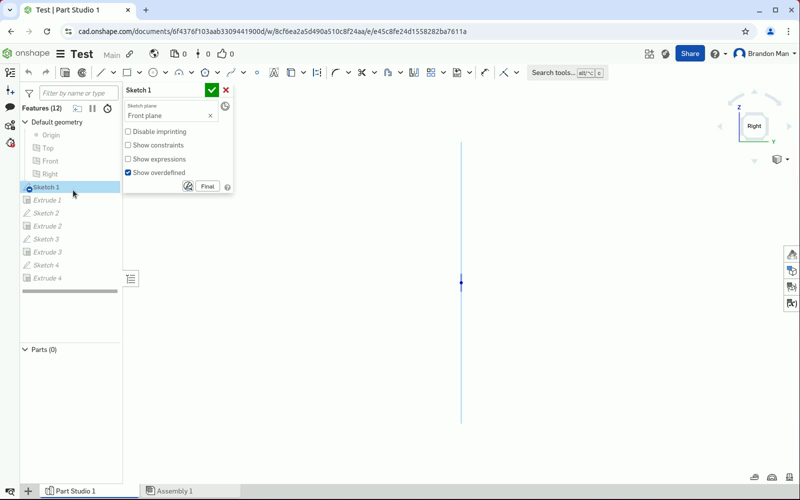
mouse_move(229, 92)
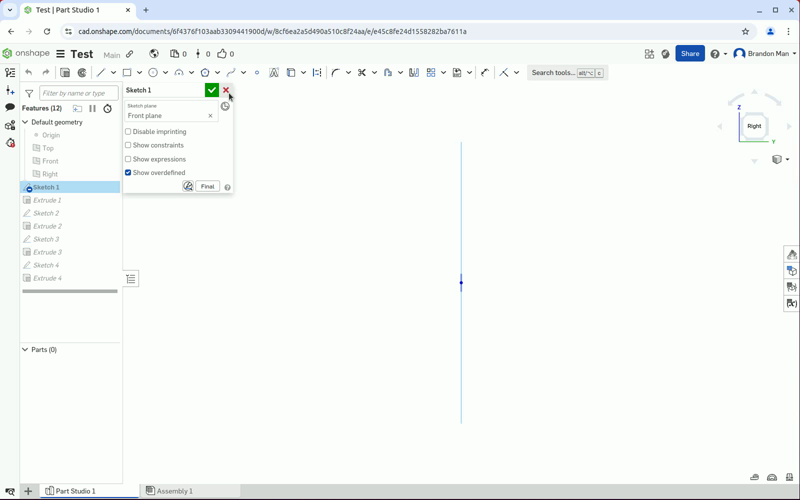
click(229, 92)
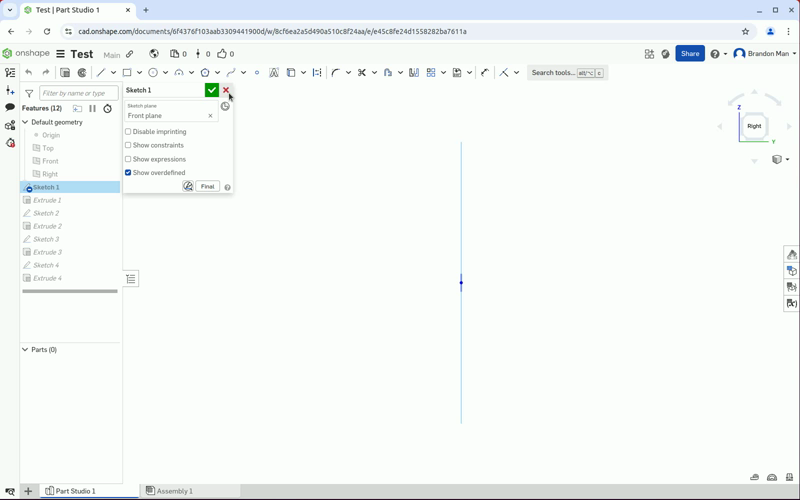
key(shift+s)
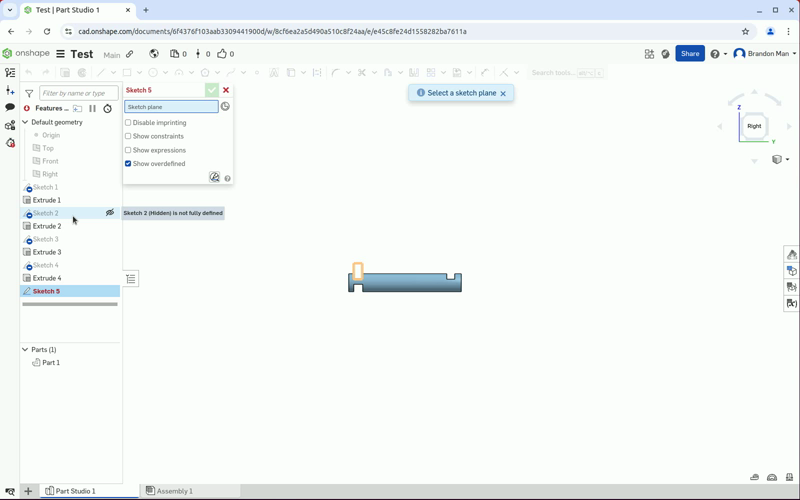
scroll(3)
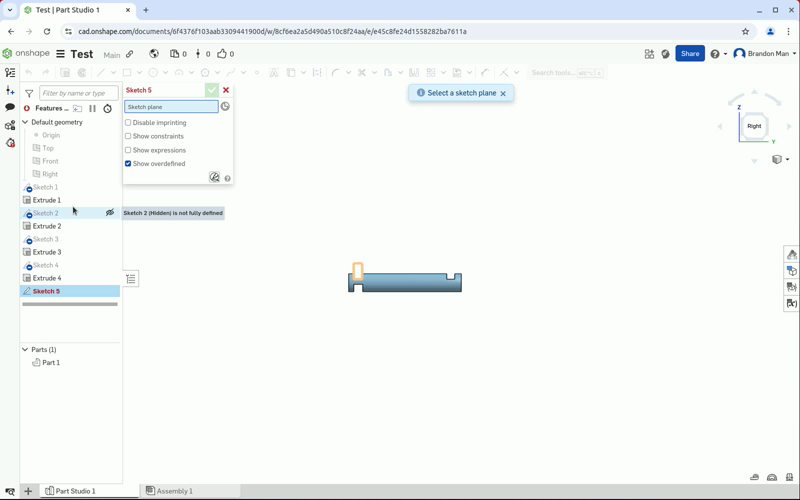
mouse_move(73, 176)
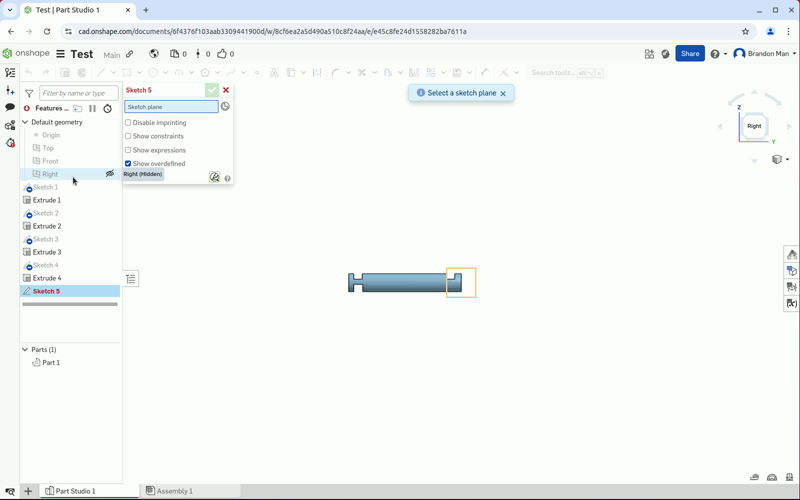
click(73, 176)
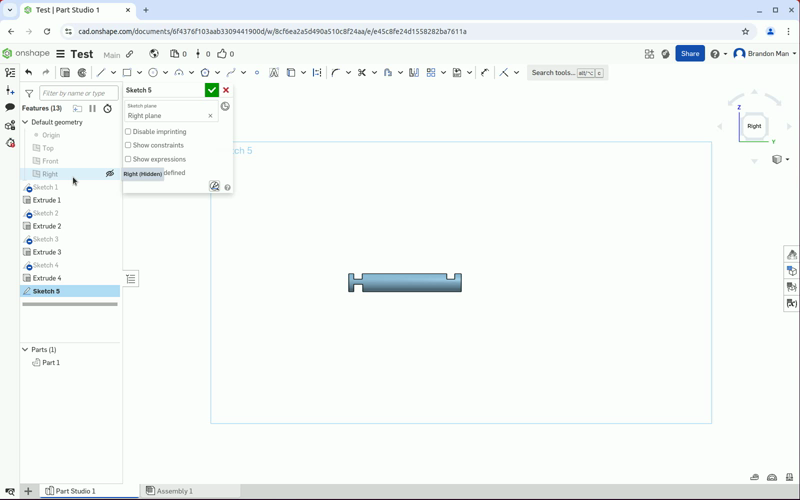
mouse_move(73, 352)
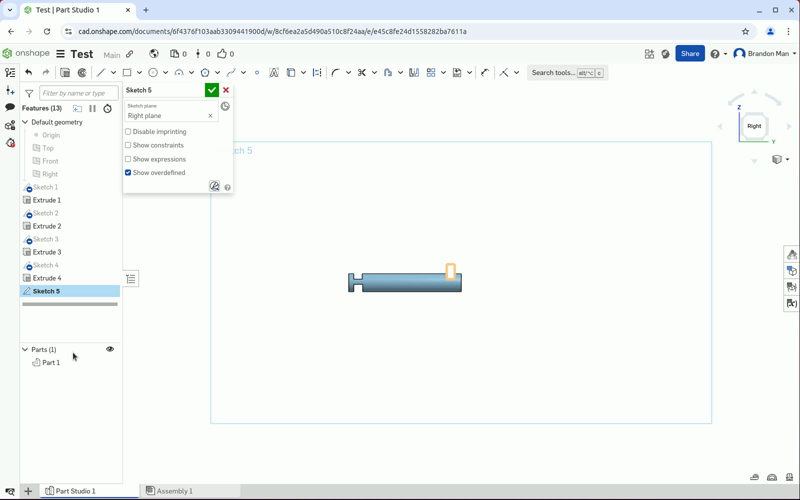
key(y)
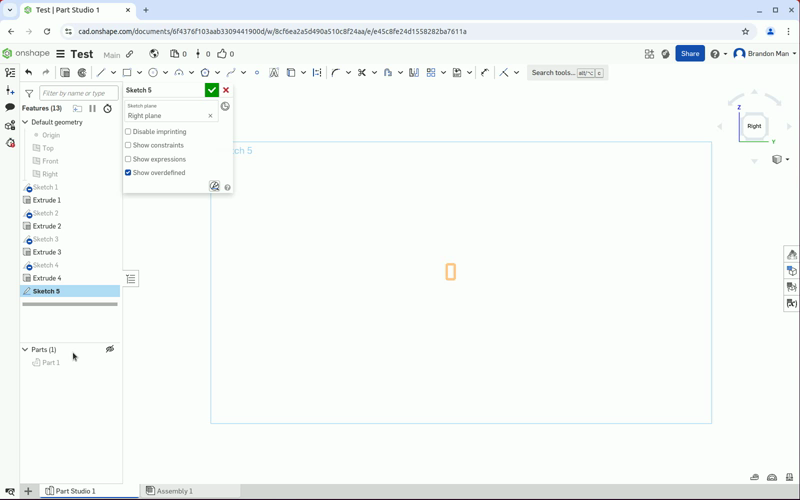
key(l)
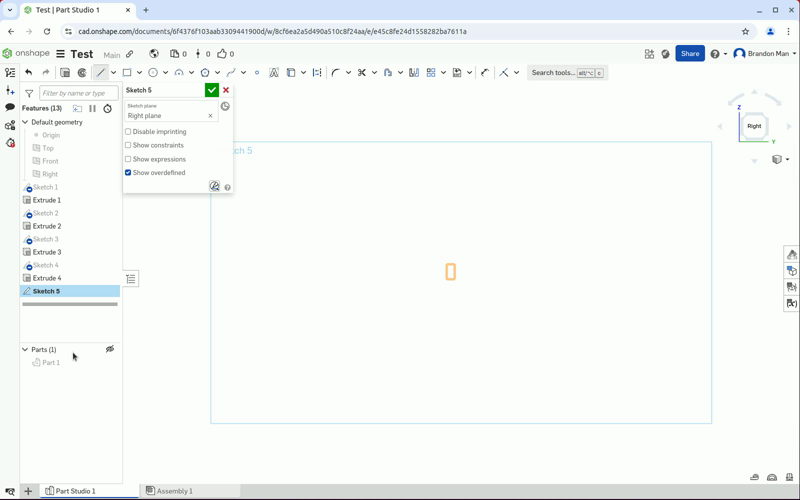
key_down(shift)
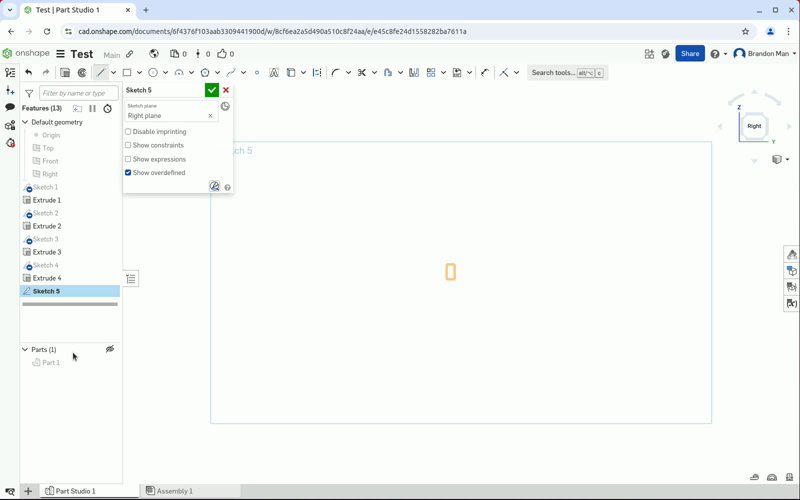
mouse_move(446, 303)
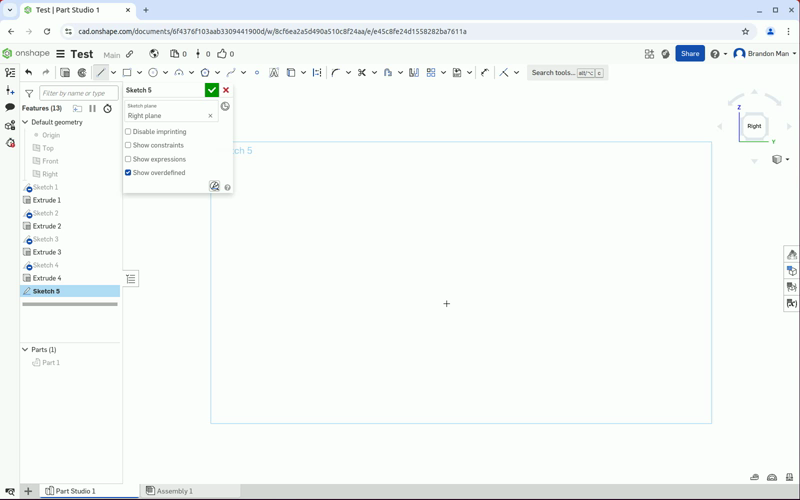
click(446, 303)
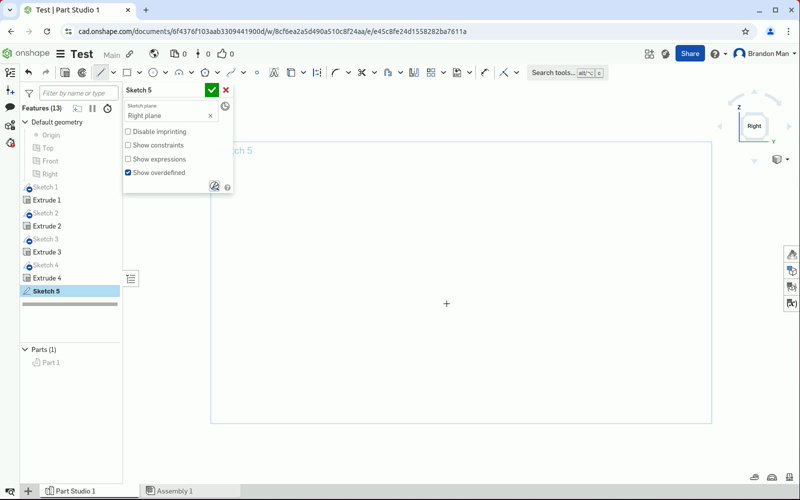
key_up(shift)
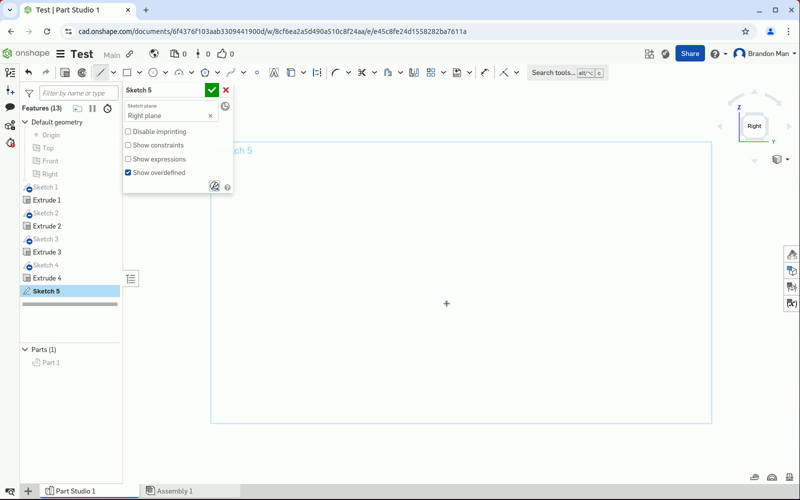
key_down(shift)
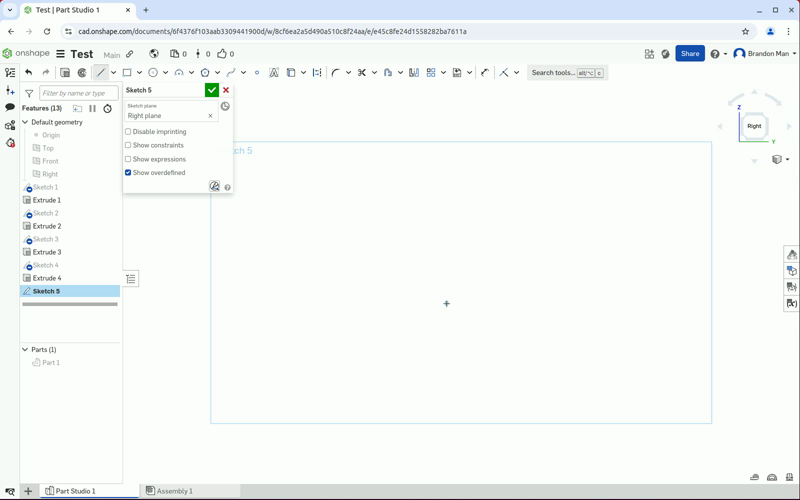
mouse_move(476, 303)
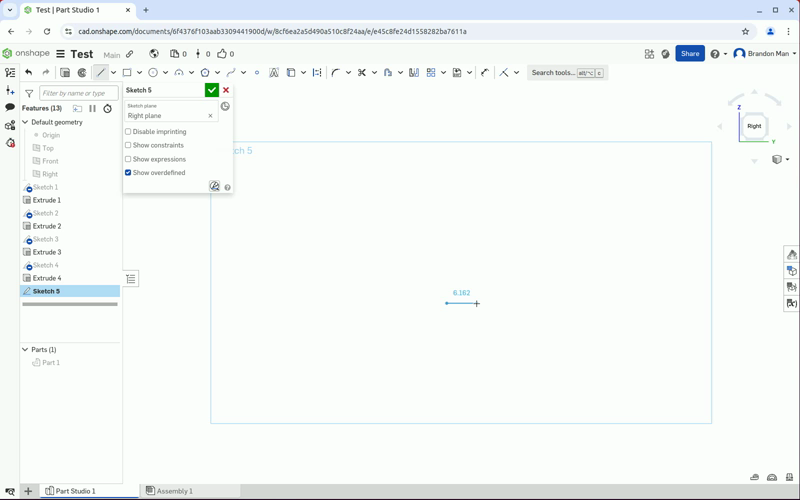
mouse_move(455, 303)
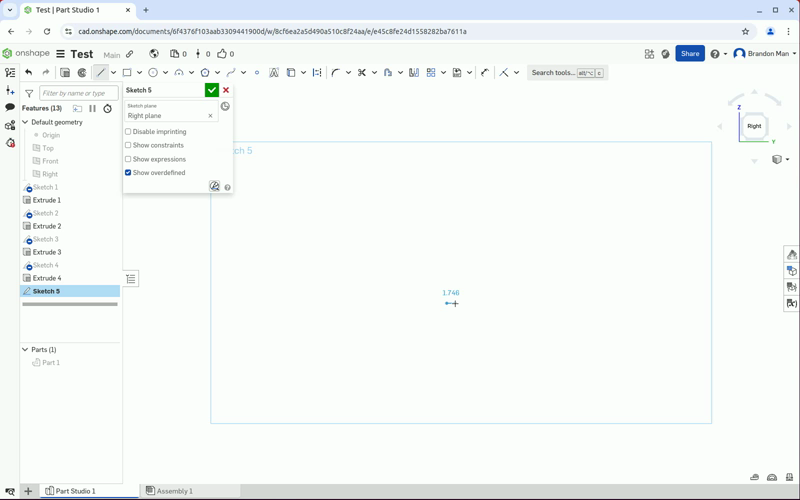
click(455, 303)
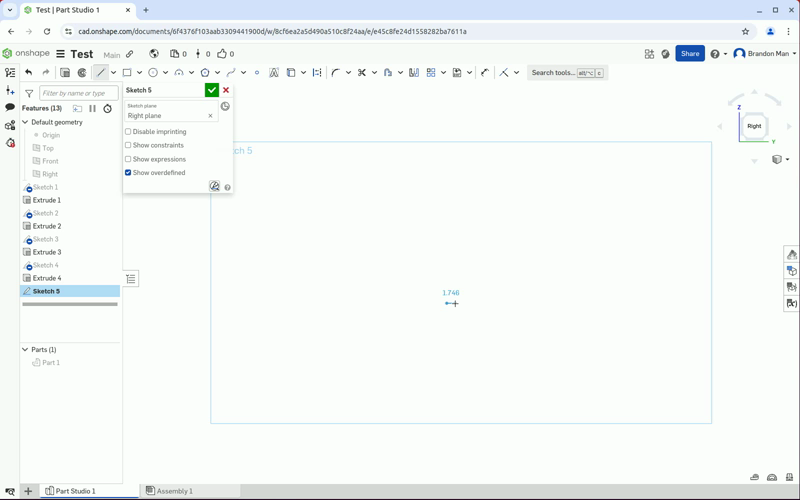
key_up(shift)
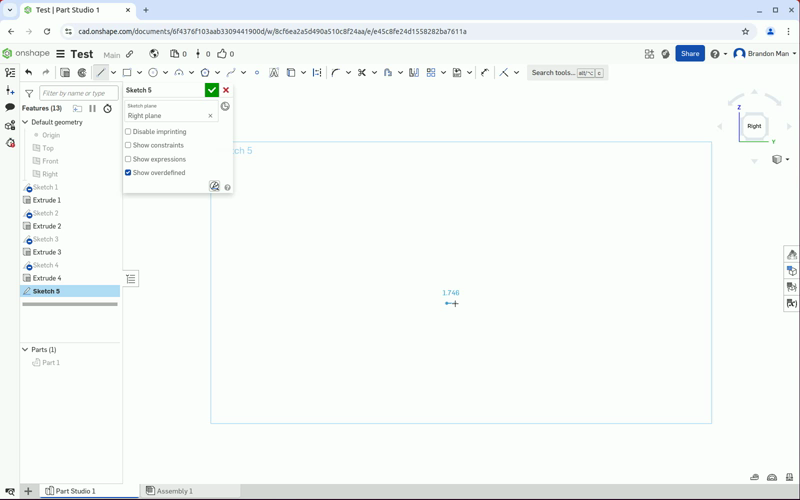
key_down(shift)
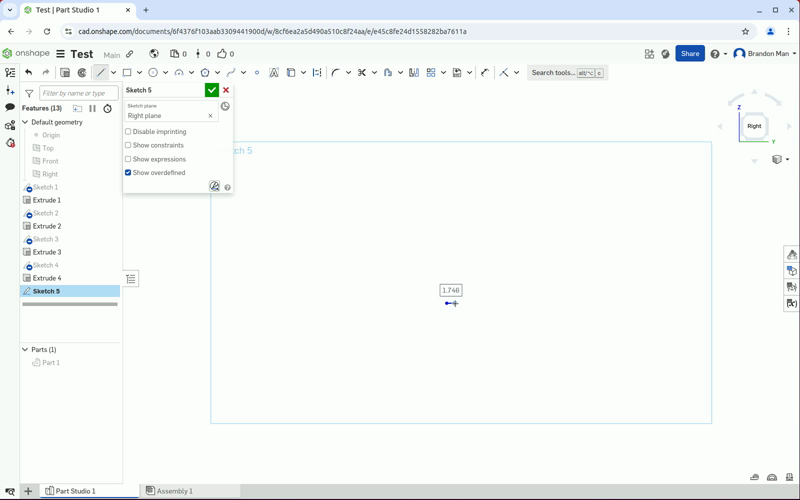
mouse_move(485, 303)
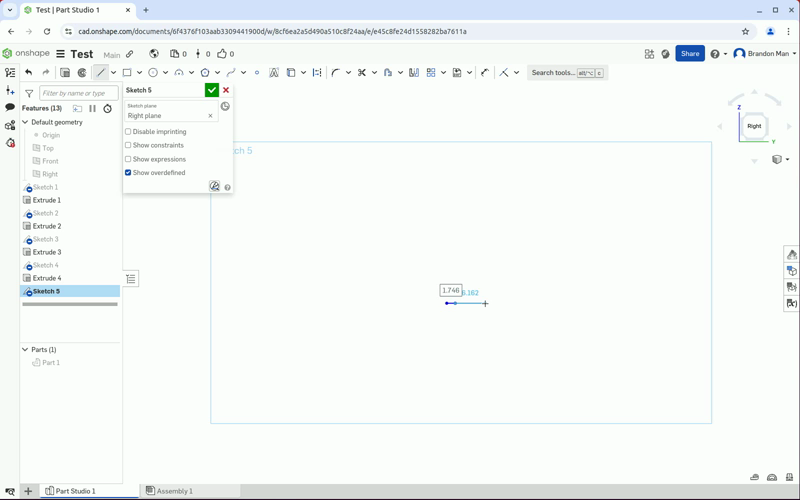
mouse_move(455, 284)
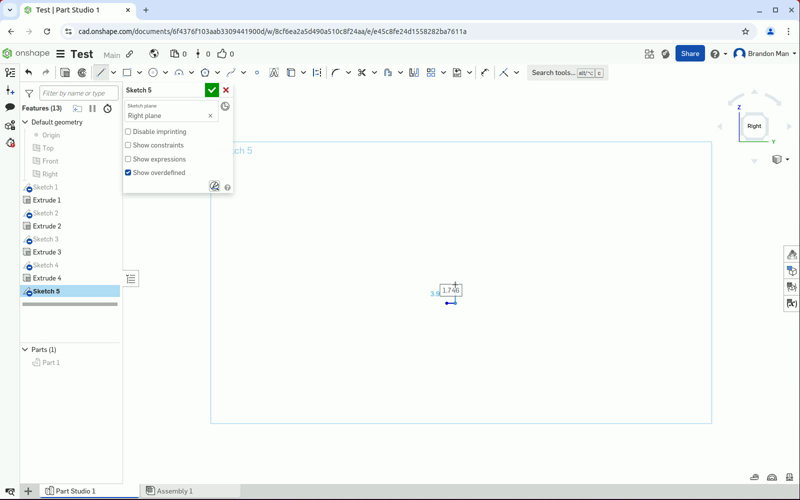
click(455, 284)
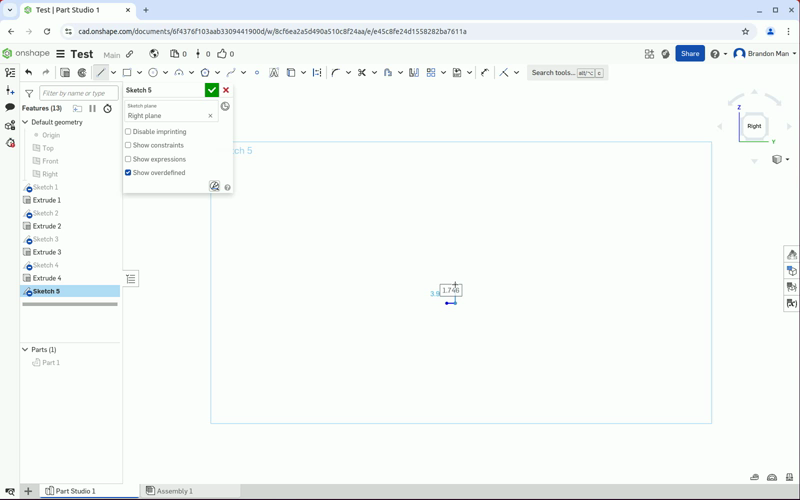
key_up(shift)
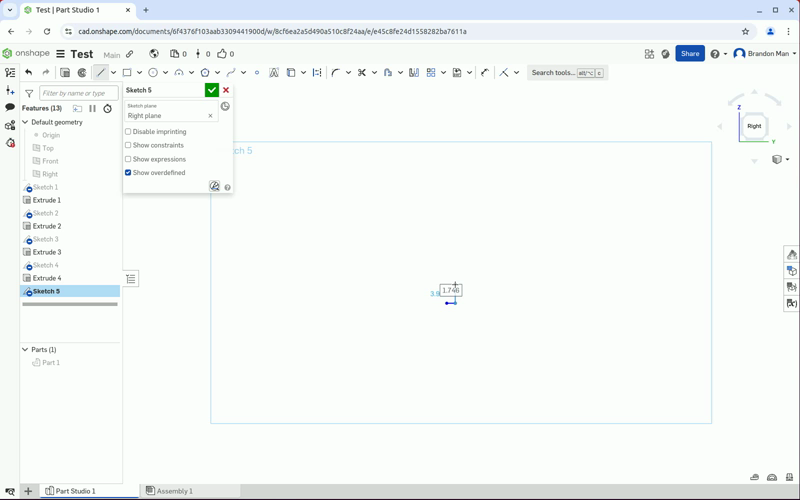
key_down(shift)
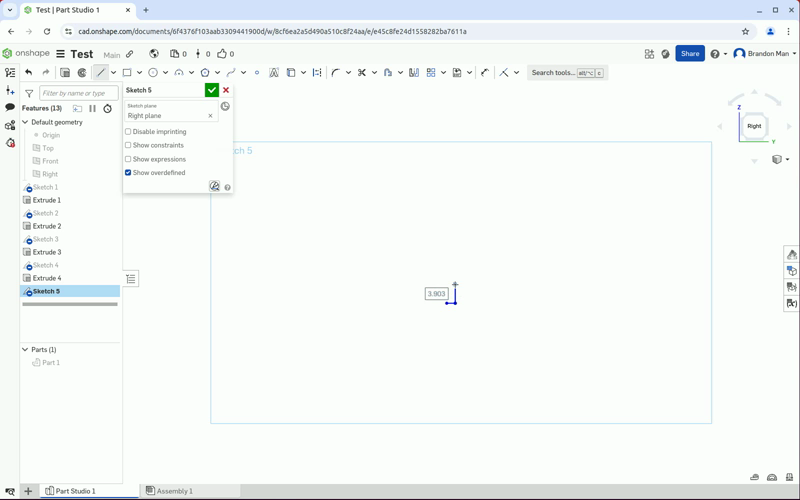
mouse_move(485, 284)
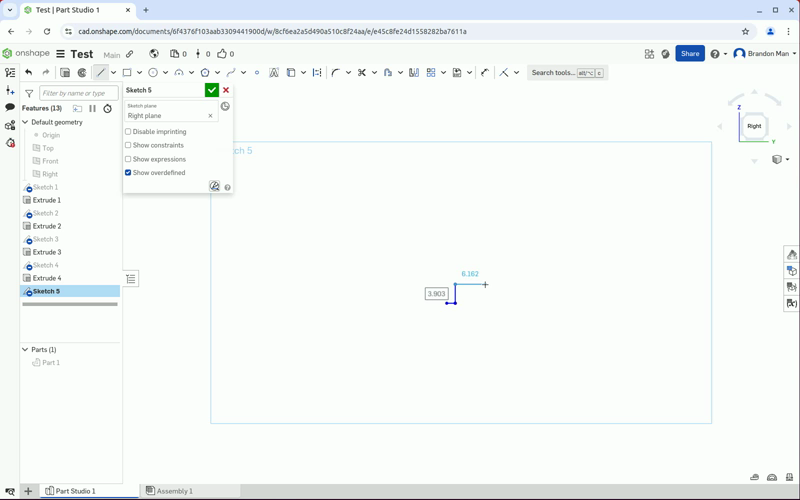
mouse_move(446, 284)
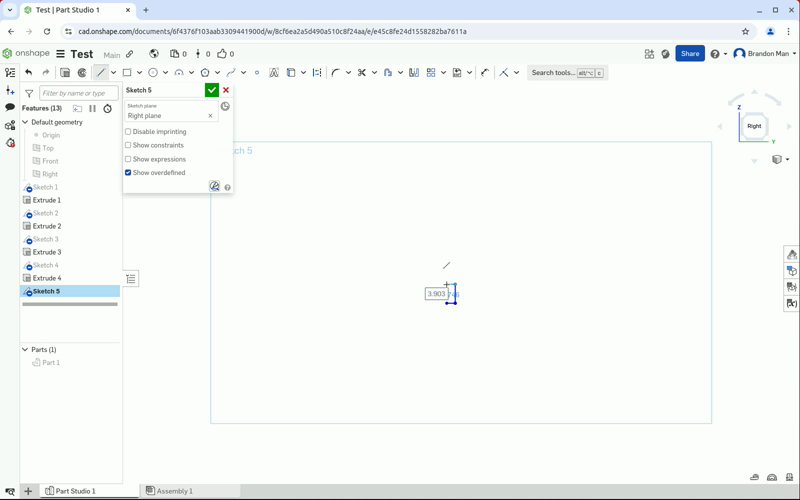
click(446, 284)
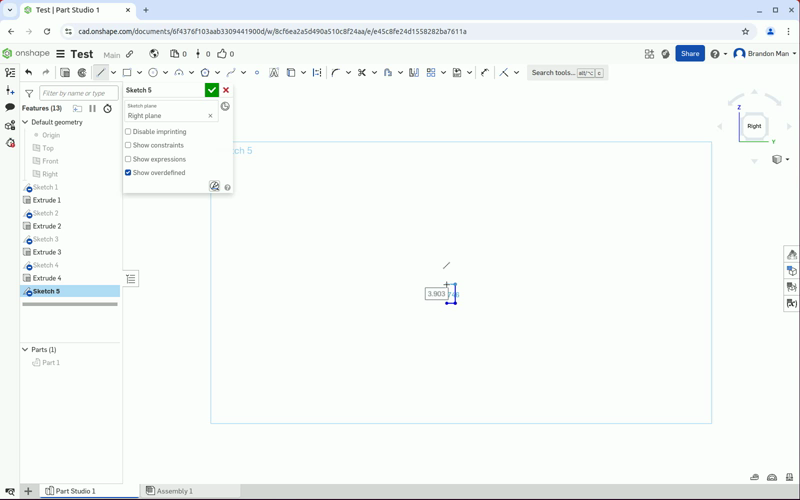
key_up(shift)
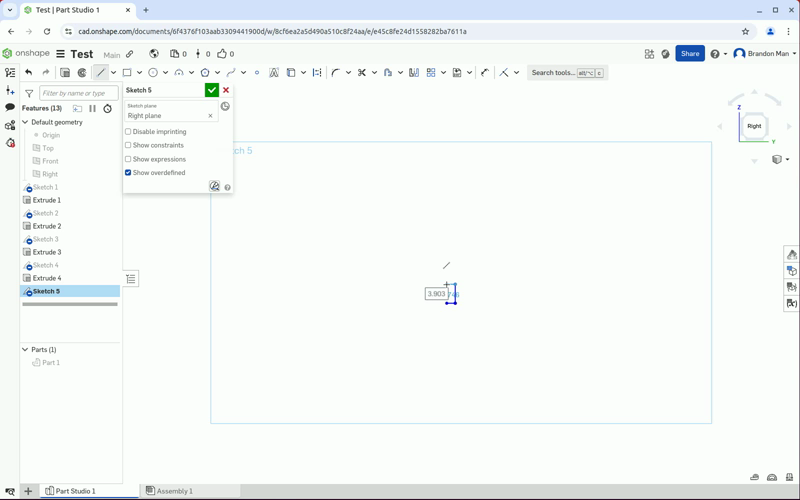
mouse_move(476, 284)
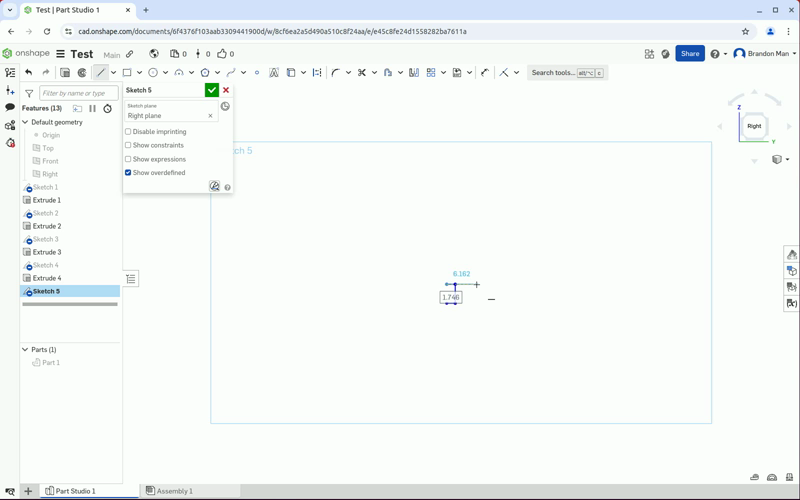
key_down(shift)
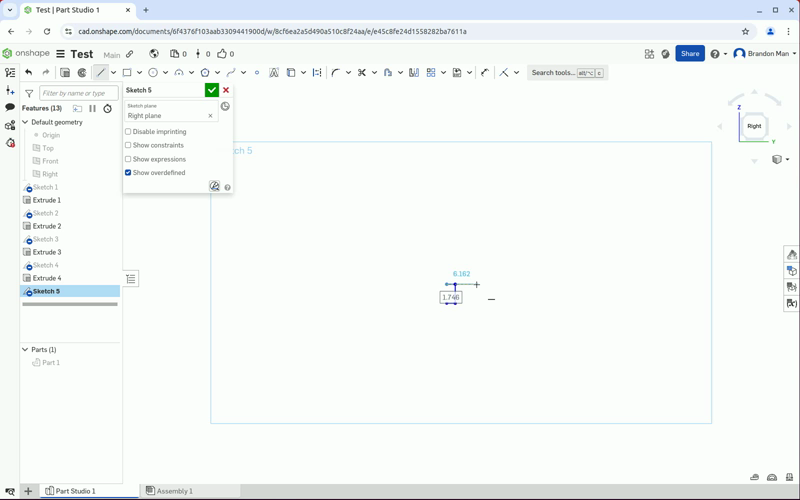
mouse_move(446, 303)
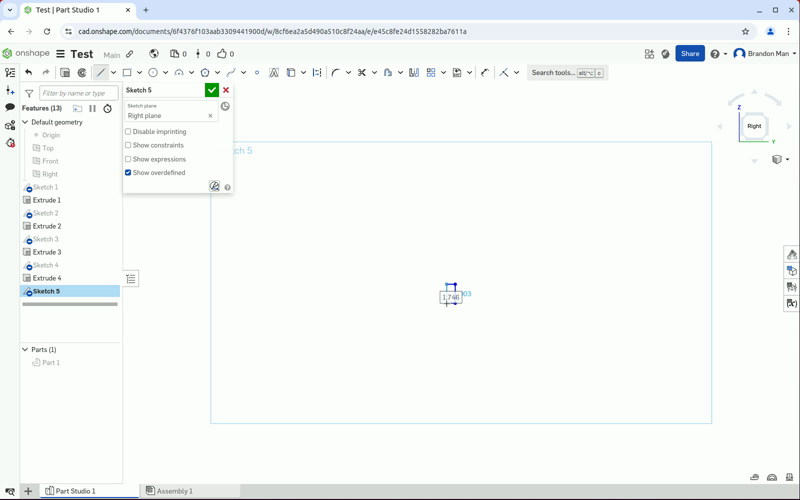
key_up(shift)
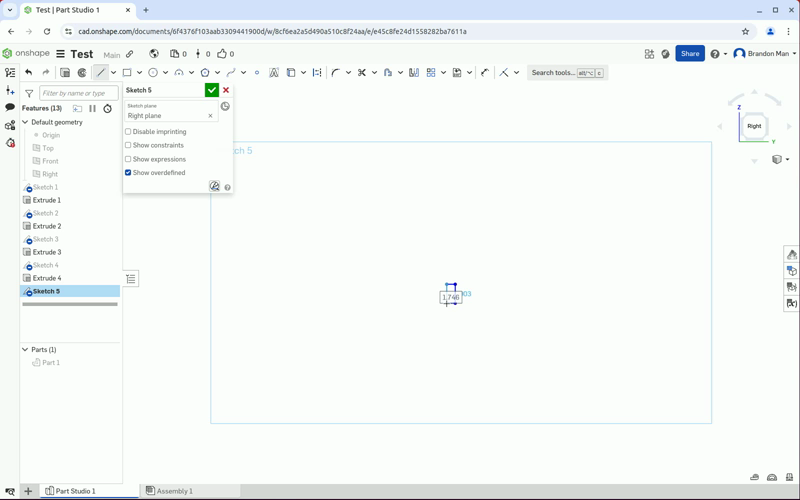
click(446, 303)
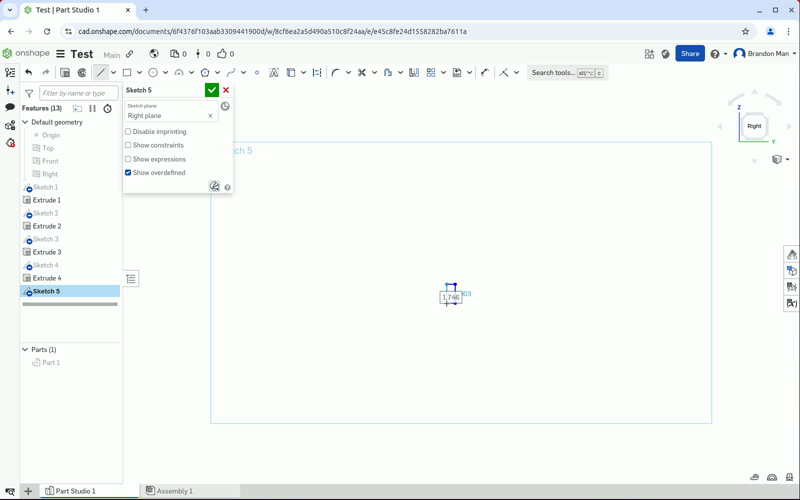
key(esc)
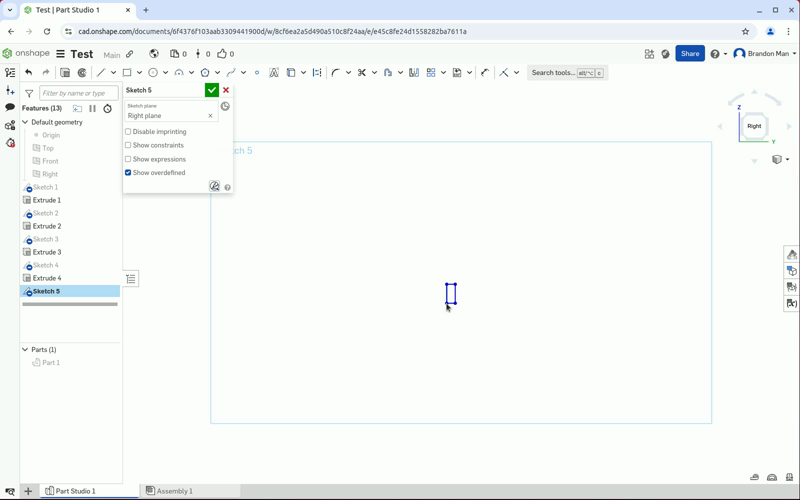
mouse_move(454, 289)
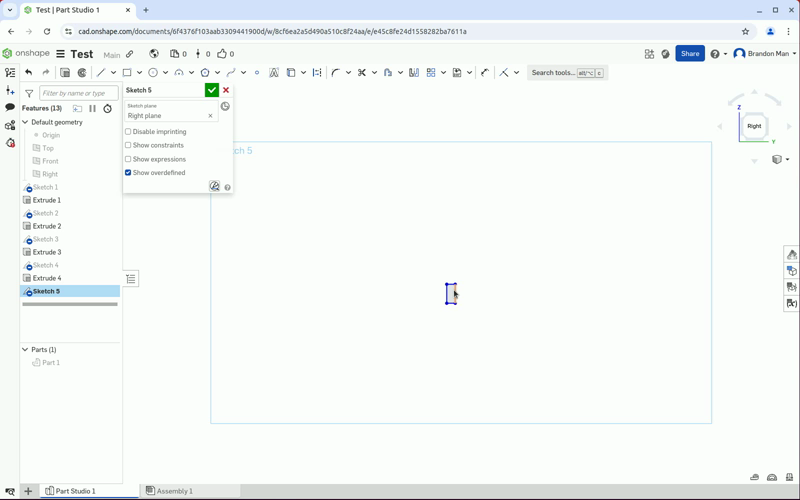
scroll(6)
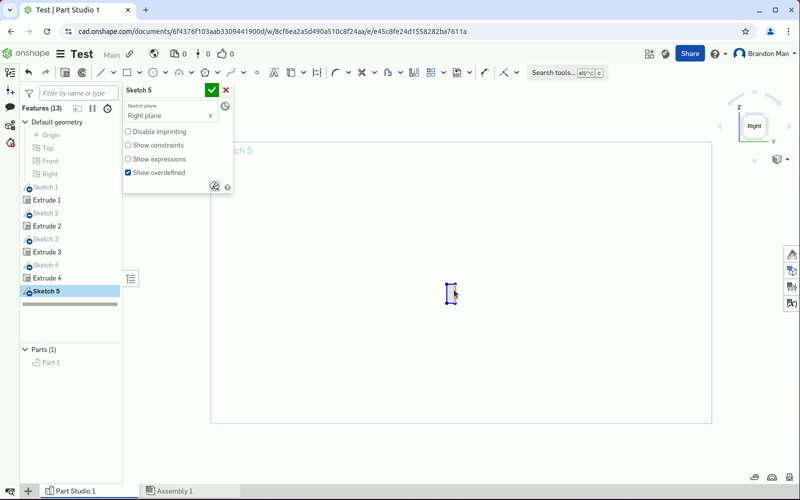
scroll(6)
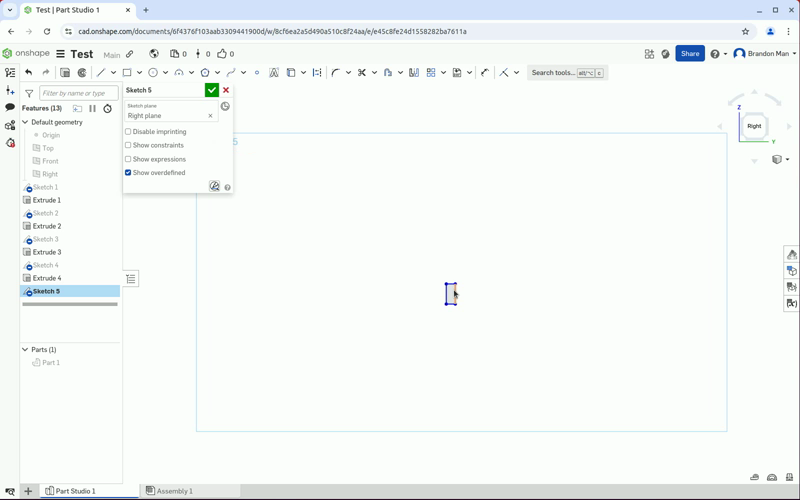
scroll(6)
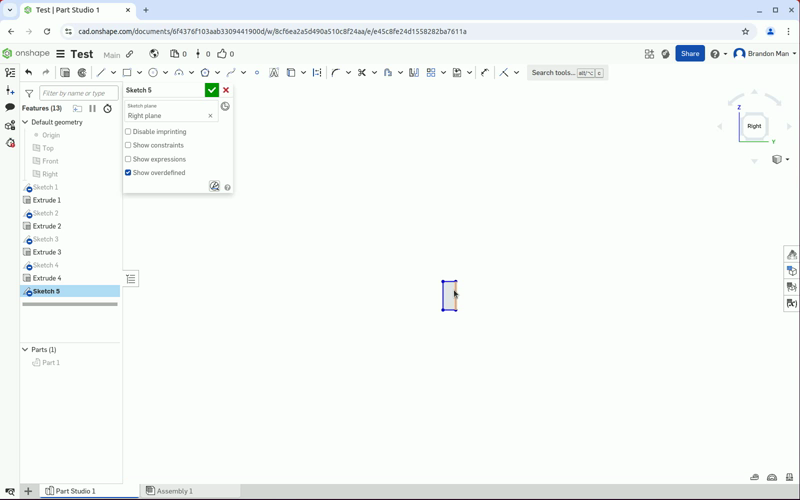
scroll(6)
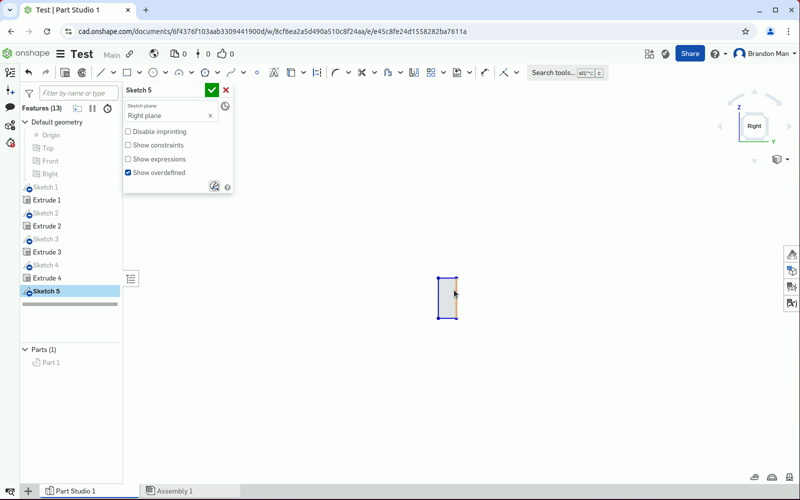
scroll(6)
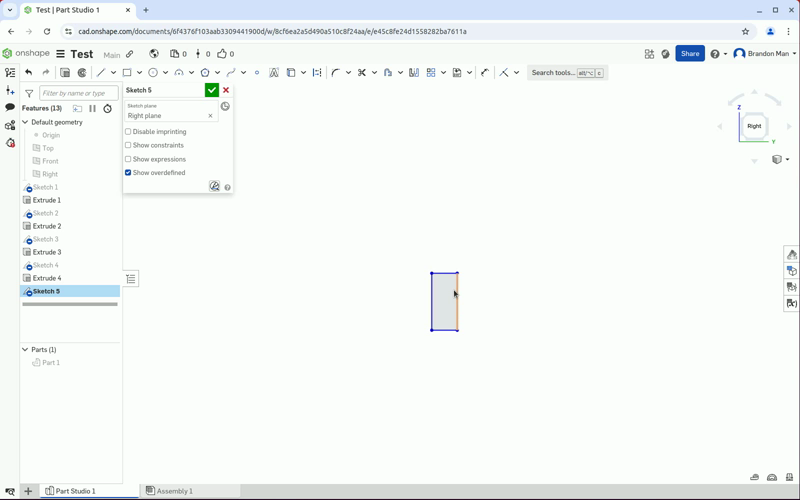
scroll(6)
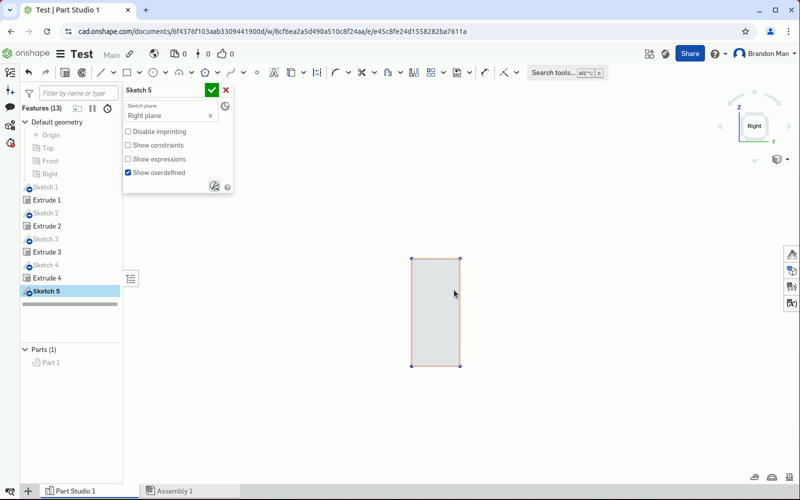
scroll(6)
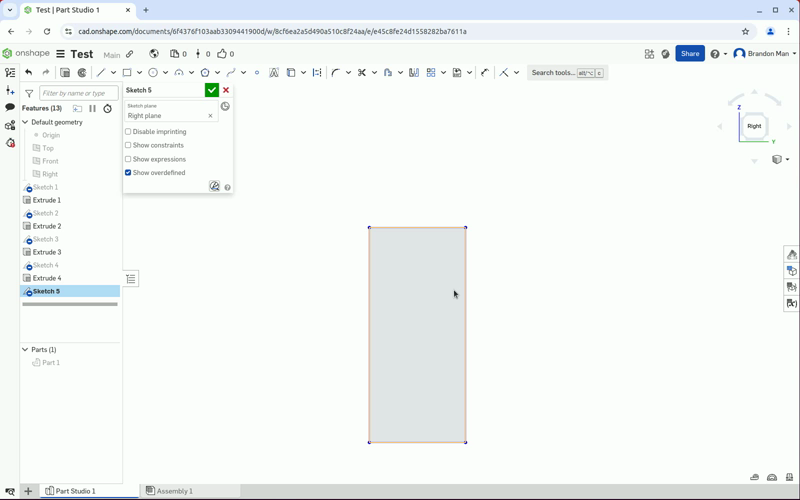
click(454, 289)
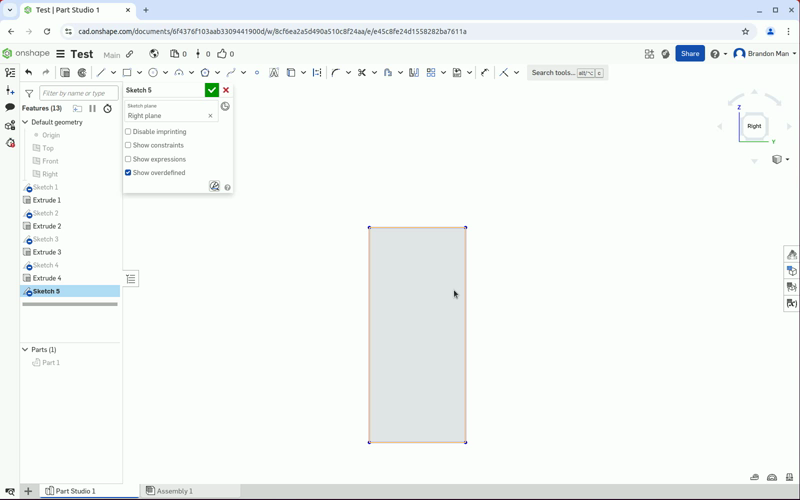
scroll(-6)
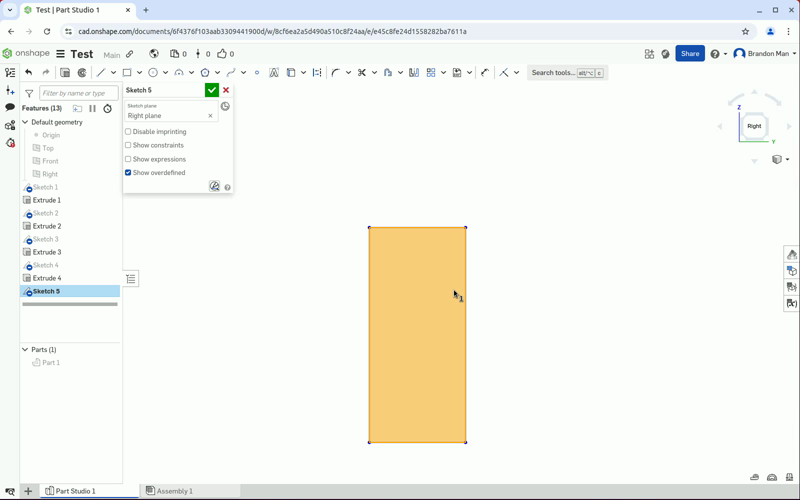
scroll(-6)
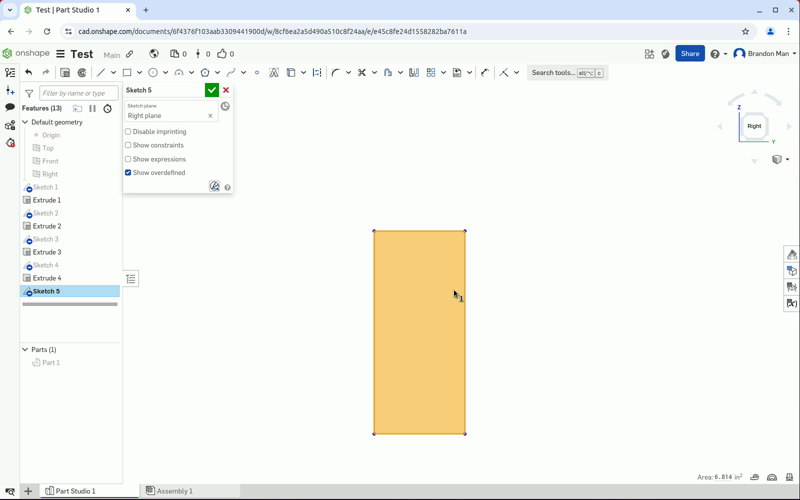
scroll(-6)
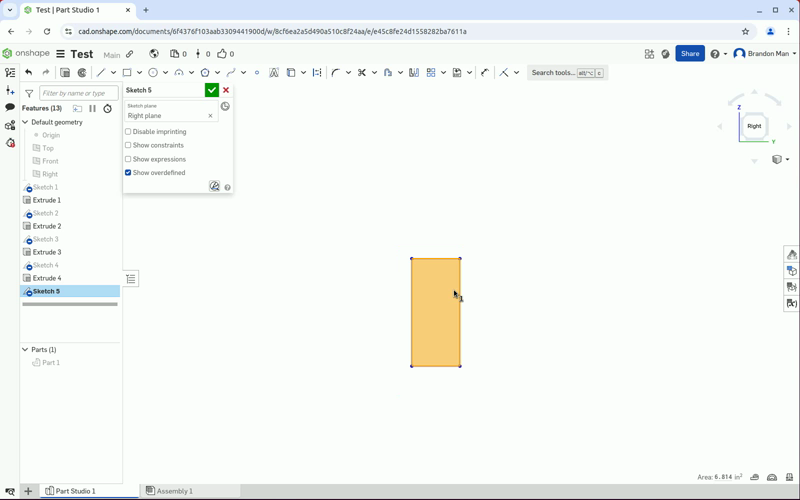
scroll(-6)
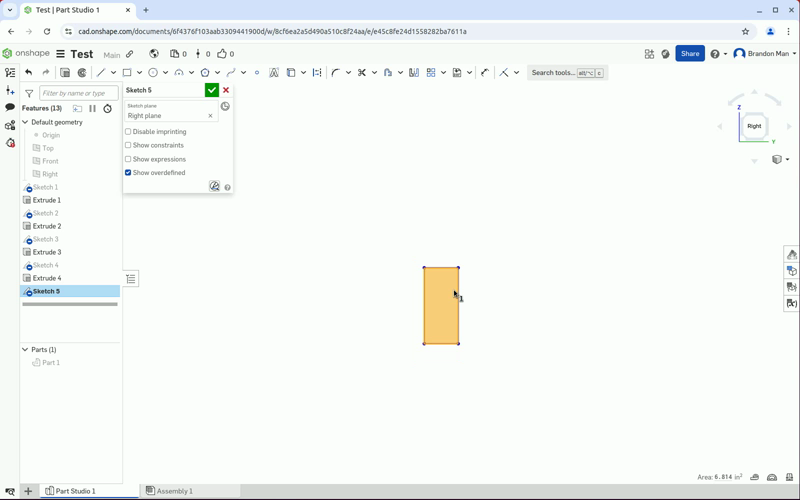
scroll(-6)
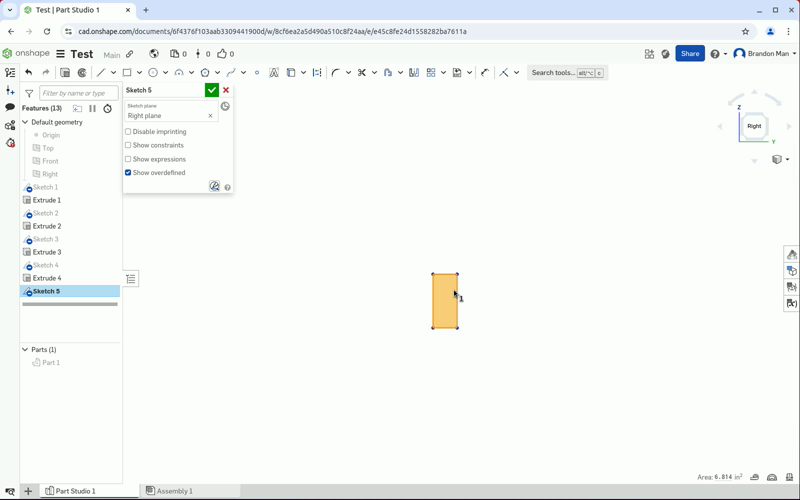
scroll(-6)
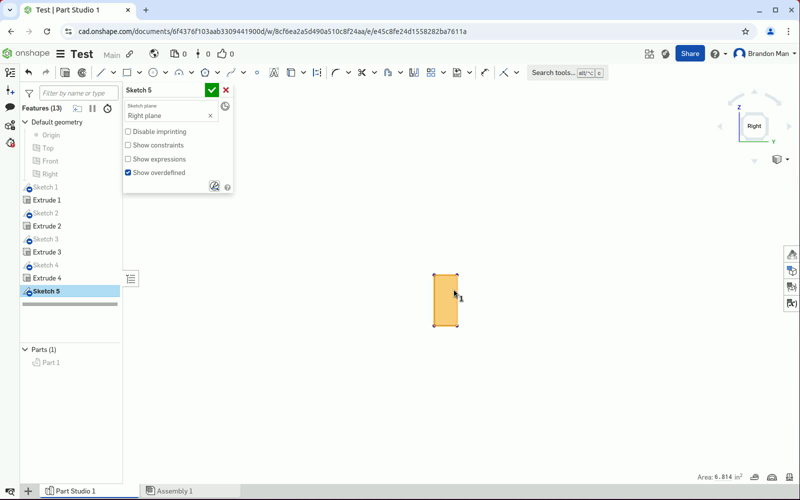
scroll(-6)
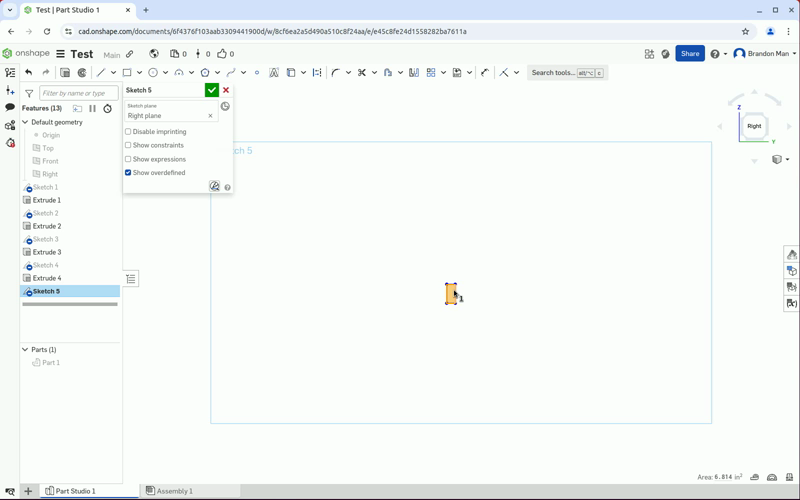
mouse_move(73, 352)
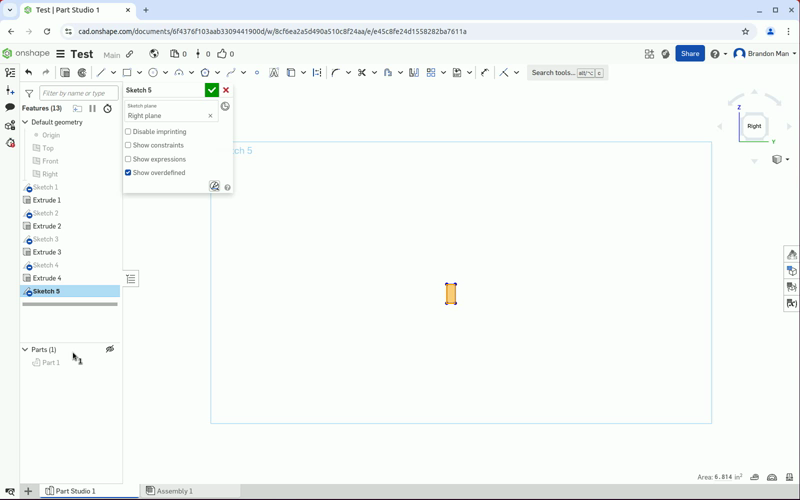
key(shift+y)
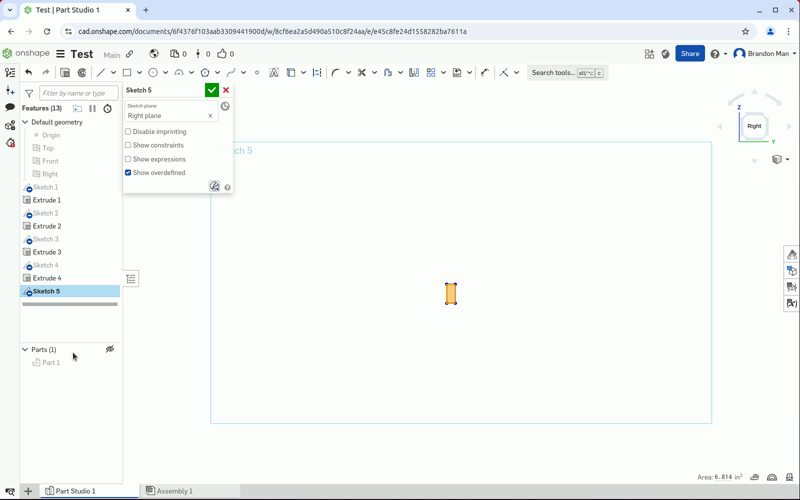
key(shift+e)
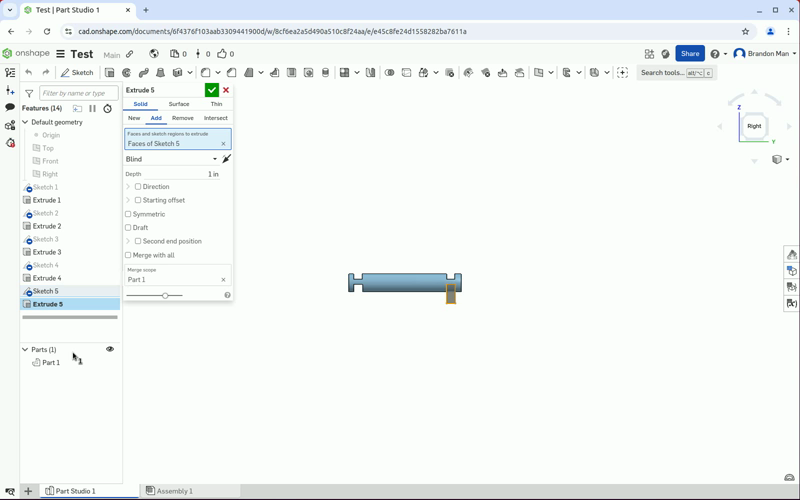
mouse_move(143, 106)
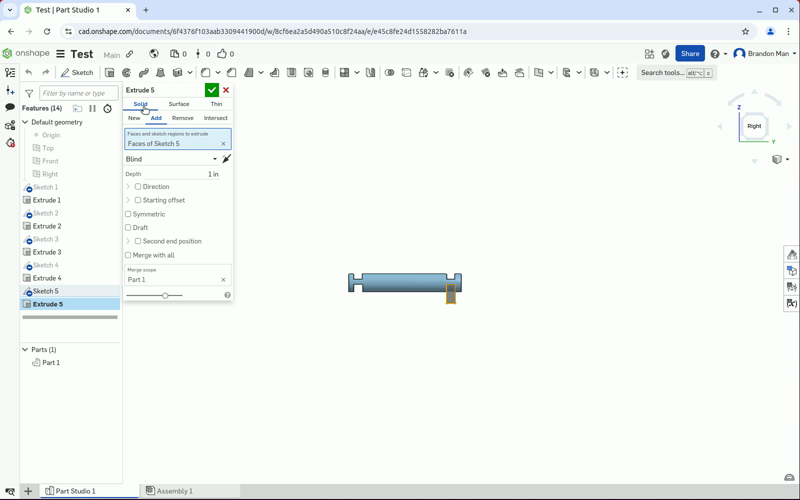
click(143, 106)
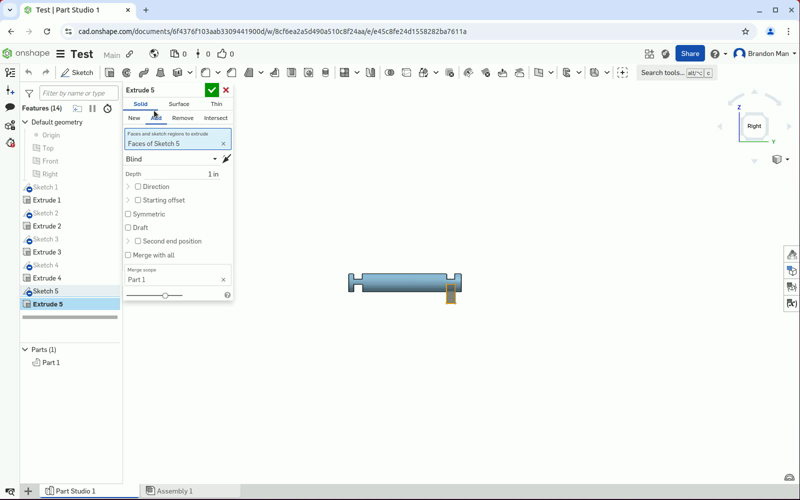
mouse_move(186, 120)
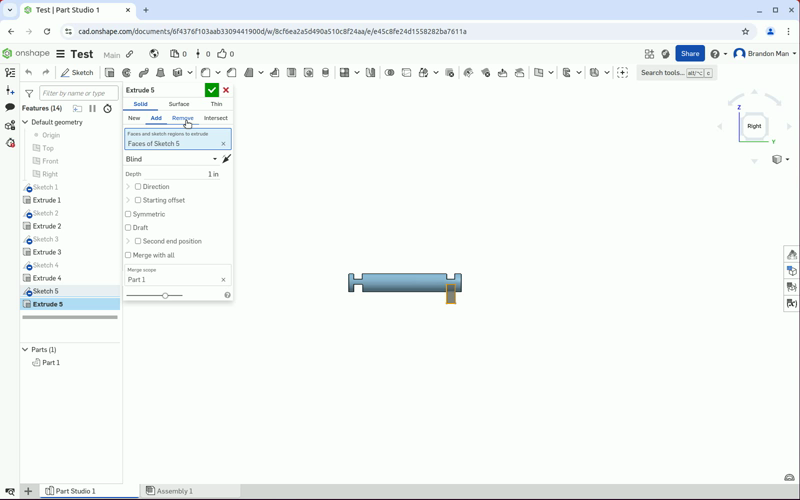
click(186, 120)
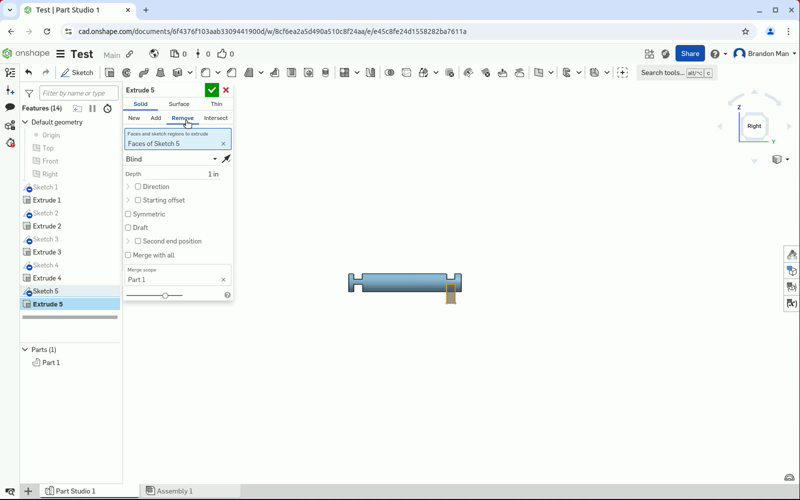
key(tab, 4)
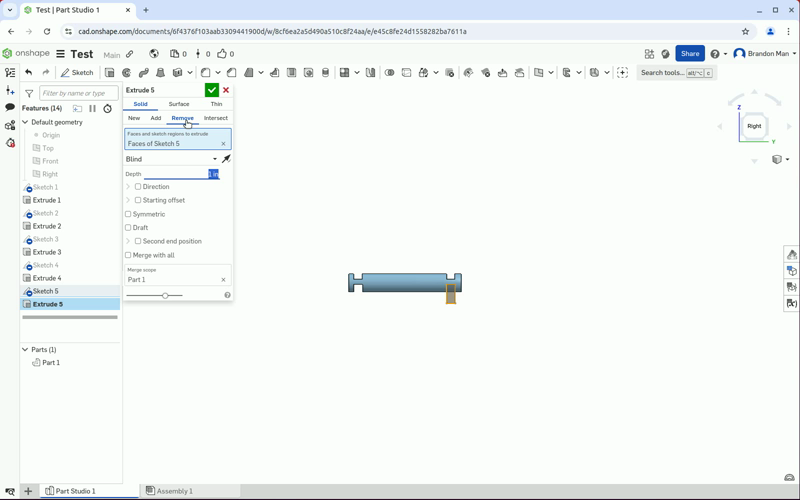
text(11.554)
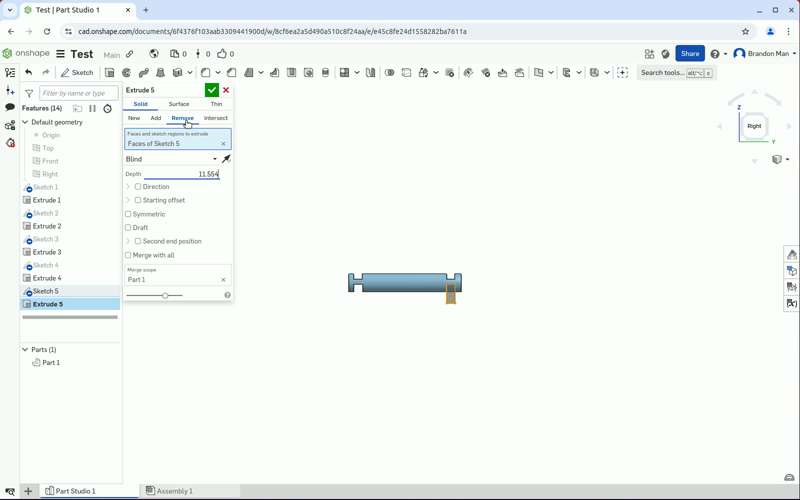
key(tab, 3)
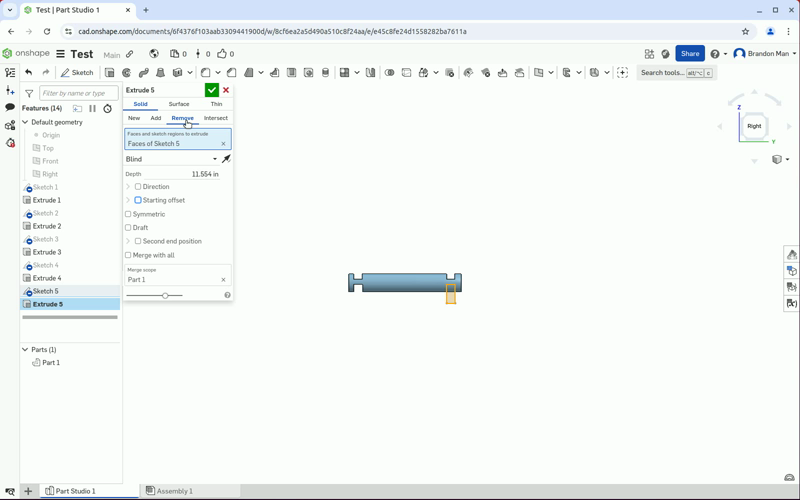
key(tab, 2)
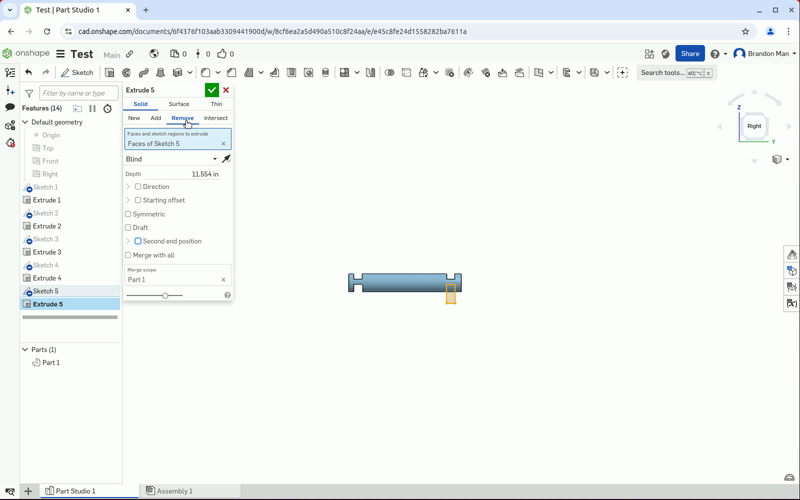
key(space)
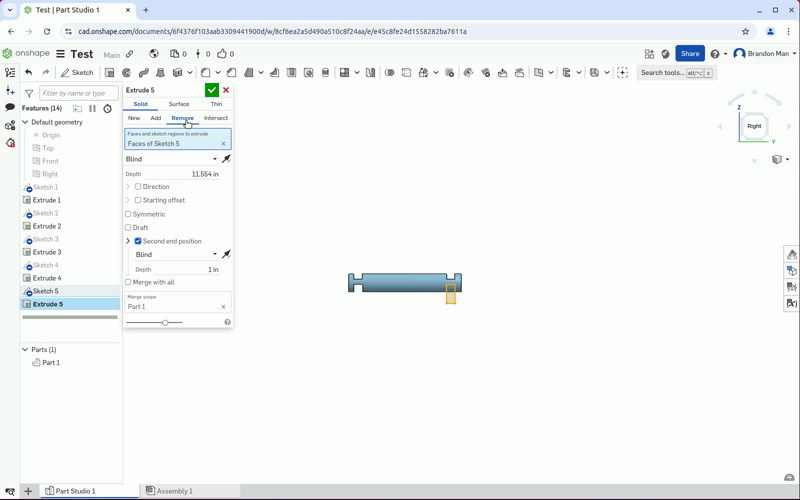
key(tab, 3)
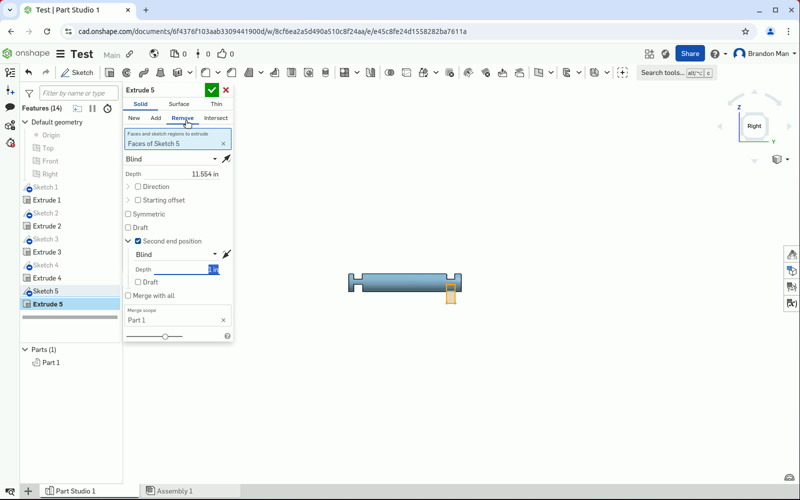
text(11.554)
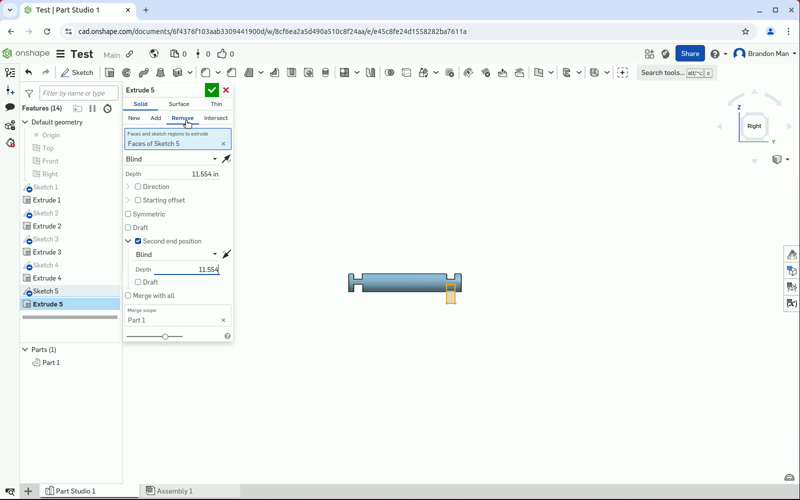
key(tab, 2)
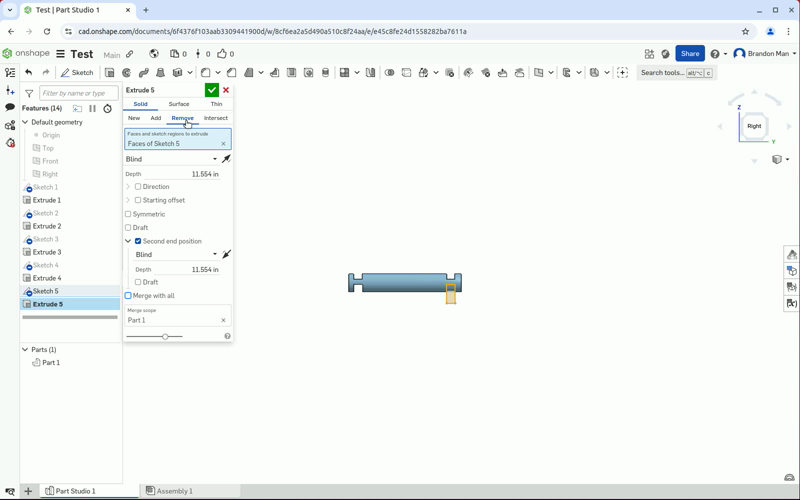
key(space)
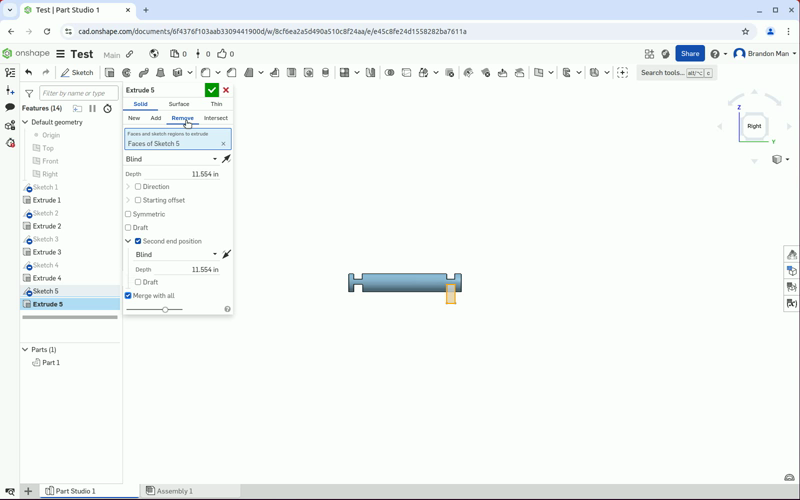
key(enter)
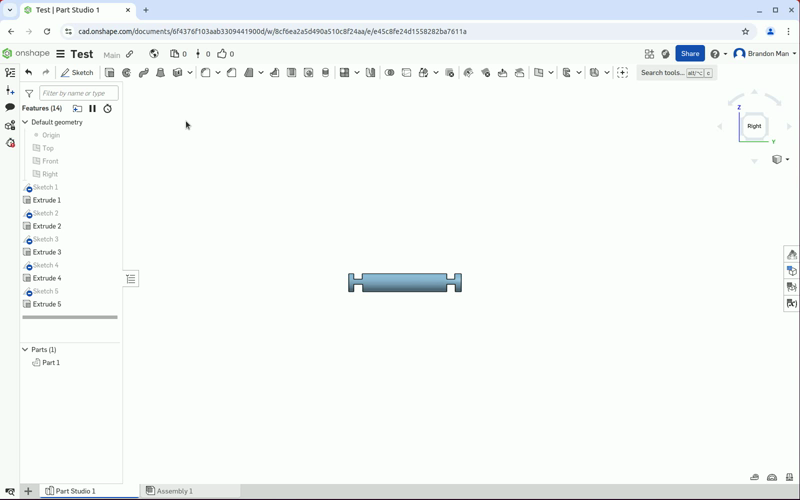
key(shift+h)
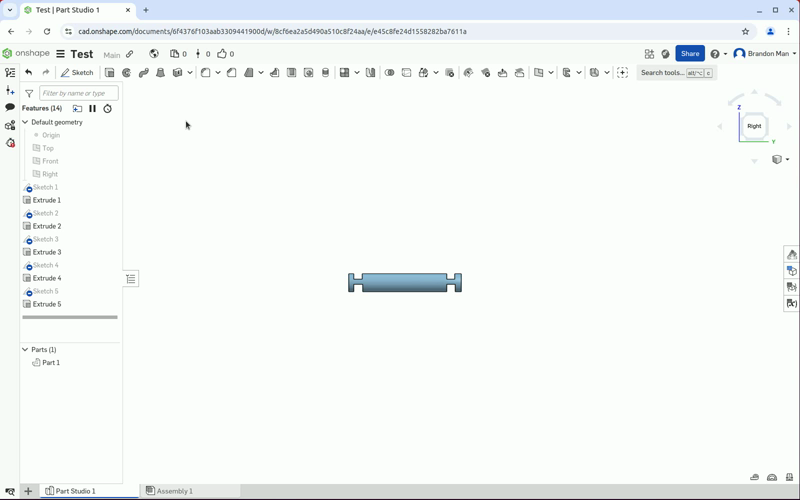
key(shift+h)
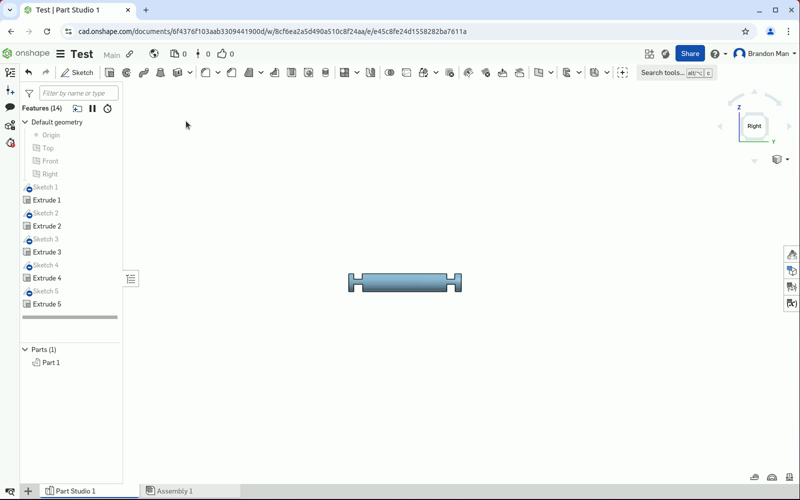
mouse_move(73, 189)
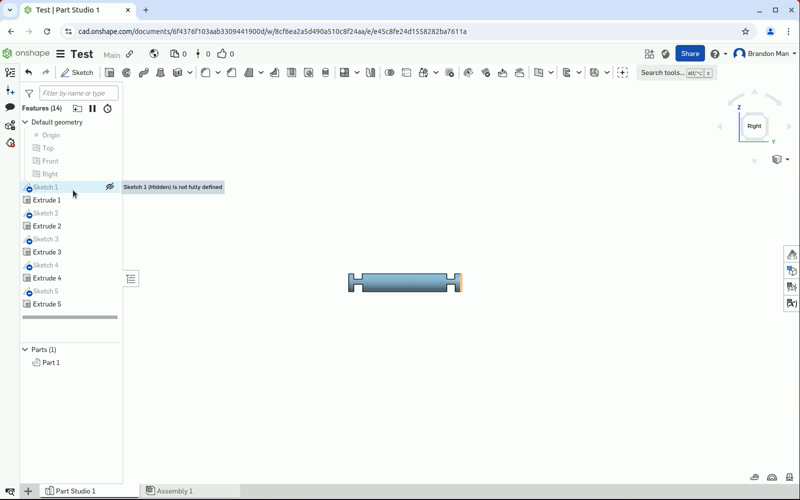
click(73, 189)
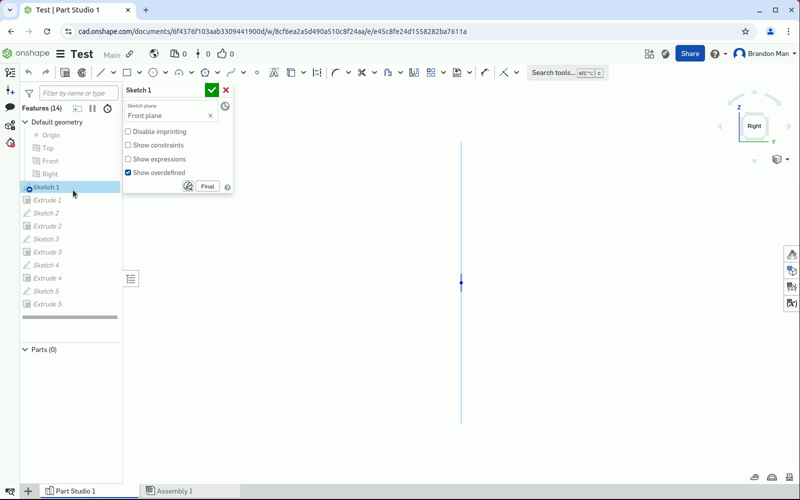
mouse_move(229, 92)
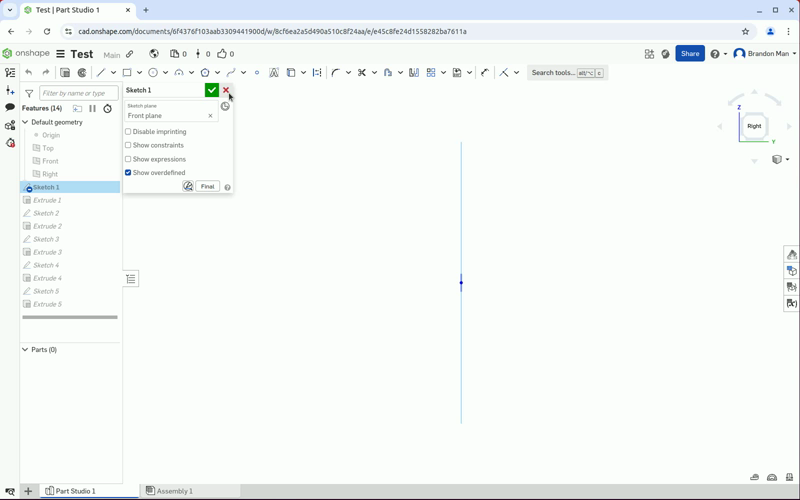
click(229, 92)
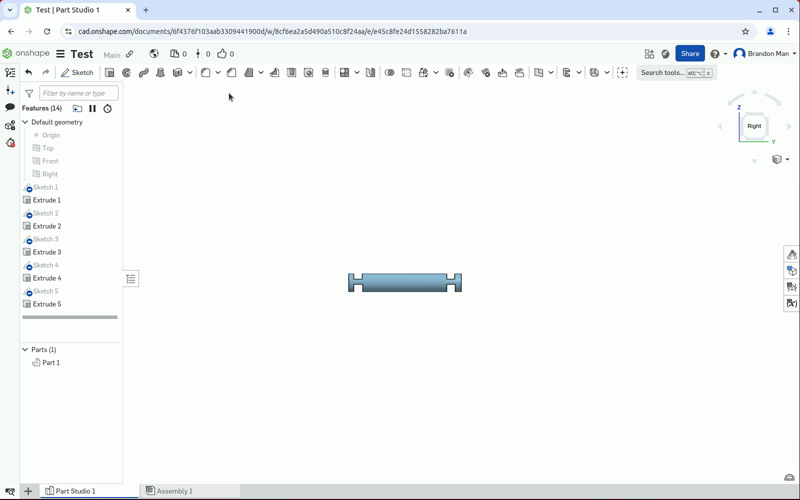
mouse_move(73, 352)
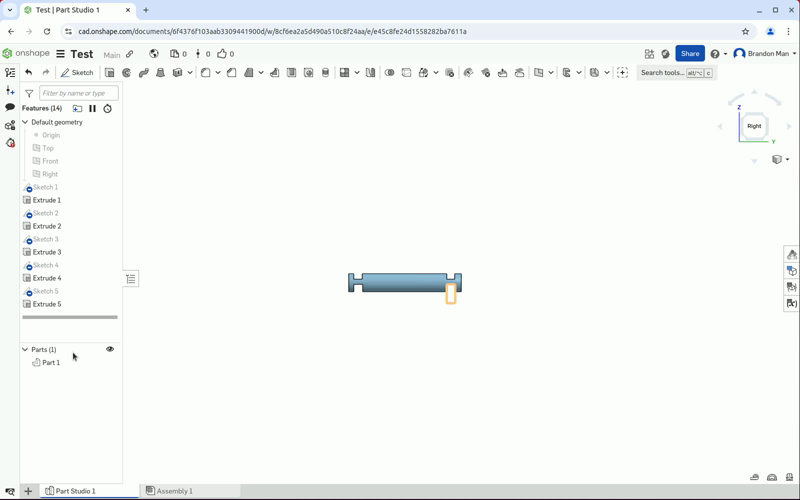
key(y)
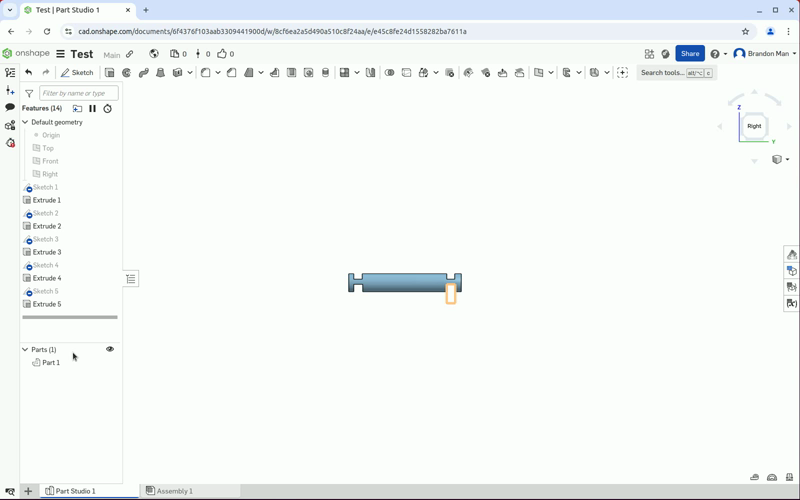
key(shift+p)
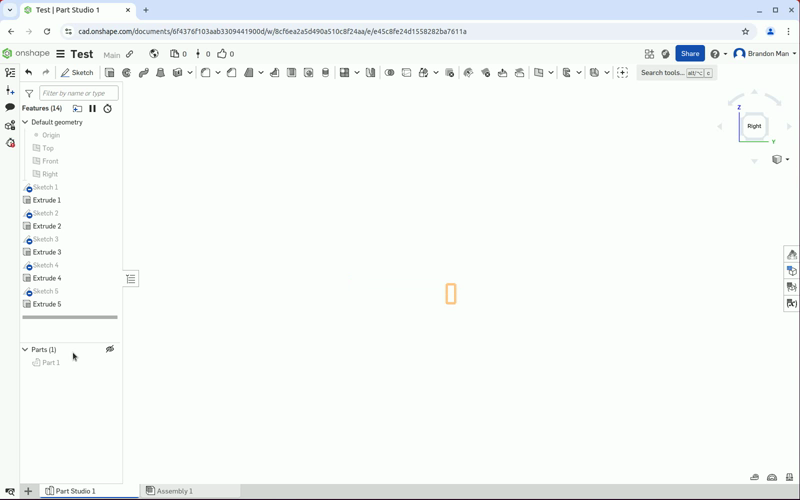
key(space)
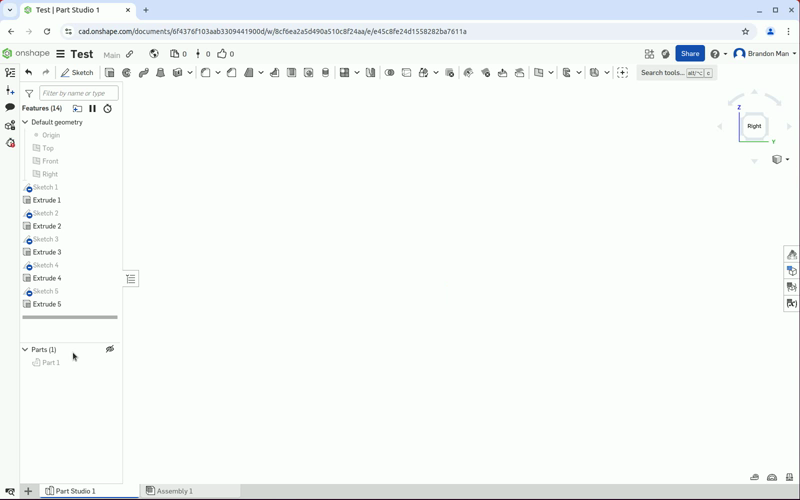
key_down(shift)
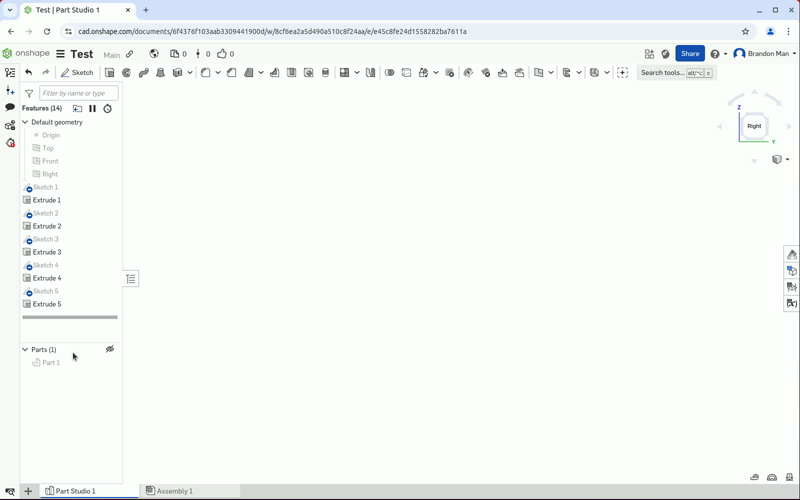
key(right)
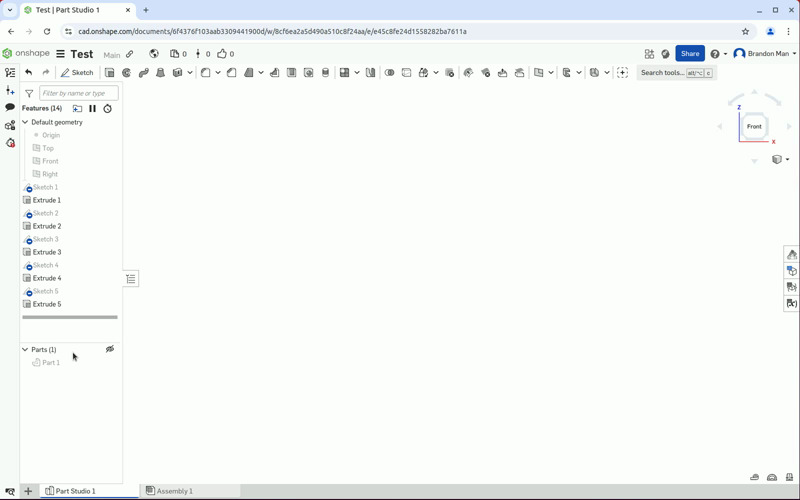
key_up(shift)
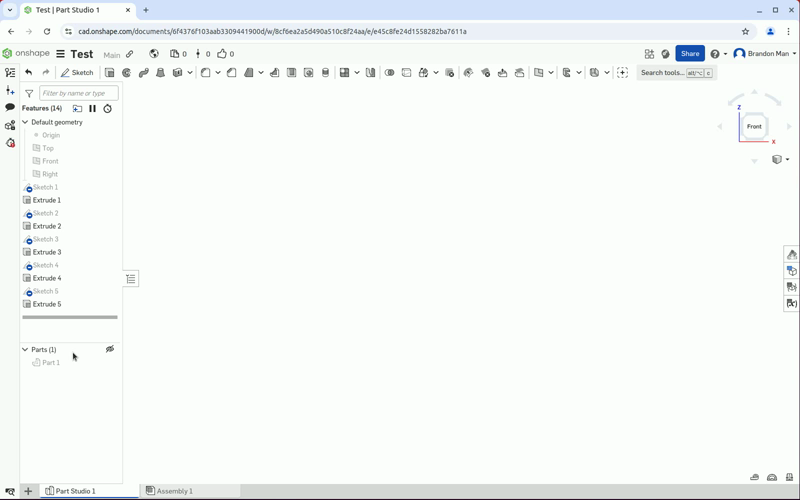
key(space)
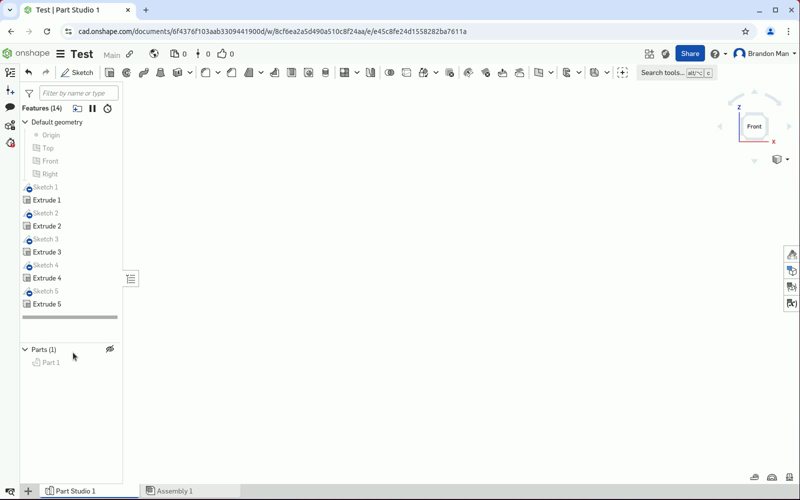
key_down(shift)
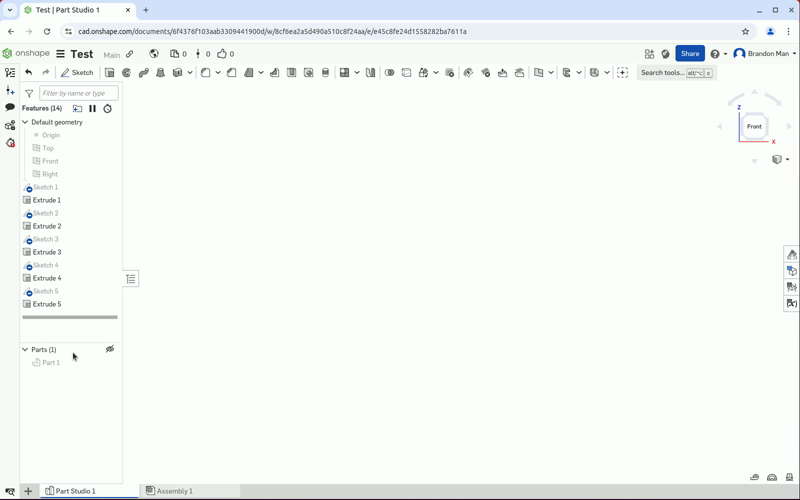
key(down)
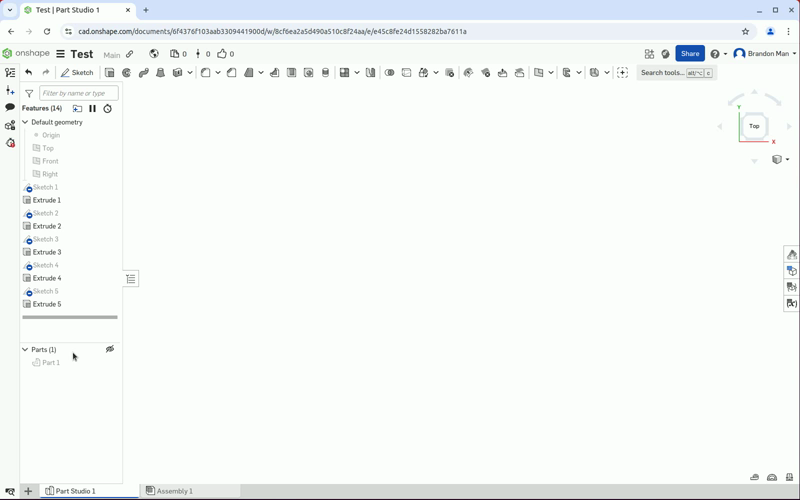
key_up(shift)
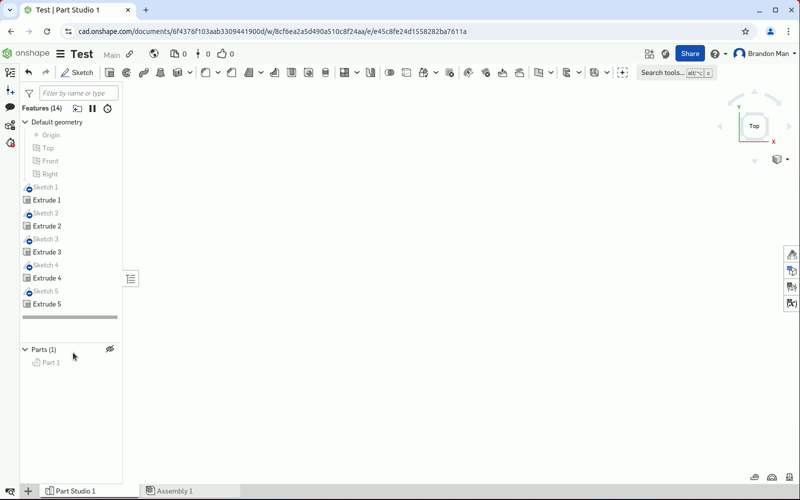
mouse_move(73, 352)
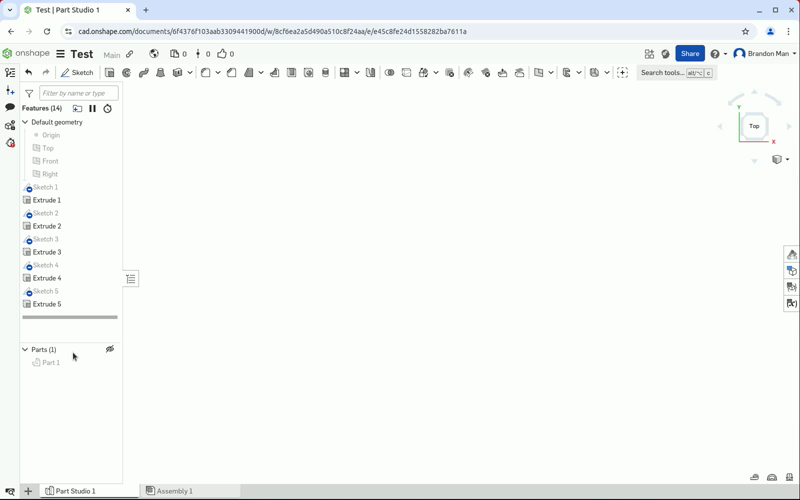
key(shift+y)
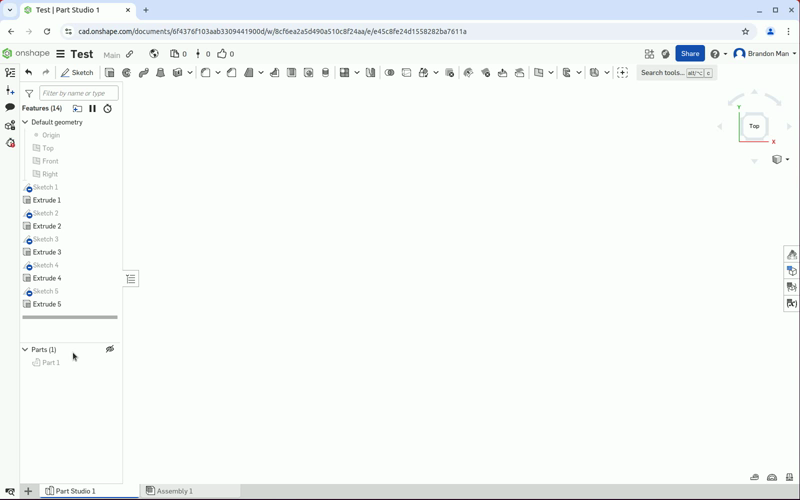
key(shift+s)
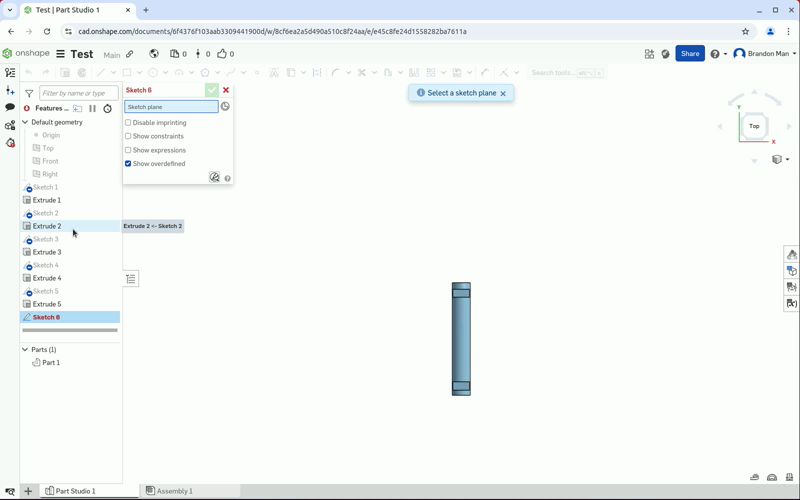
scroll(3)
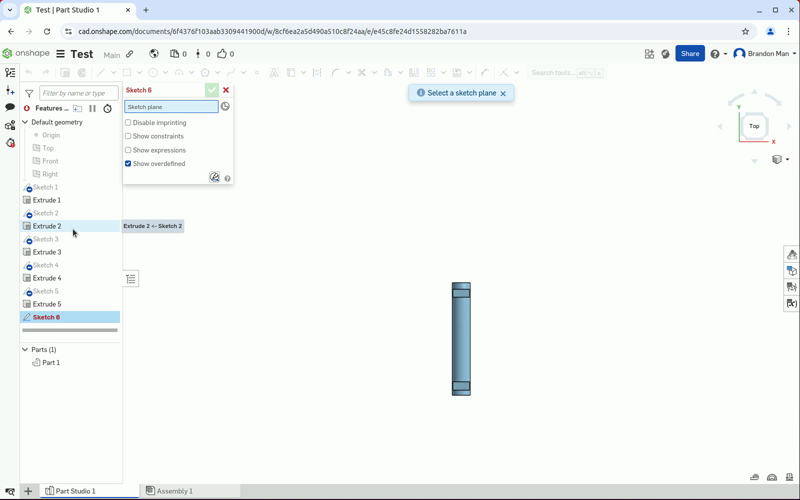
mouse_move(73, 150)
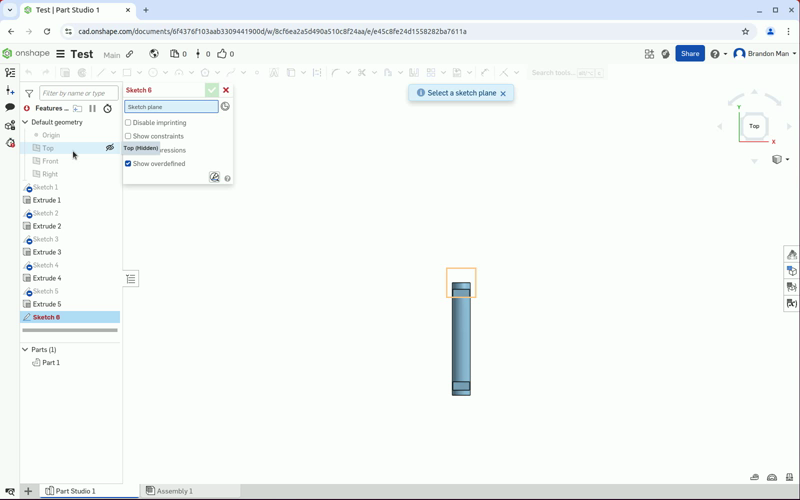
click(73, 150)
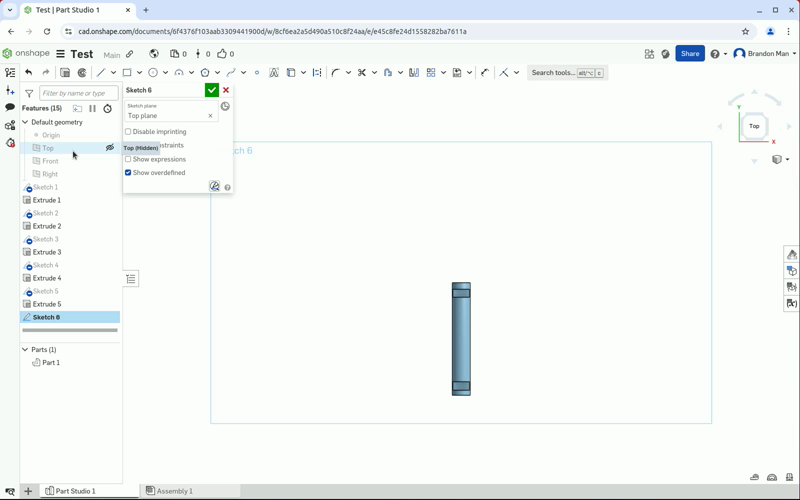
mouse_move(73, 352)
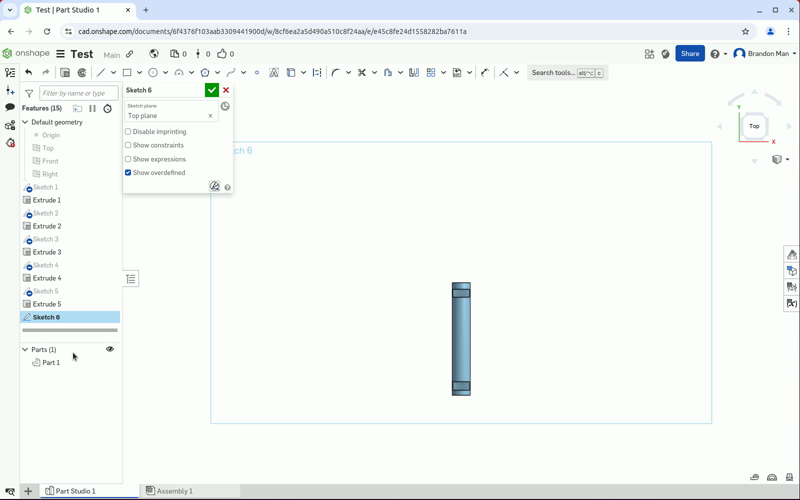
key(y)
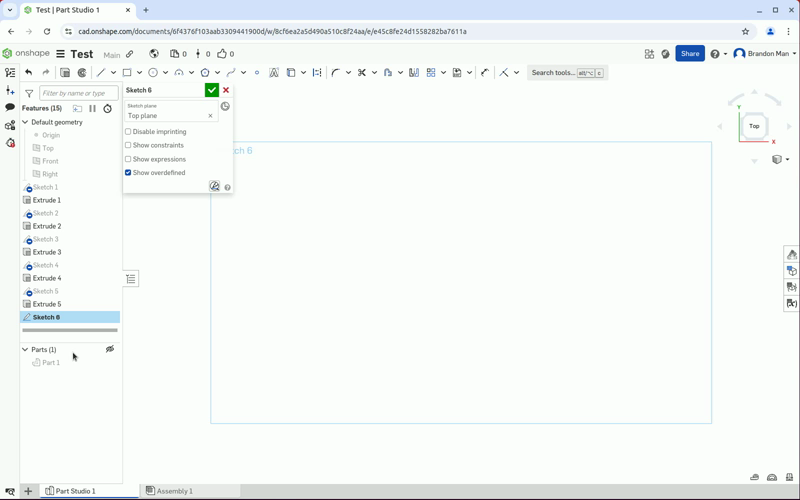
key(l)
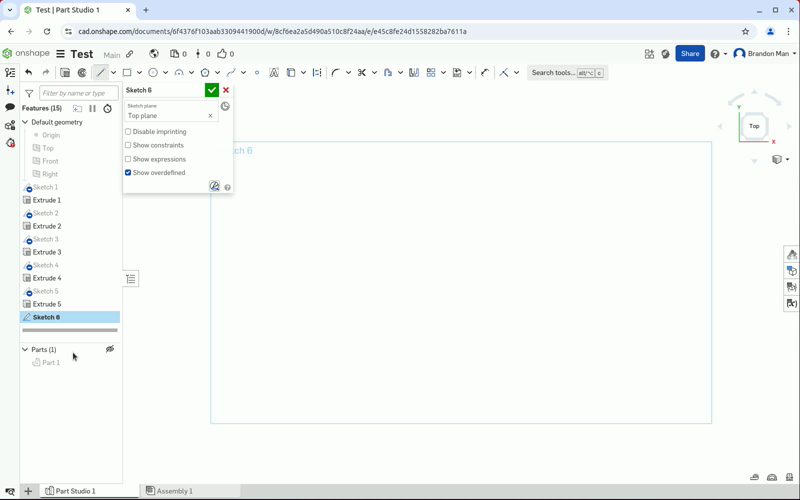
key_down(shift)
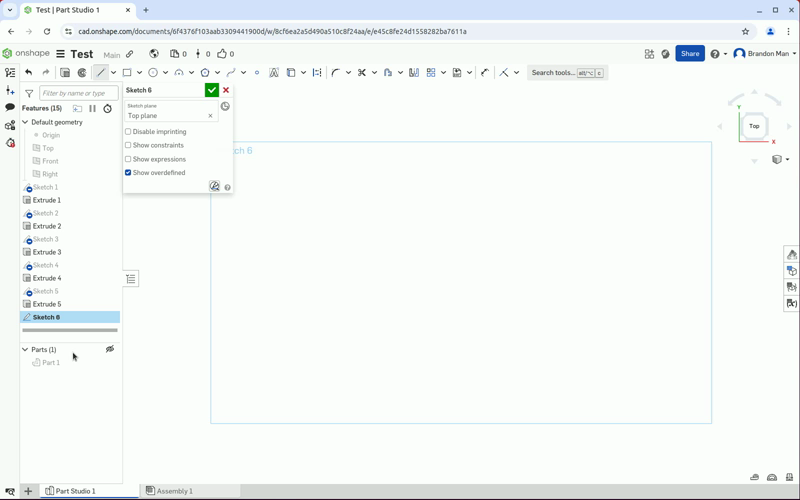
mouse_move(458, 351)
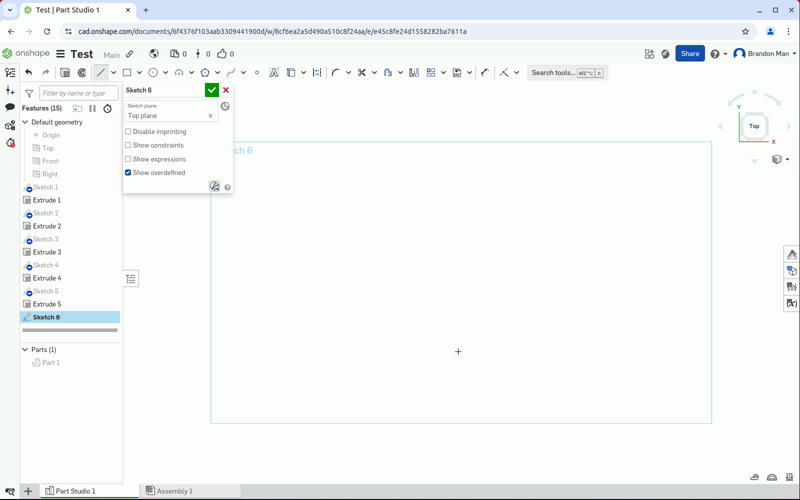
click(458, 351)
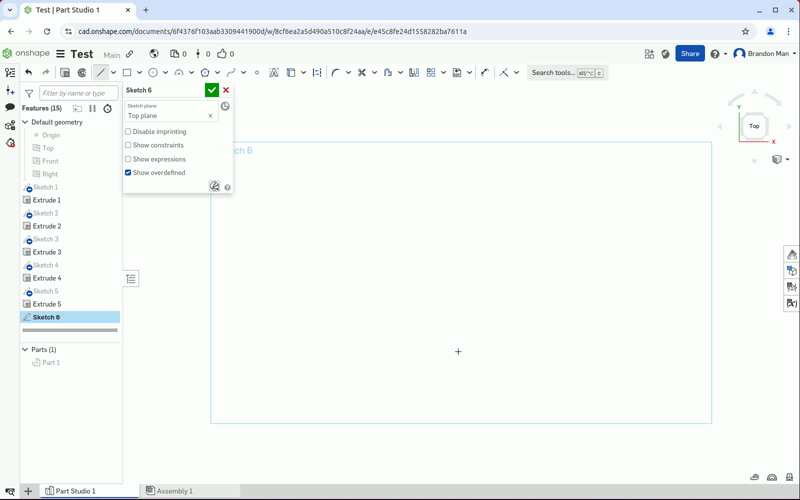
key_up(shift)
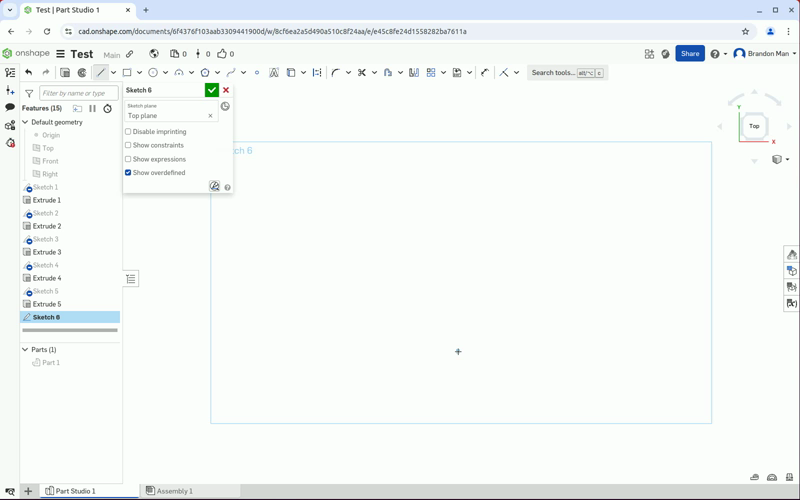
key_down(shift)
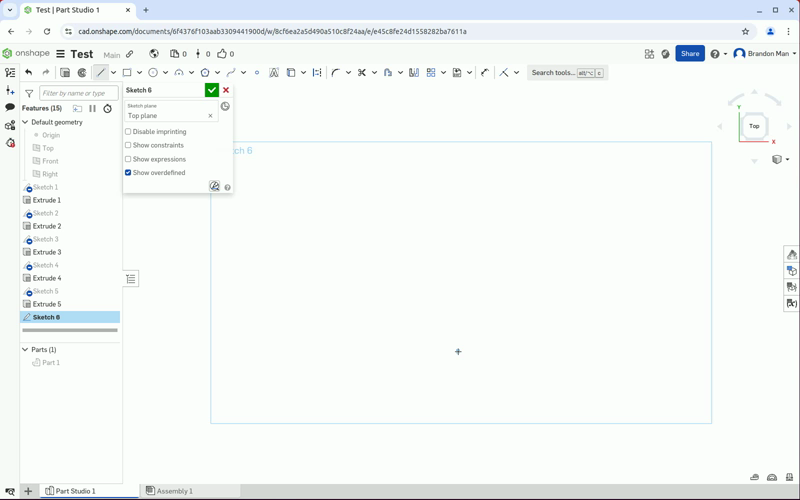
mouse_move(488, 351)
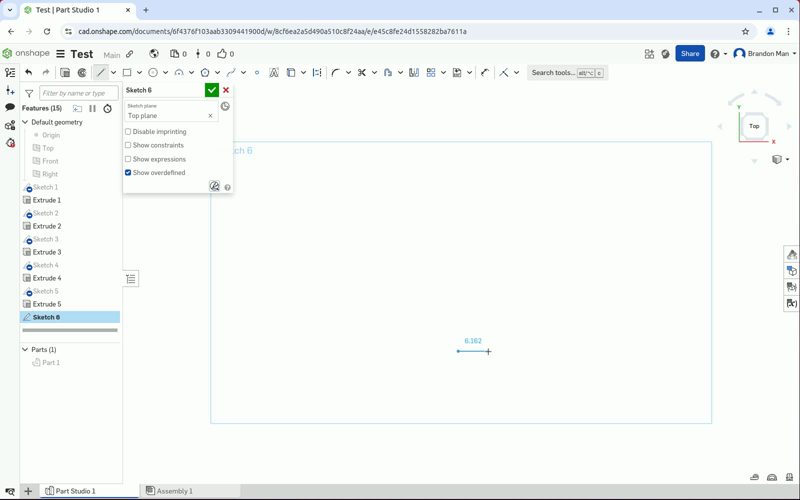
mouse_move(461, 351)
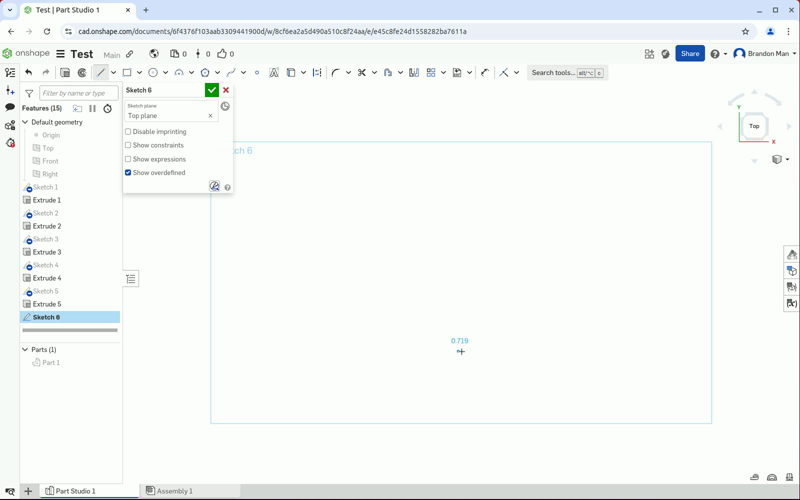
scroll(6)
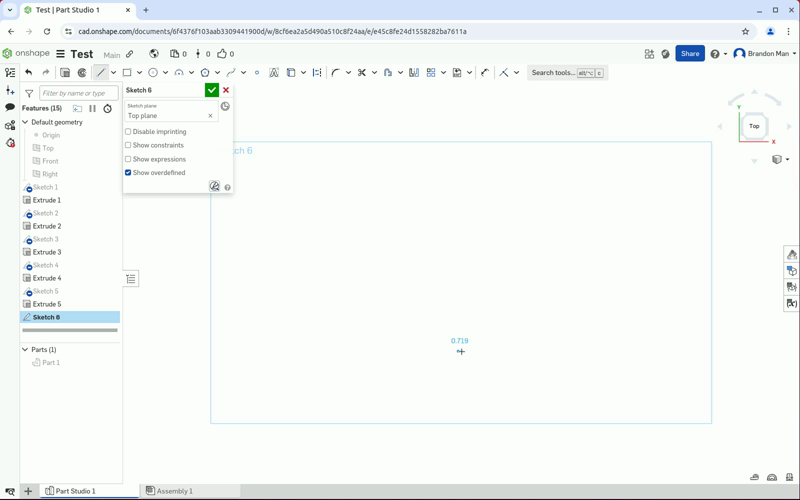
scroll(6)
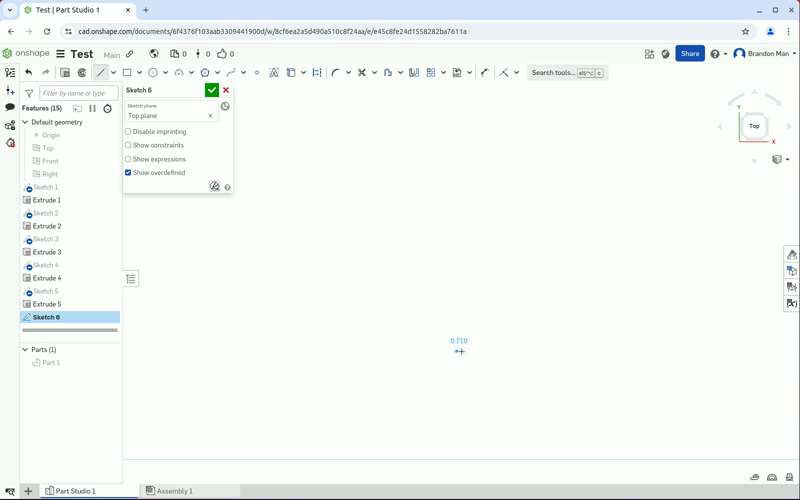
scroll(6)
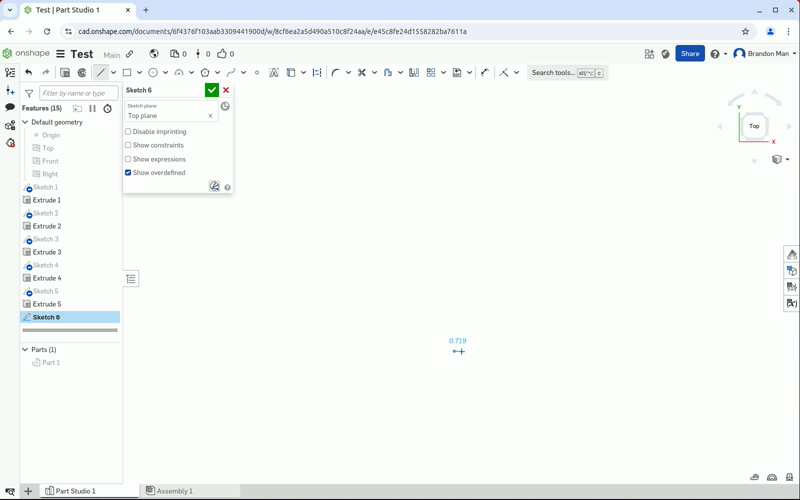
scroll(6)
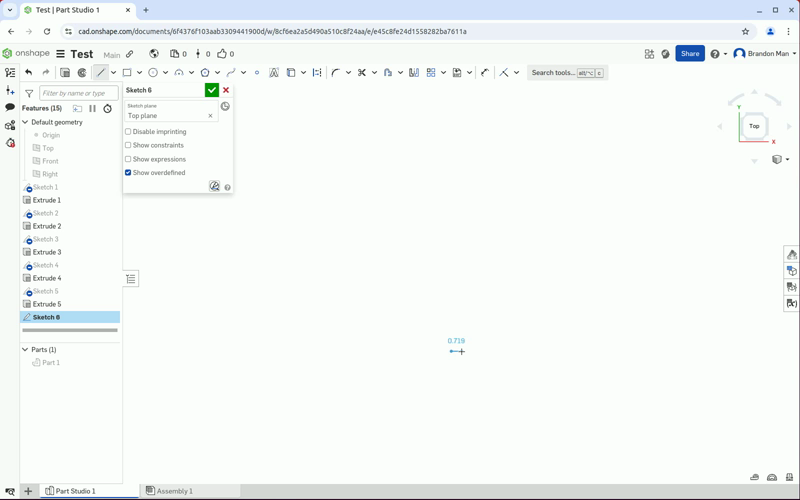
scroll(6)
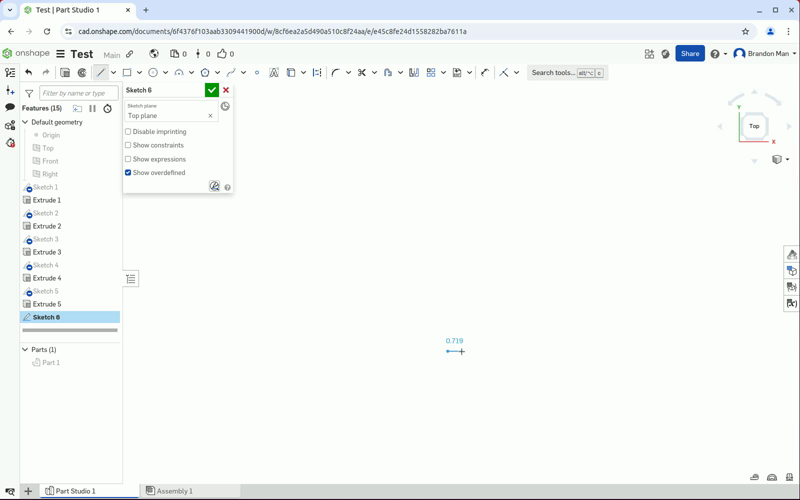
scroll(6)
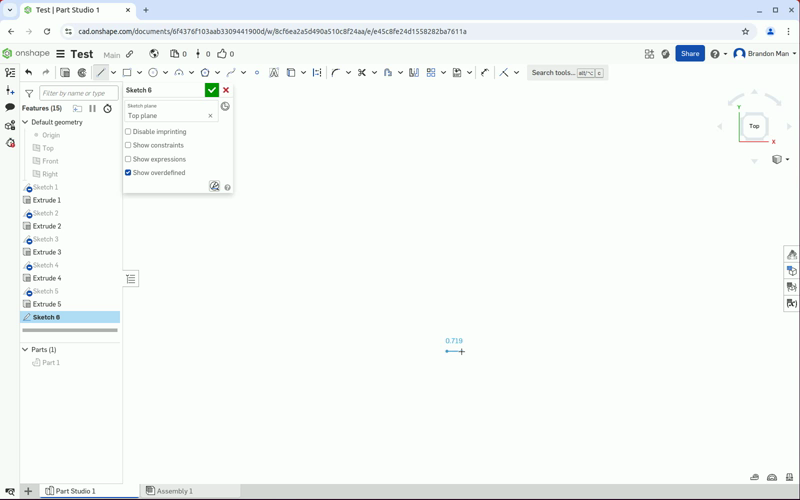
scroll(6)
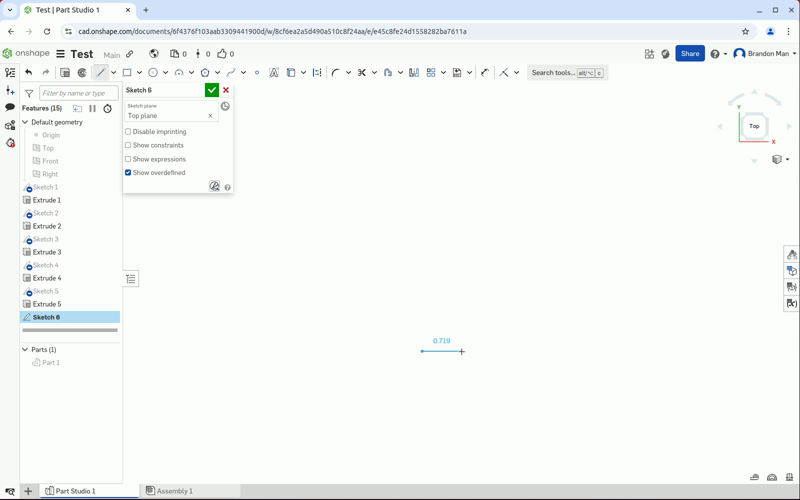
click(461, 351)
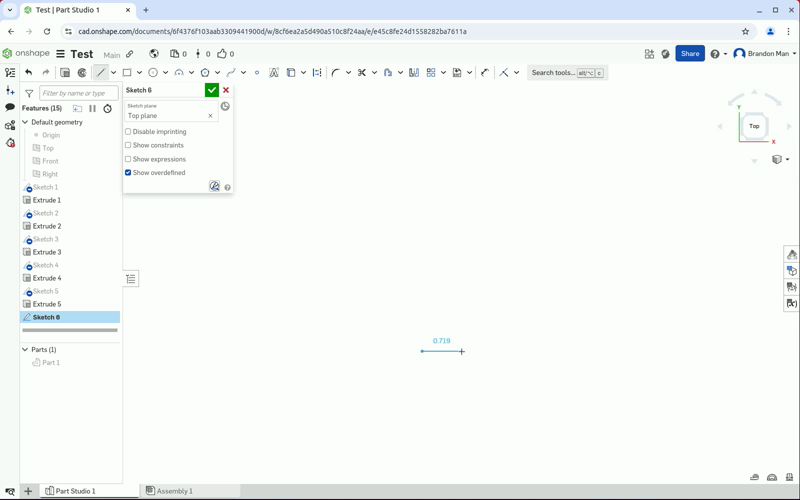
scroll(-6)
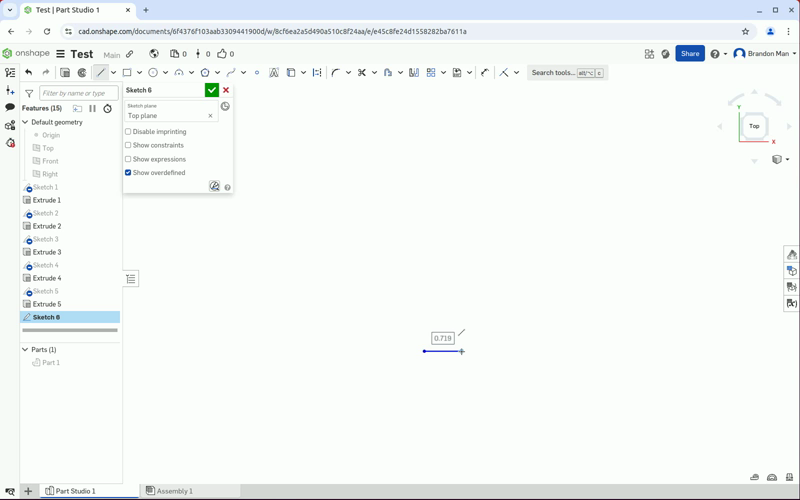
scroll(-6)
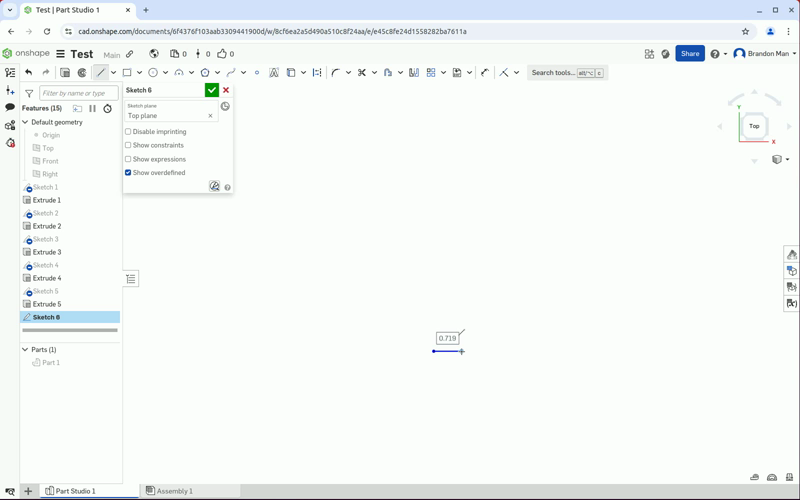
scroll(-6)
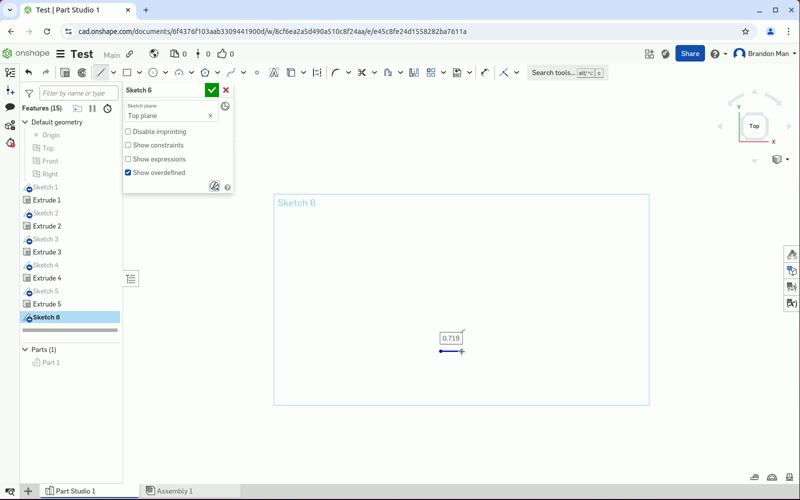
scroll(-6)
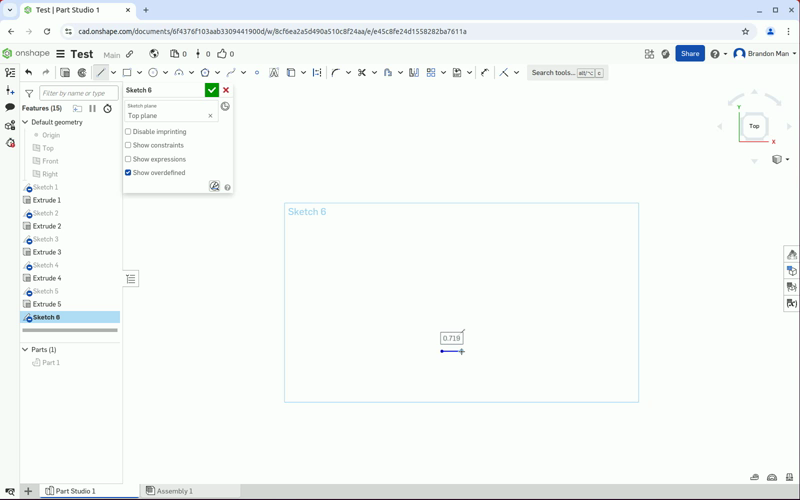
scroll(-6)
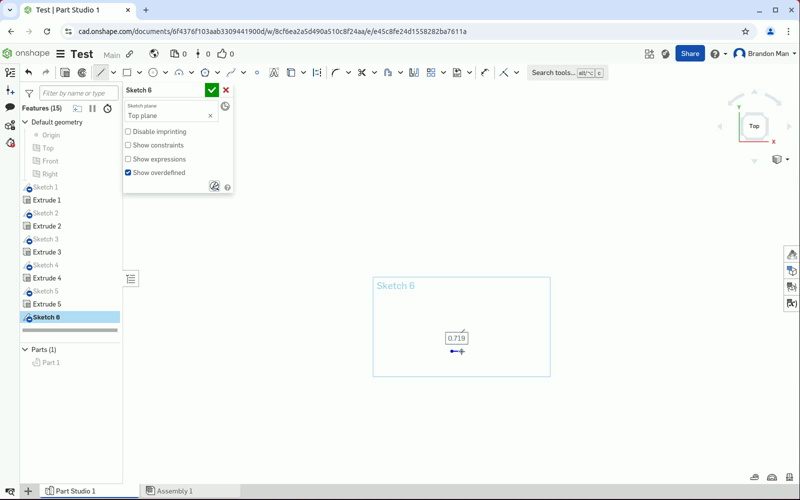
scroll(-6)
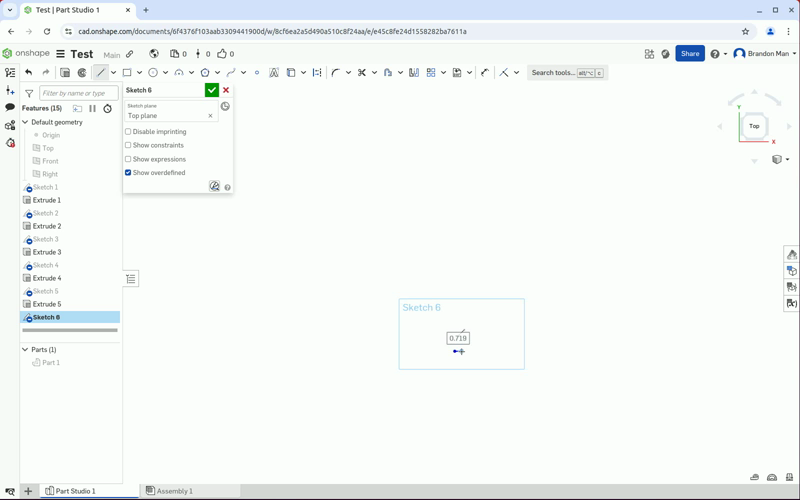
scroll(-6)
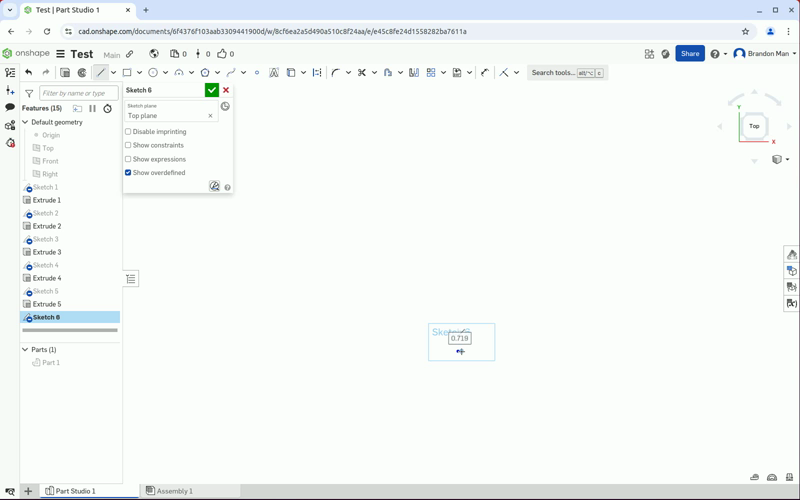
key_up(shift)
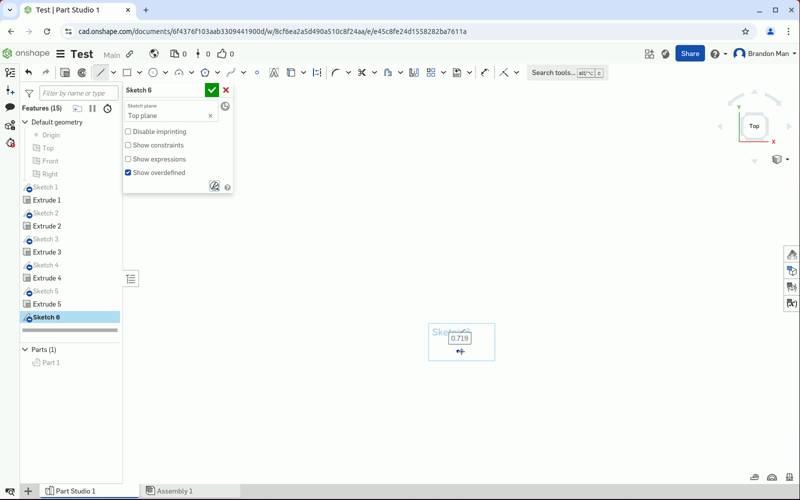
key_down(shift)
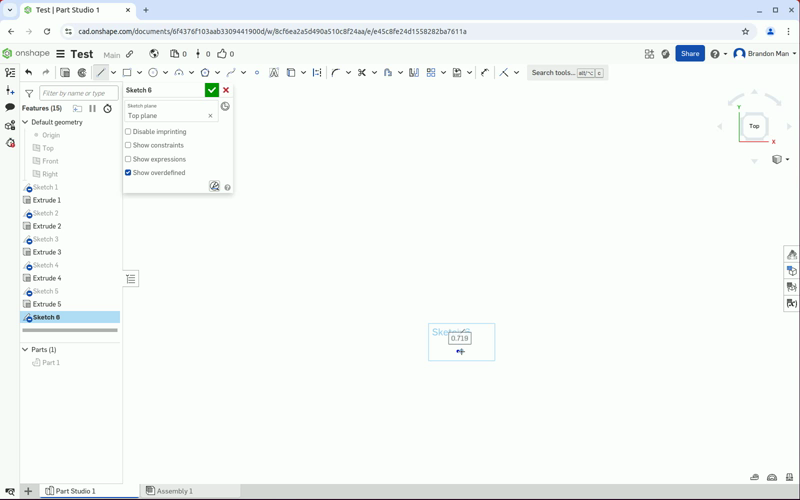
mouse_move(492, 351)
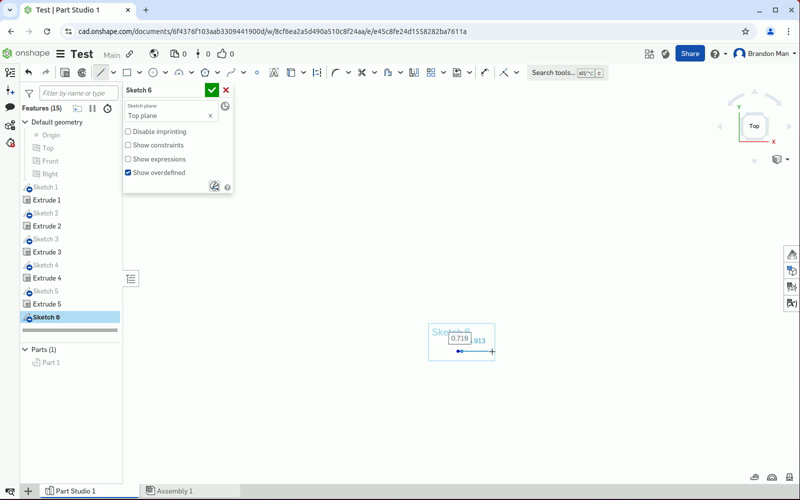
mouse_move(461, 327)
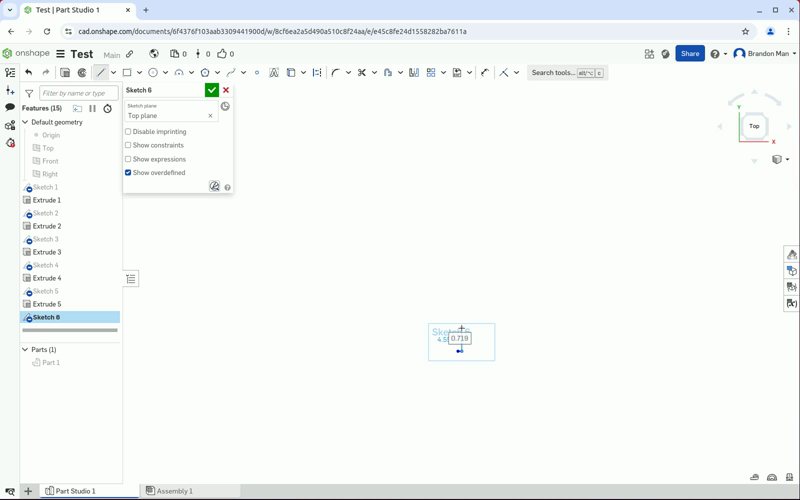
click(461, 327)
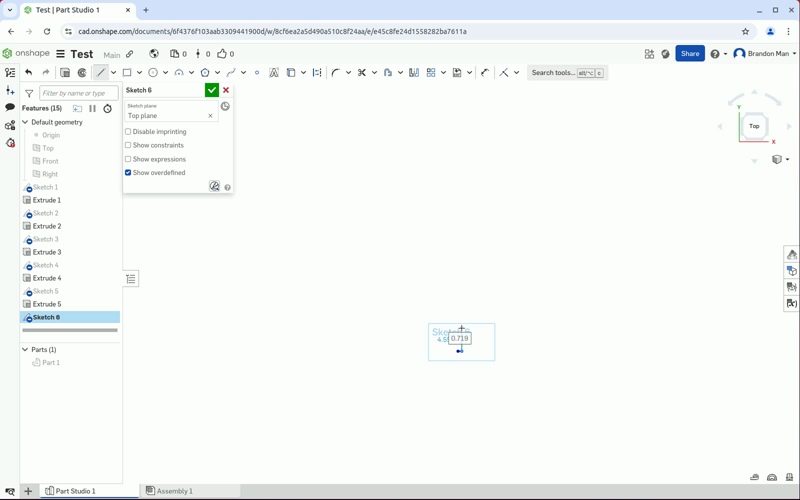
key_up(shift)
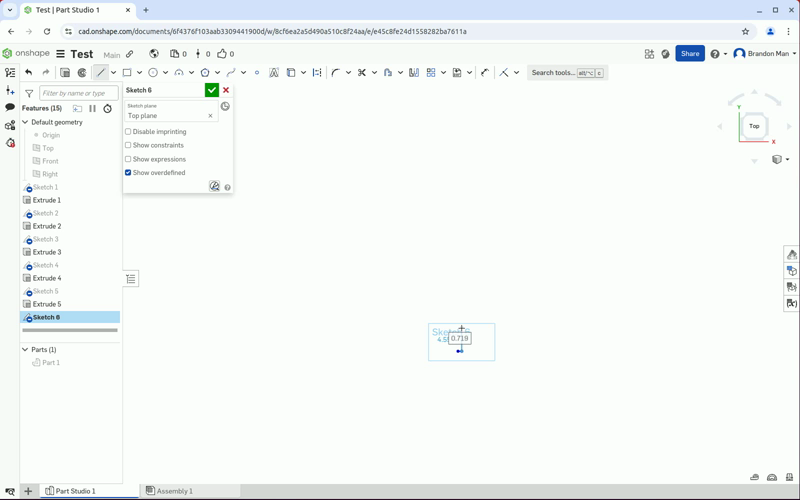
key_down(shift)
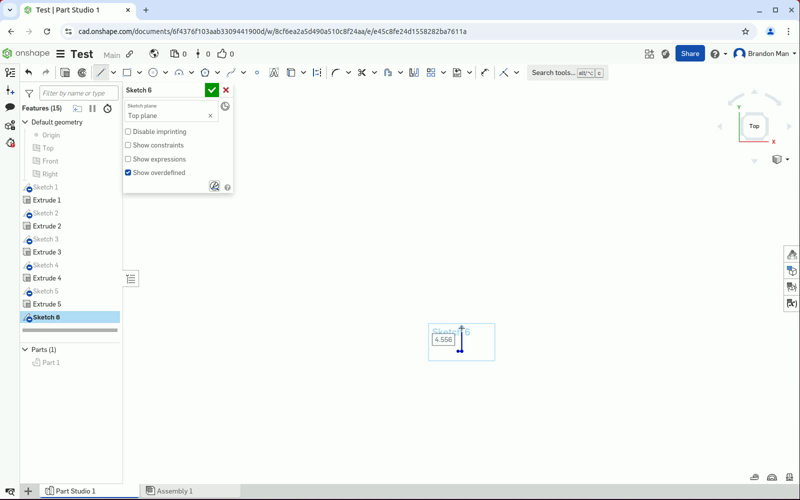
mouse_move(492, 327)
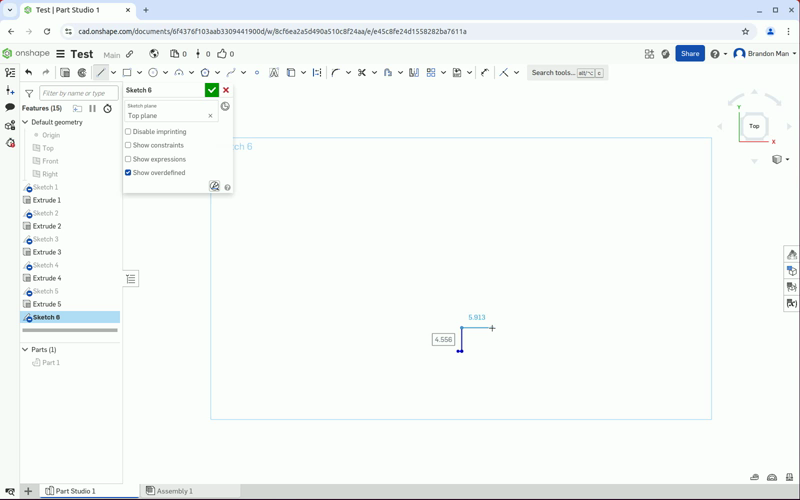
mouse_move(458, 327)
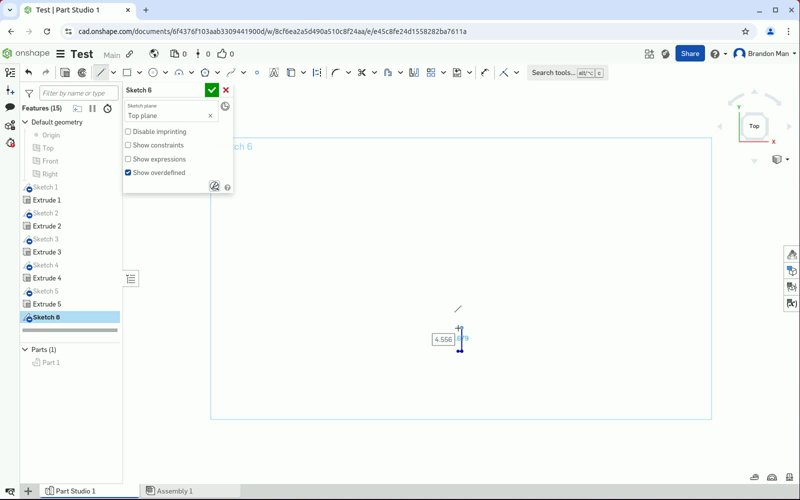
scroll(6)
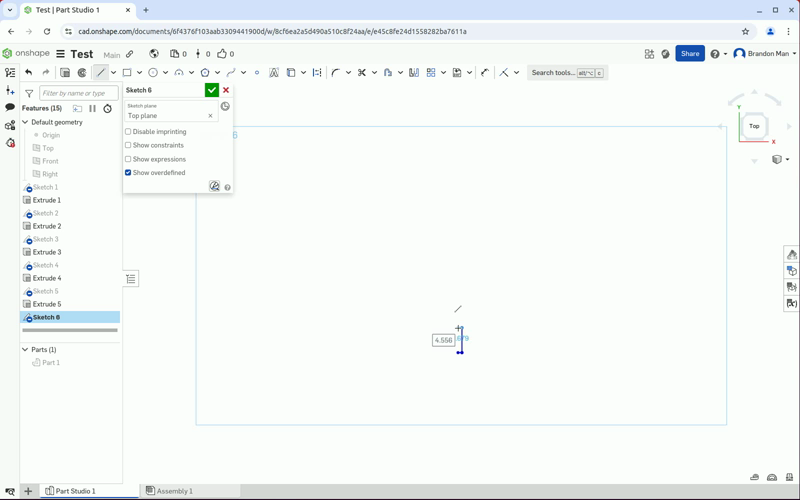
scroll(6)
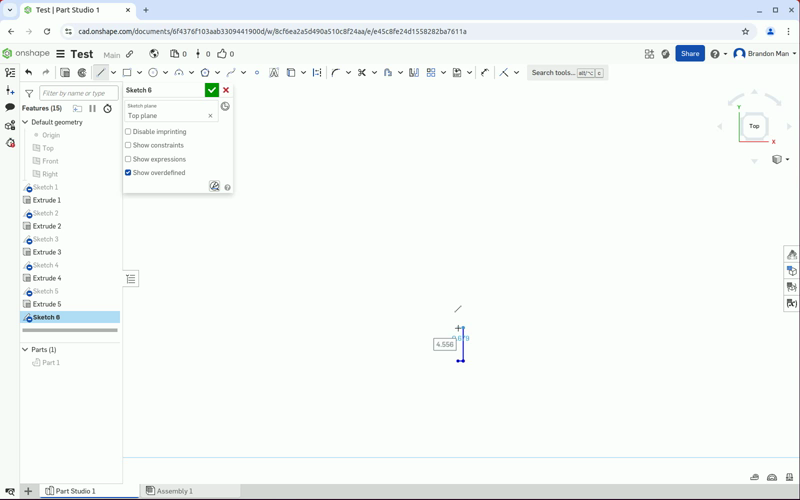
scroll(6)
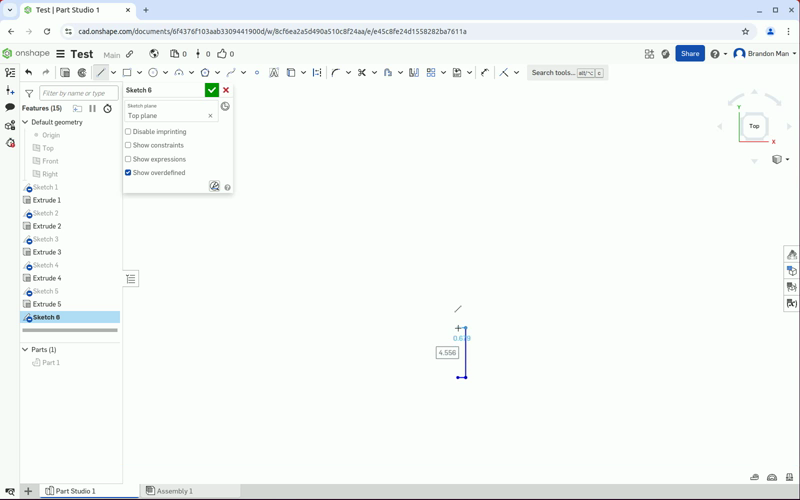
scroll(6)
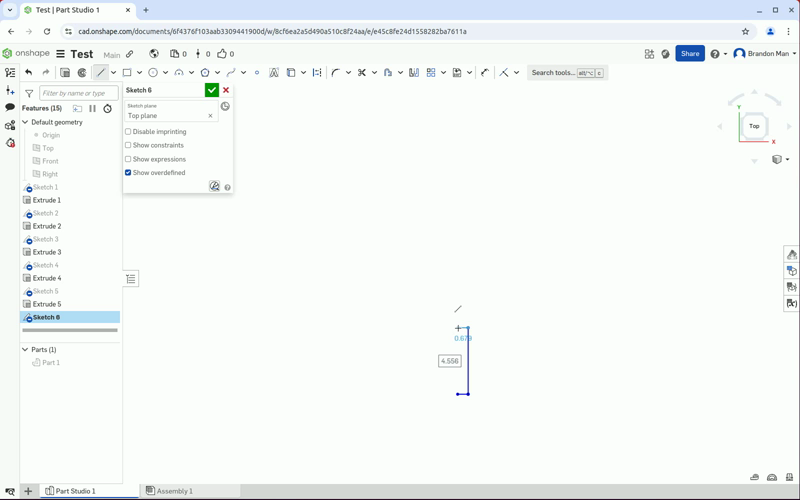
scroll(6)
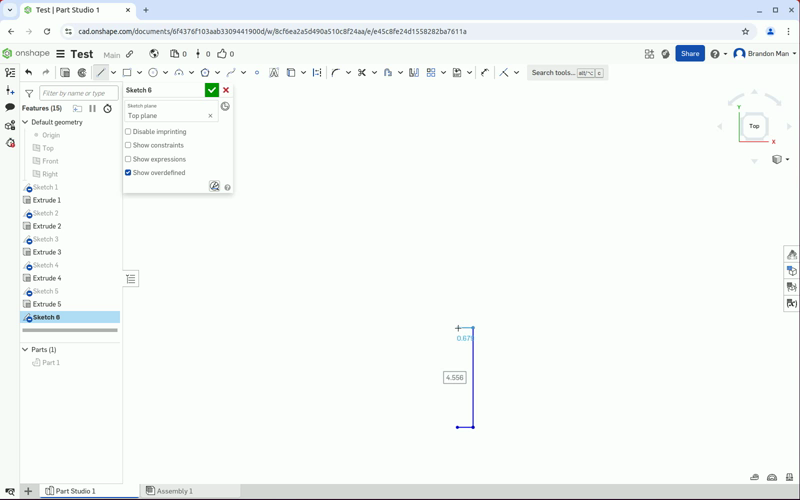
scroll(6)
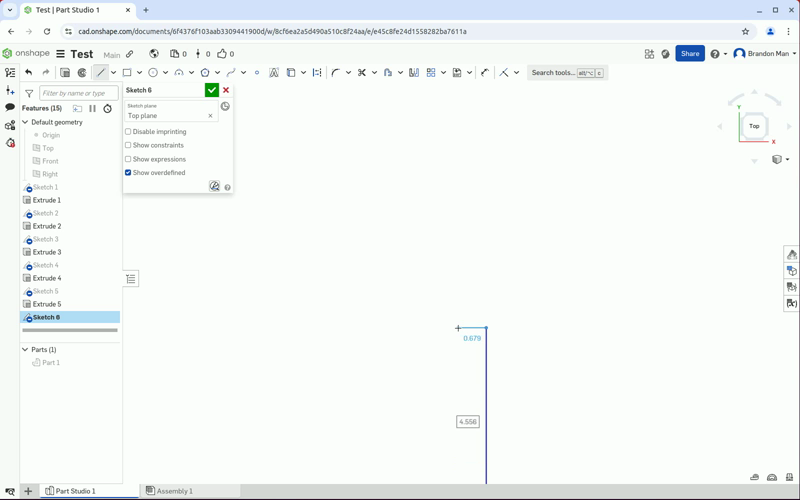
scroll(6)
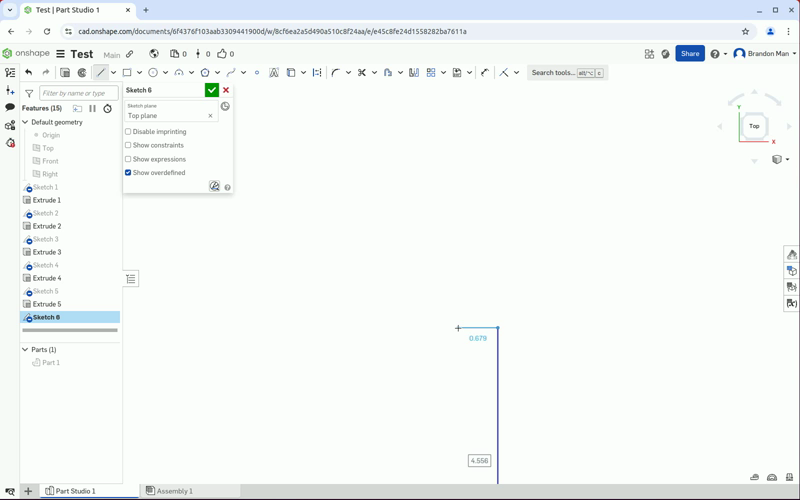
click(458, 327)
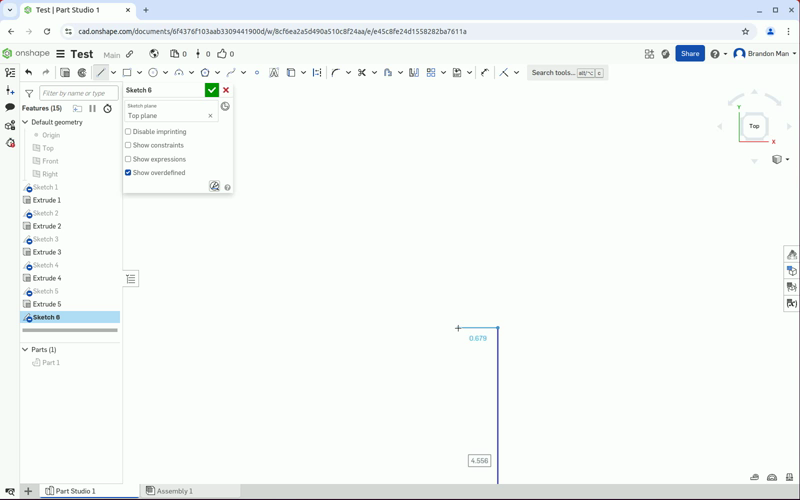
scroll(-6)
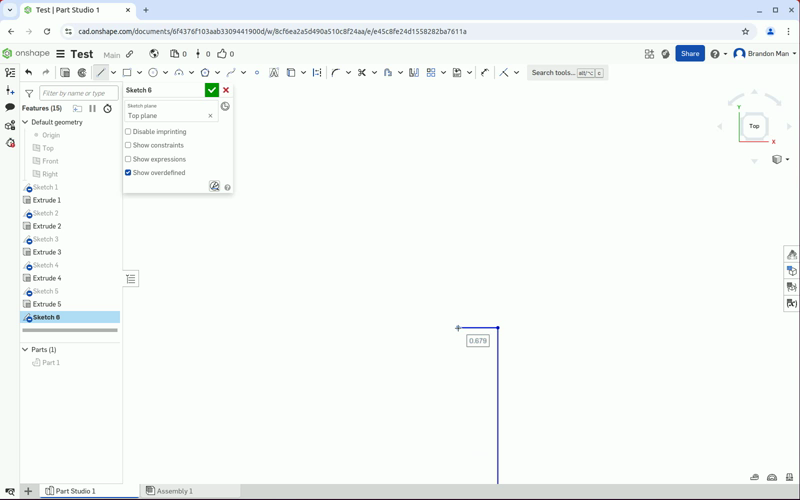
scroll(-6)
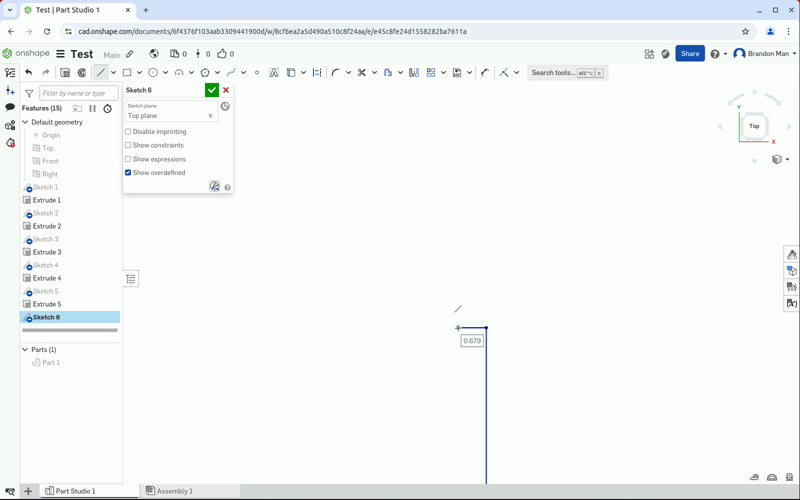
scroll(-6)
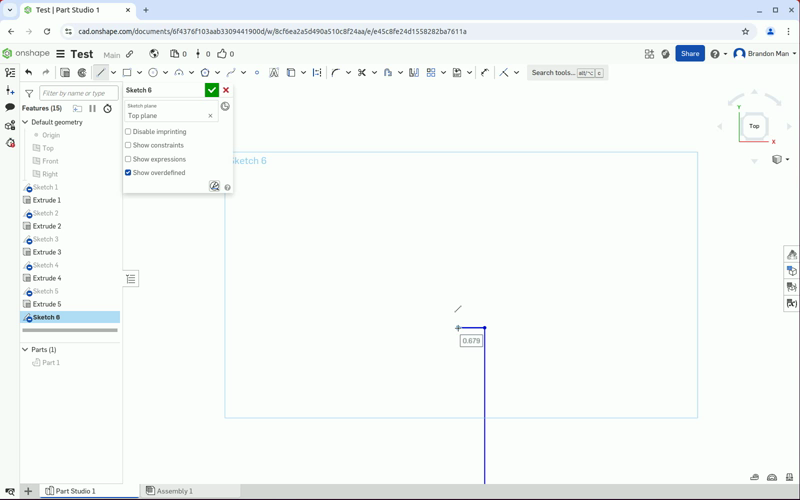
scroll(-6)
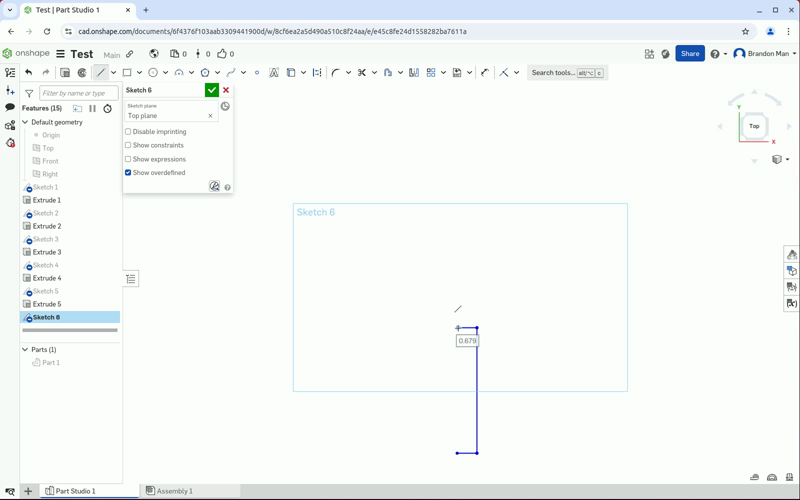
scroll(-6)
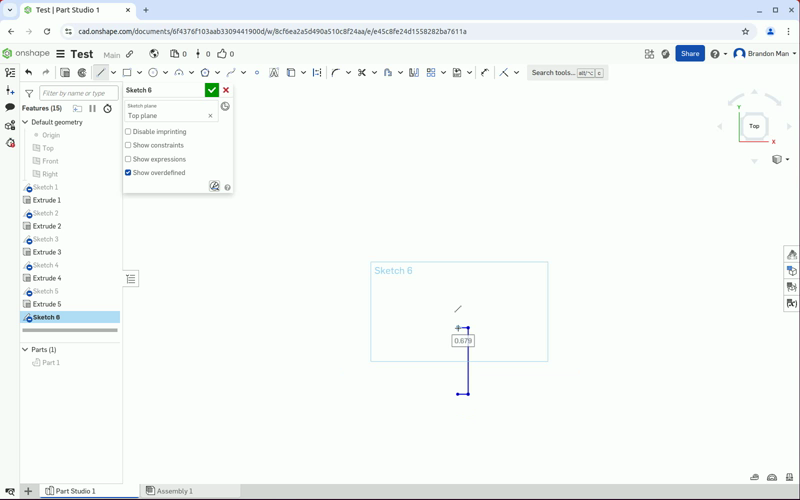
scroll(-6)
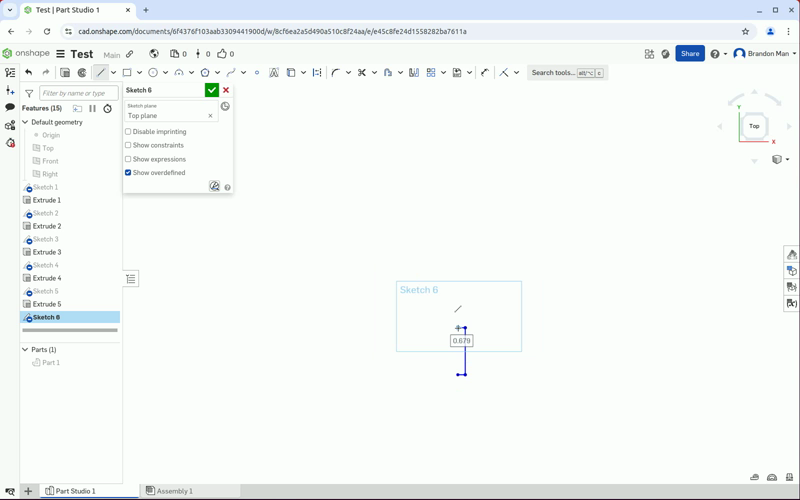
scroll(-6)
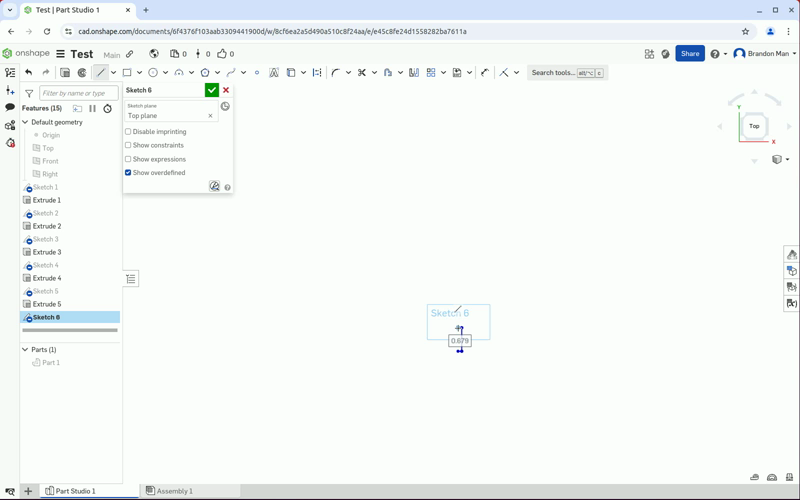
key_up(shift)
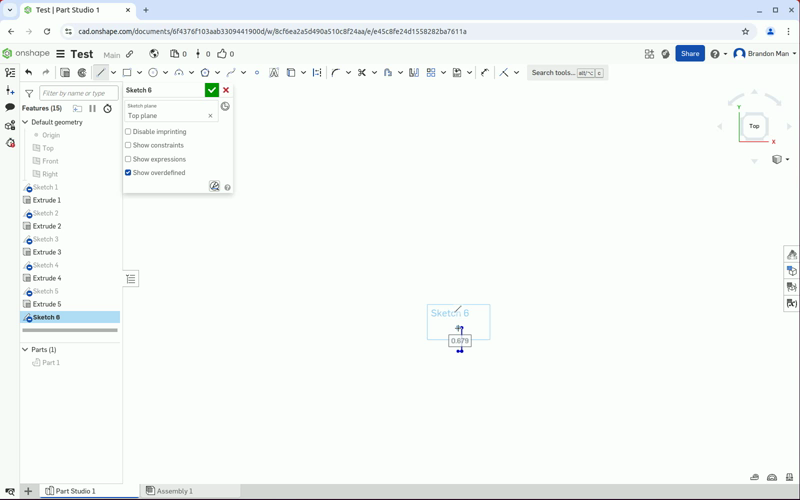
mouse_move(488, 327)
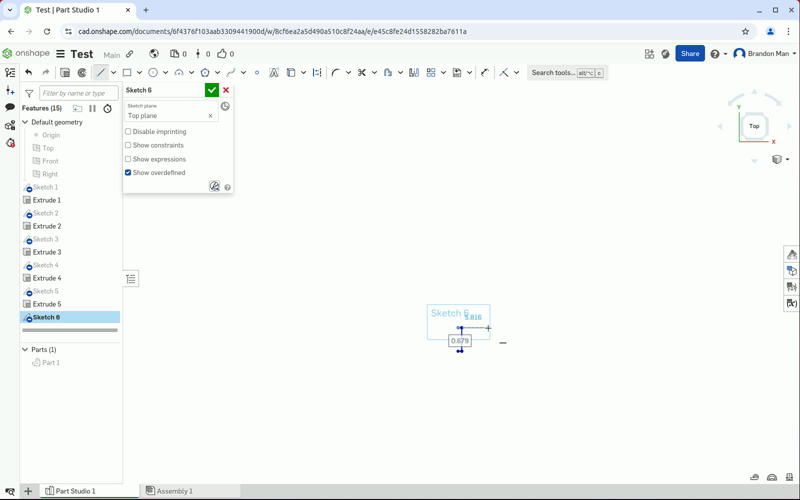
key_down(shift)
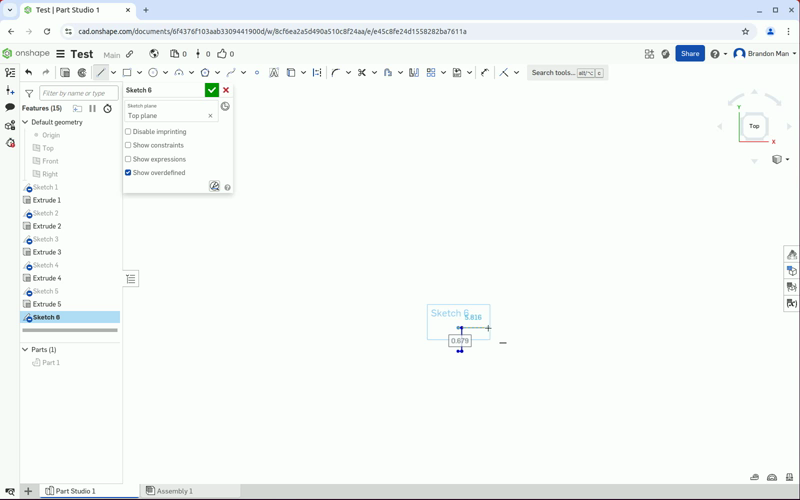
mouse_move(458, 351)
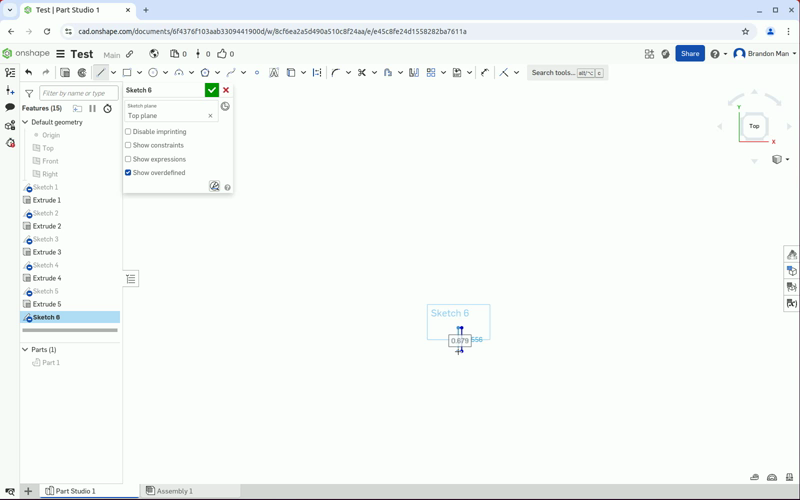
scroll(6)
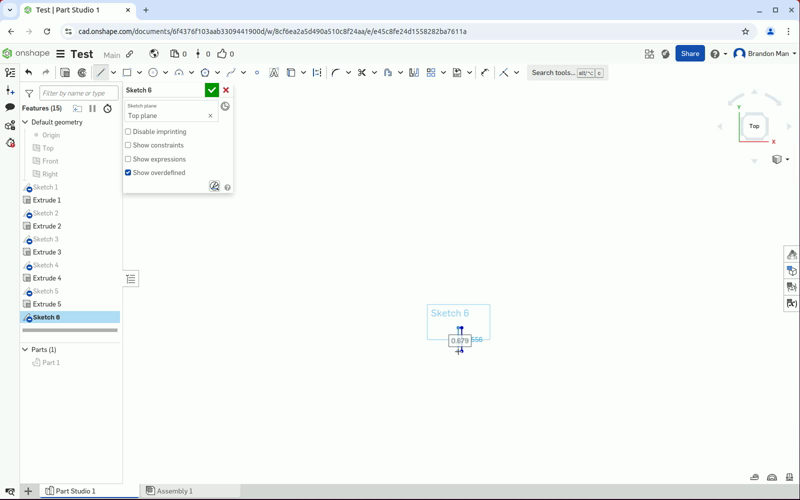
scroll(6)
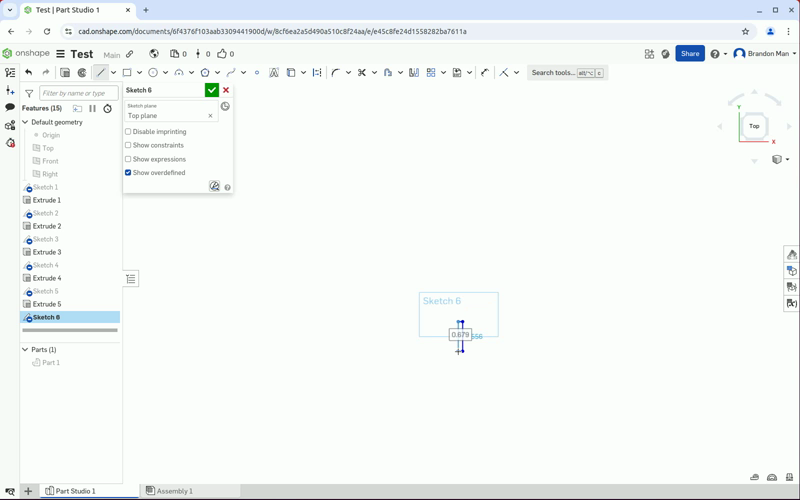
scroll(6)
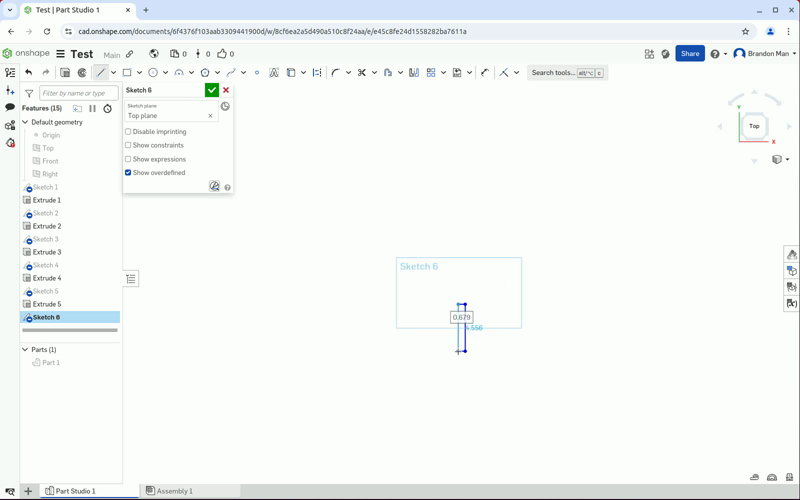
scroll(6)
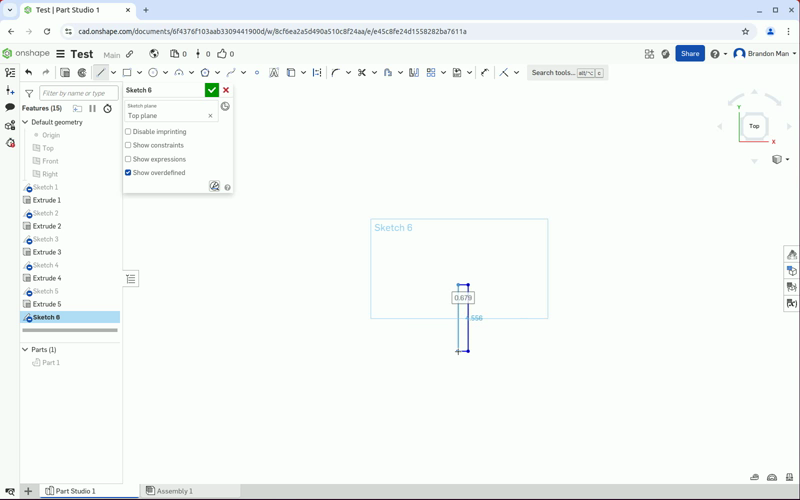
scroll(6)
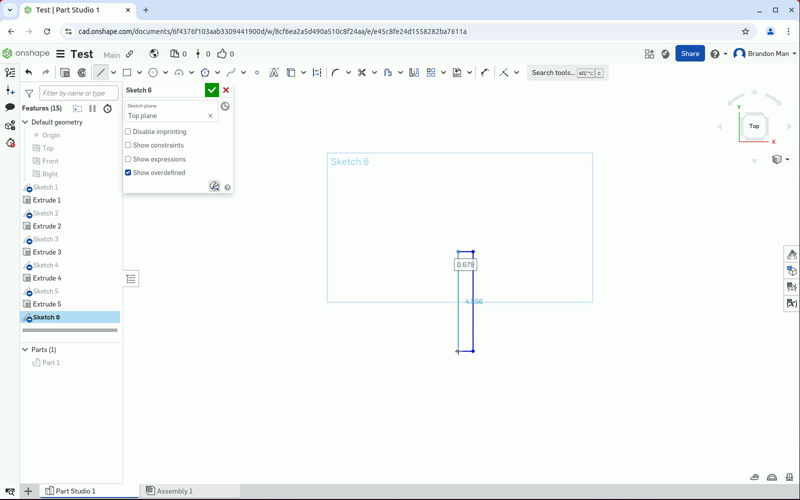
scroll(6)
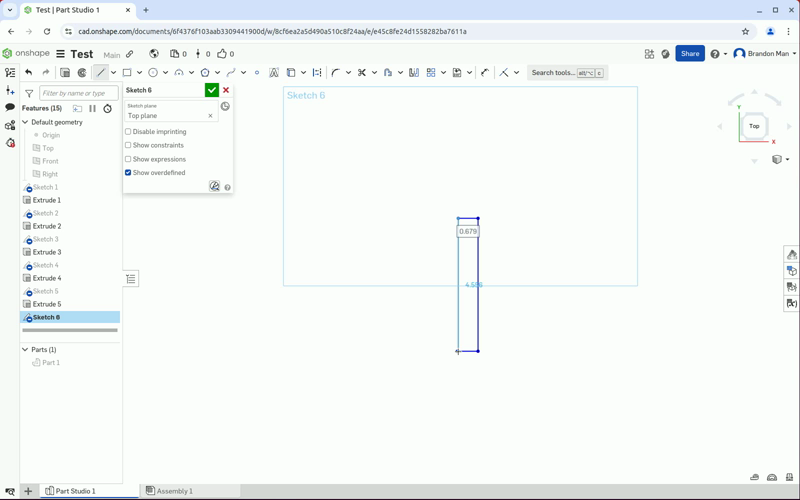
scroll(6)
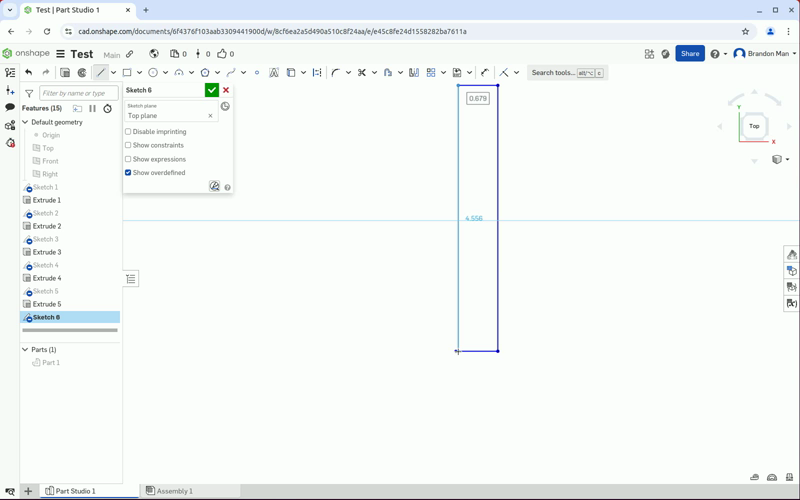
key_up(shift)
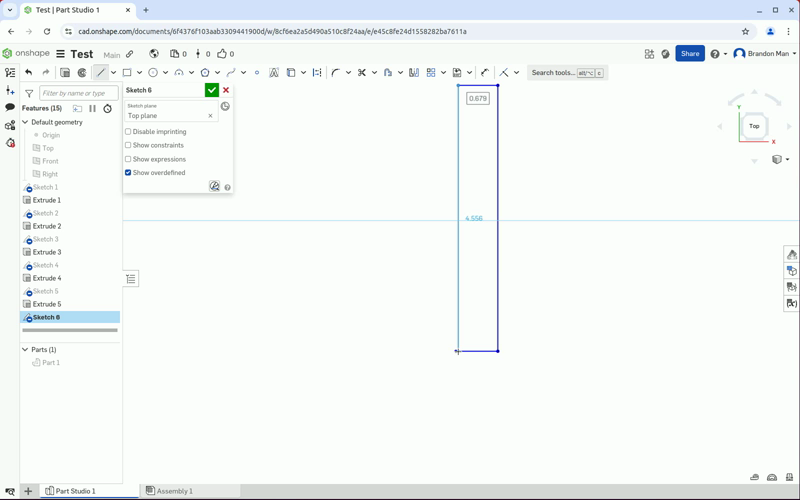
click(458, 351)
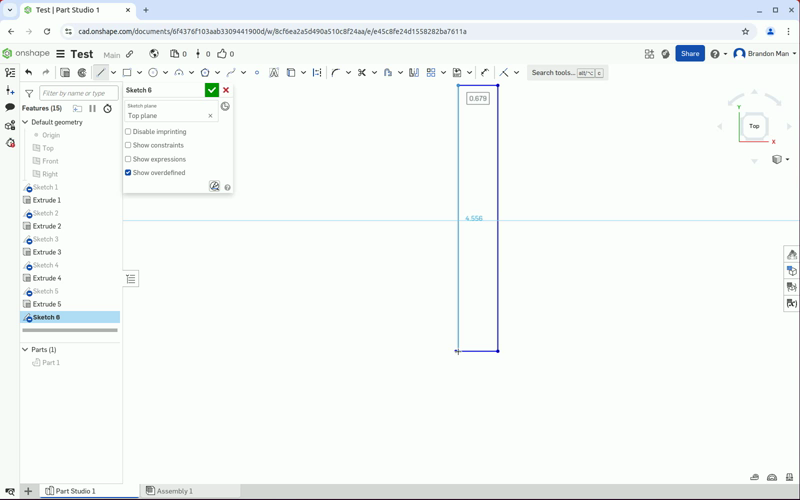
scroll(-6)
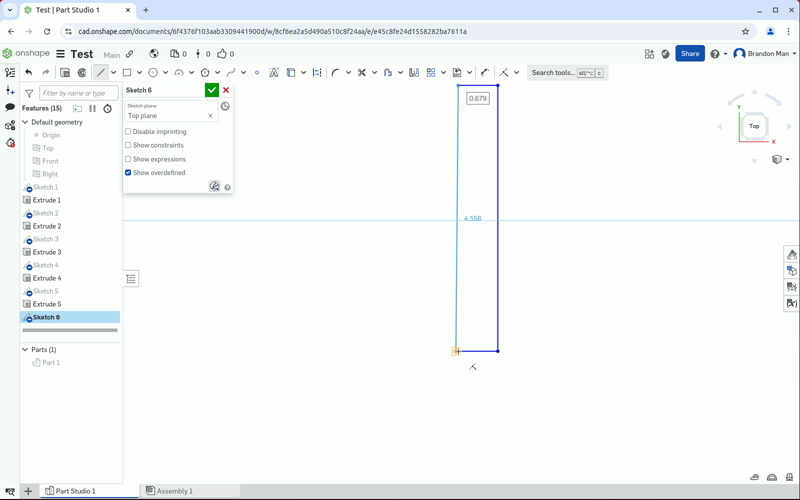
scroll(-6)
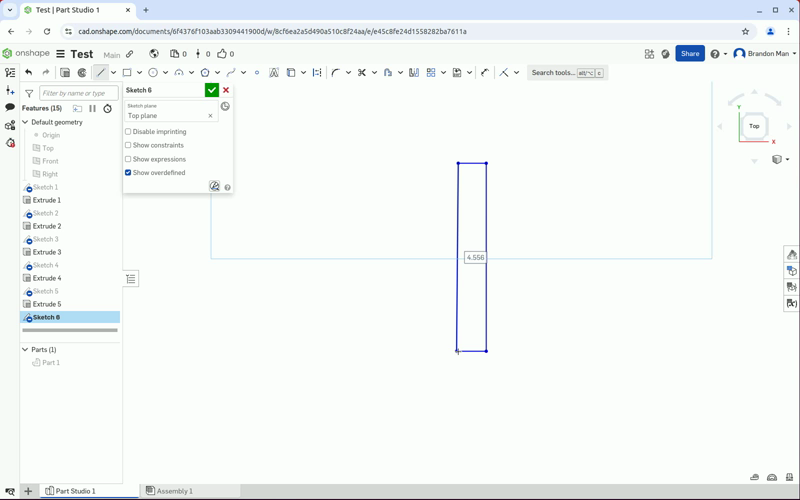
scroll(-6)
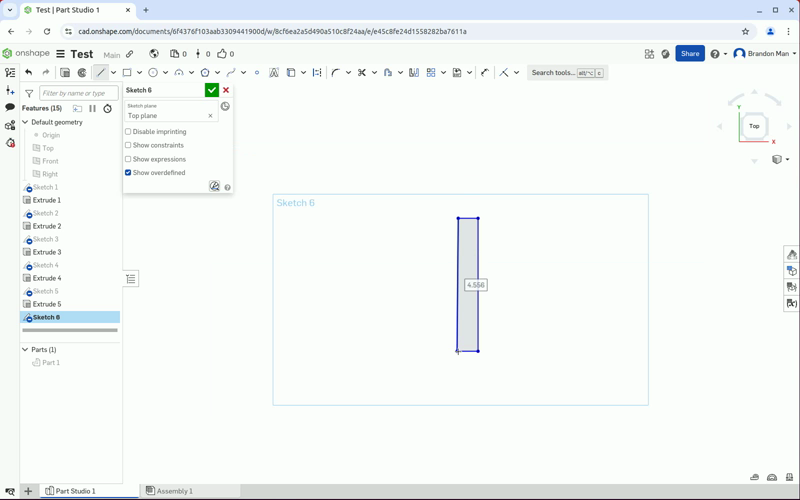
scroll(-6)
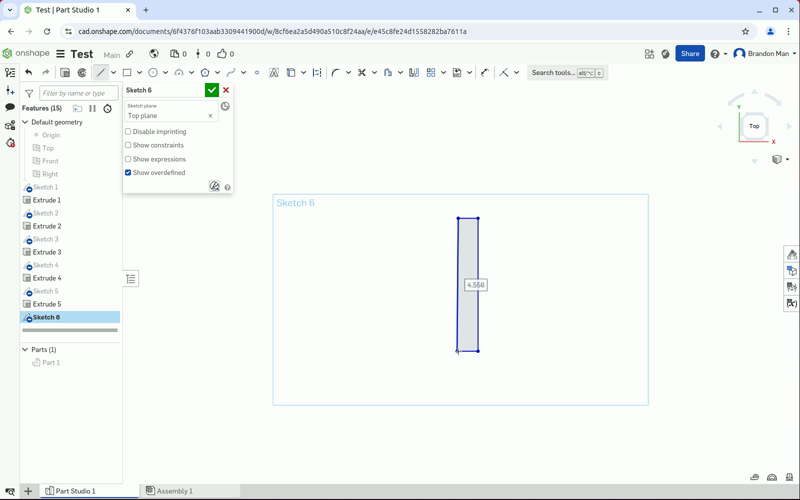
scroll(-6)
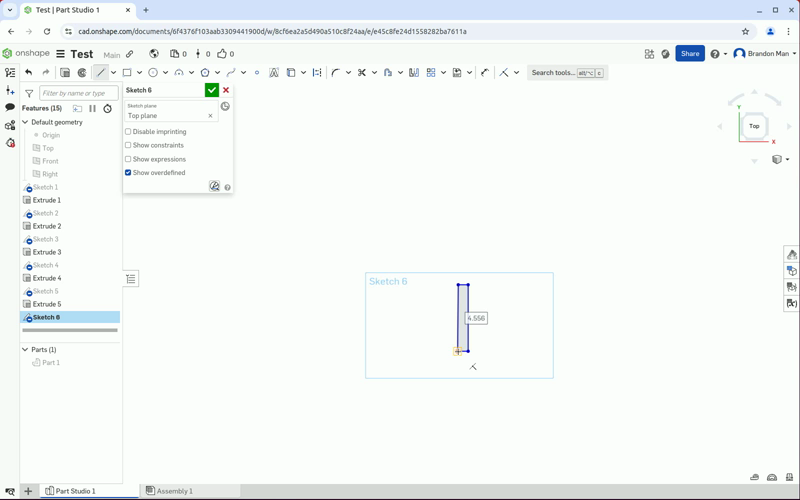
scroll(-6)
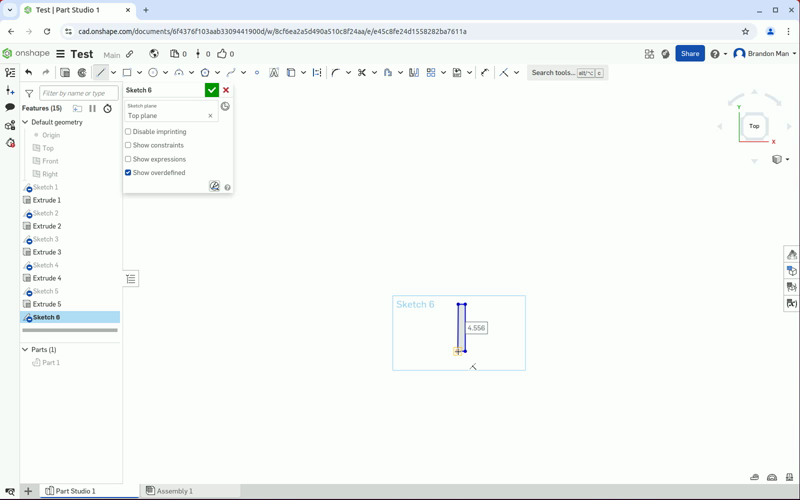
scroll(-6)
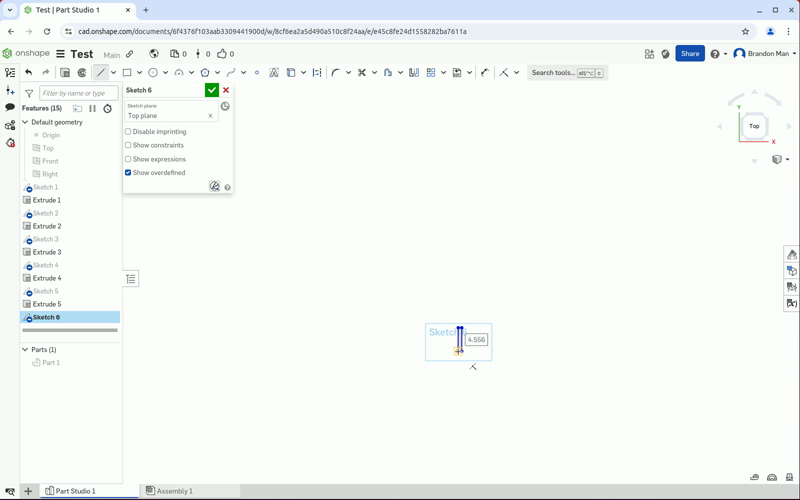
key(esc)
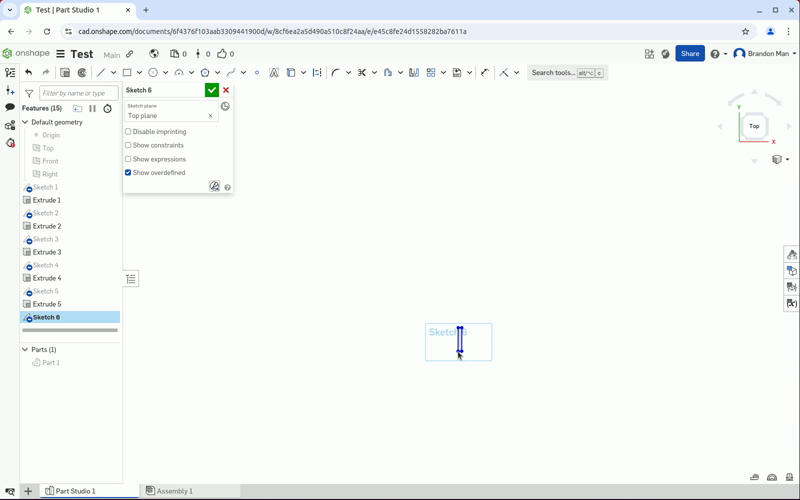
mouse_move(461, 349)
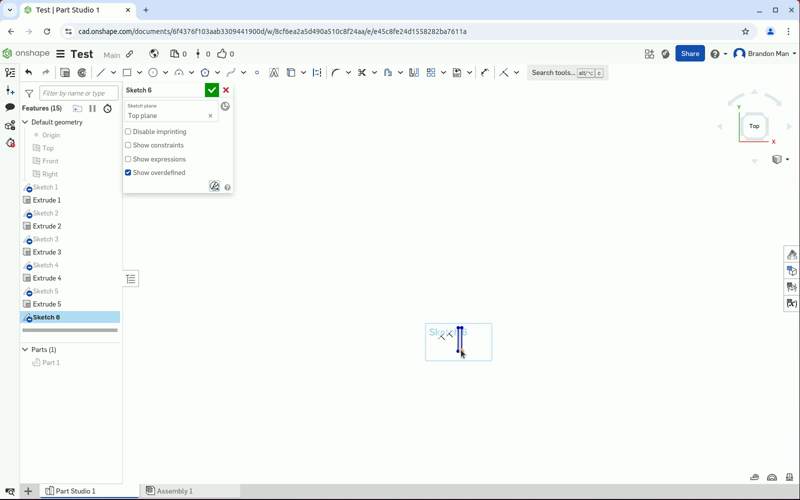
scroll(6)
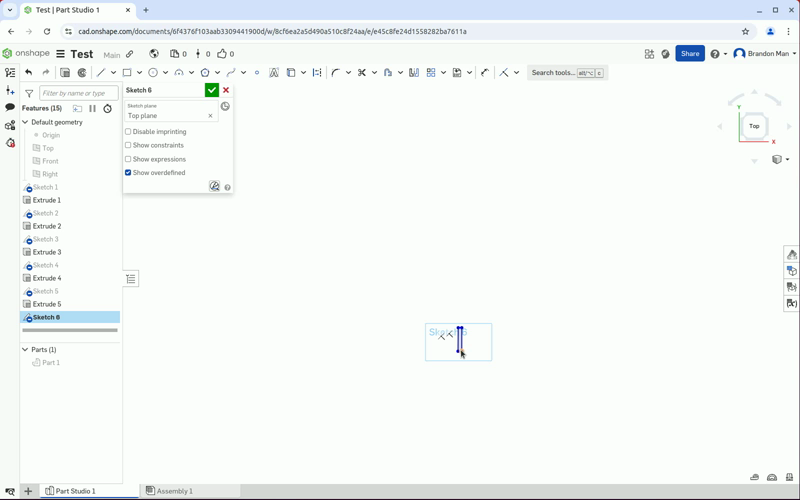
scroll(6)
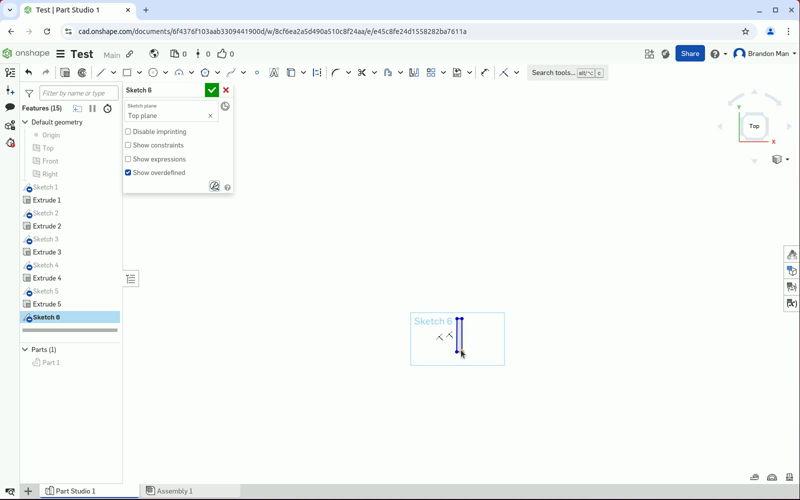
scroll(6)
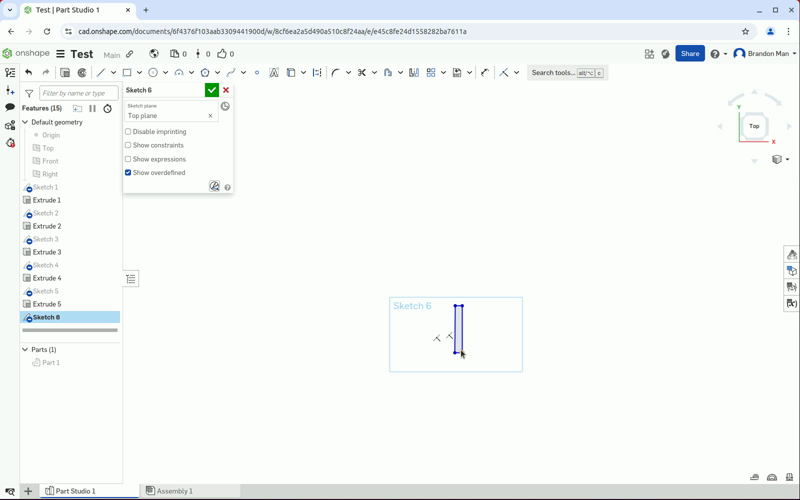
scroll(6)
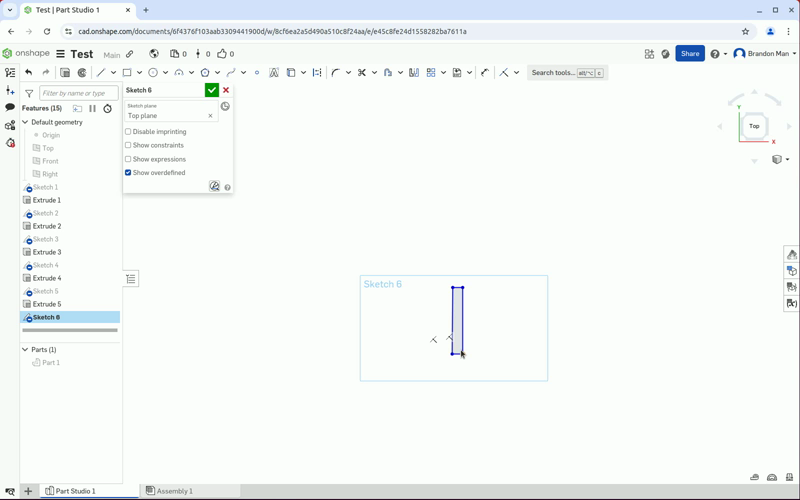
scroll(6)
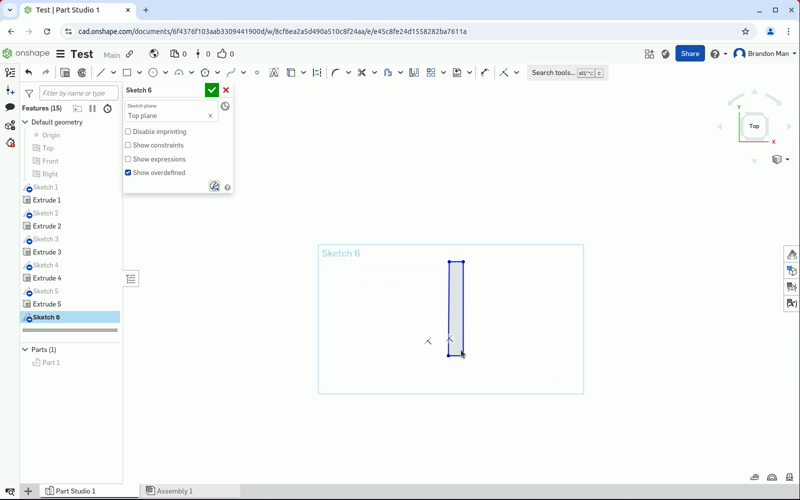
scroll(6)
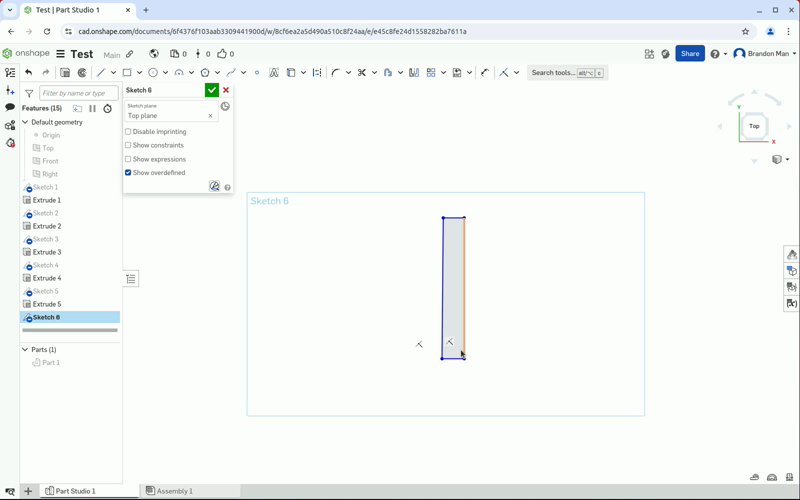
scroll(6)
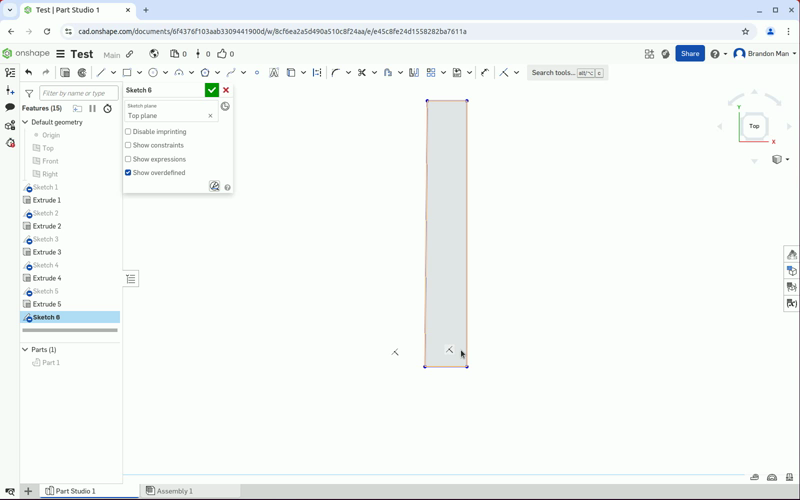
click(461, 349)
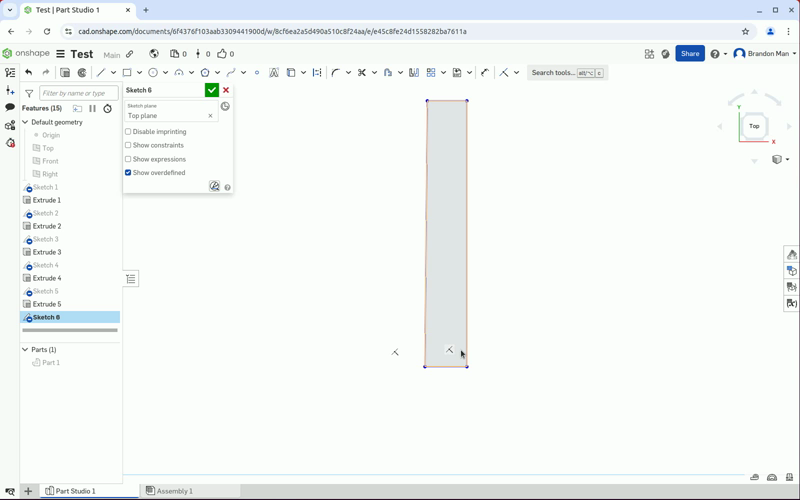
scroll(-6)
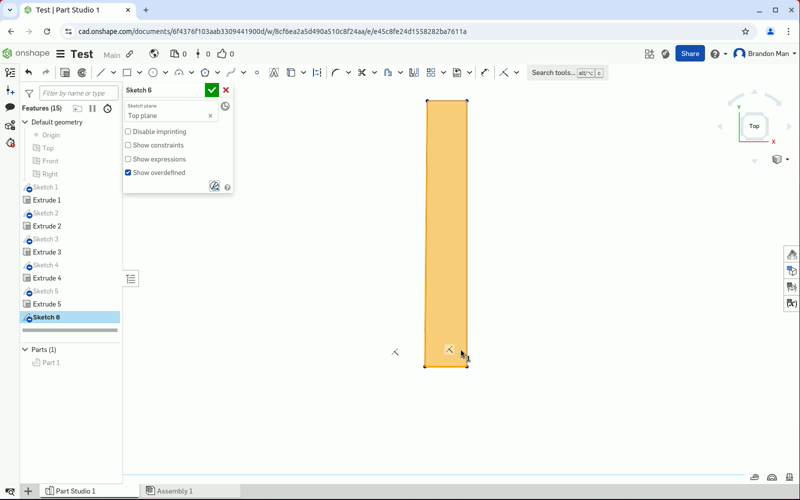
scroll(-6)
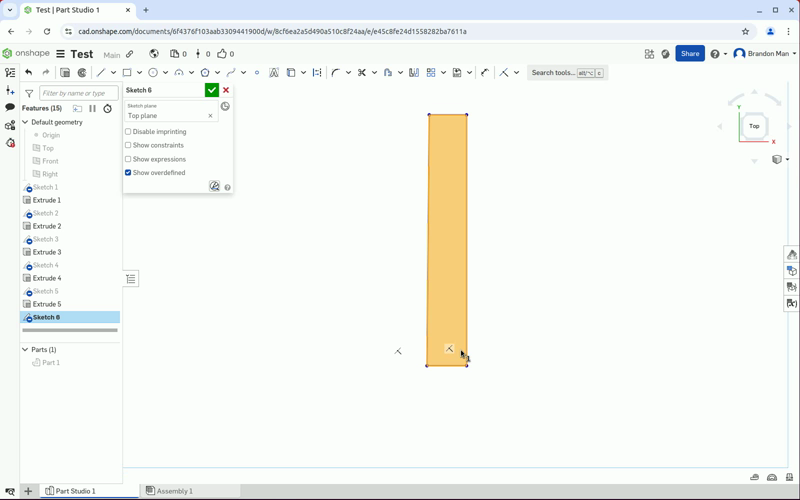
scroll(-6)
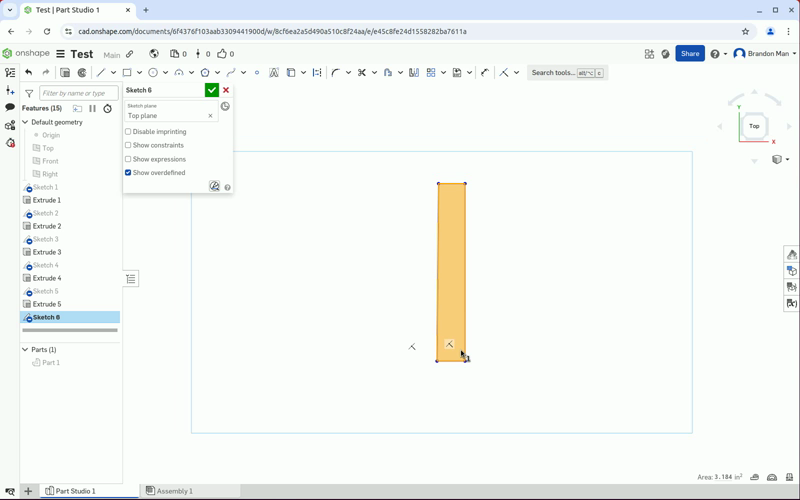
scroll(-6)
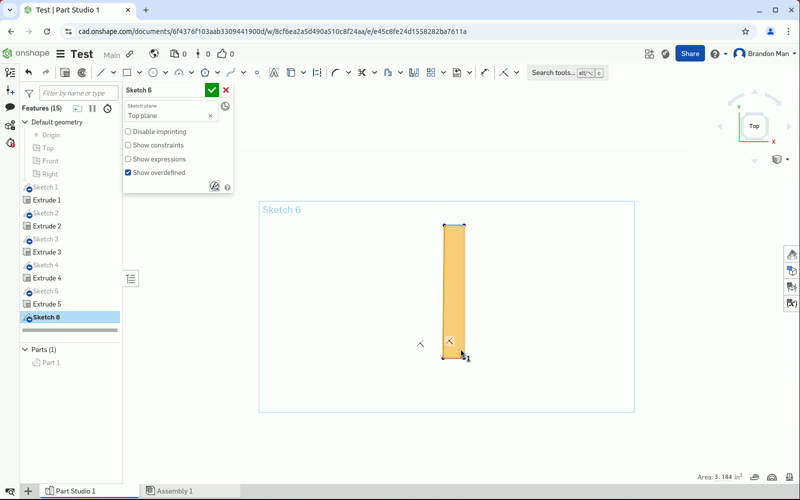
scroll(-6)
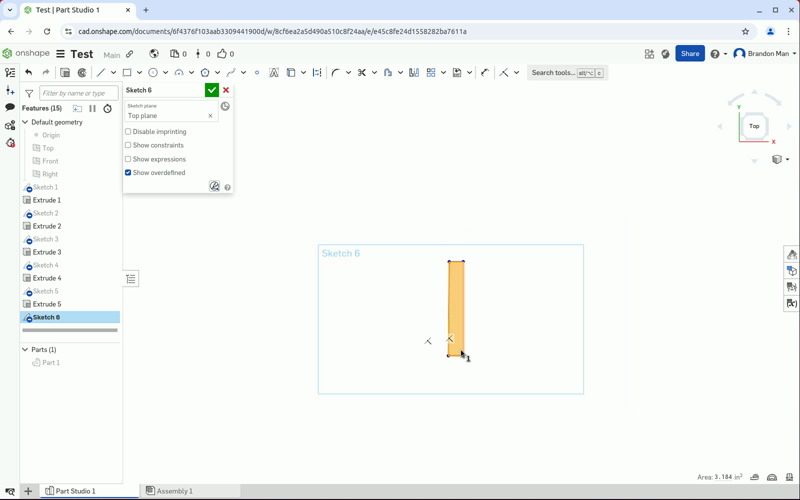
scroll(-6)
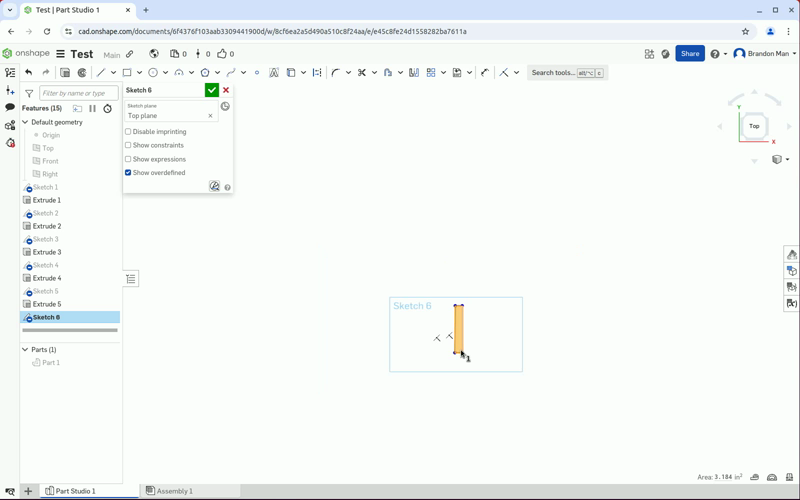
scroll(-6)
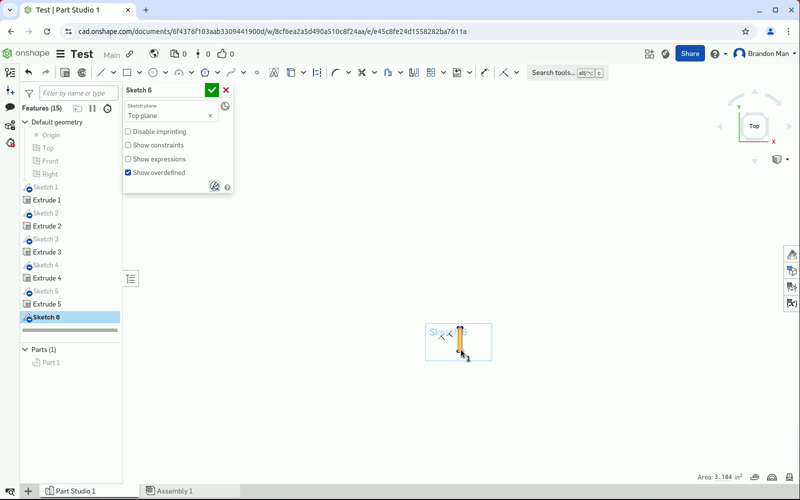
mouse_move(73, 352)
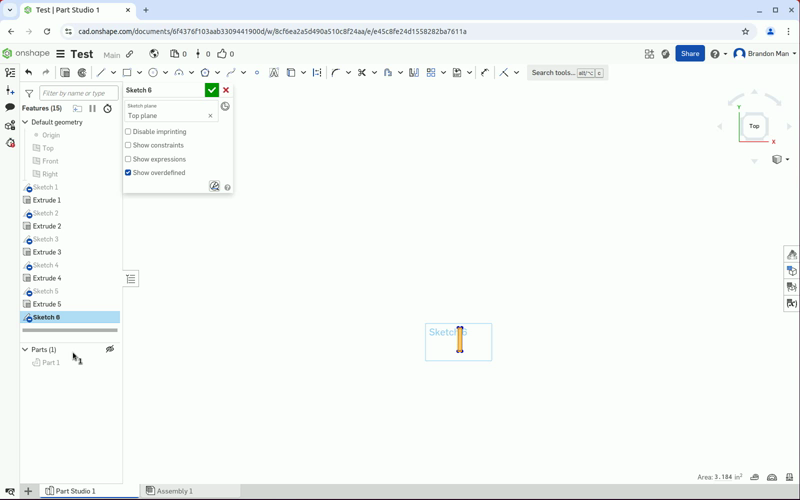
key(shift+y)
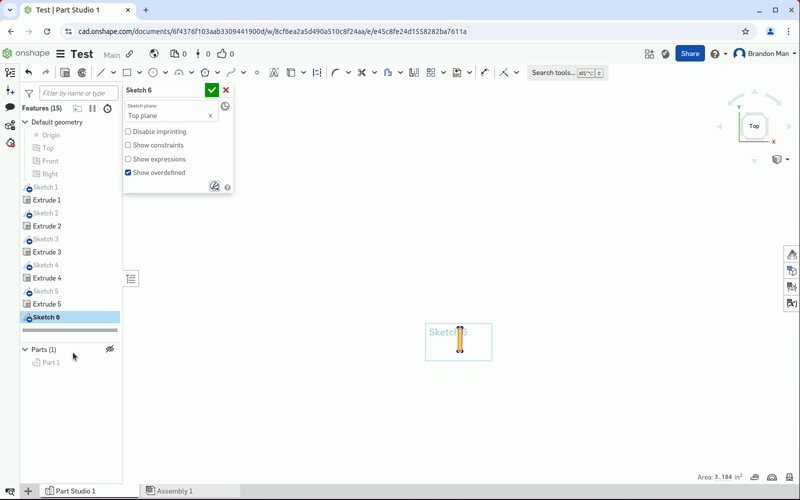
key(shift+e)
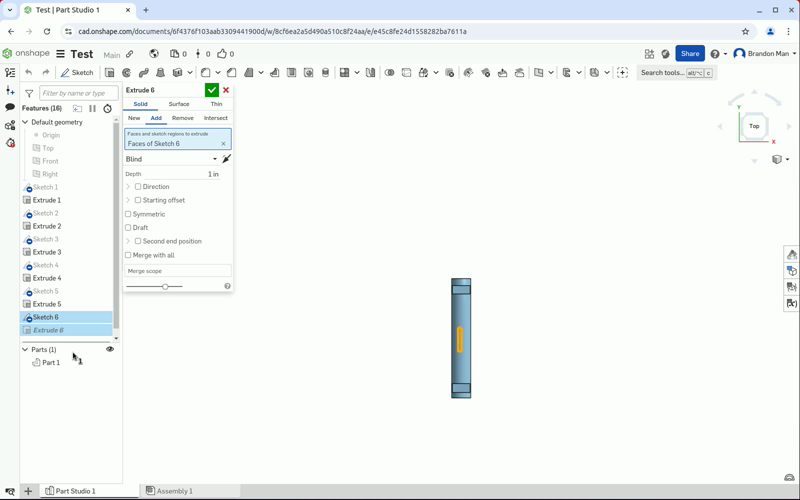
mouse_move(143, 106)
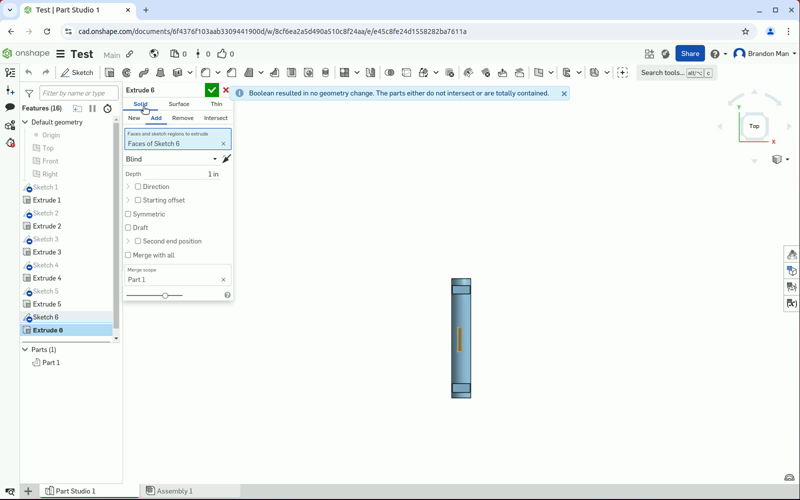
click(143, 106)
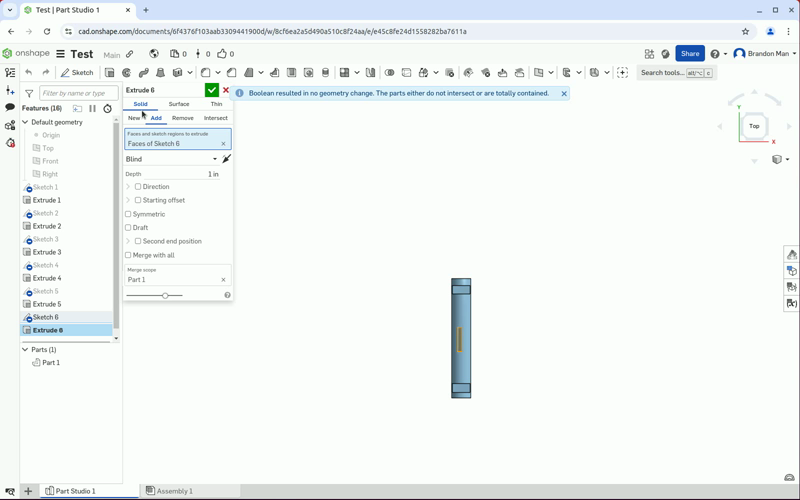
mouse_move(137, 120)
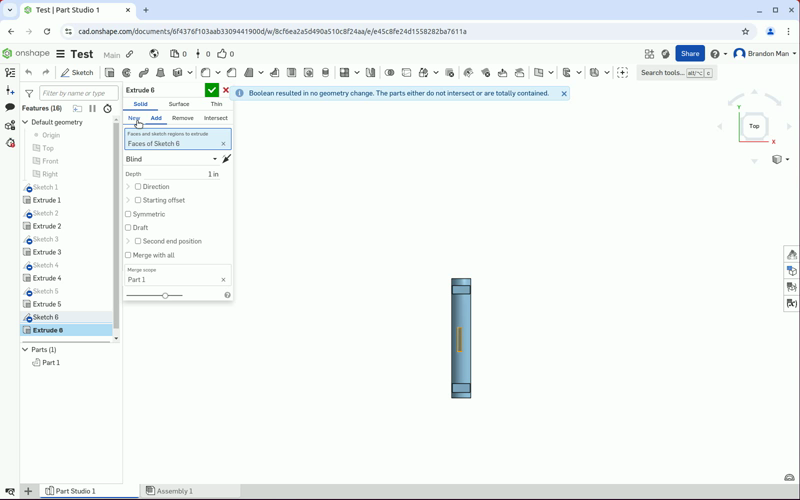
click(137, 120)
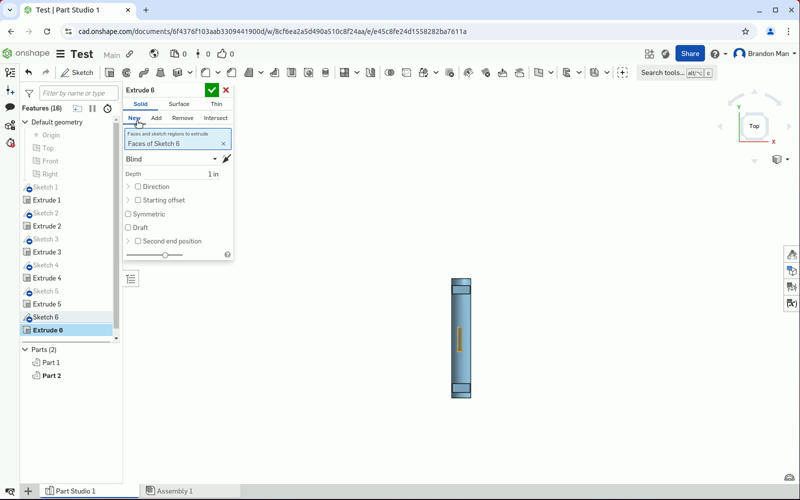
key(tab, 4)
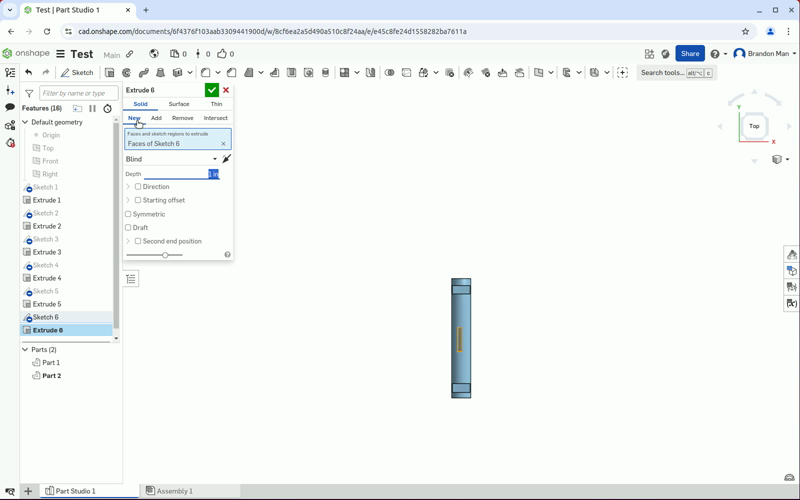
text(2.889)
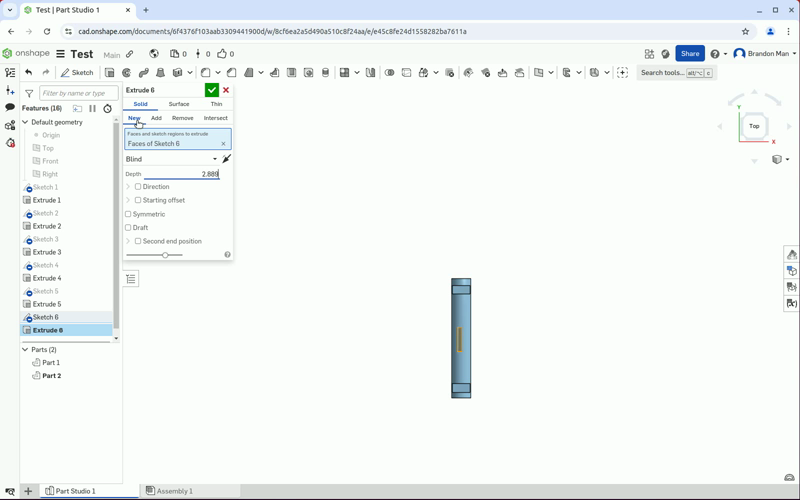
key(tab, 3)
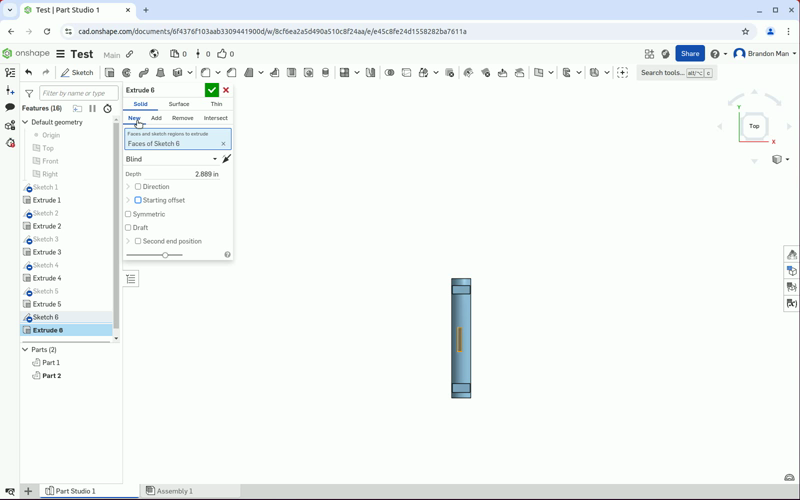
key(tab, 2)
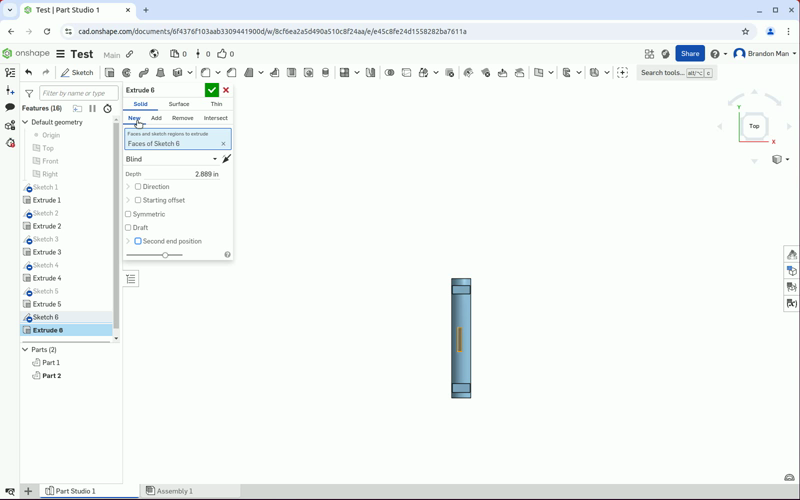
key(space)
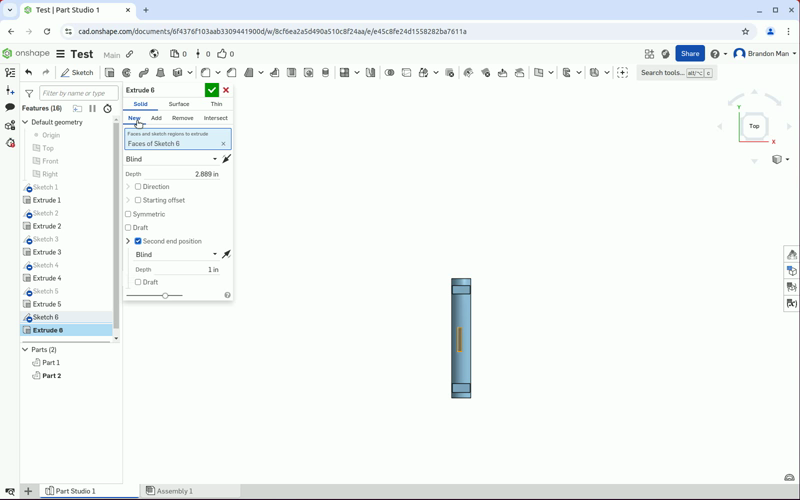
key(tab, 3)
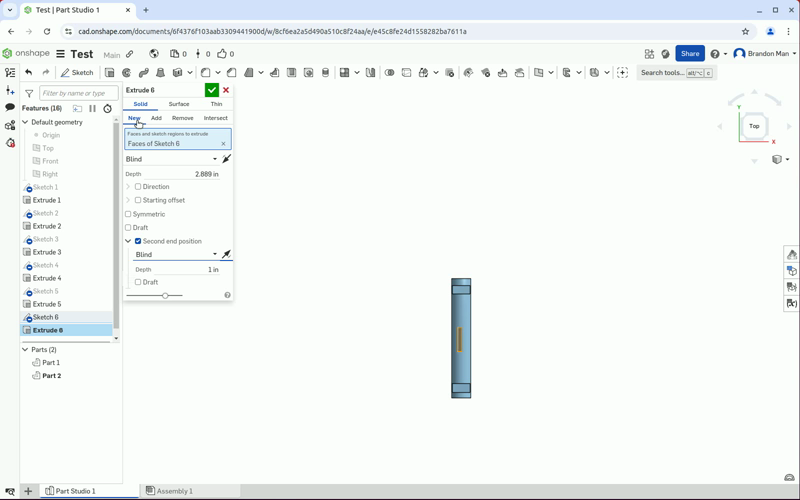
text(2.889)
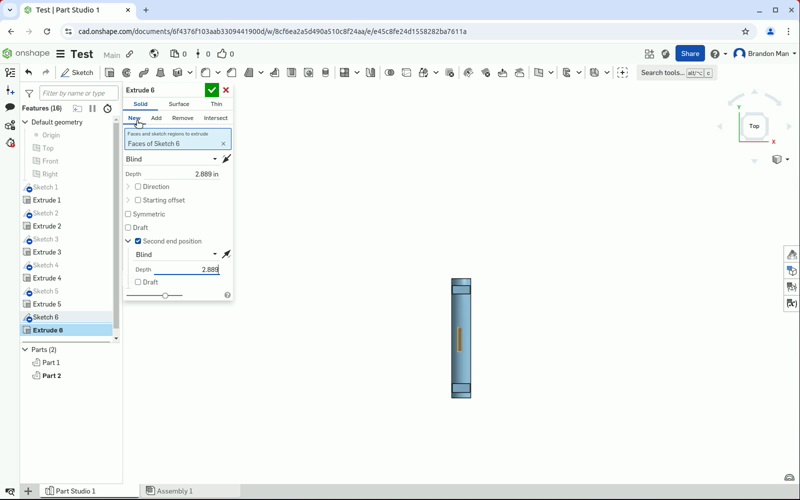
key(enter)
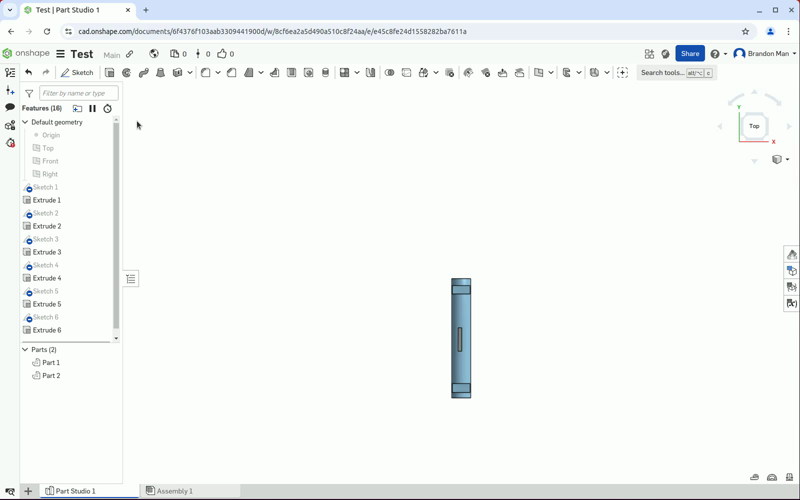
key(shift+h)
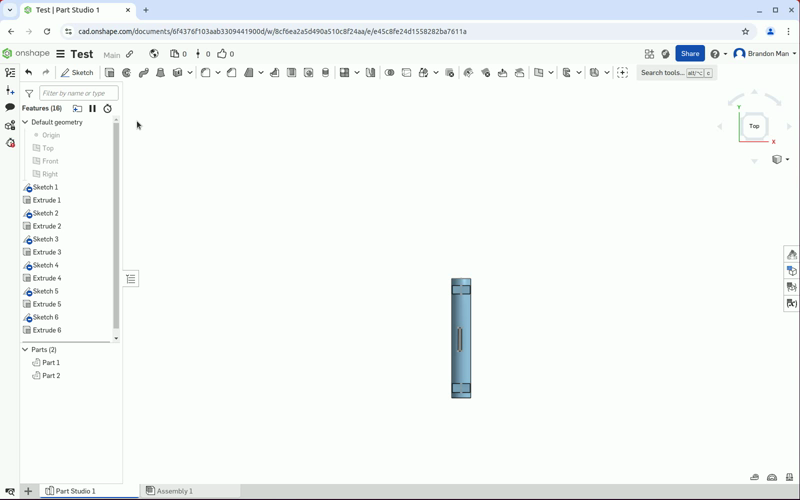
key(shift+h)
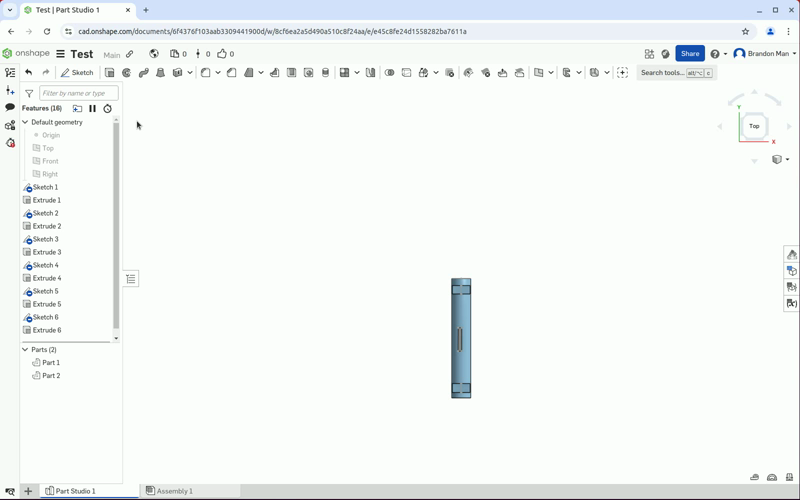
key(shift+7)
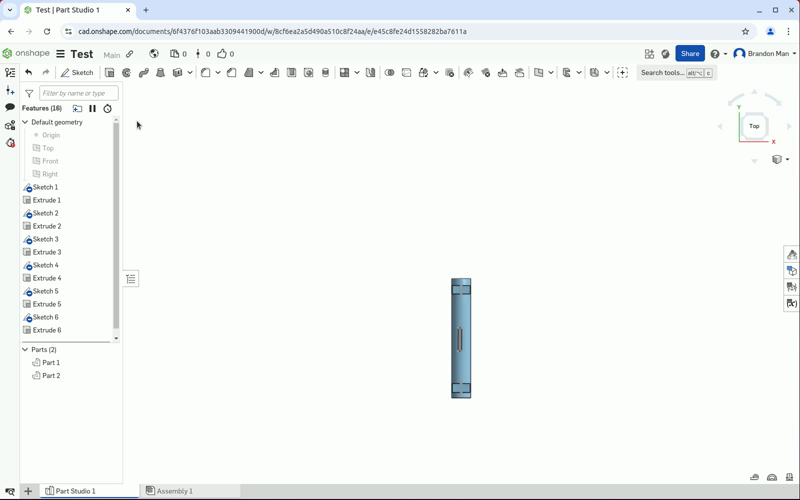
key(up, 3)
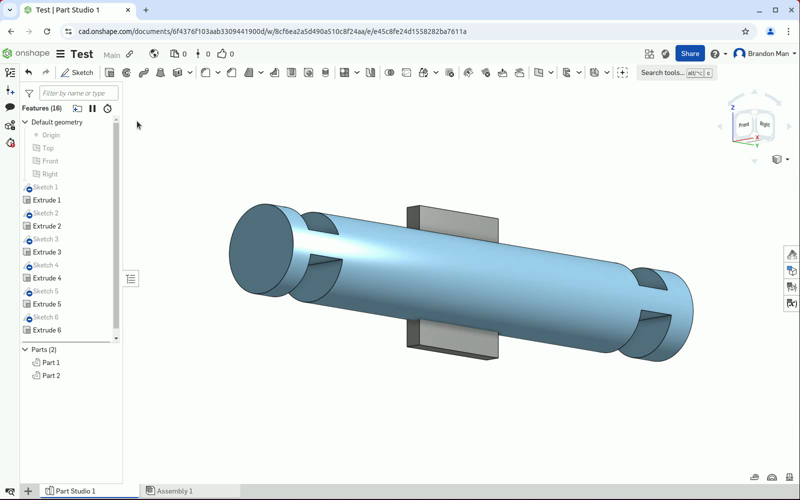
key(left, 3)
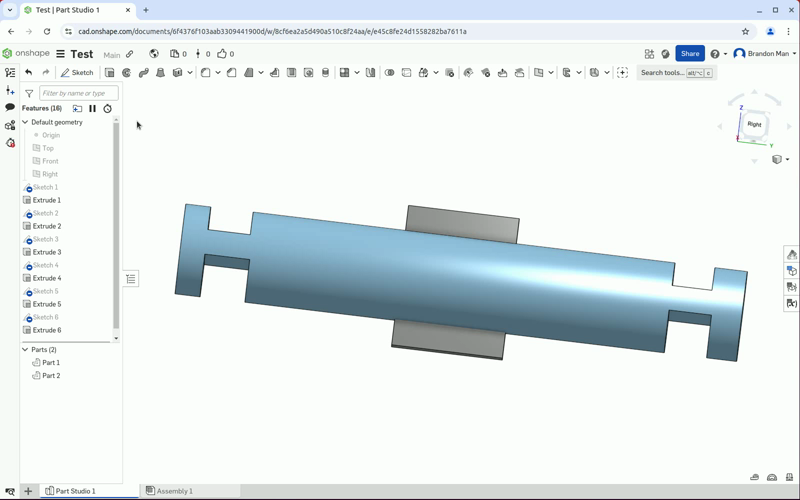
key(right, 3)
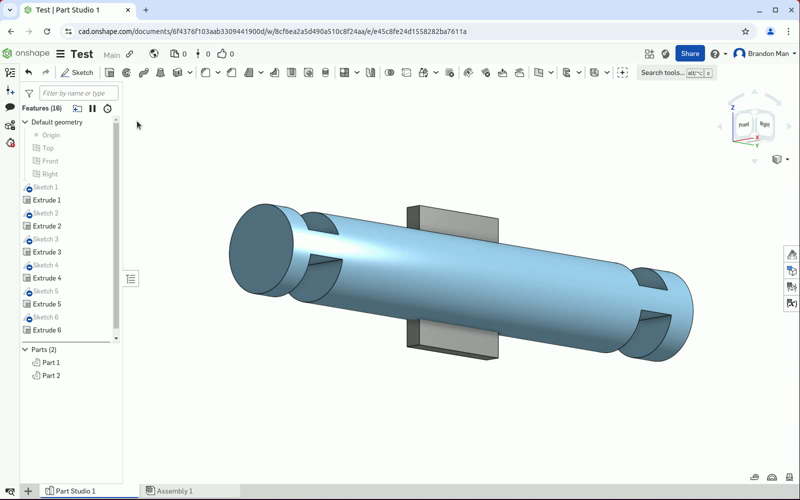
key(down, 3)
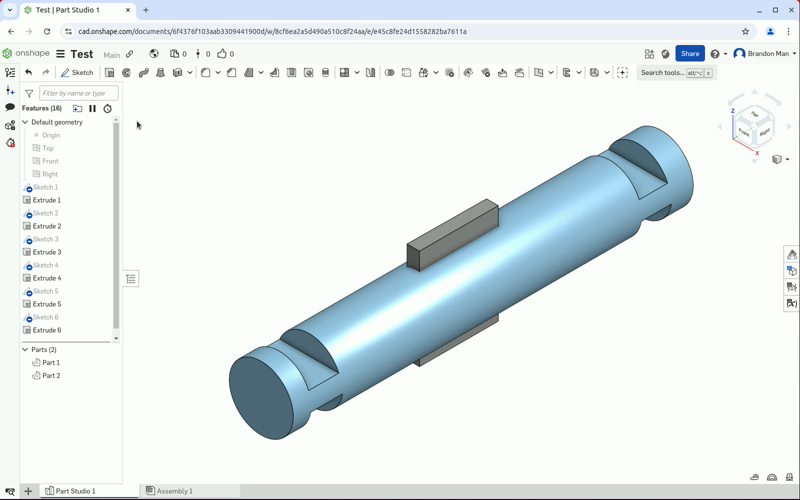
mouse_move(69, 189)
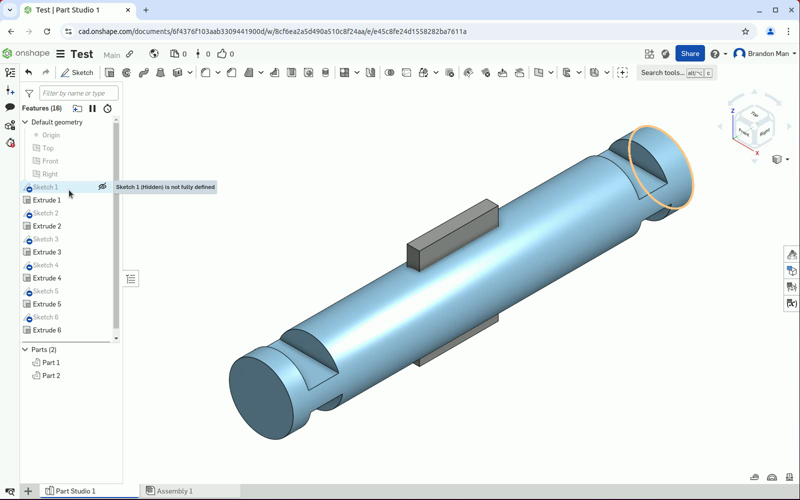
click(69, 189)